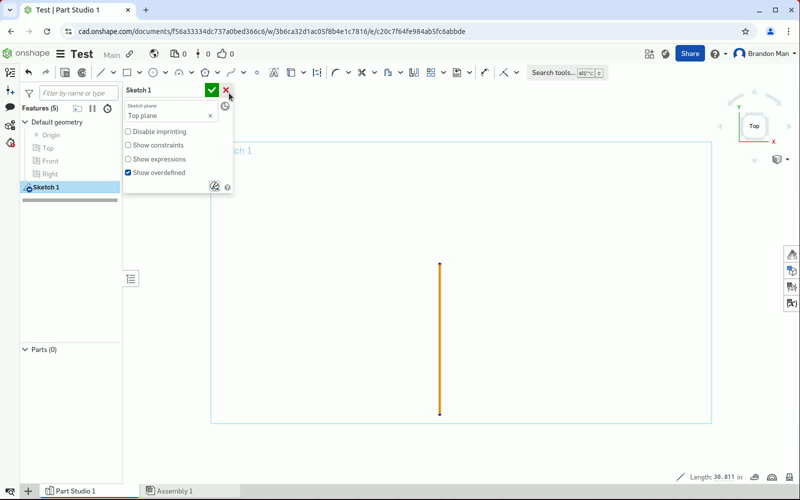
key(shift+h)
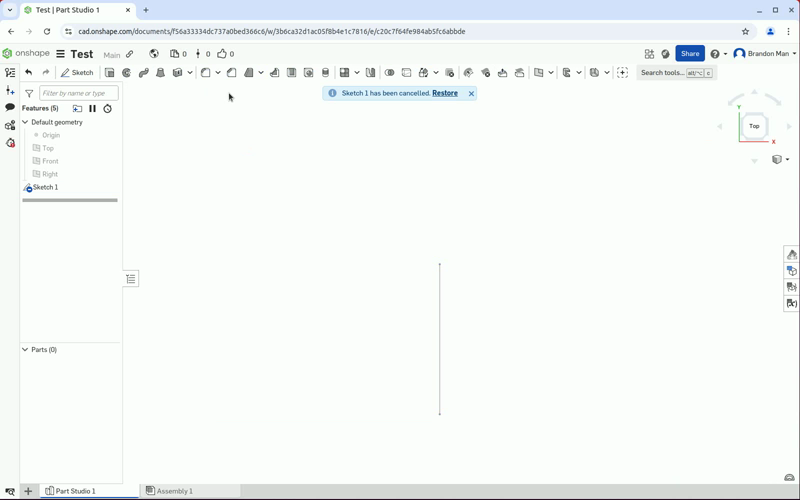
key(shift+s)
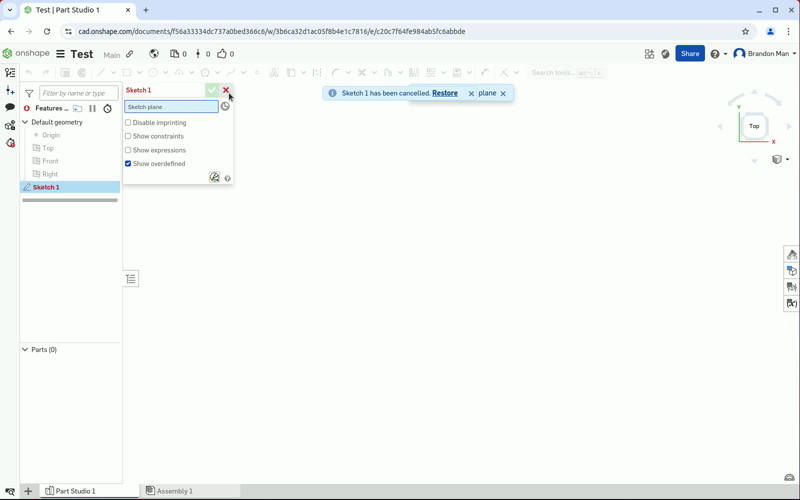
mouse_move(73, 150)
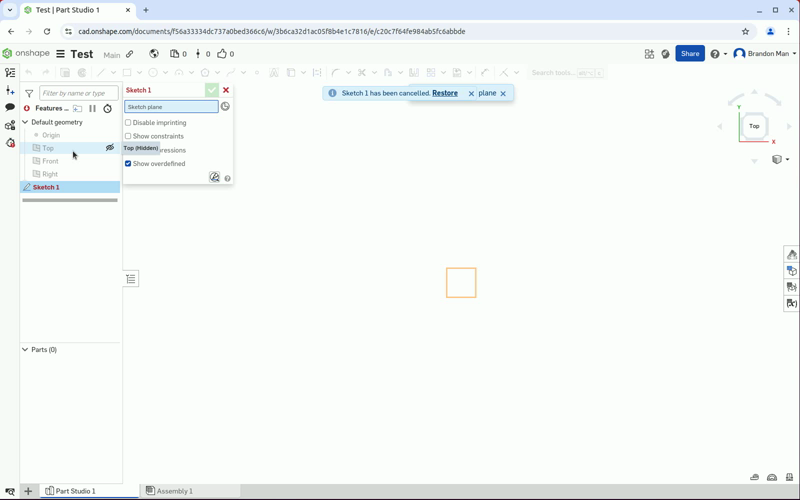
click(73, 150)
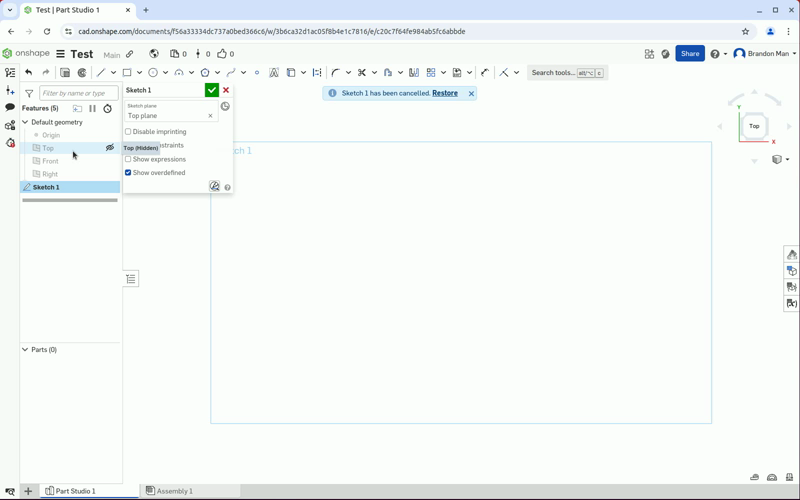
mouse_move(73, 352)
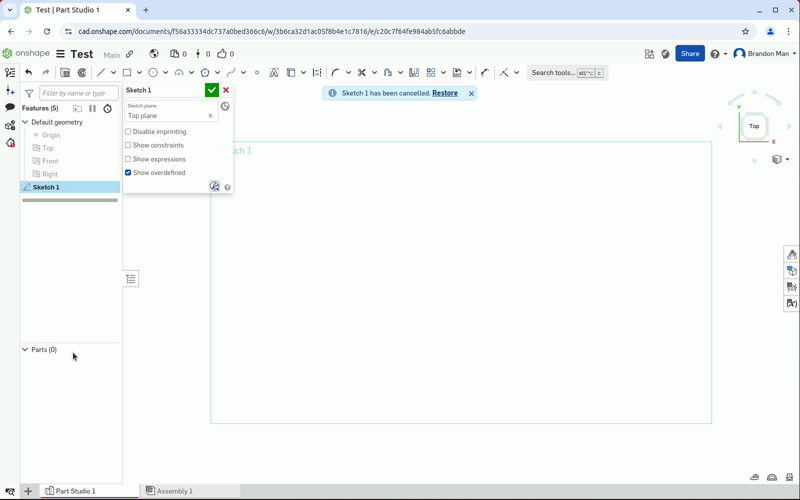
key(y)
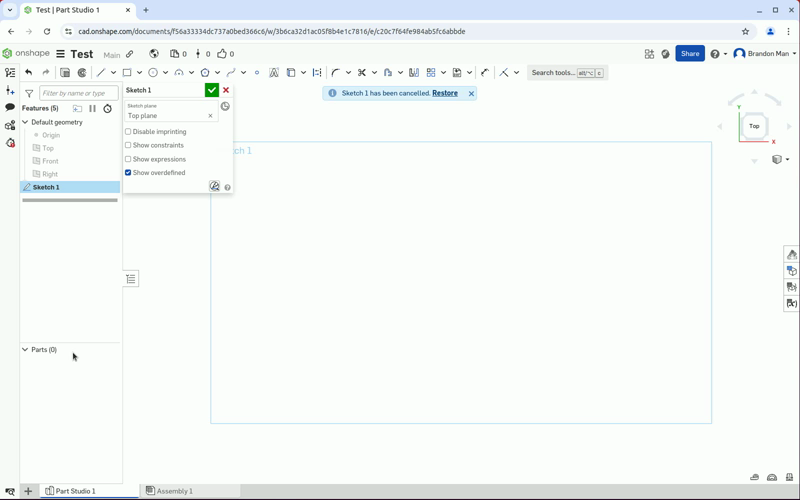
key(l)
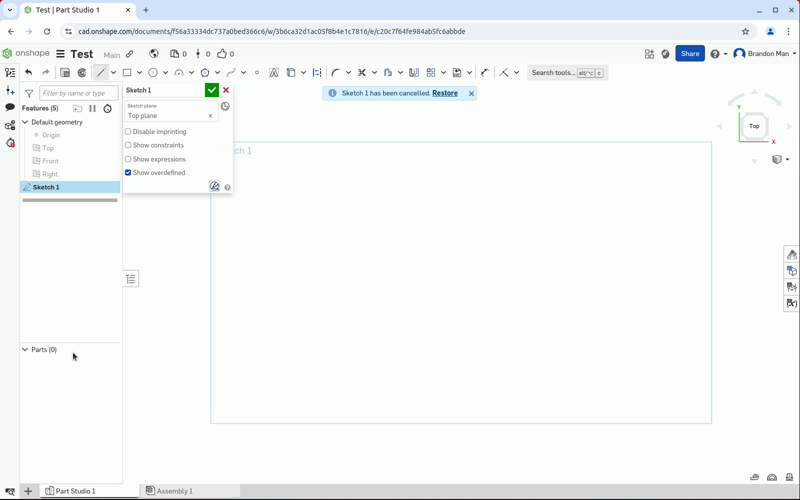
key_down(shift)
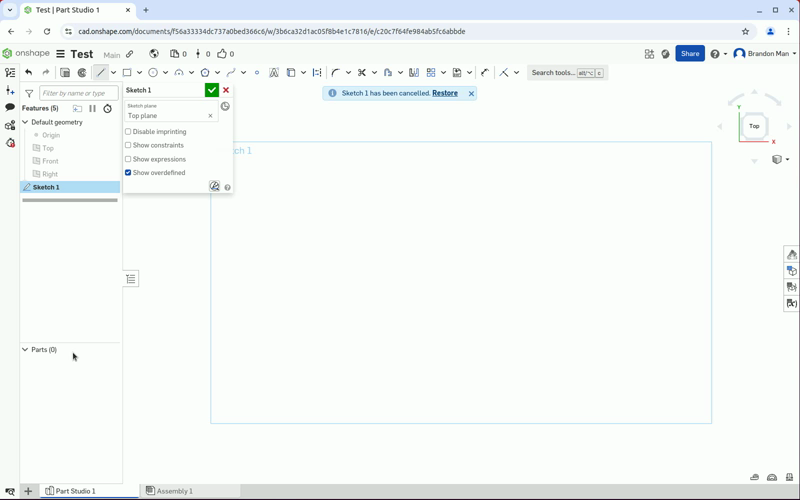
mouse_move(348, 287)
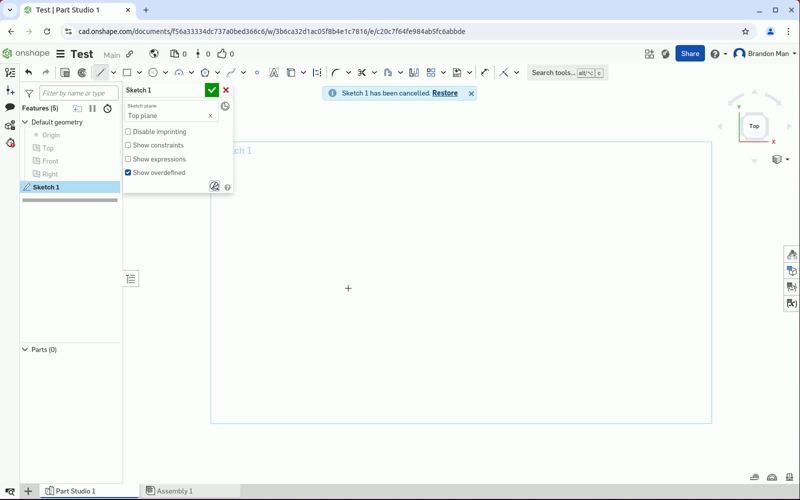
click(348, 287)
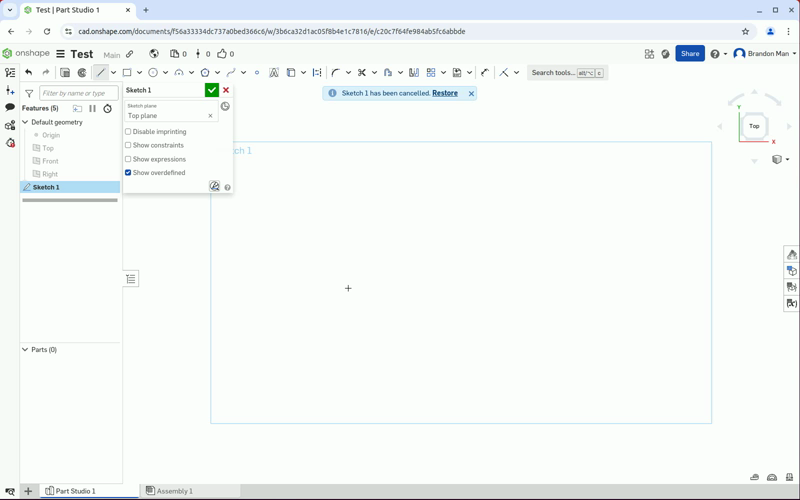
key_up(shift)
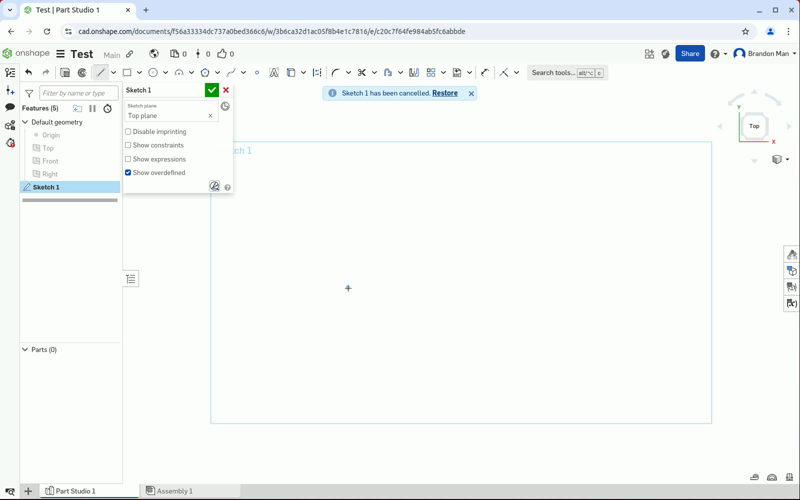
key_down(shift)
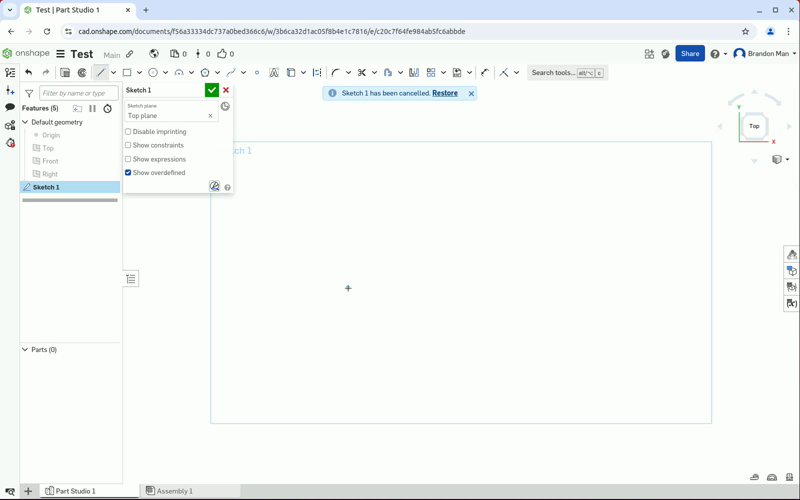
mouse_move(572, 287)
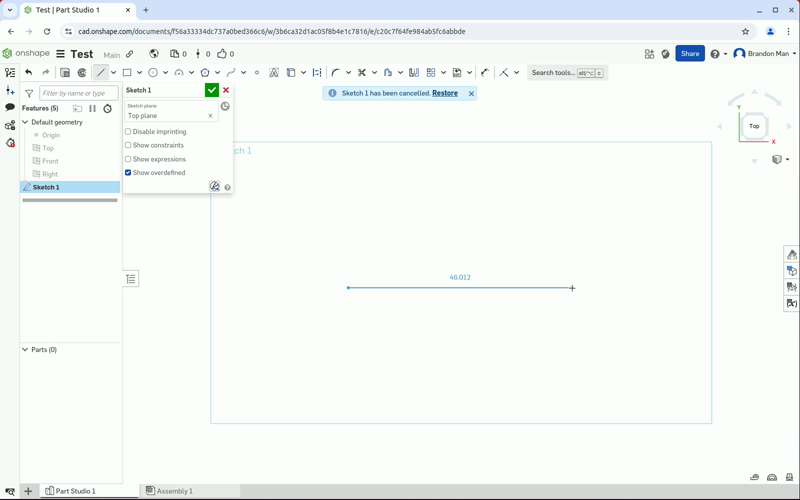
click(572, 287)
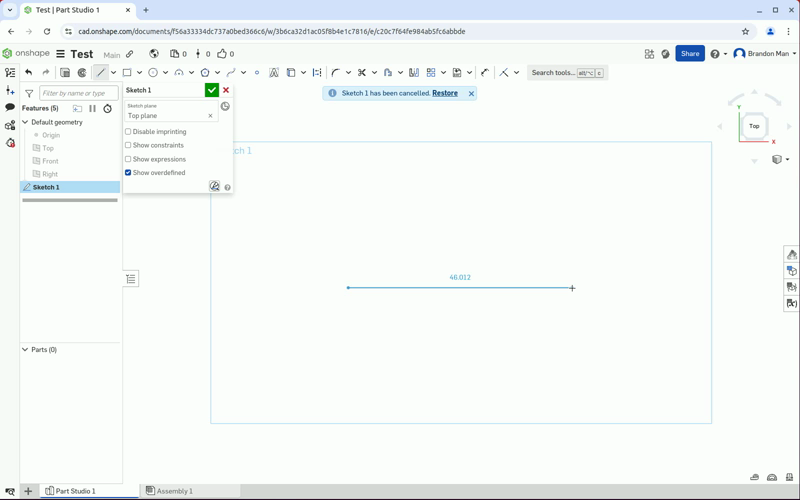
key_up(shift)
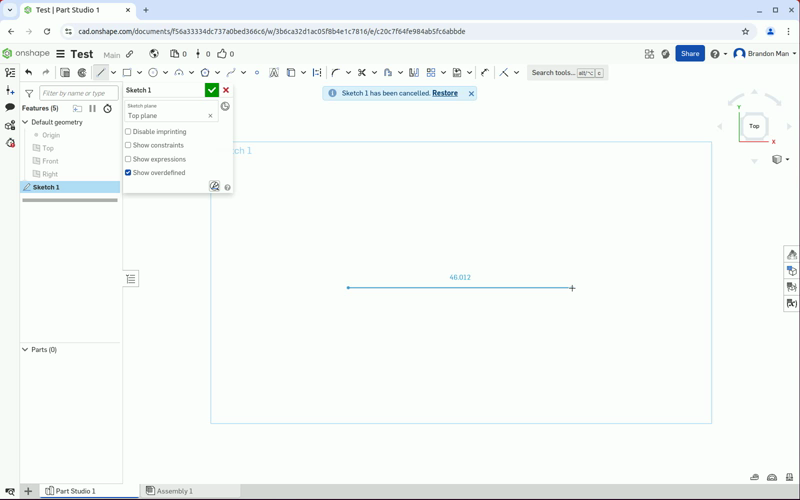
key_down(shift)
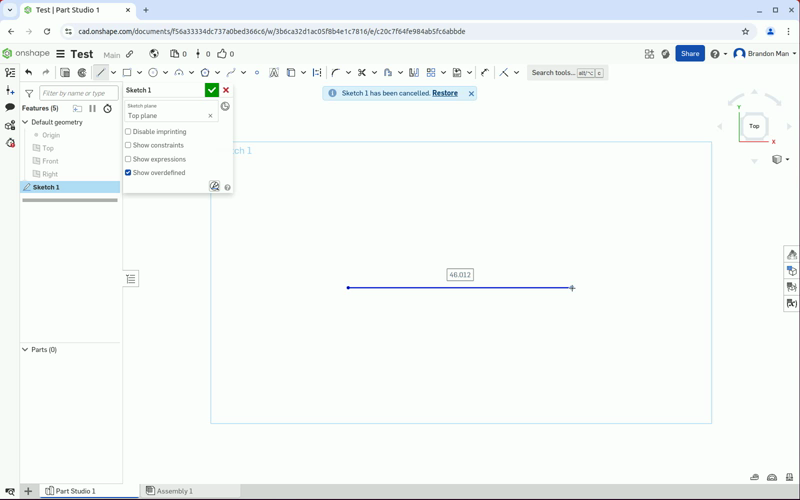
mouse_move(589, 287)
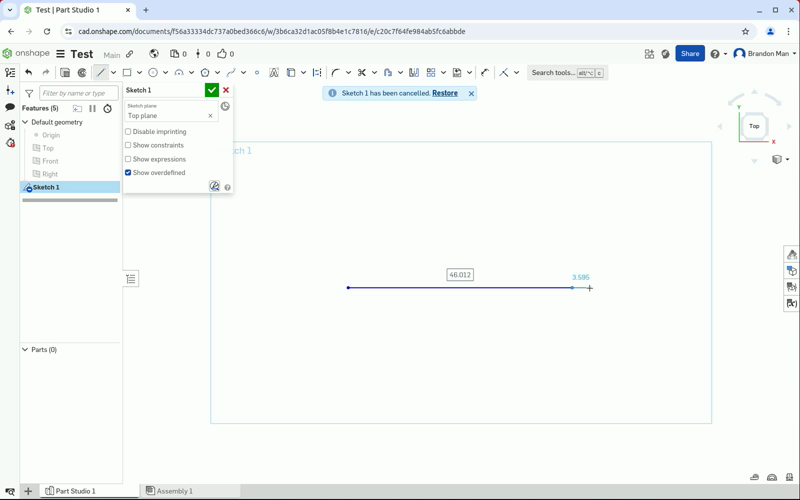
mouse_move(572, 285)
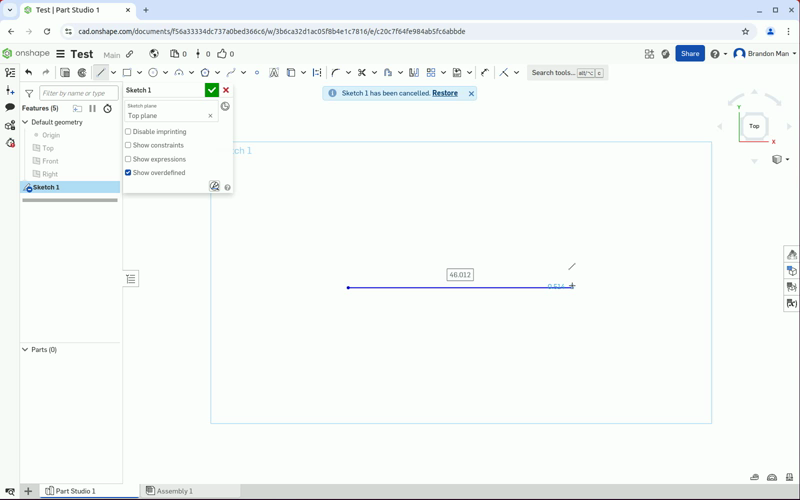
scroll(6)
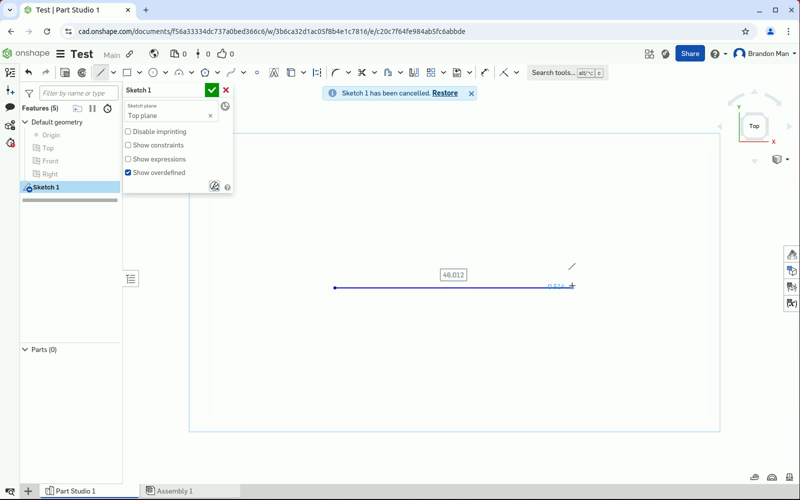
scroll(6)
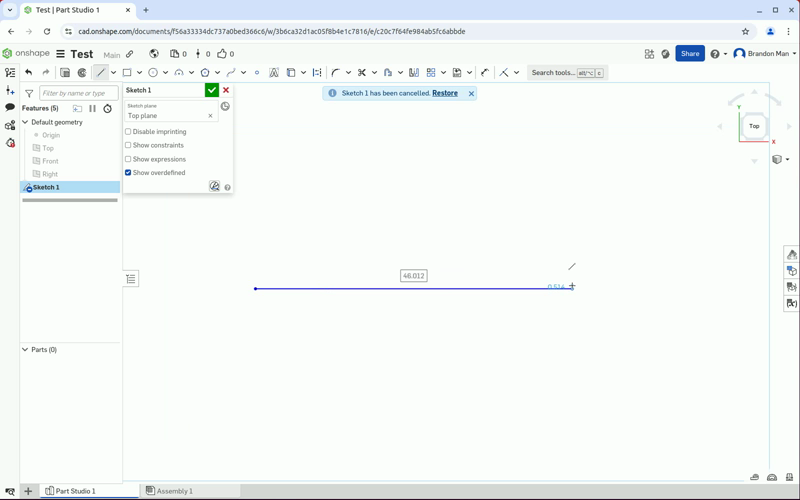
scroll(6)
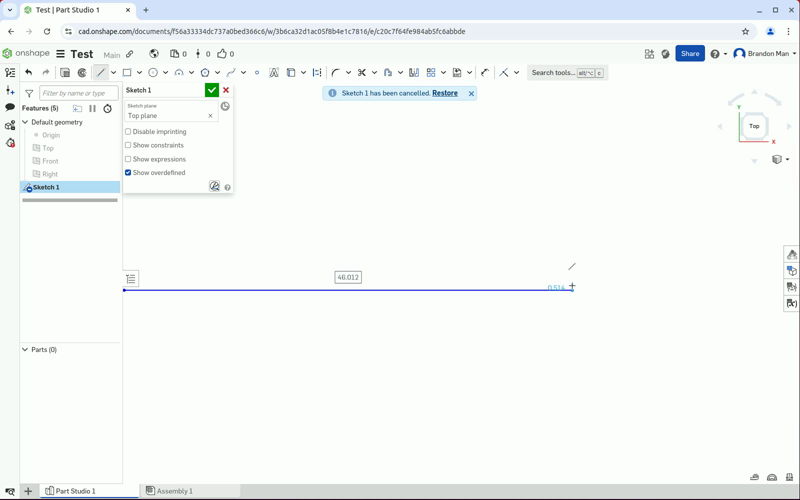
scroll(6)
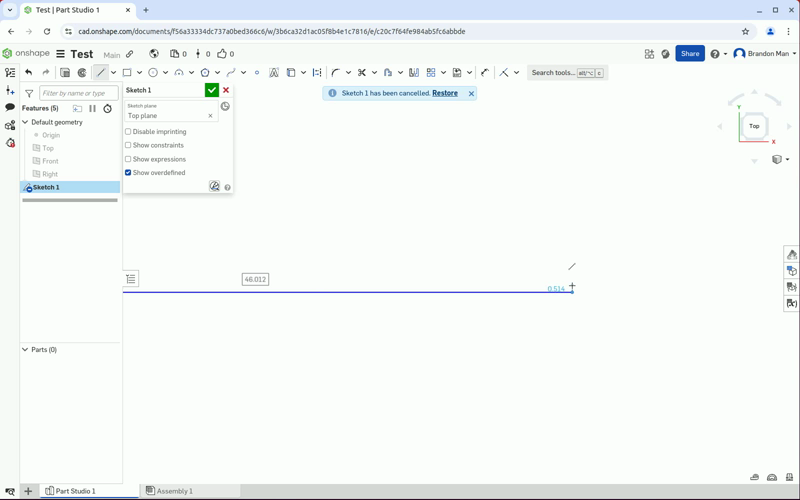
scroll(6)
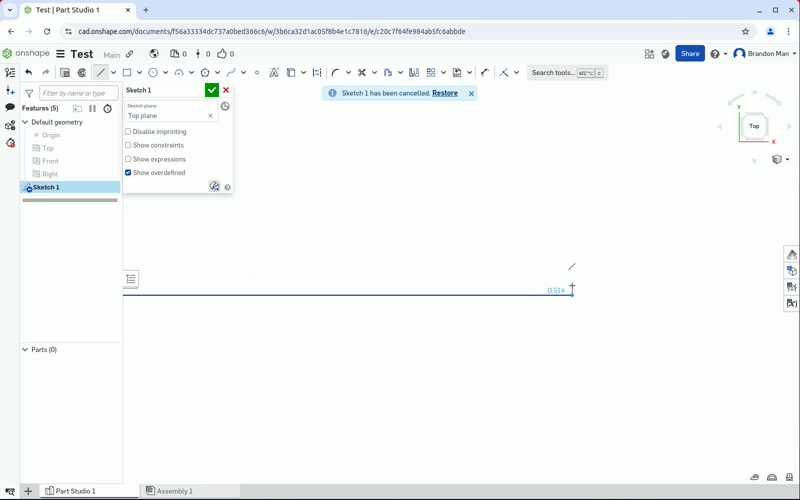
scroll(6)
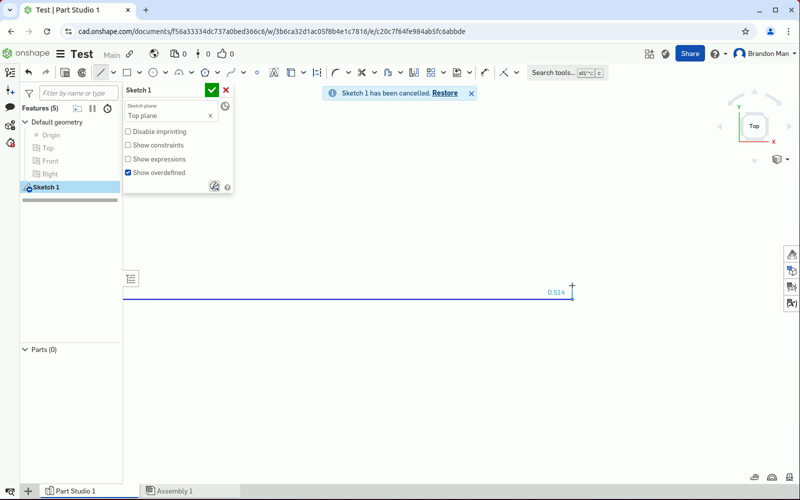
scroll(6)
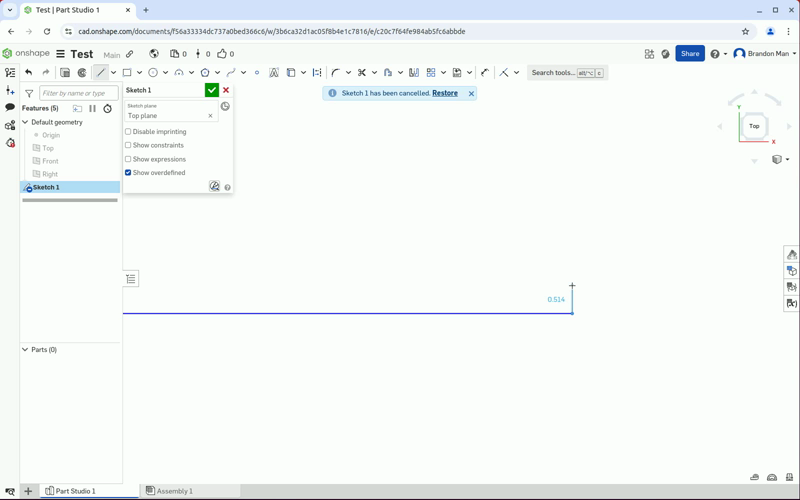
click(572, 285)
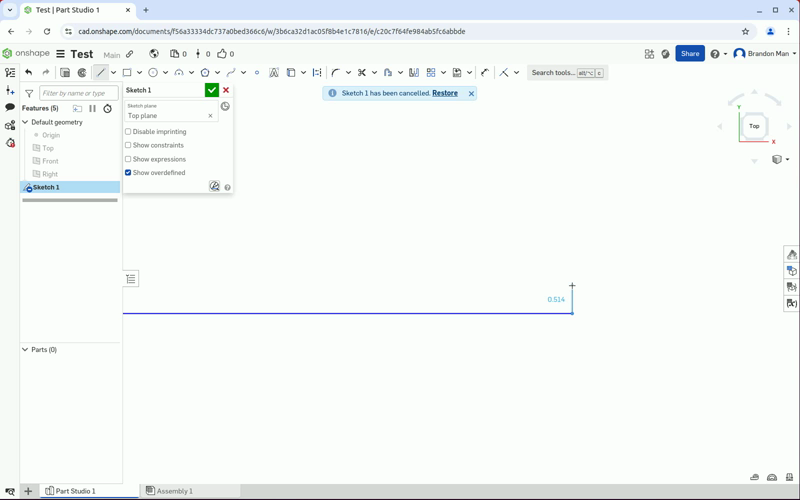
scroll(-6)
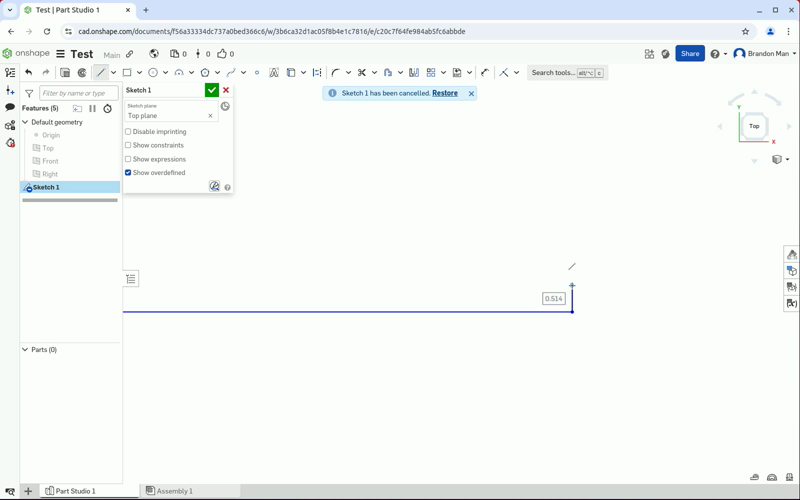
scroll(-6)
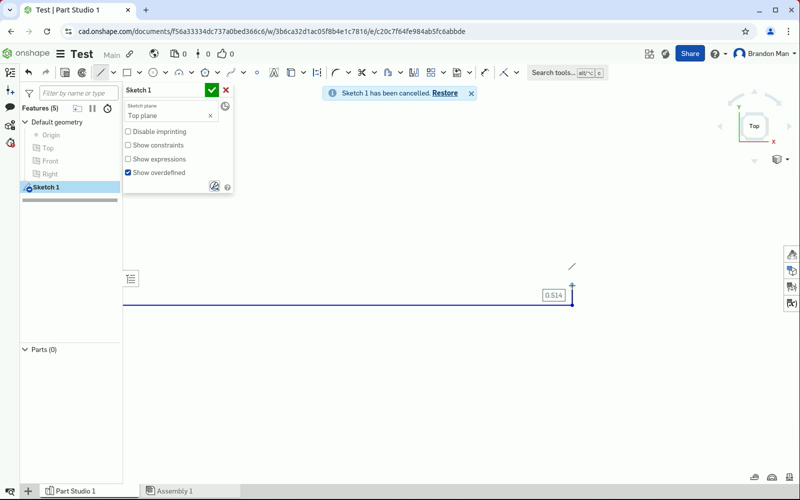
scroll(-6)
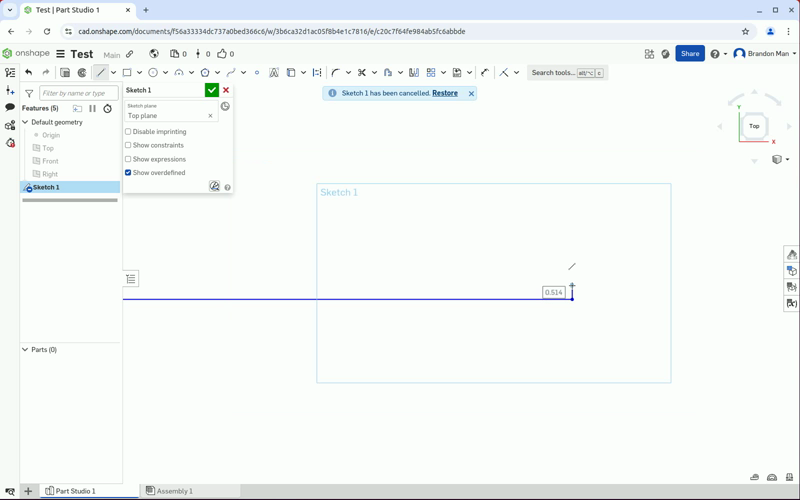
scroll(-6)
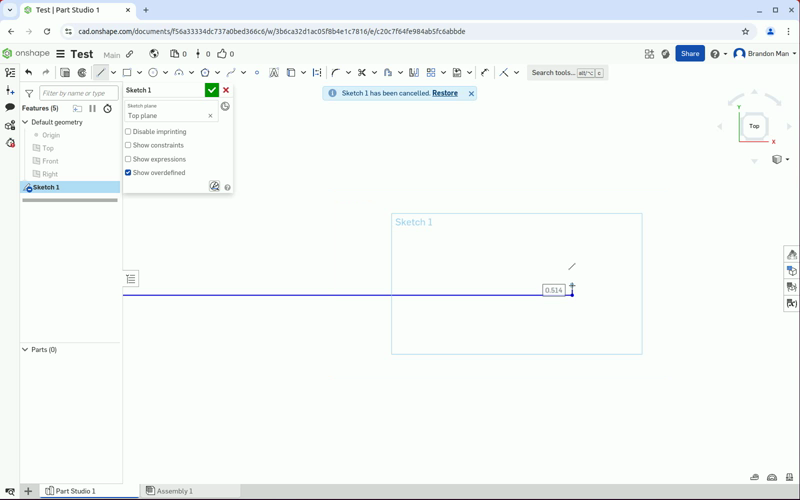
scroll(-6)
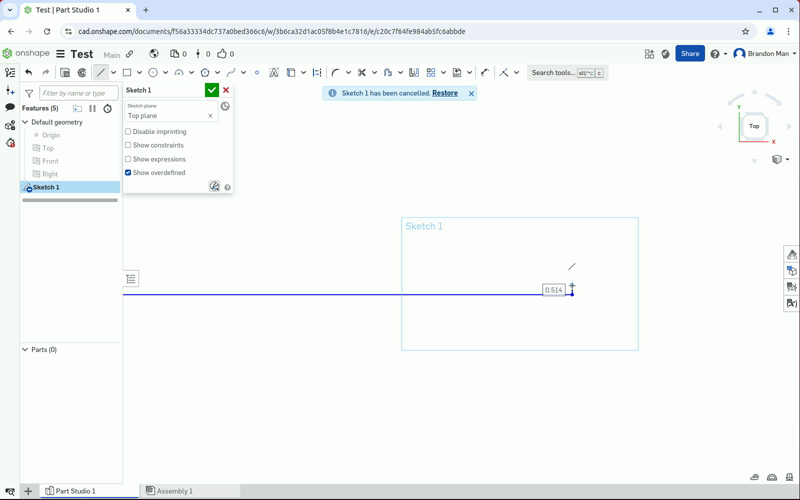
scroll(-6)
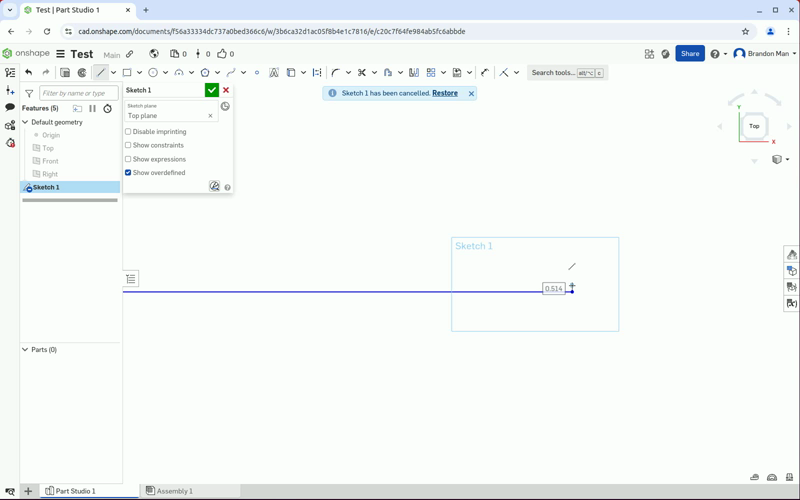
scroll(-6)
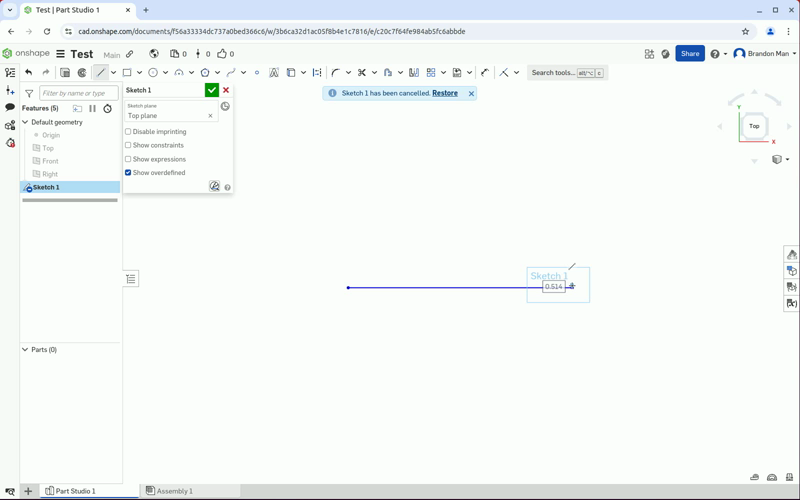
key_up(shift)
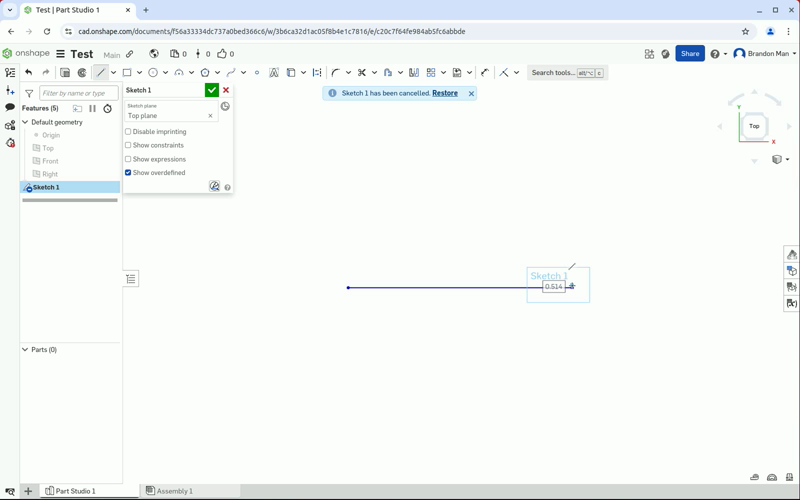
key(esc)
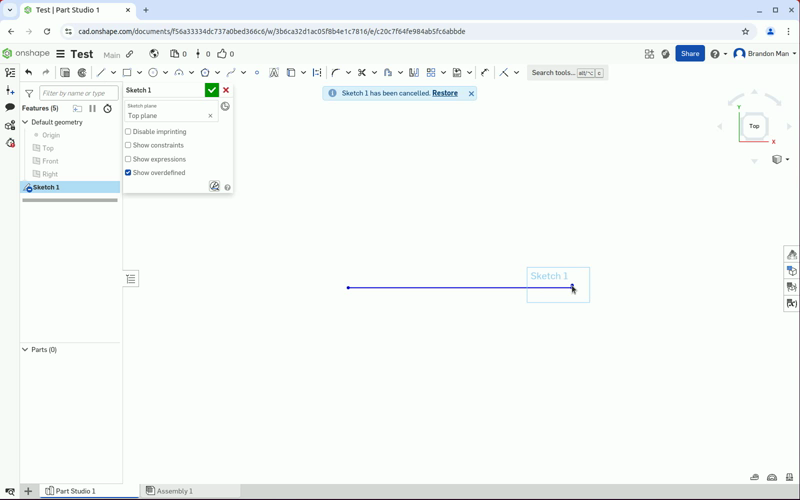
key(a)
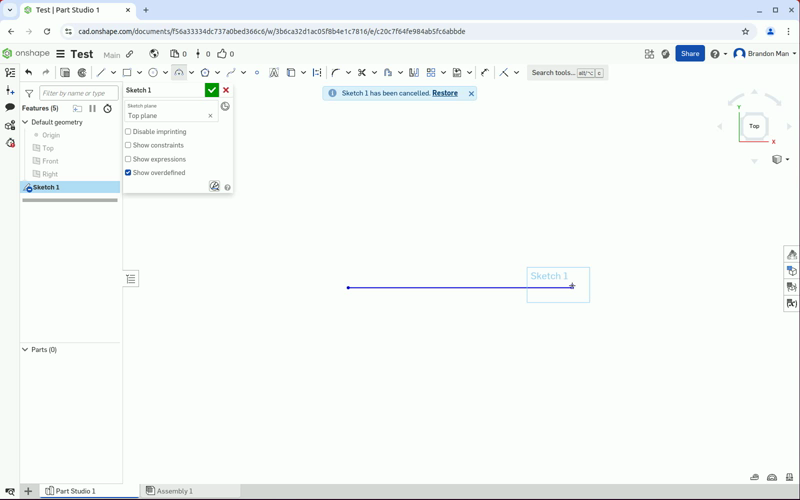
mouse_move(572, 285)
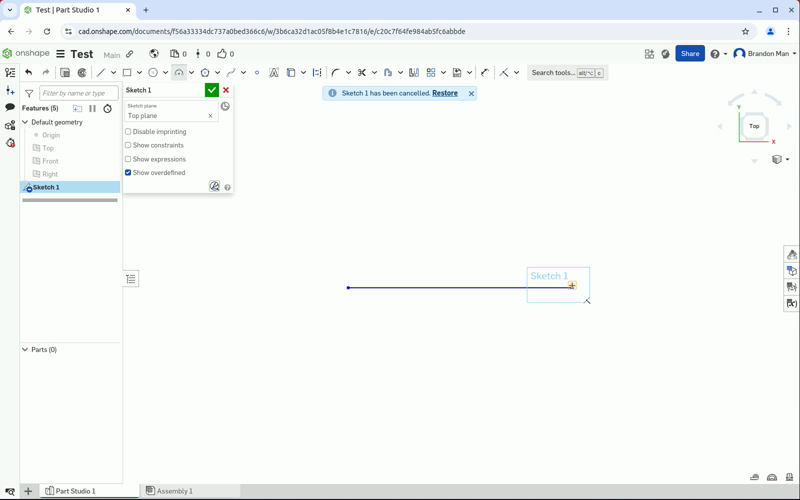
scroll(6)
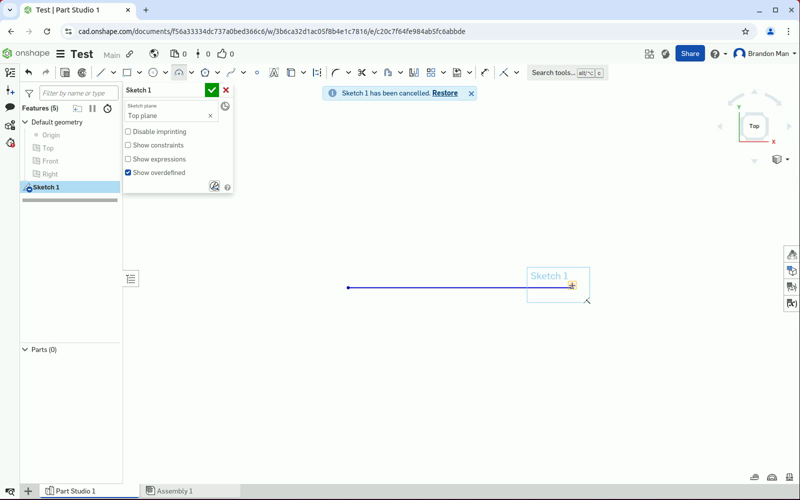
scroll(6)
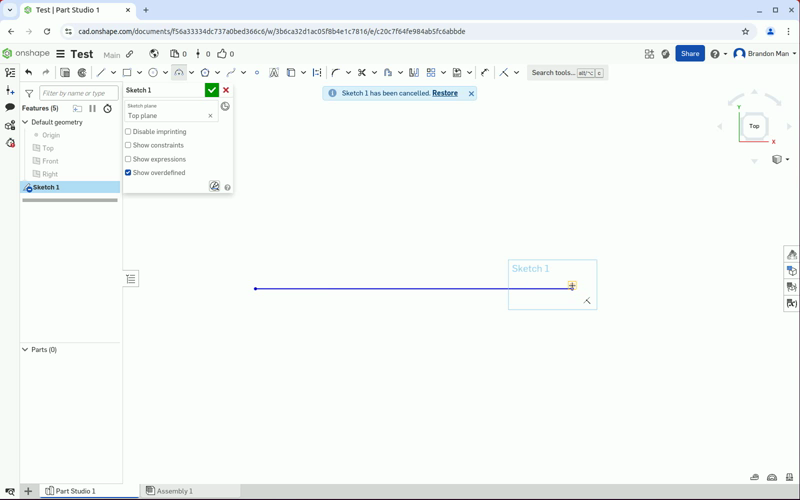
scroll(6)
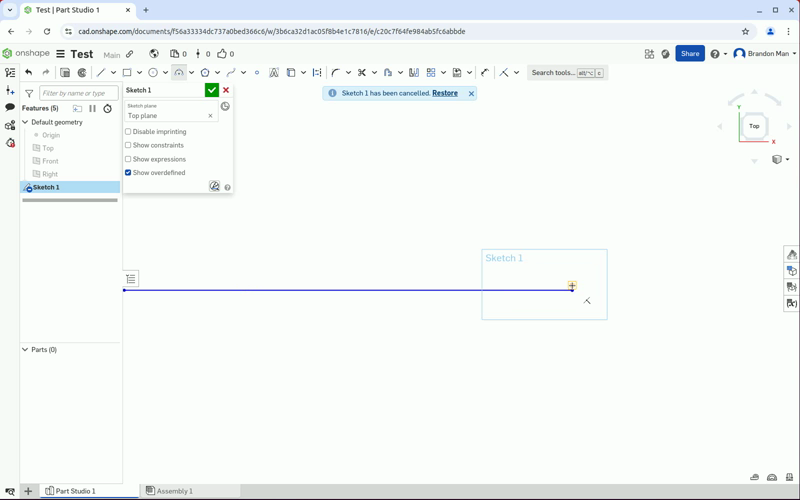
scroll(6)
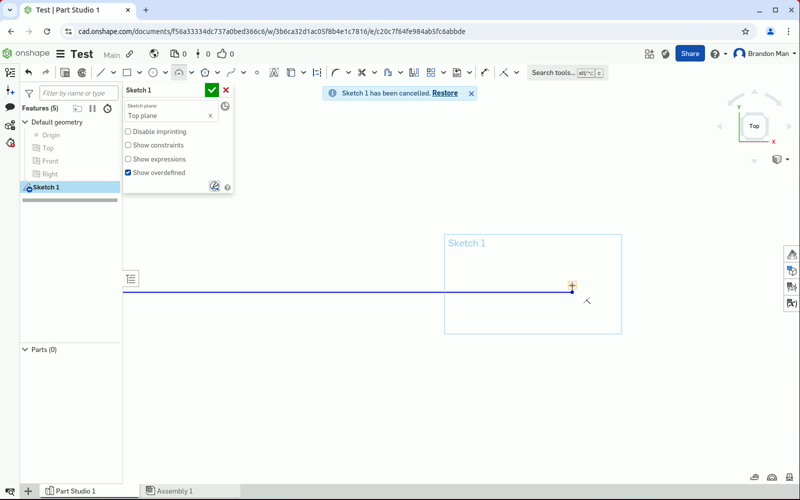
scroll(6)
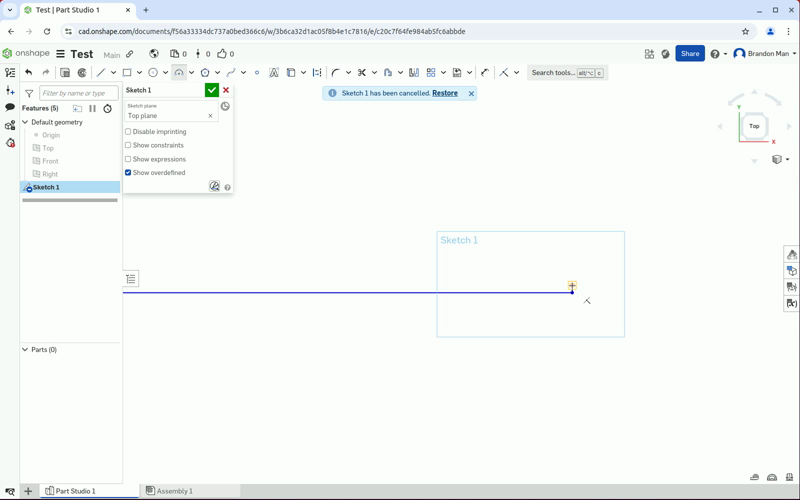
scroll(6)
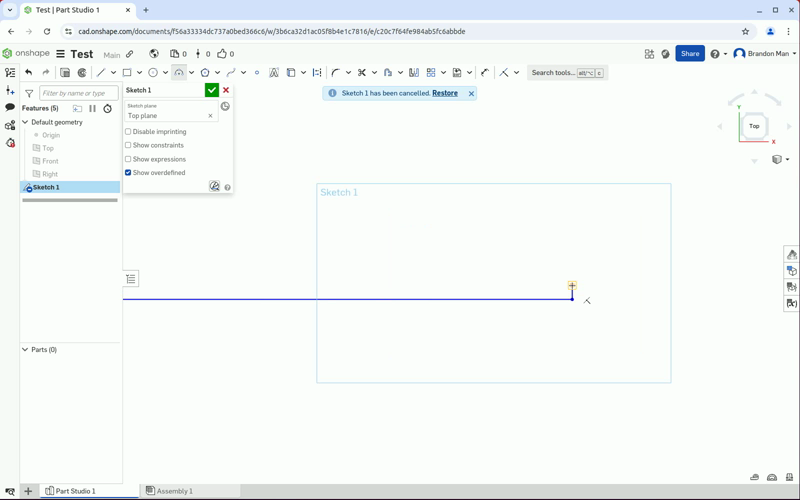
scroll(6)
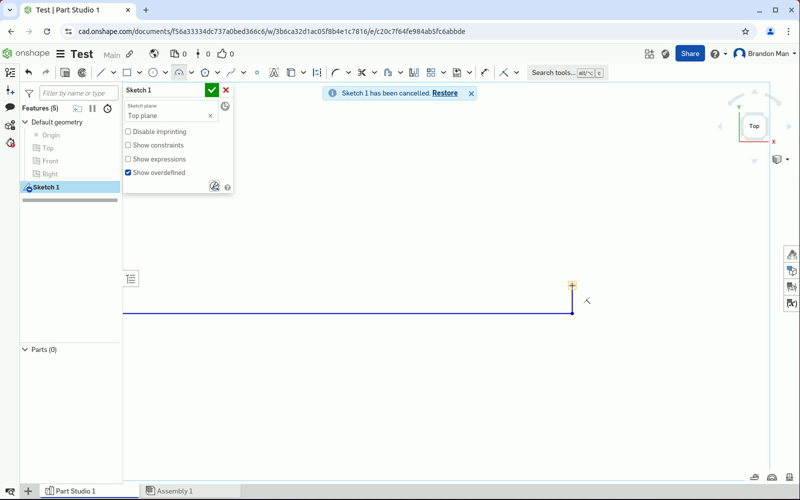
click(572, 285)
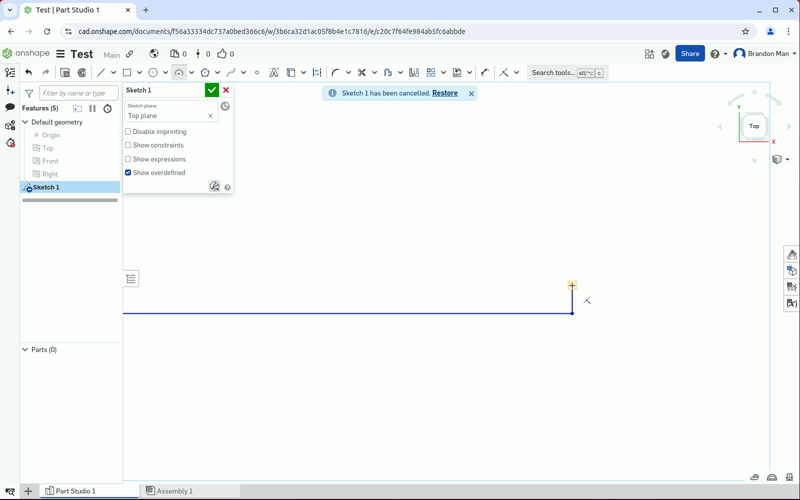
scroll(-6)
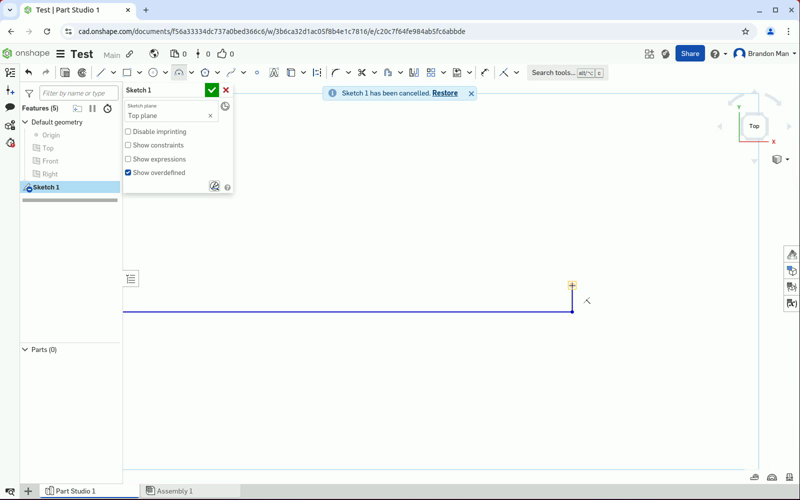
scroll(-6)
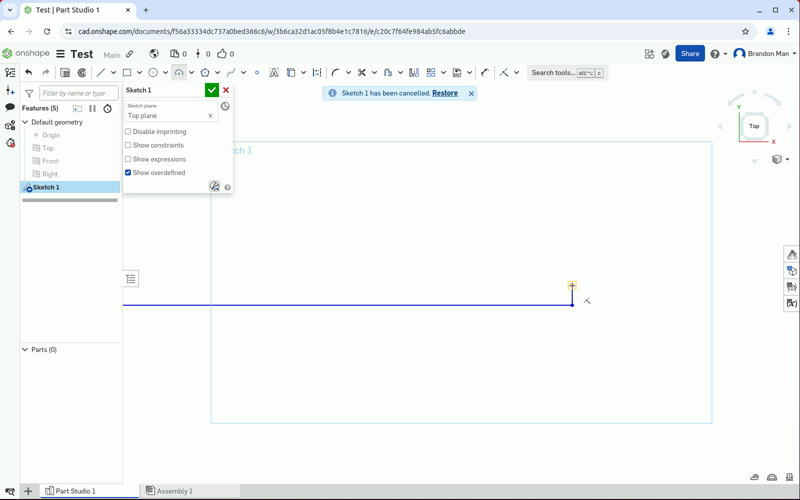
scroll(-6)
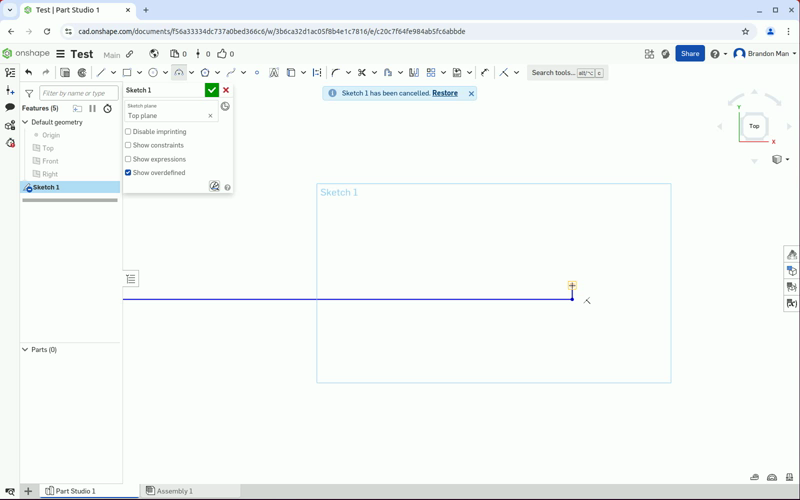
scroll(-6)
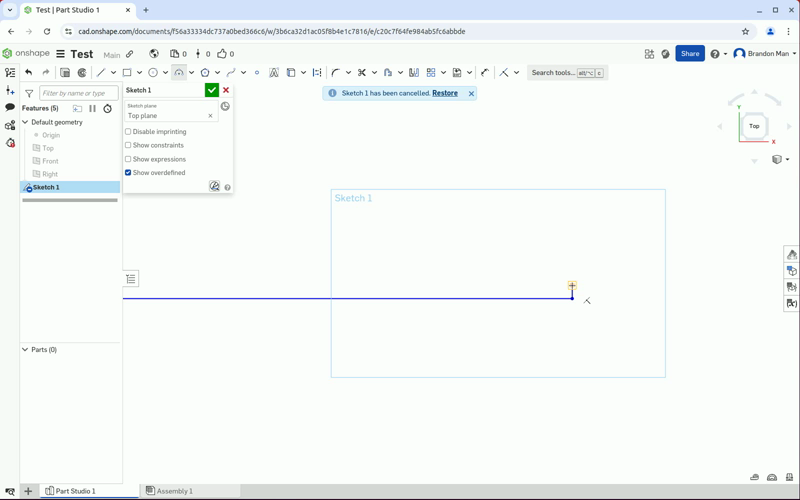
scroll(-6)
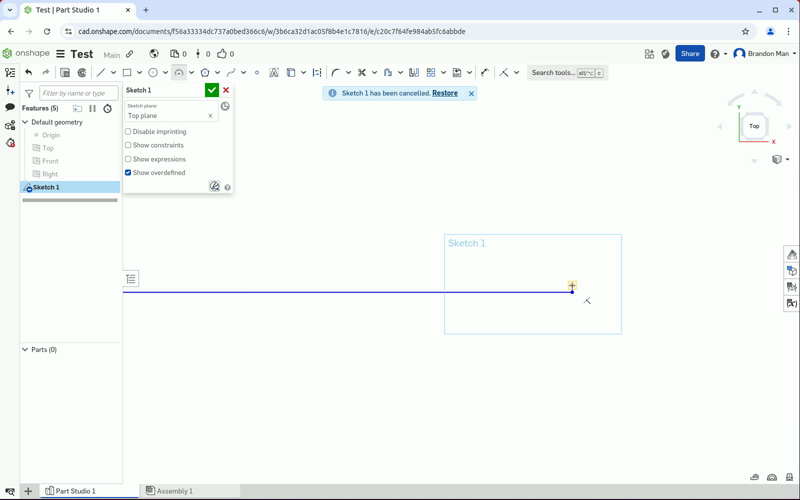
scroll(-6)
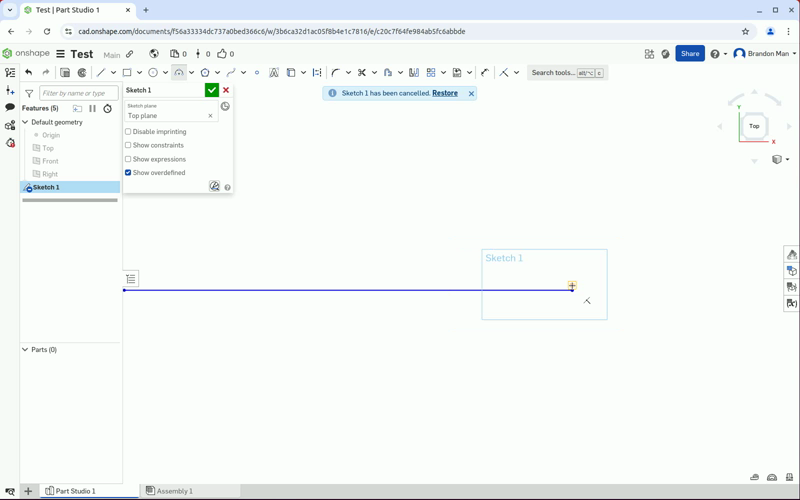
scroll(-6)
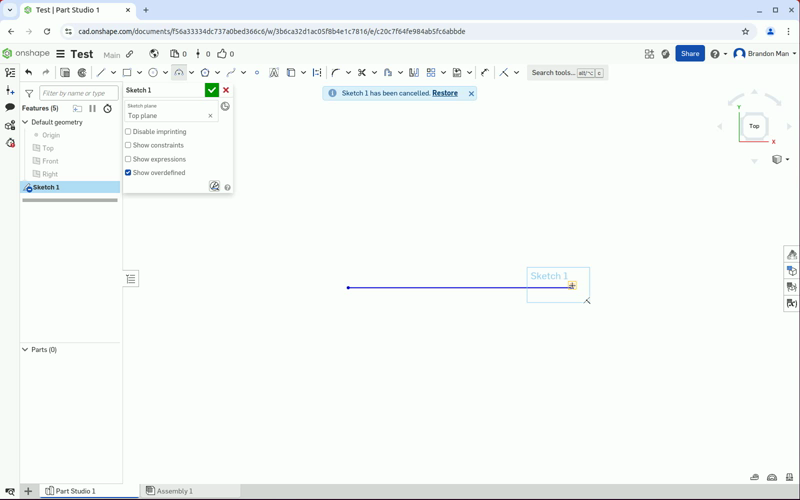
key_down(shift)
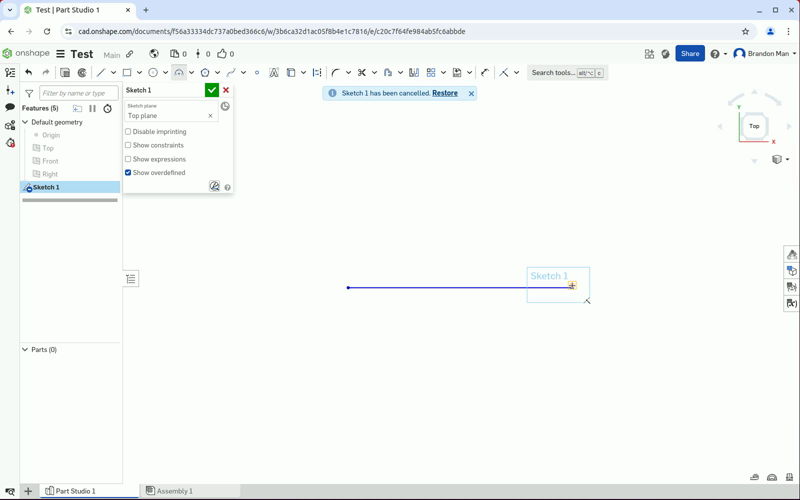
mouse_move(569, 278)
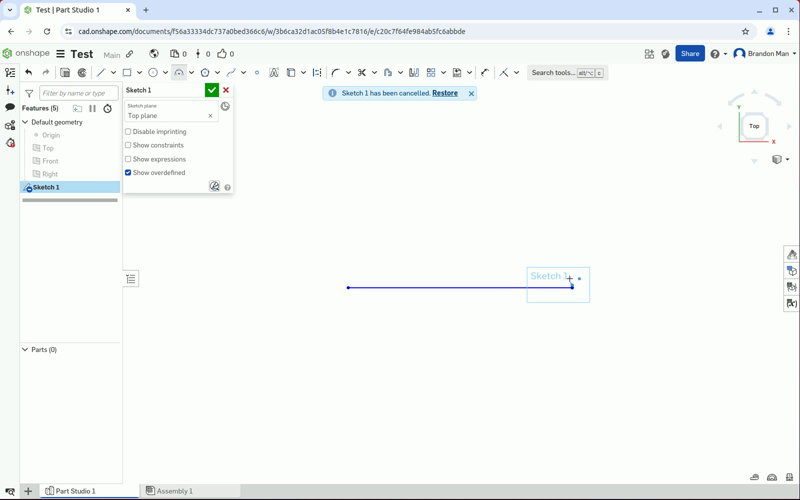
click(569, 278)
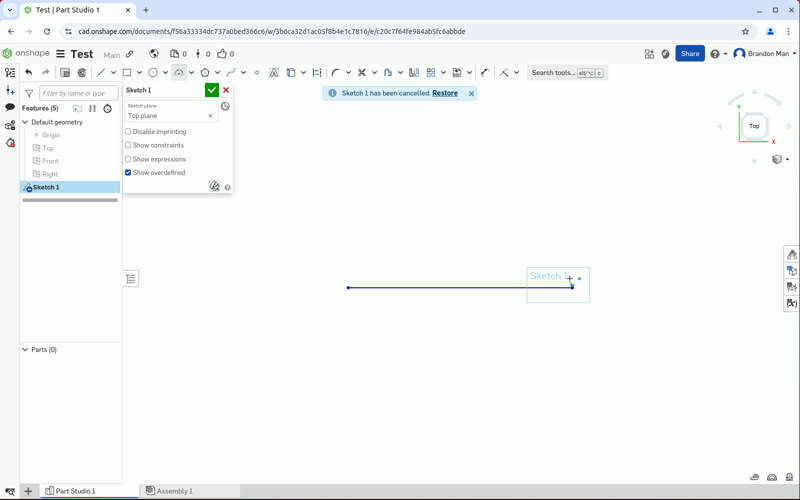
mouse_move(571, 281)
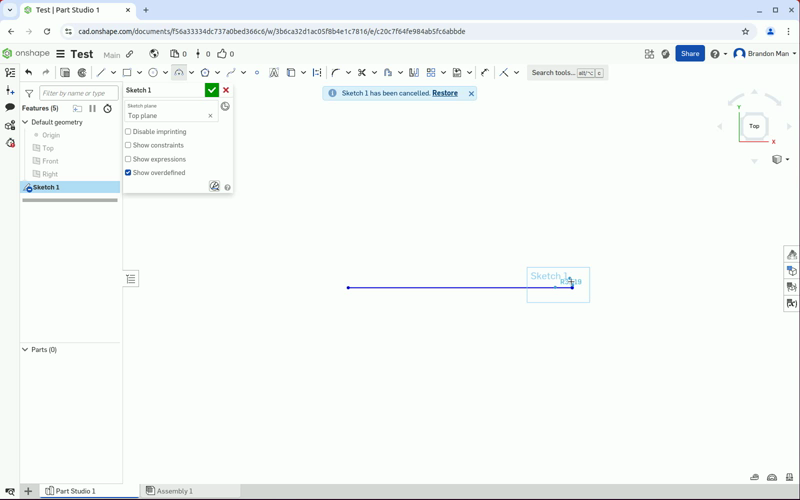
scroll(6)
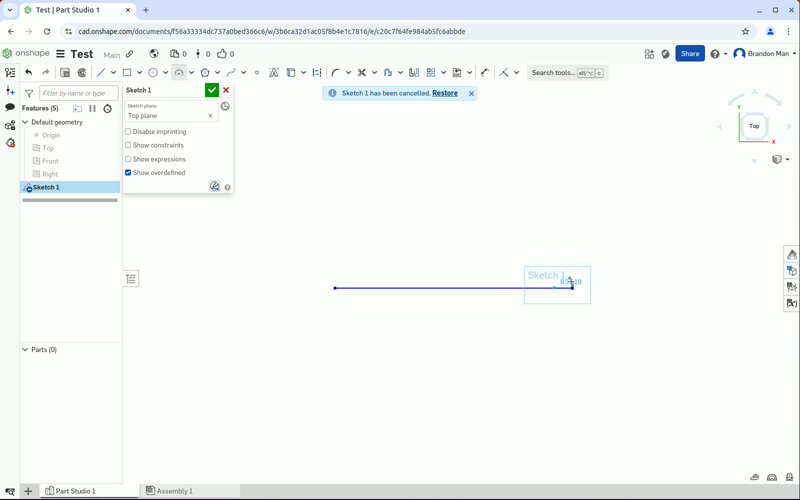
scroll(6)
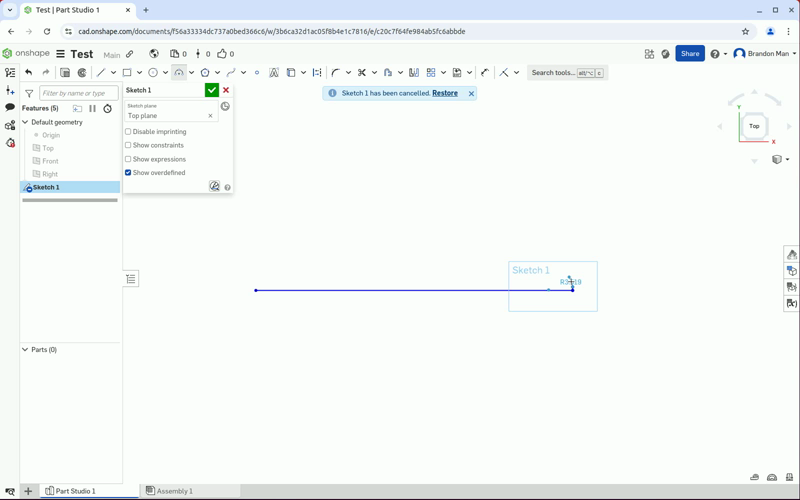
scroll(6)
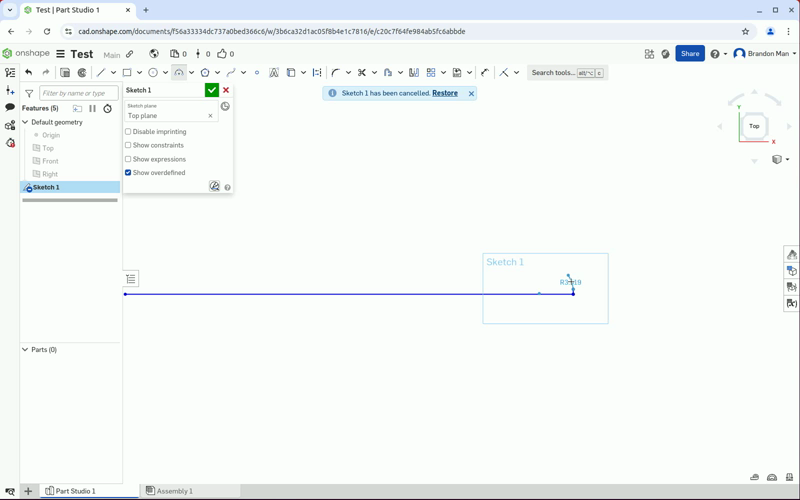
scroll(6)
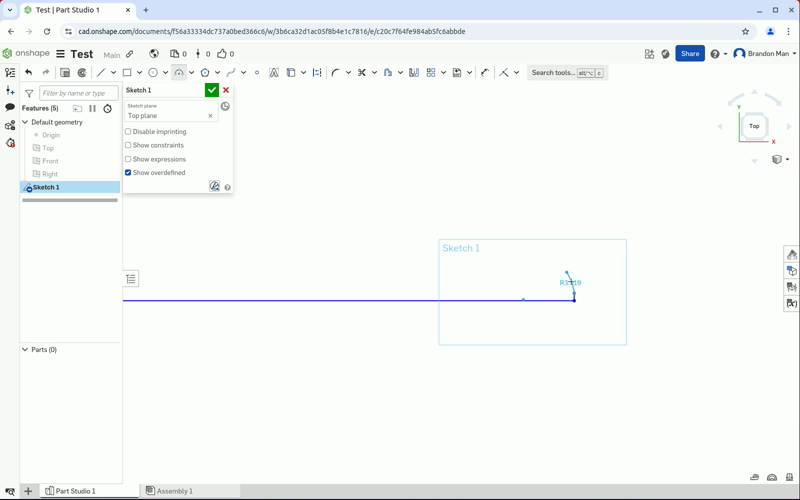
scroll(6)
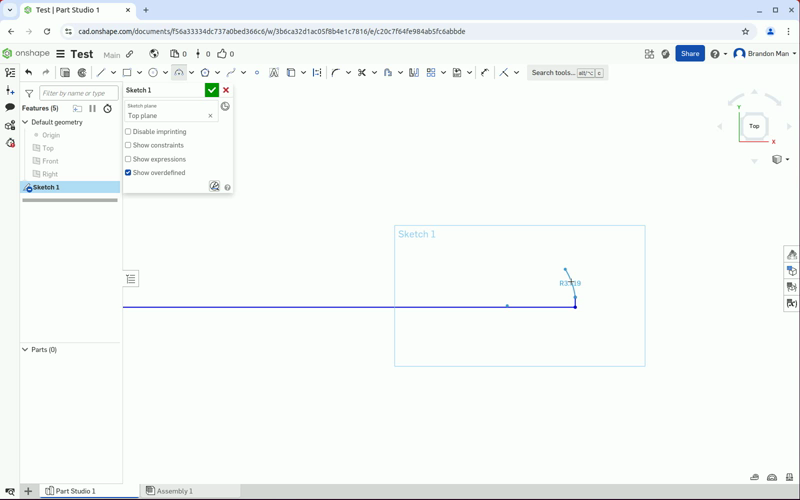
scroll(6)
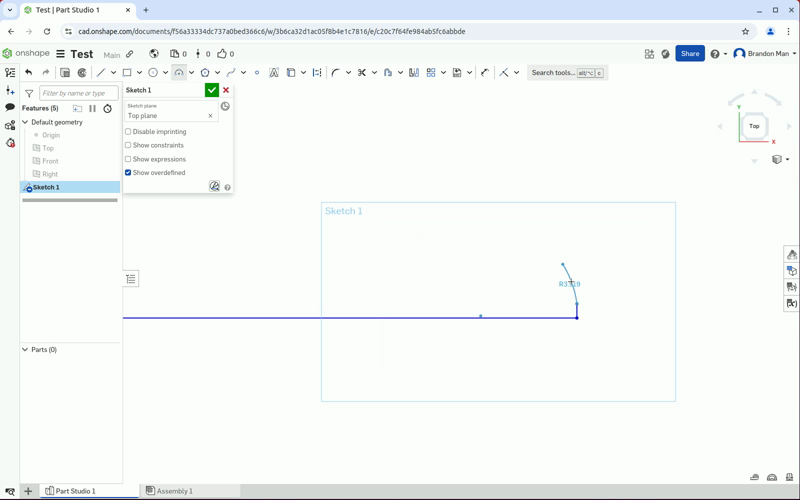
scroll(6)
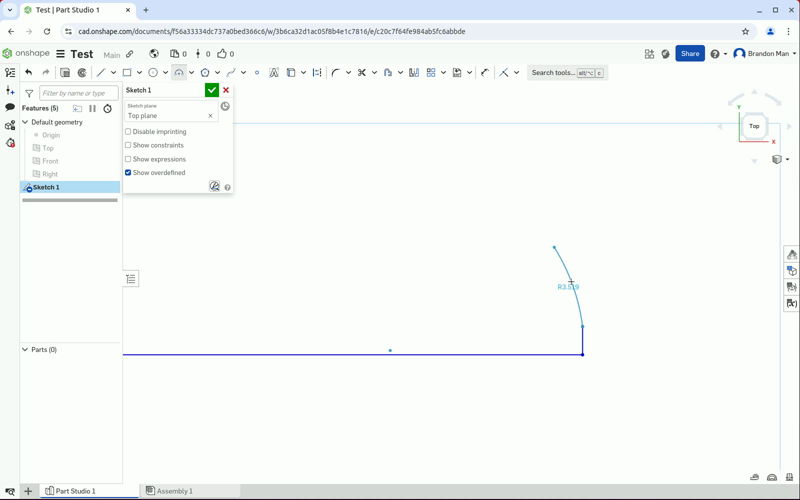
click(571, 281)
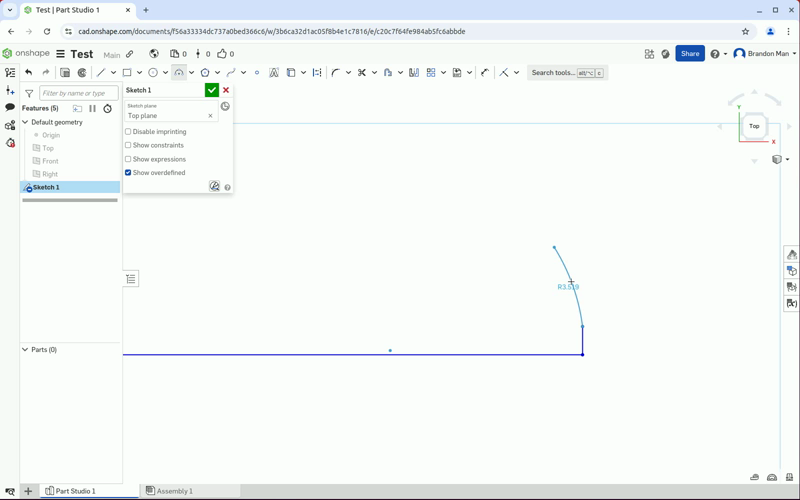
scroll(-6)
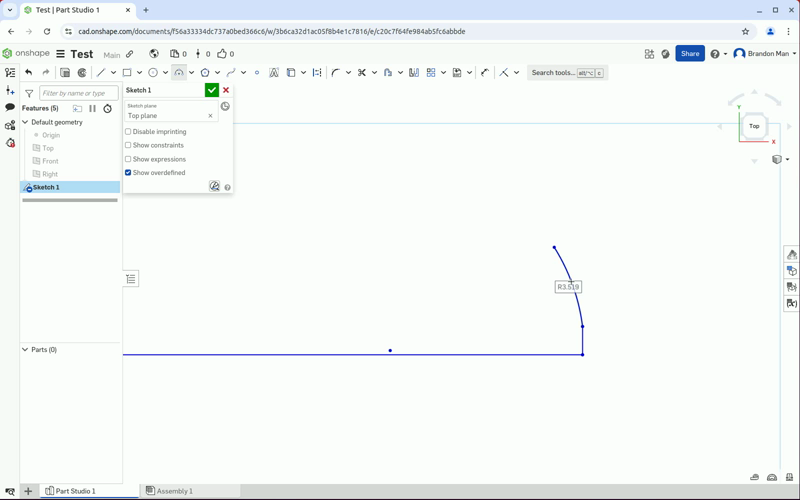
scroll(-6)
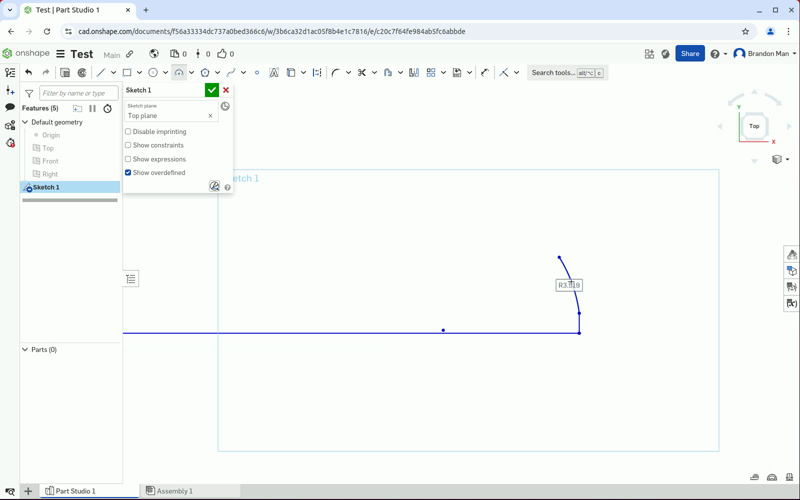
scroll(-6)
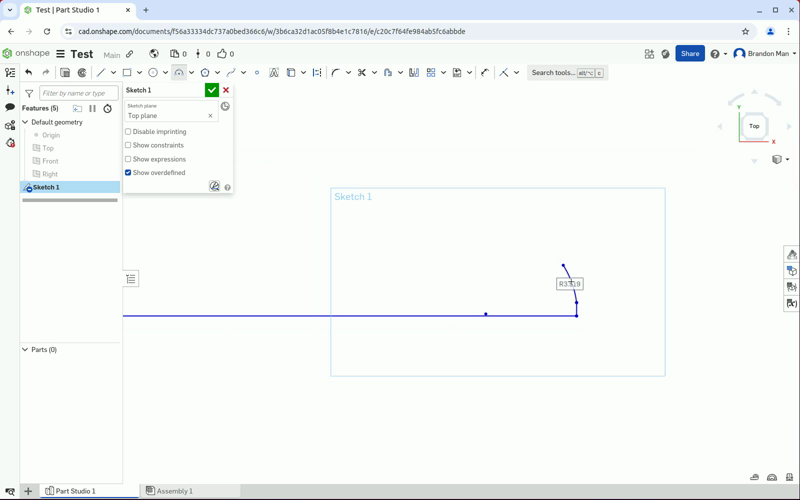
scroll(-6)
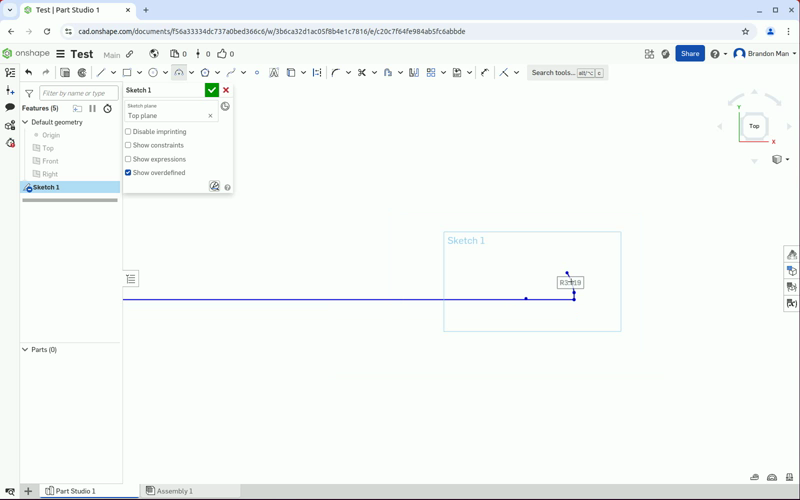
scroll(-6)
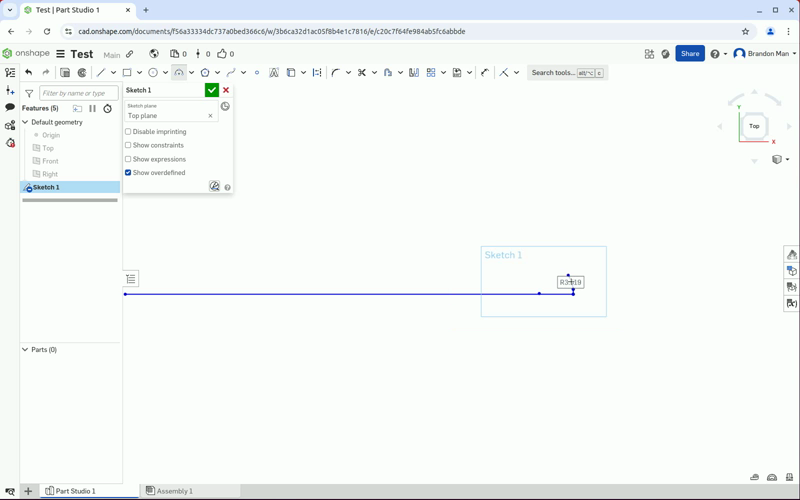
scroll(-6)
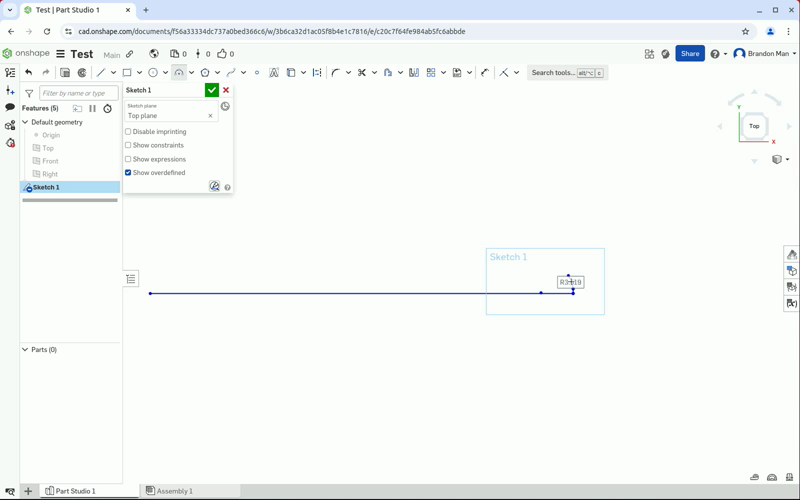
scroll(-6)
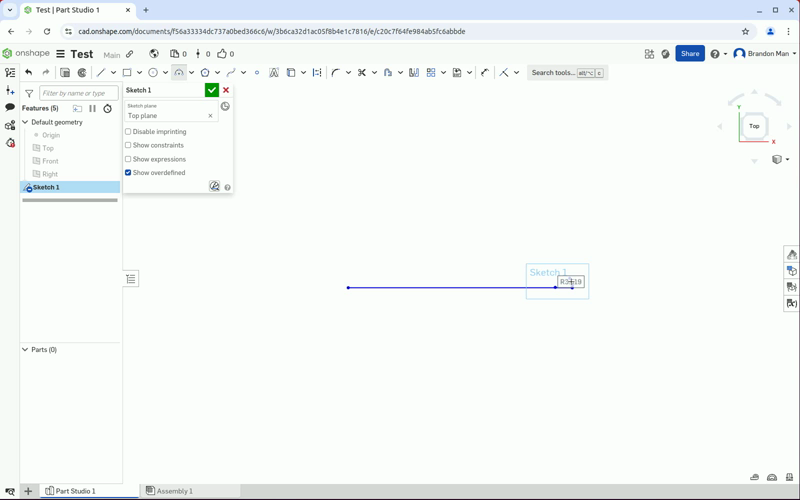
key_up(shift)
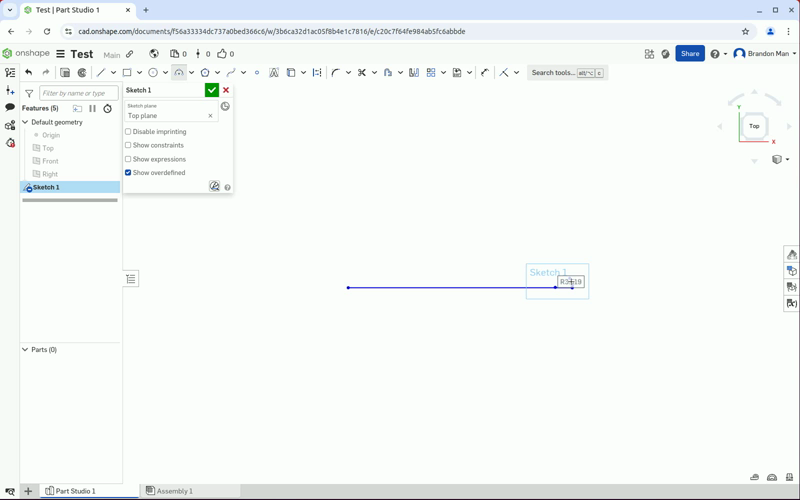
key(esc)
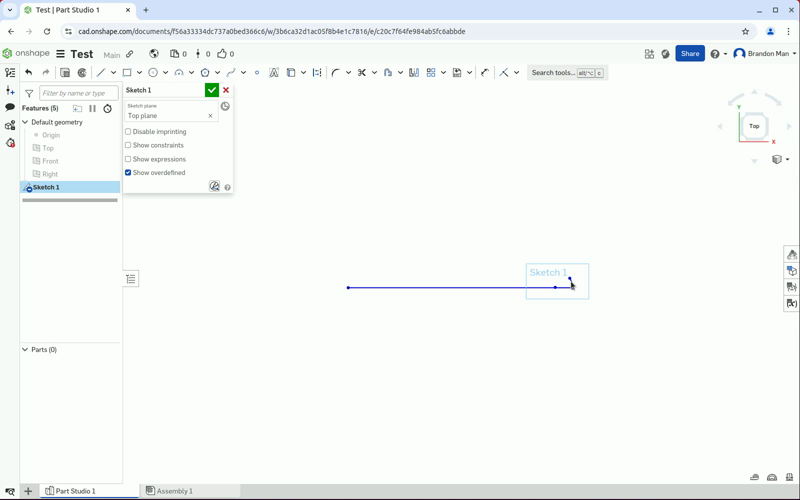
key(l)
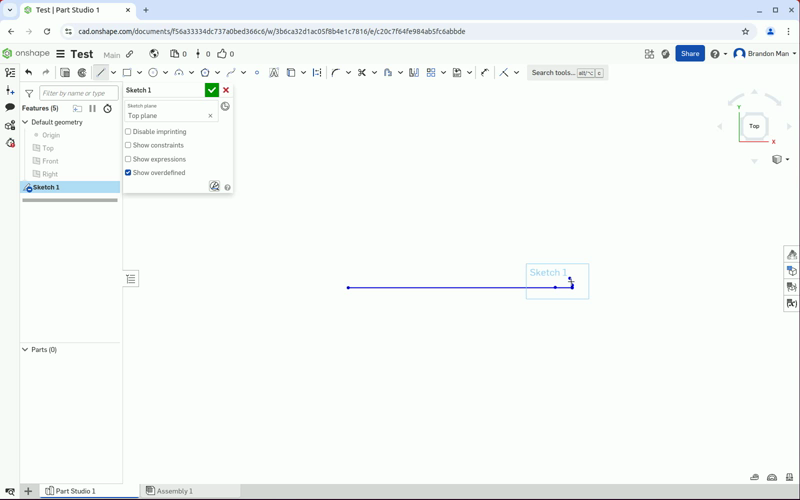
mouse_move(569, 278)
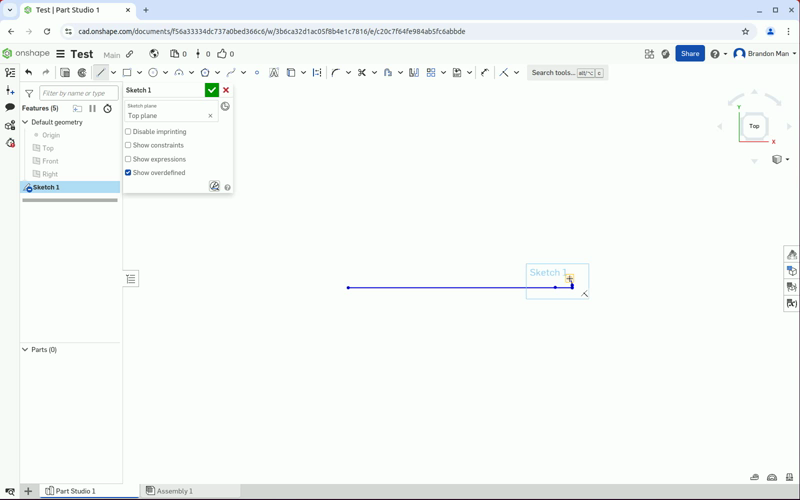
scroll(6)
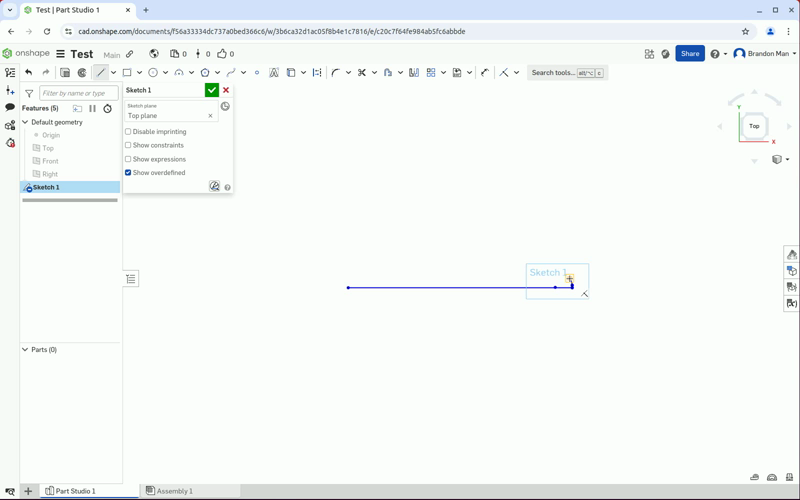
scroll(6)
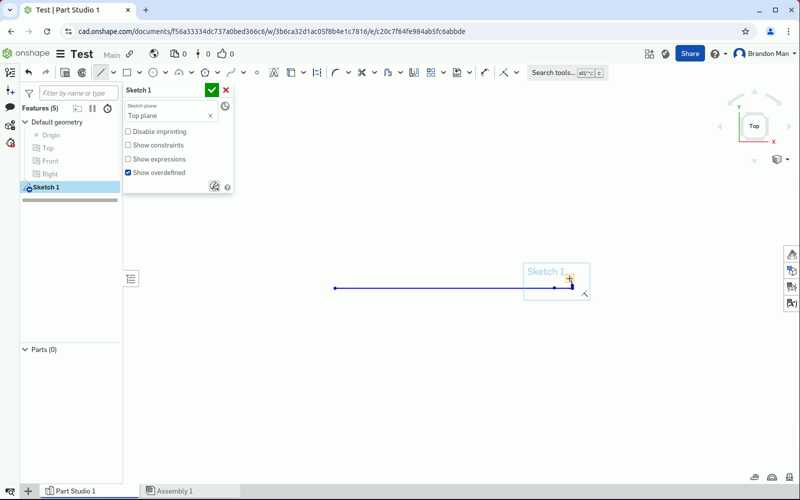
scroll(6)
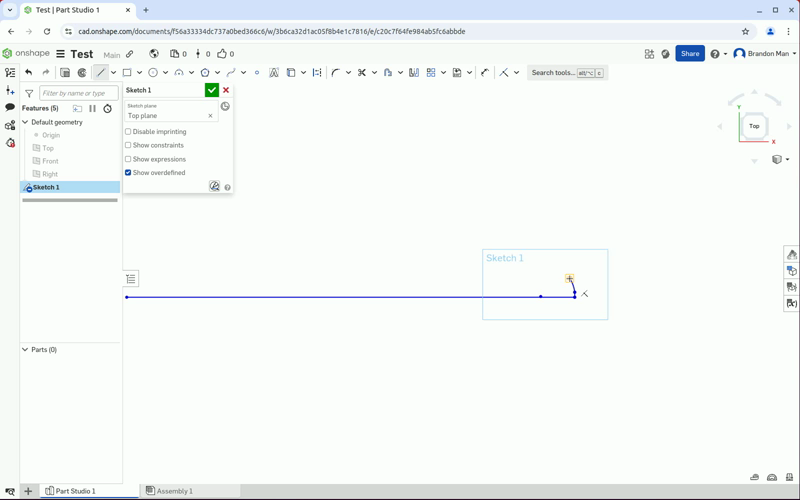
scroll(6)
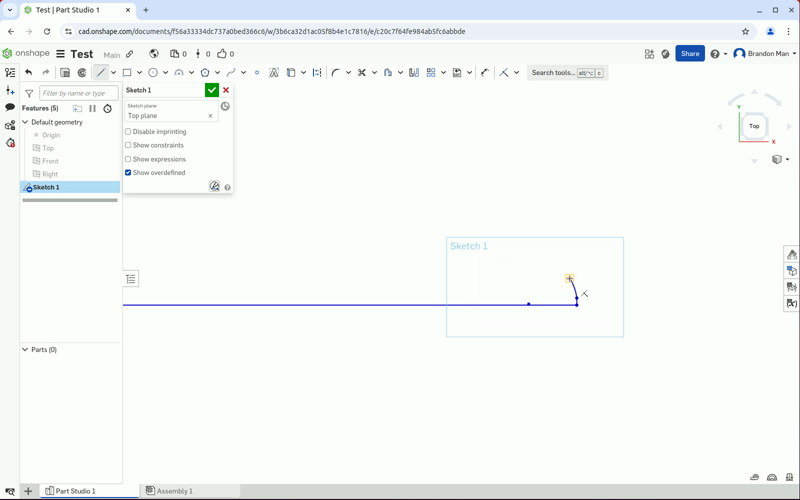
scroll(6)
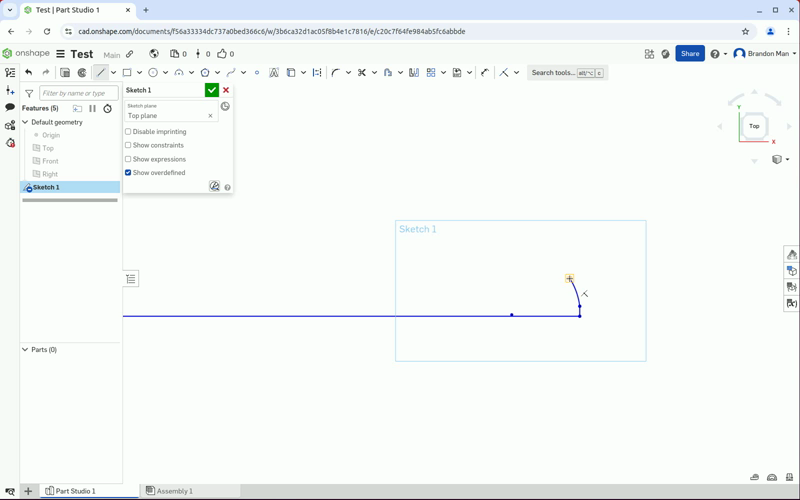
scroll(6)
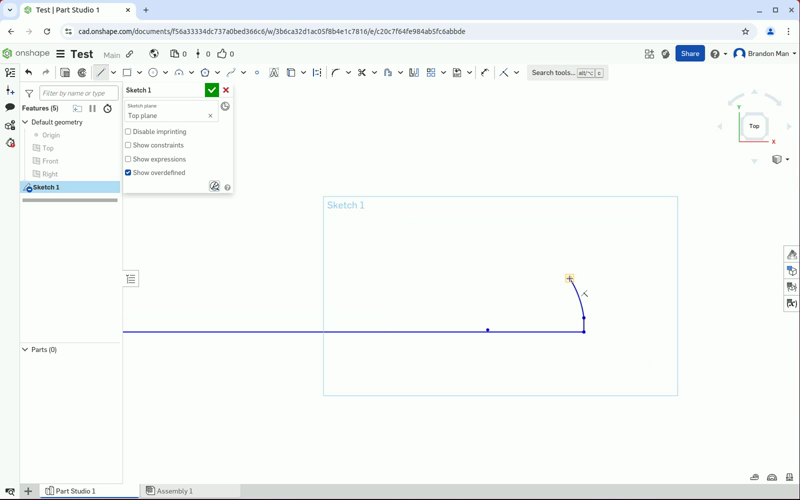
scroll(6)
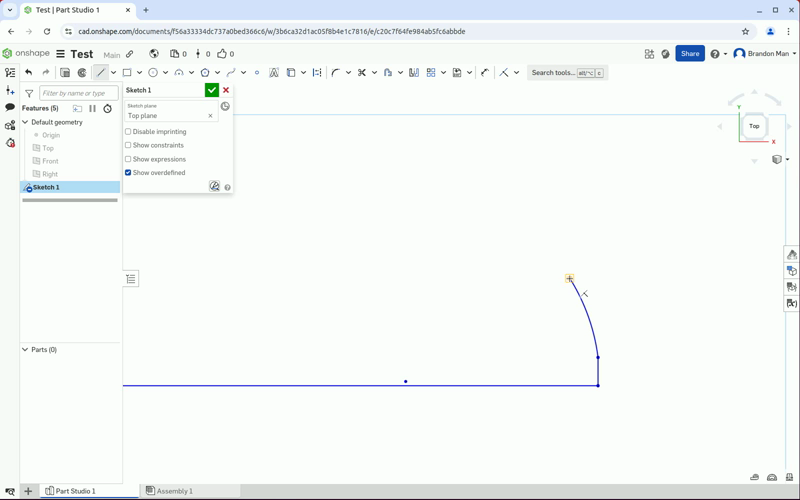
click(569, 278)
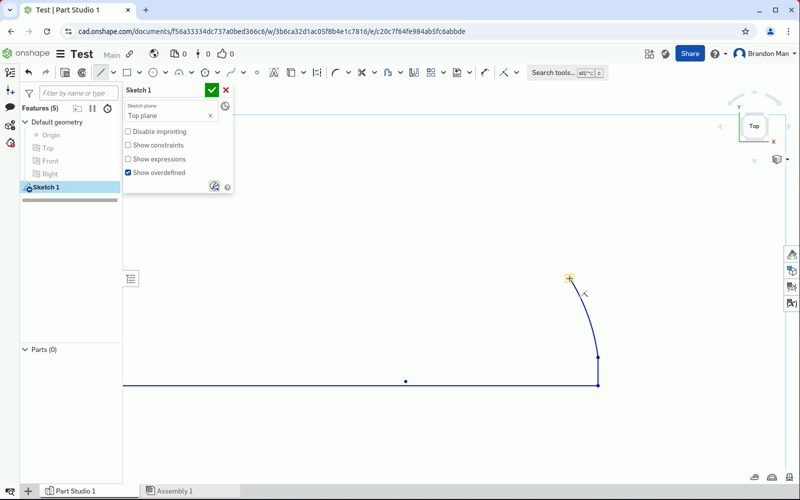
scroll(-6)
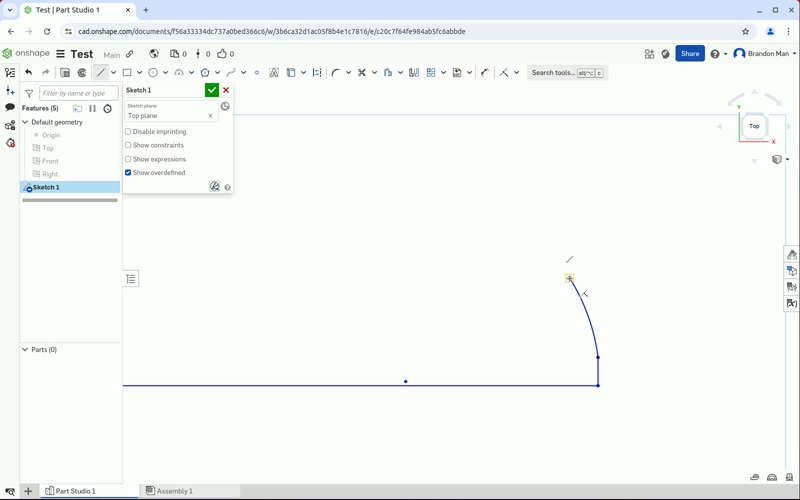
scroll(-6)
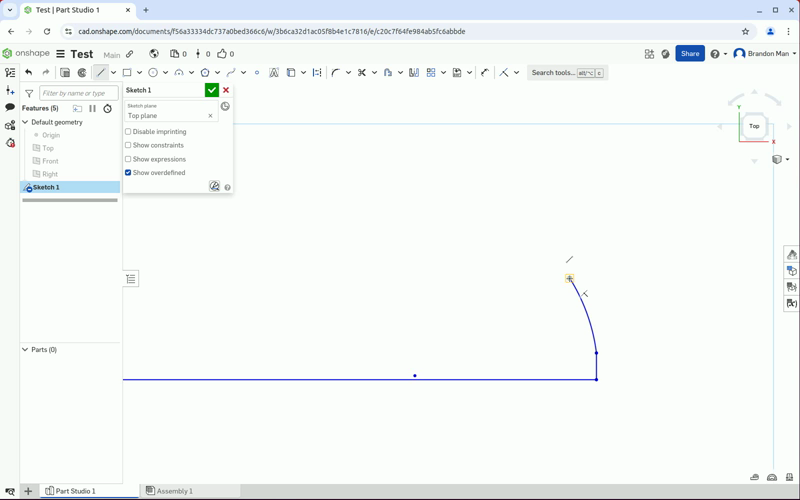
scroll(-6)
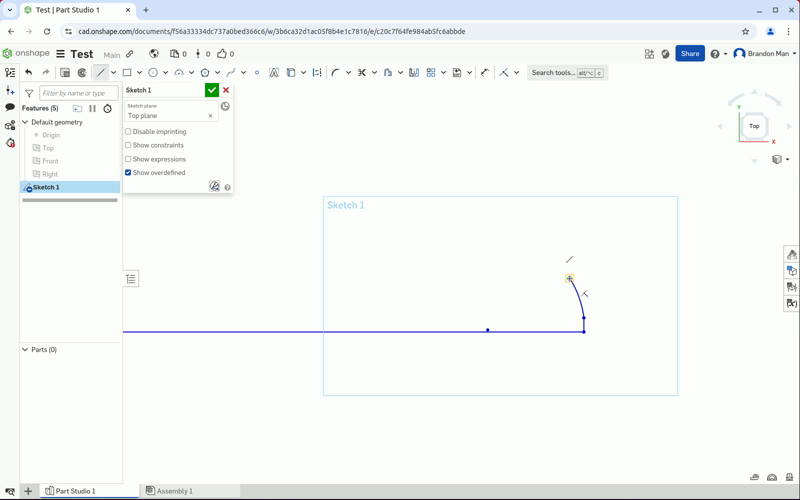
scroll(-6)
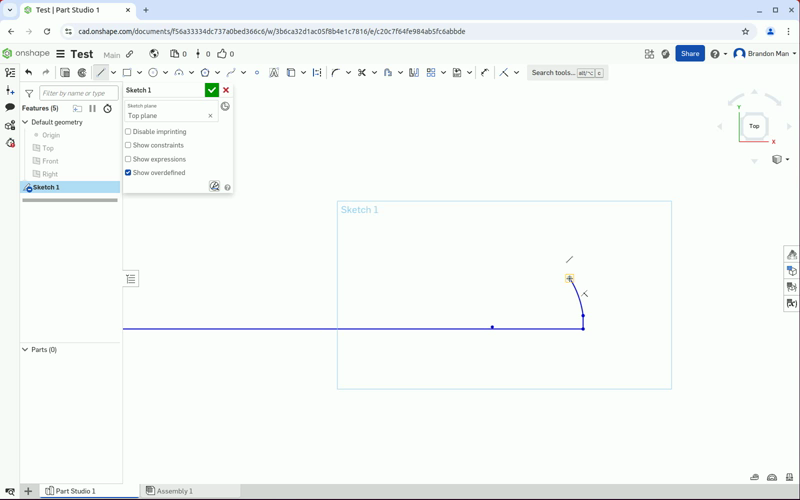
scroll(-6)
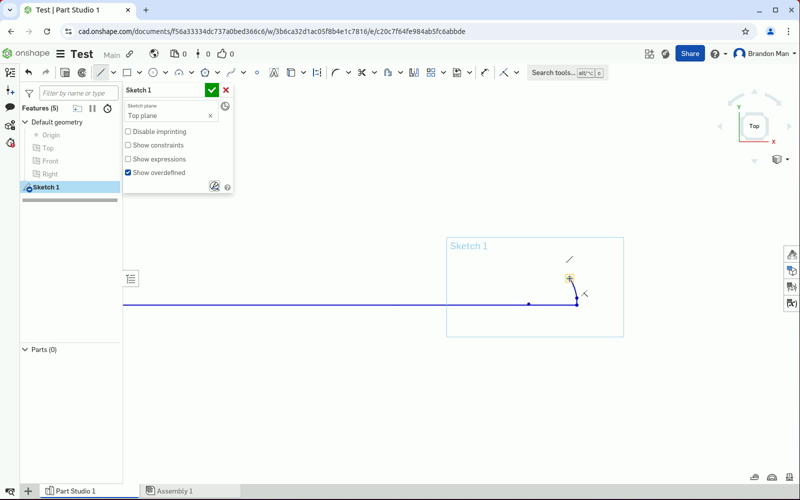
scroll(-6)
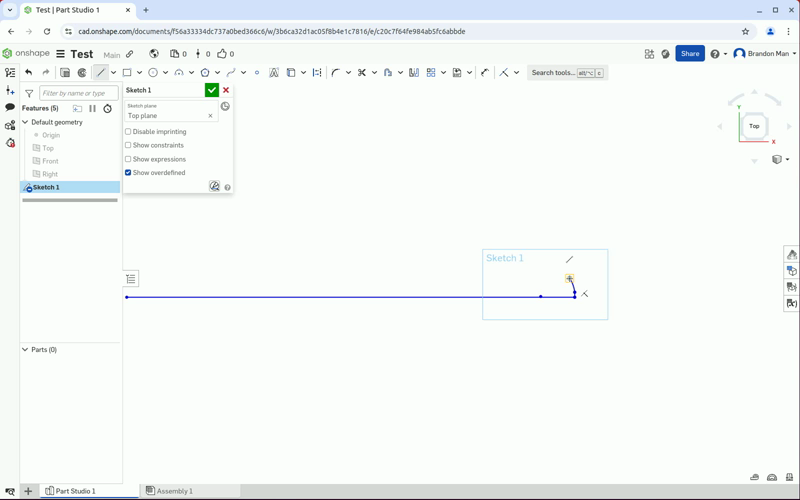
scroll(-6)
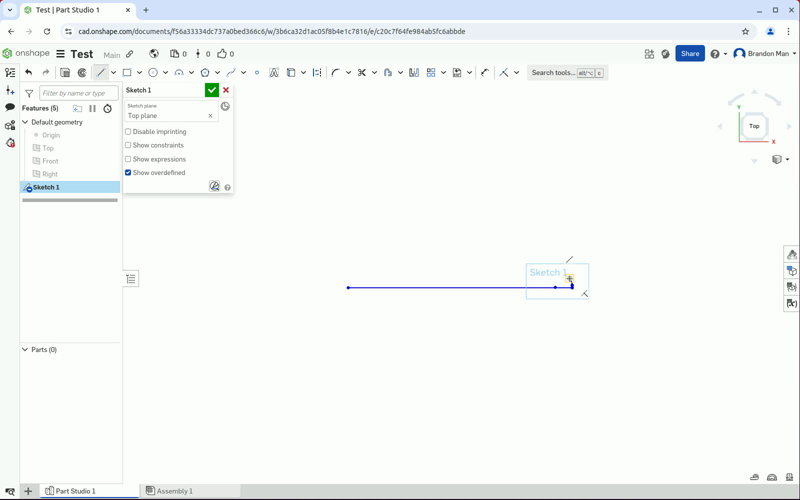
key_down(shift)
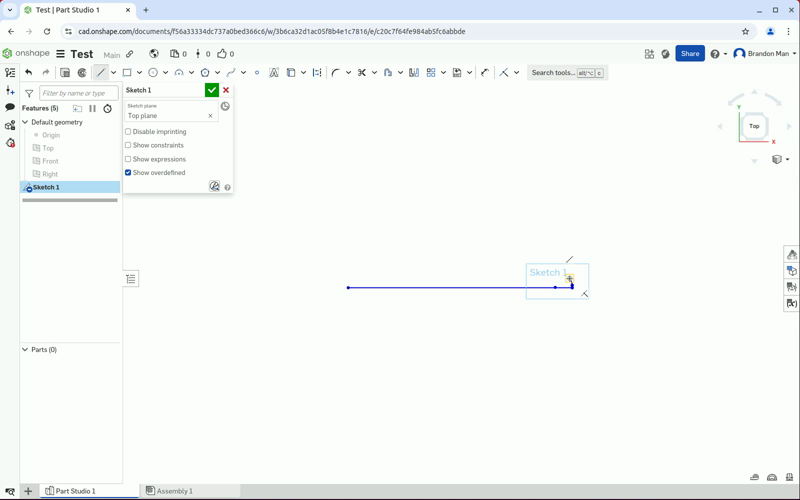
mouse_move(589, 278)
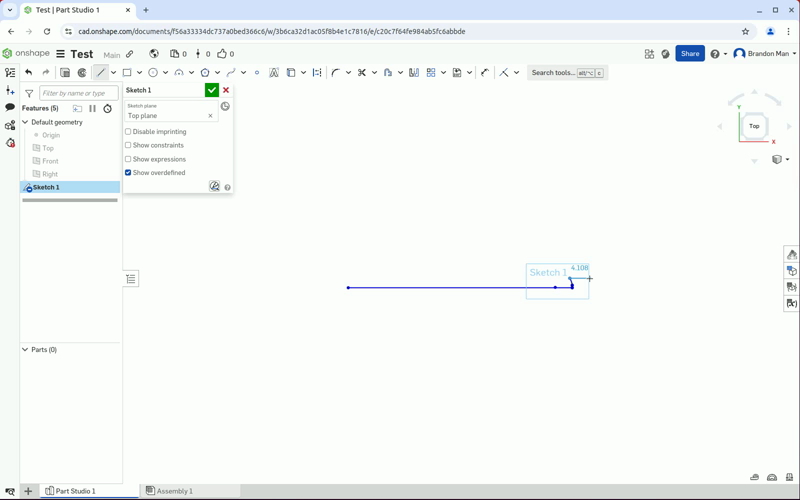
mouse_move(567, 278)
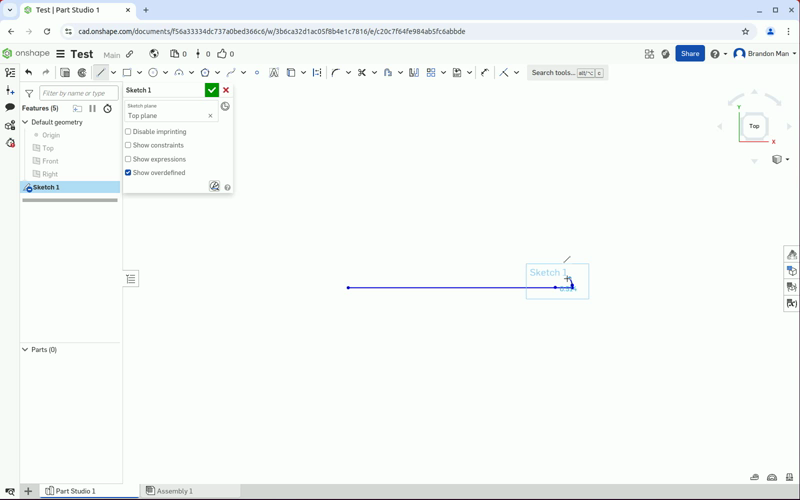
scroll(6)
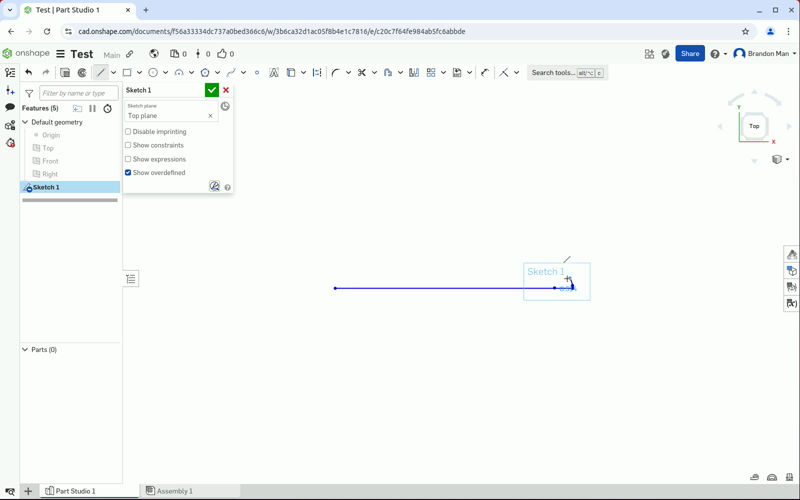
scroll(6)
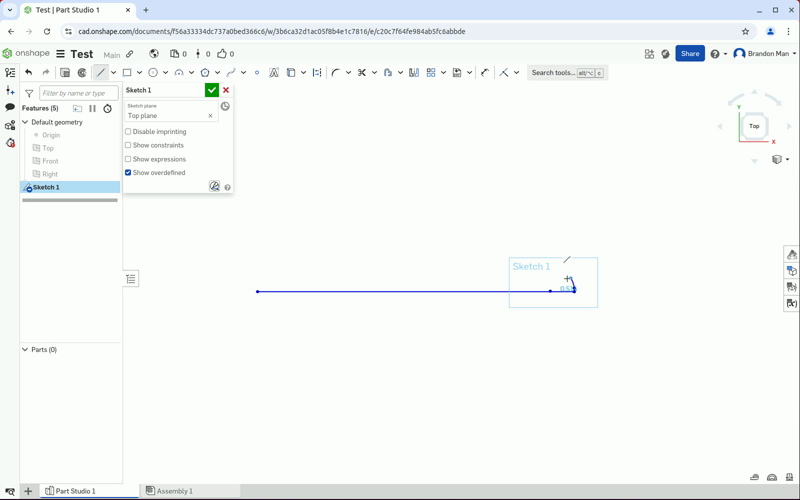
scroll(6)
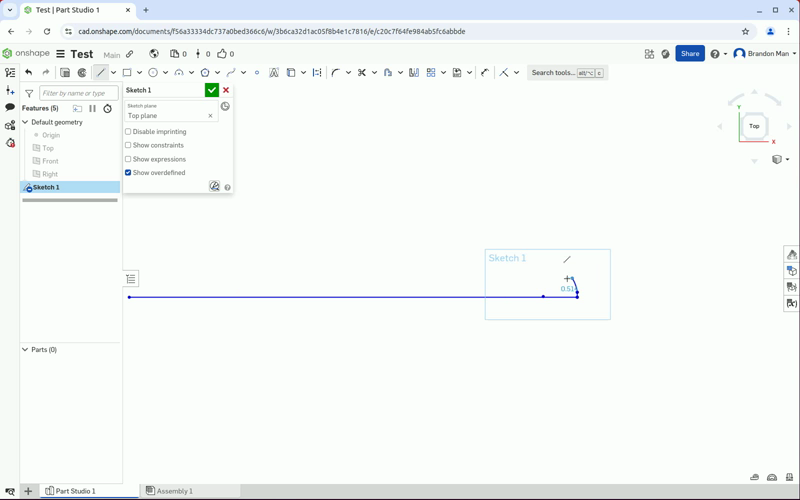
scroll(6)
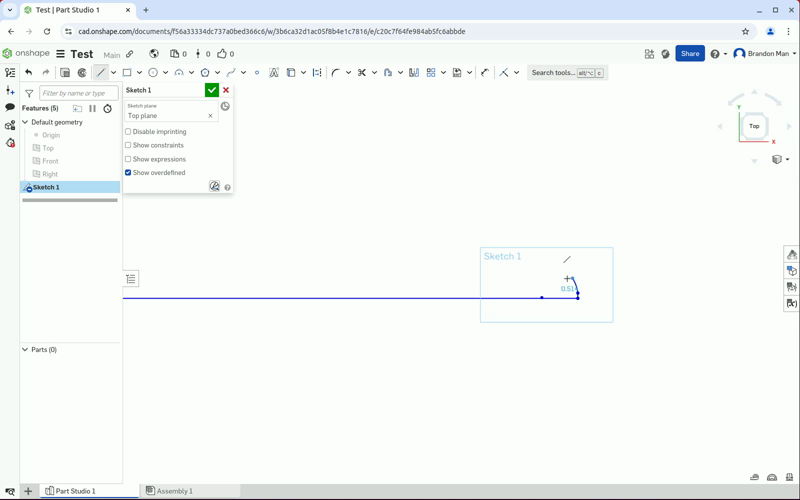
scroll(6)
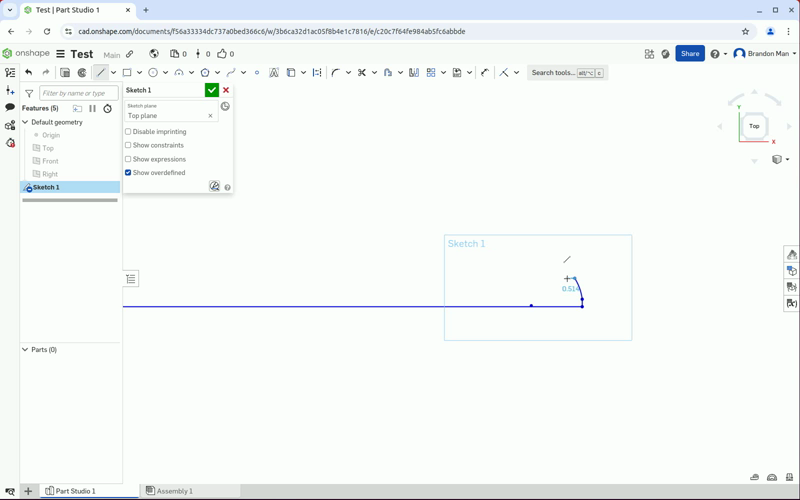
scroll(6)
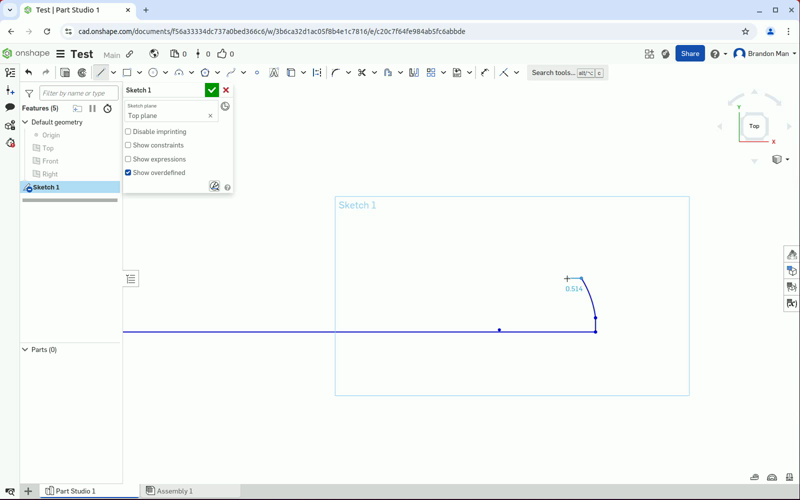
scroll(6)
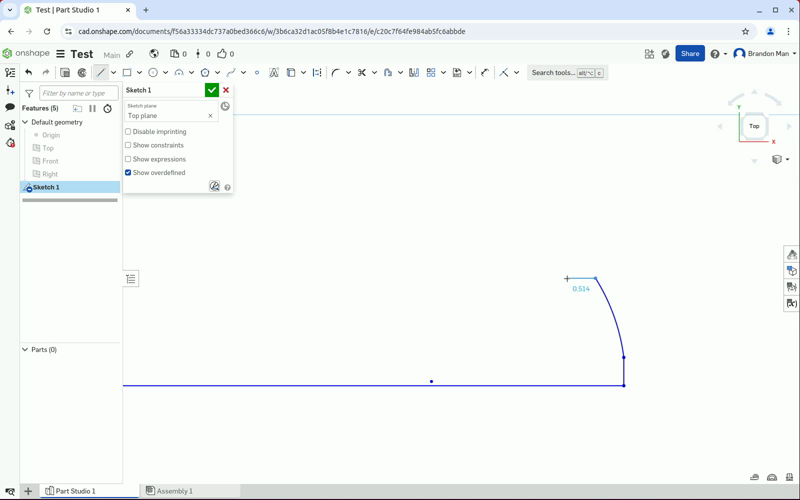
click(567, 278)
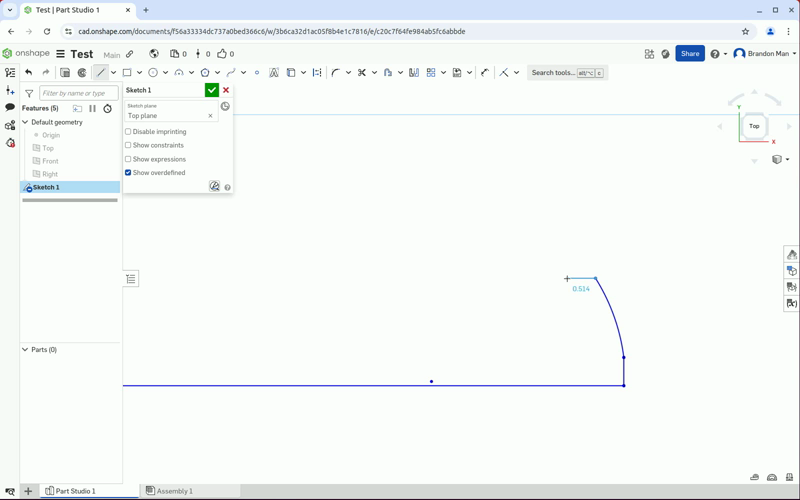
scroll(-6)
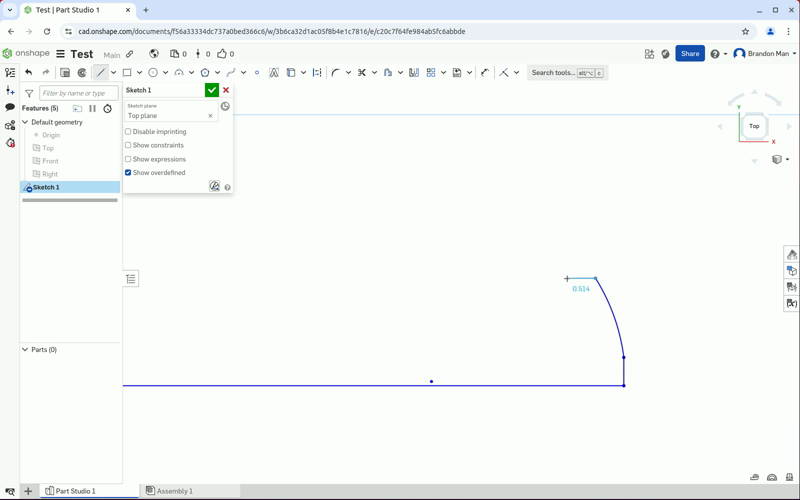
scroll(-6)
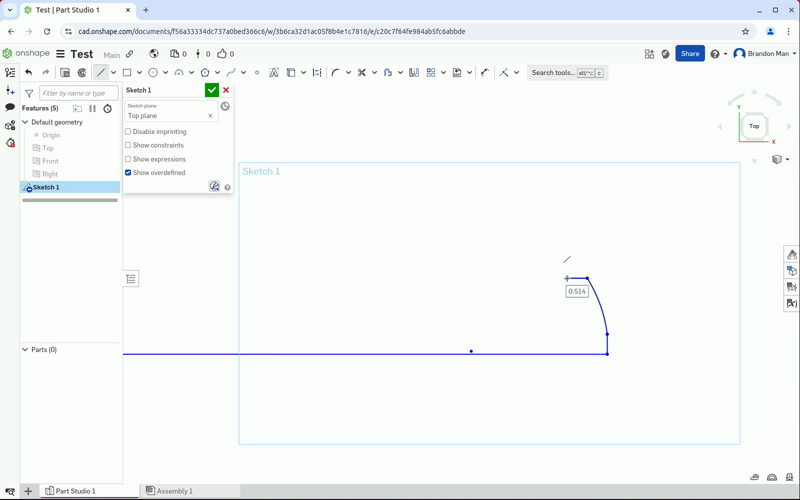
scroll(-6)
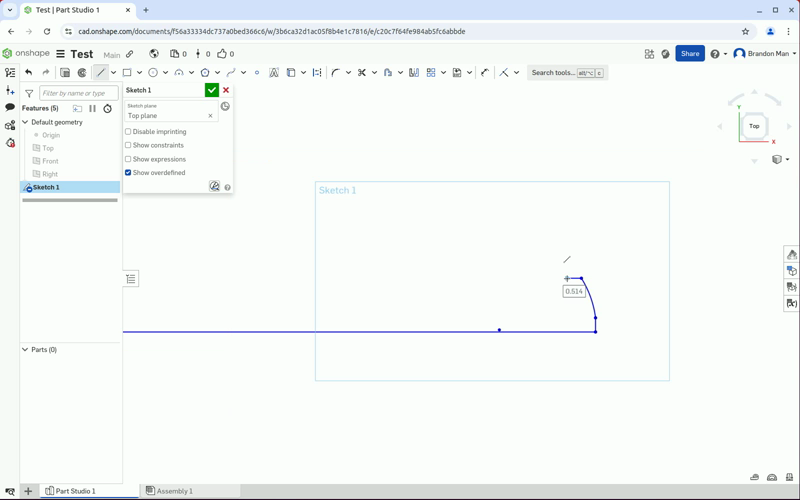
scroll(-6)
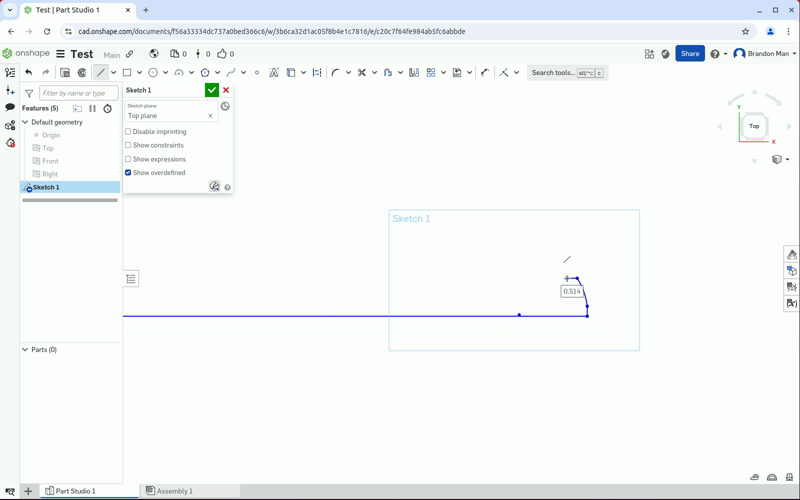
scroll(-6)
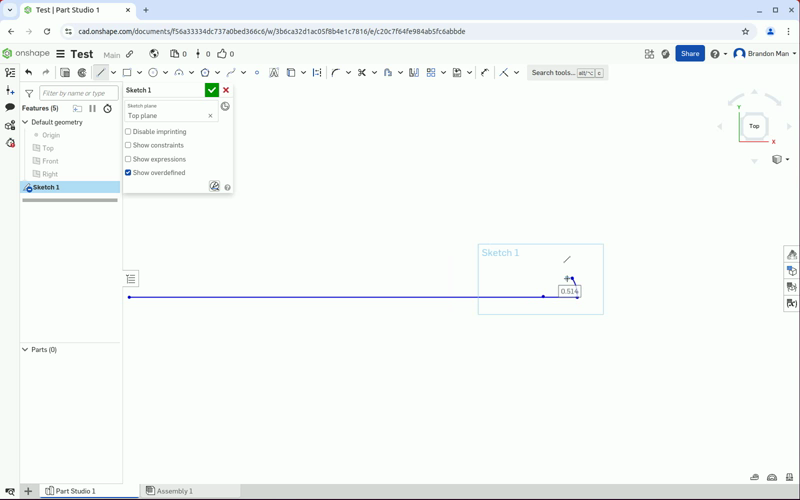
scroll(-6)
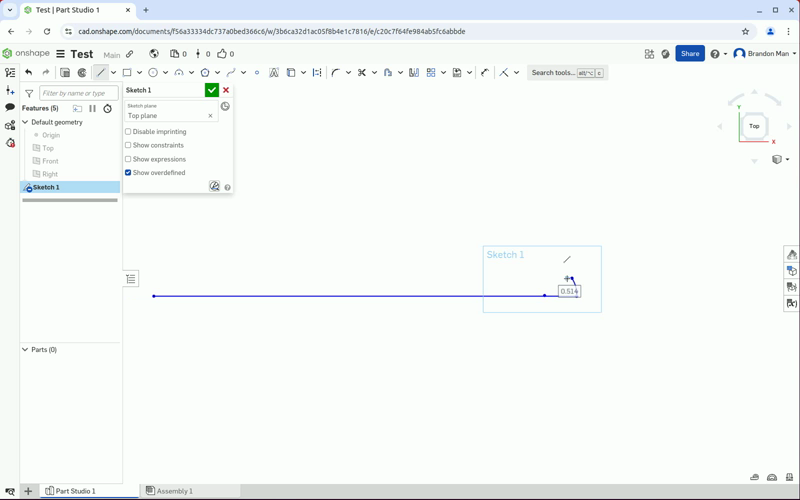
scroll(-6)
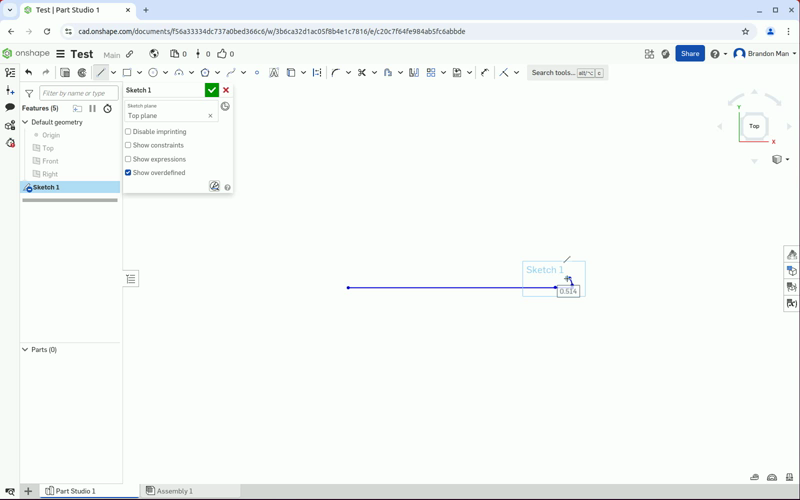
key_up(shift)
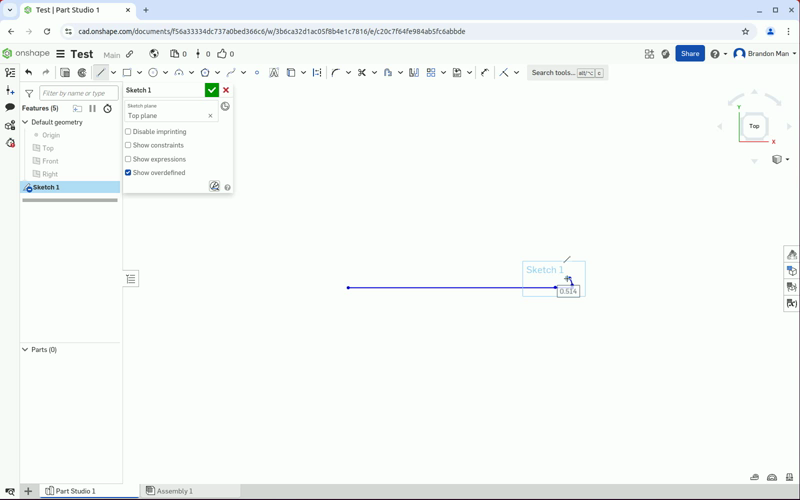
key_down(shift)
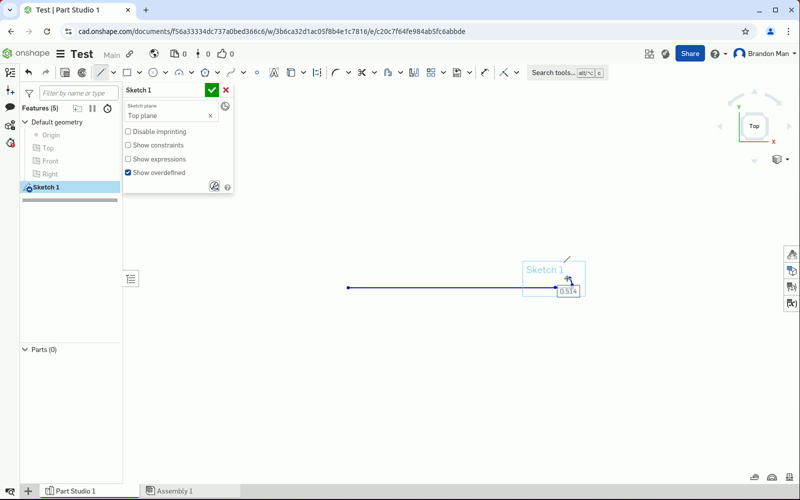
mouse_move(348, 278)
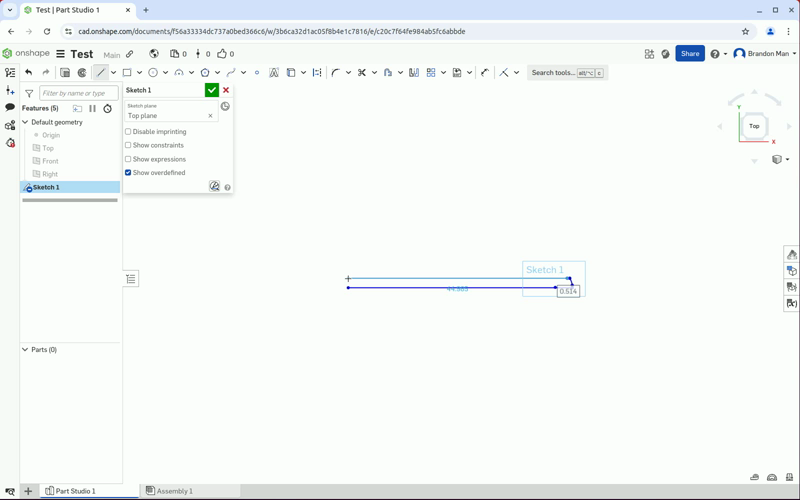
click(348, 278)
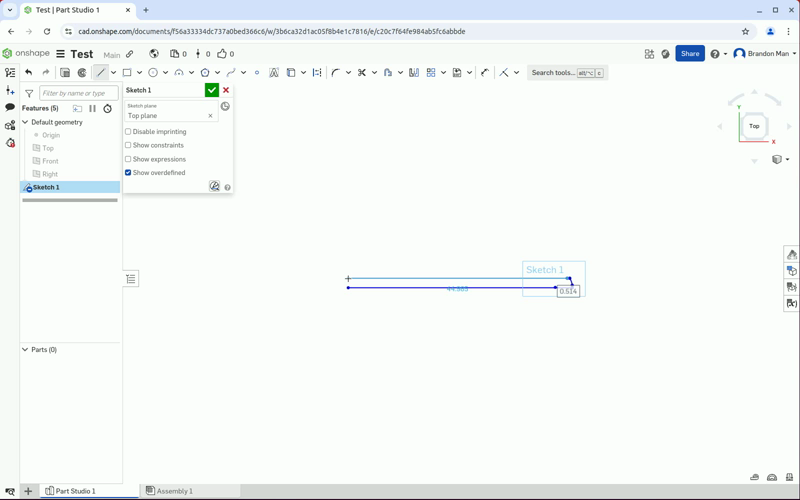
key_up(shift)
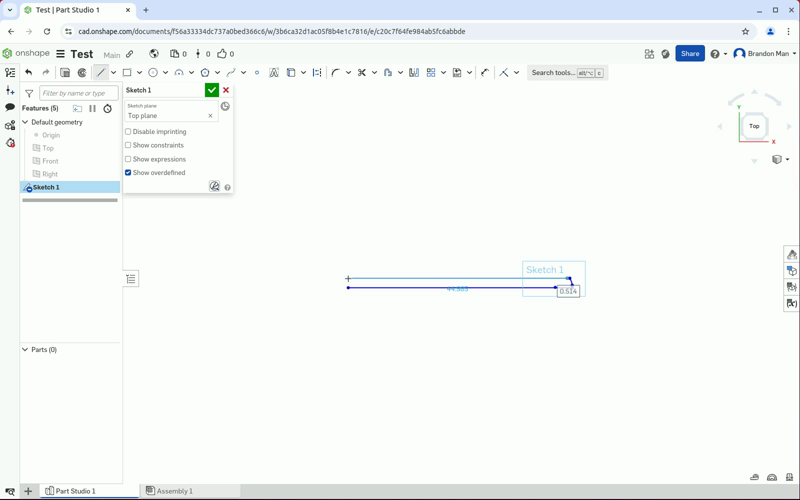
mouse_move(378, 278)
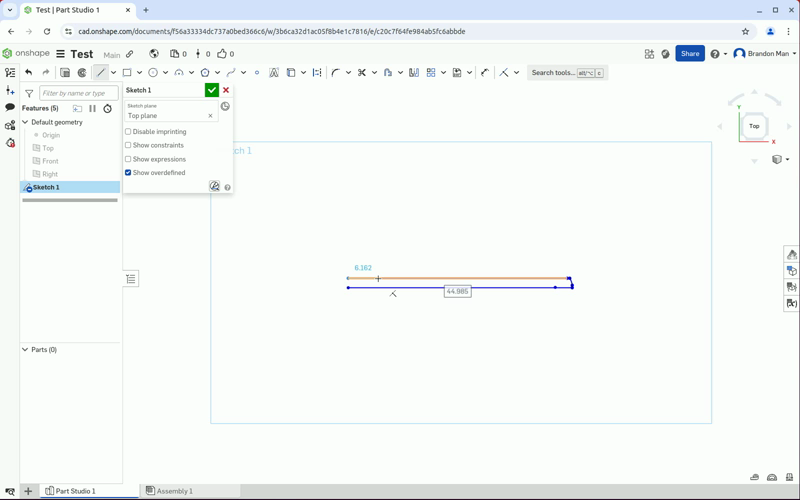
key_down(shift)
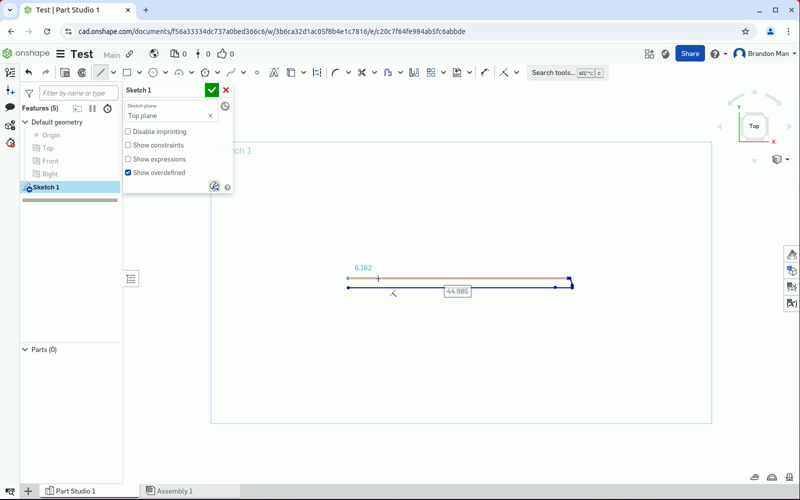
mouse_move(348, 287)
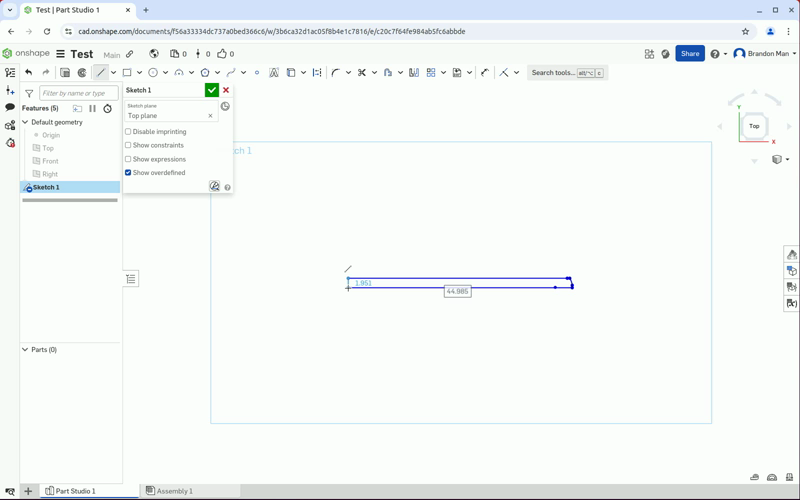
key_up(shift)
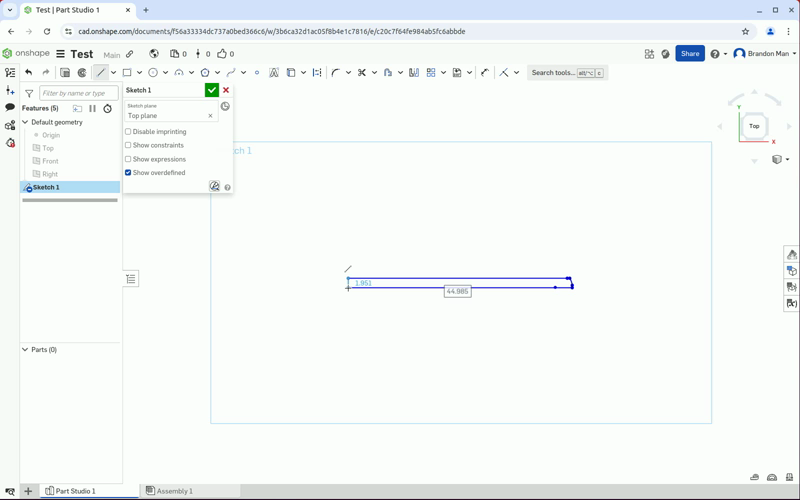
click(348, 287)
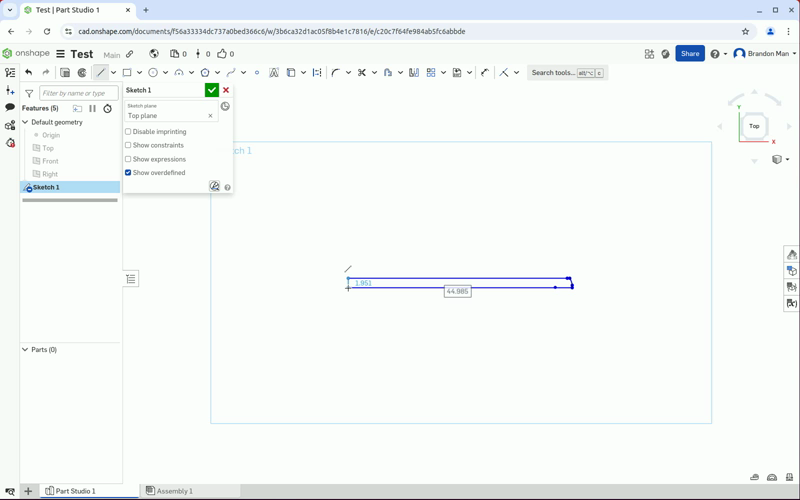
key(esc)
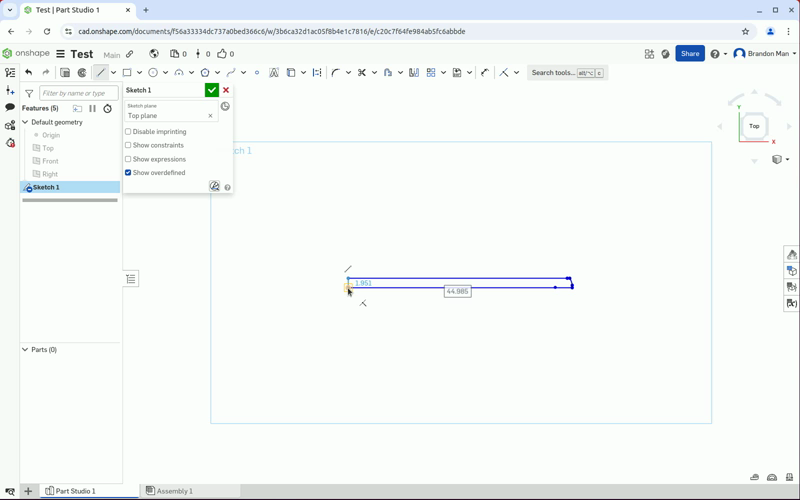
mouse_move(424, 285)
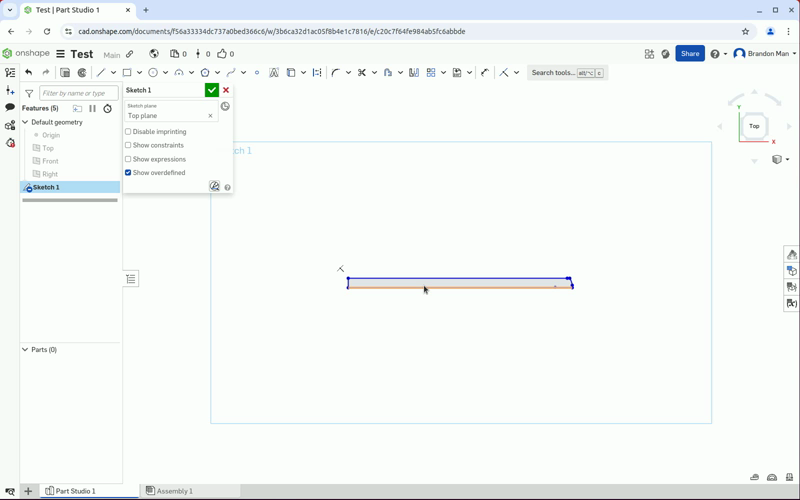
click(424, 285)
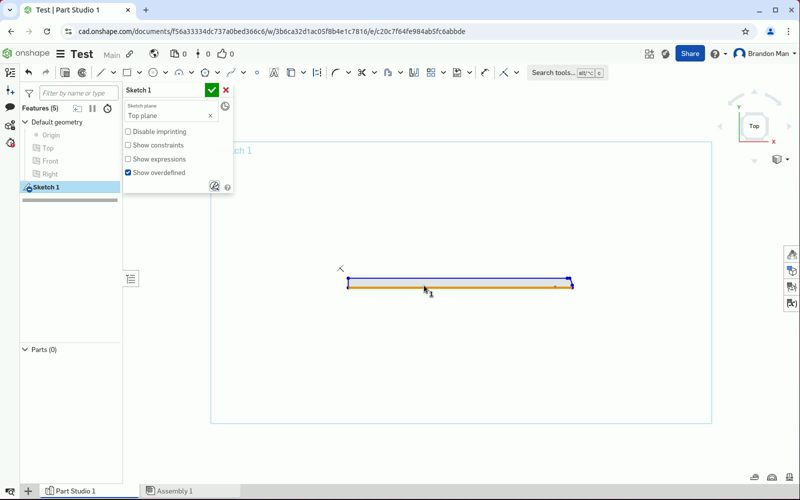
mouse_move(73, 352)
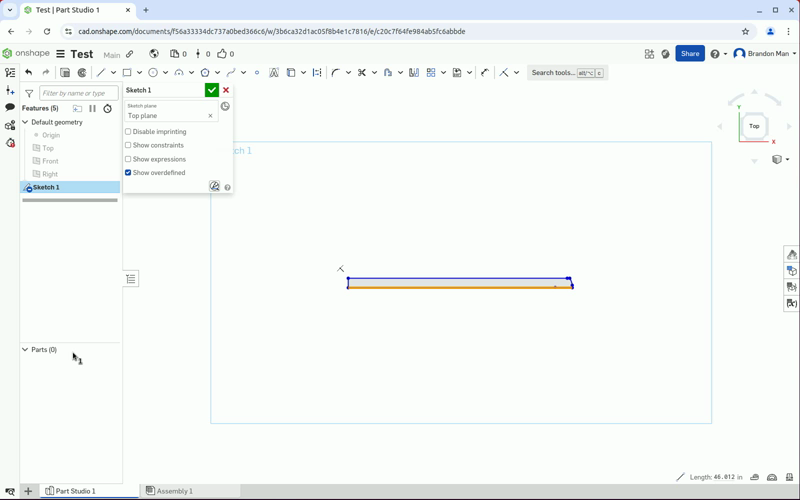
key(shift+y)
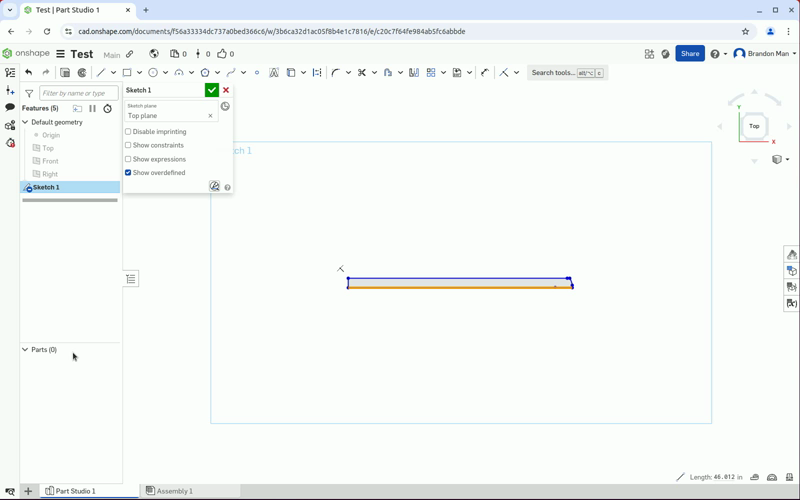
key(shift+e)
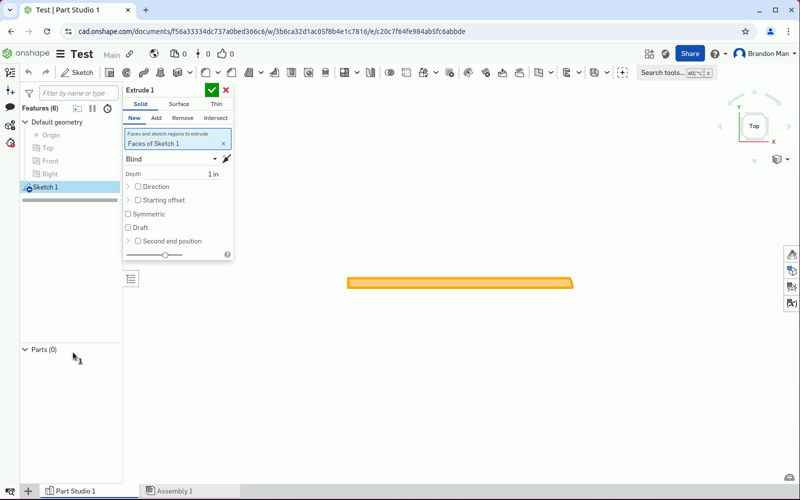
mouse_move(143, 106)
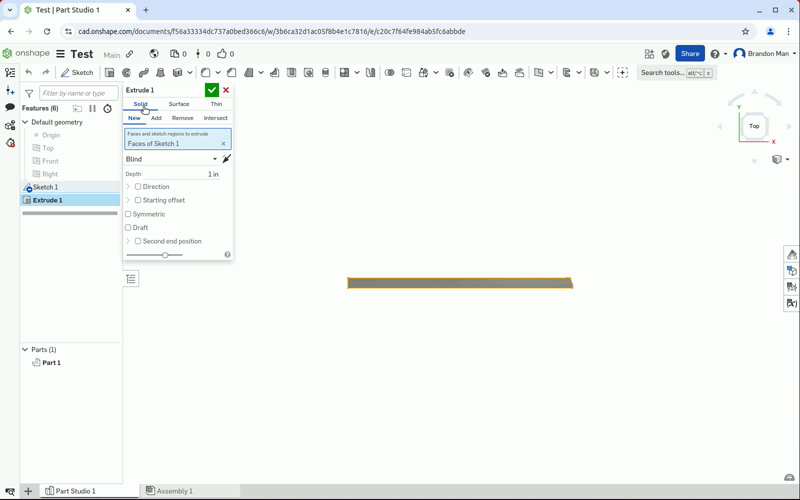
click(143, 106)
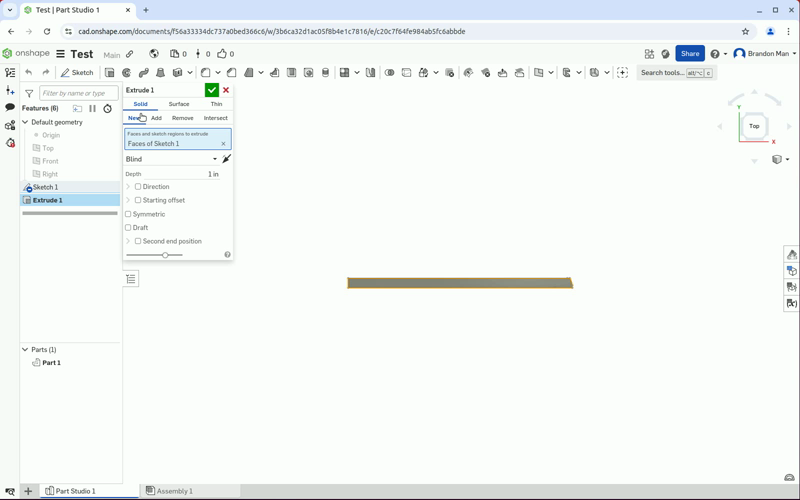
mouse_move(137, 120)
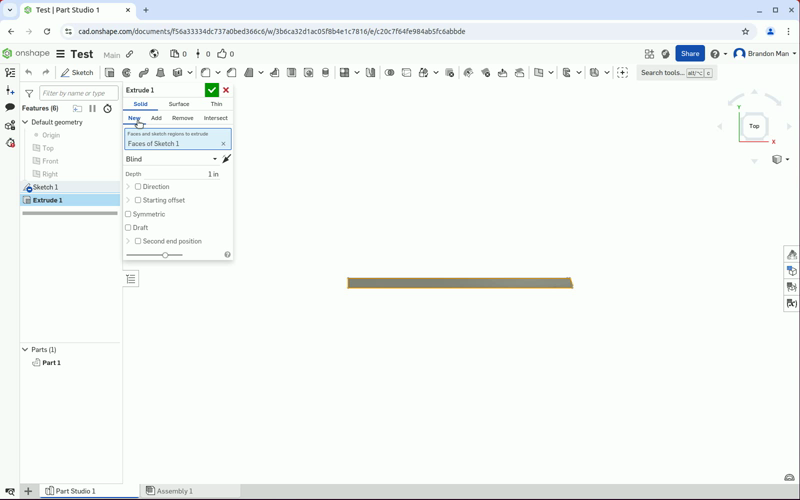
click(137, 120)
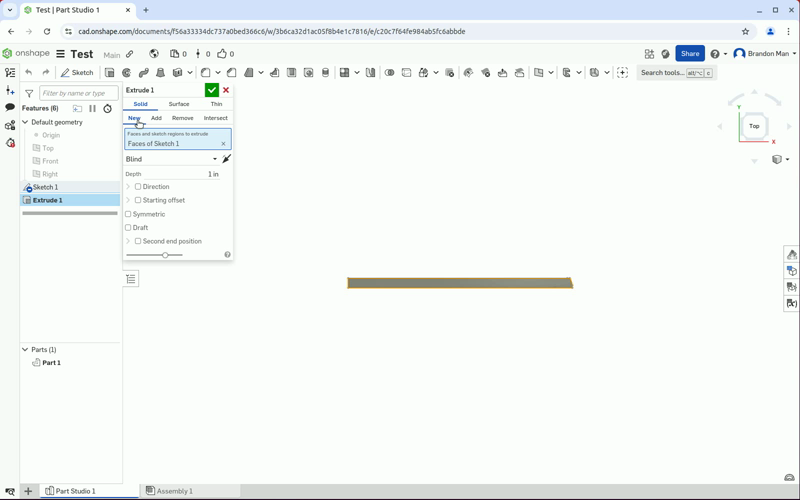
key(tab, 4)
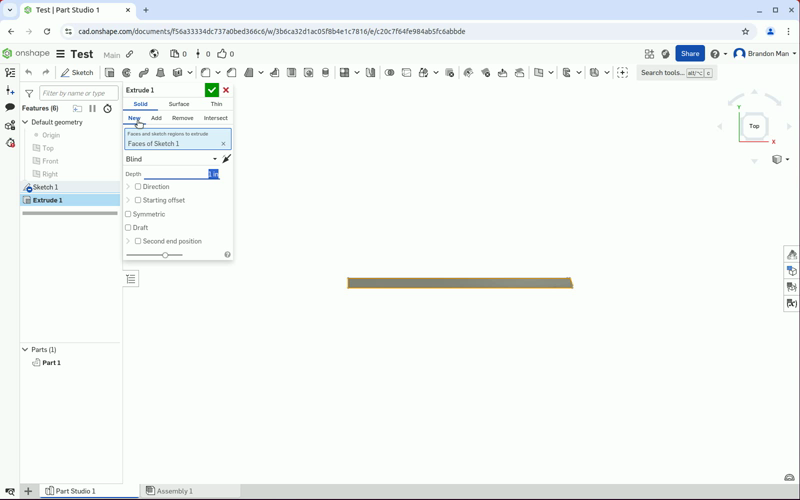
text(1.444)
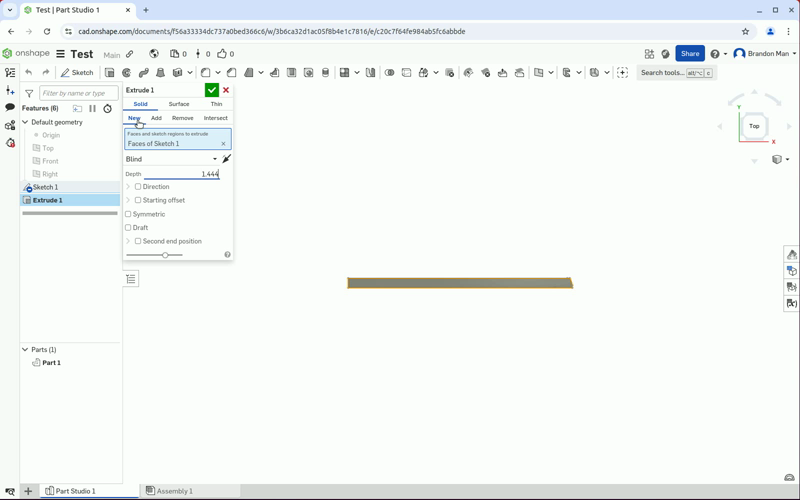
key(tab, 3)
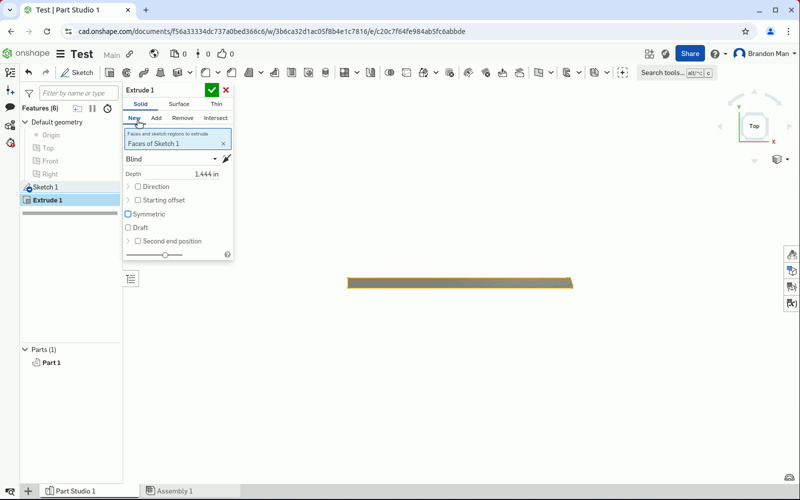
key(space)
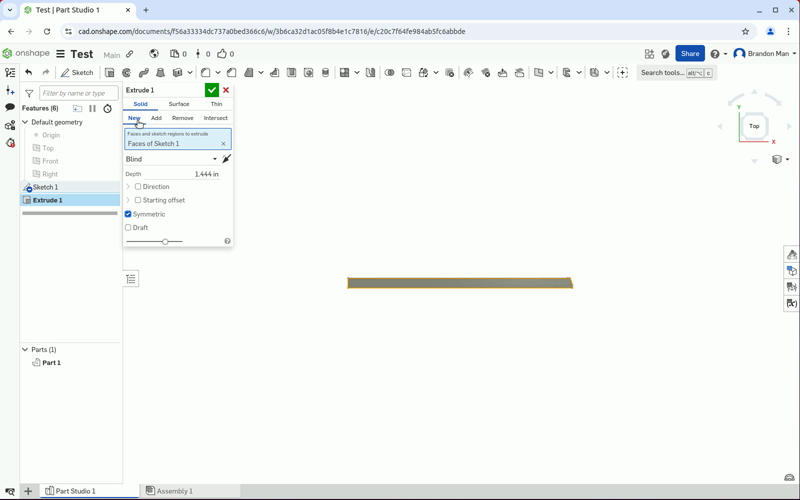
key(enter)
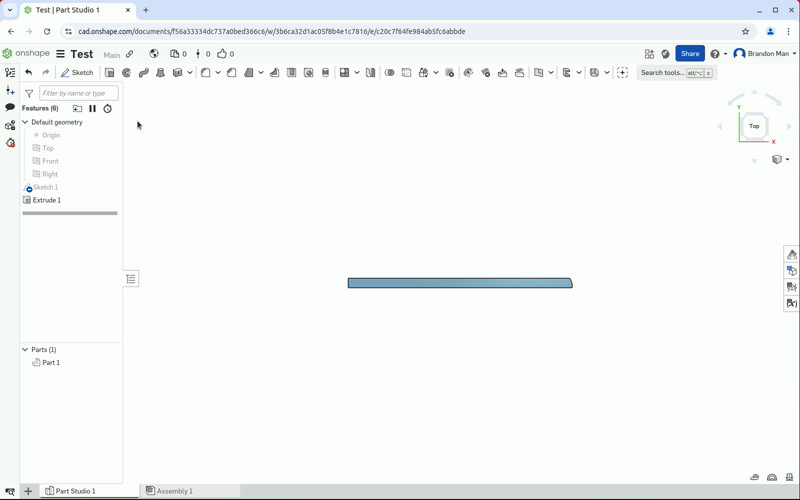
key(shift+h)
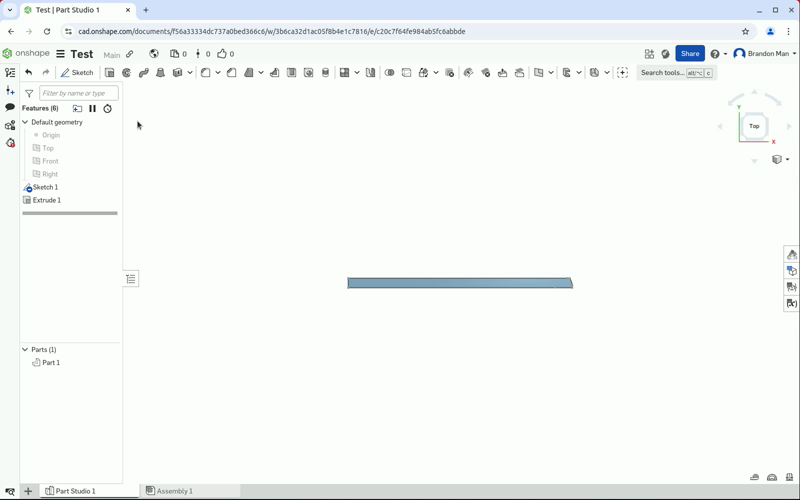
key(shift+h)
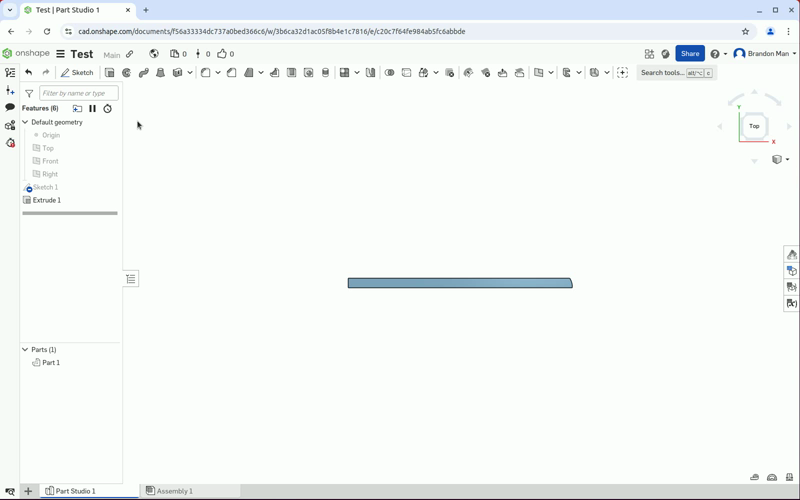
mouse_move(73, 189)
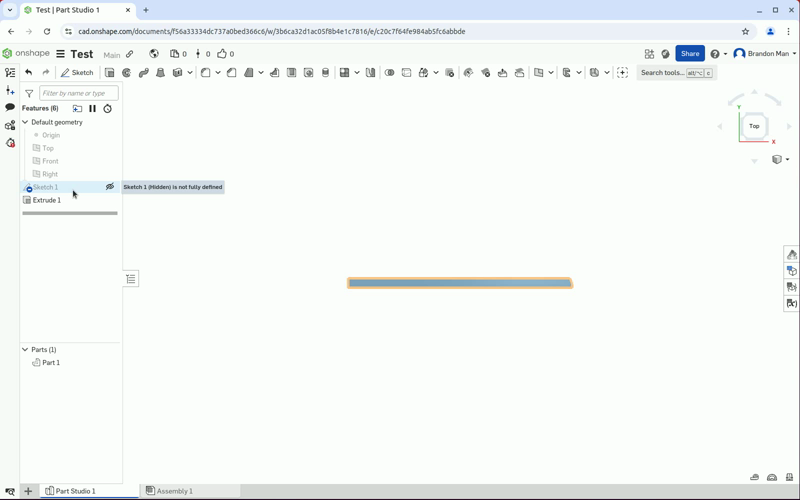
click(73, 189)
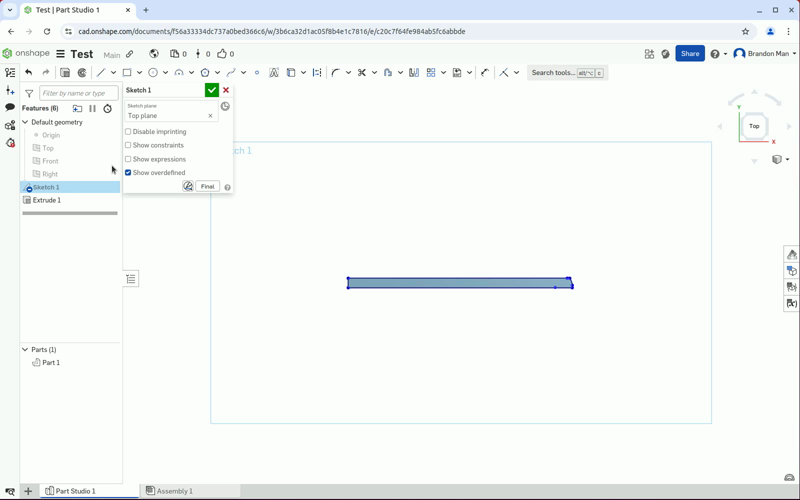
mouse_move(229, 92)
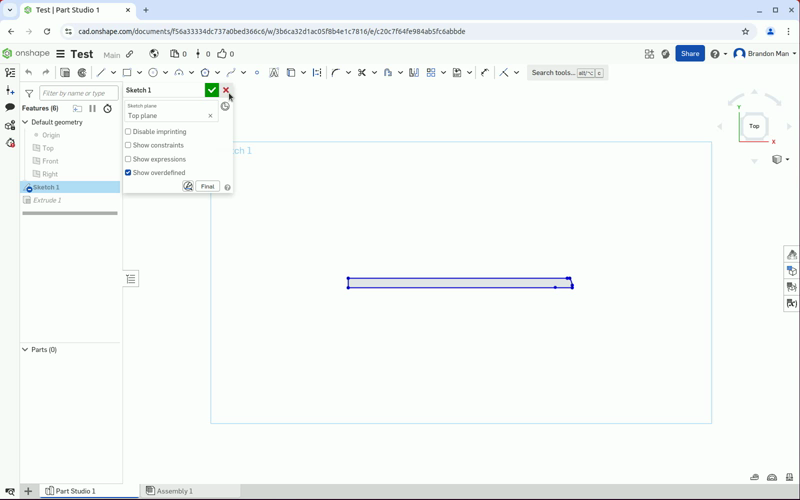
click(229, 92)
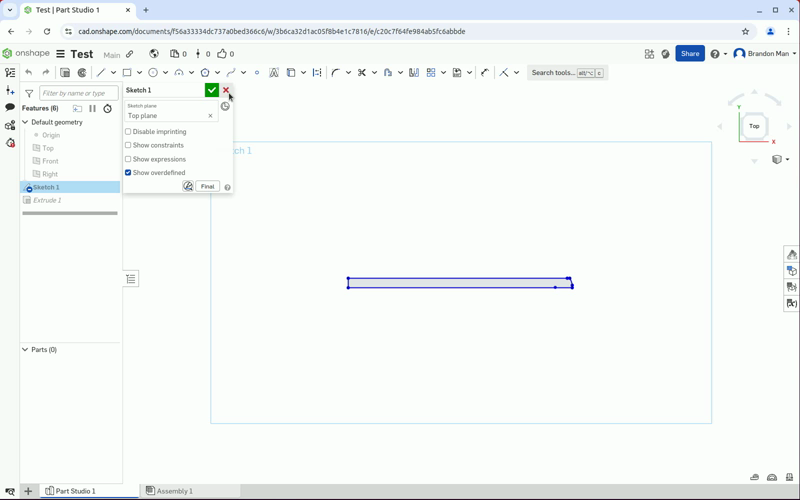
key(shift+s)
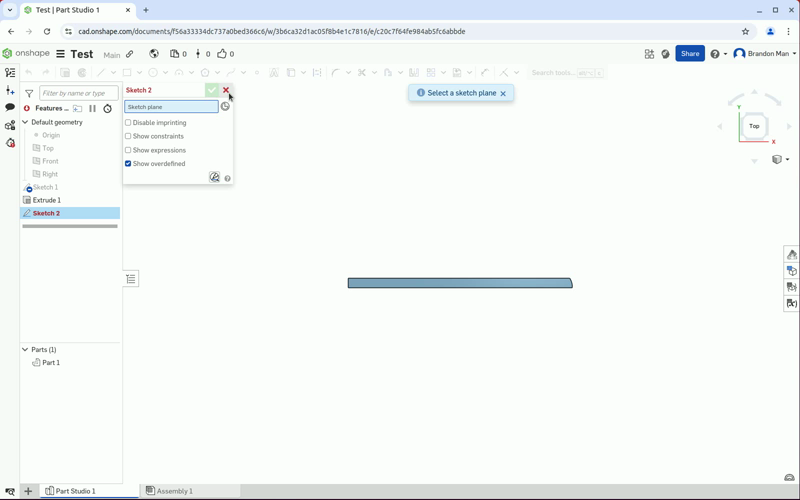
mouse_move(73, 150)
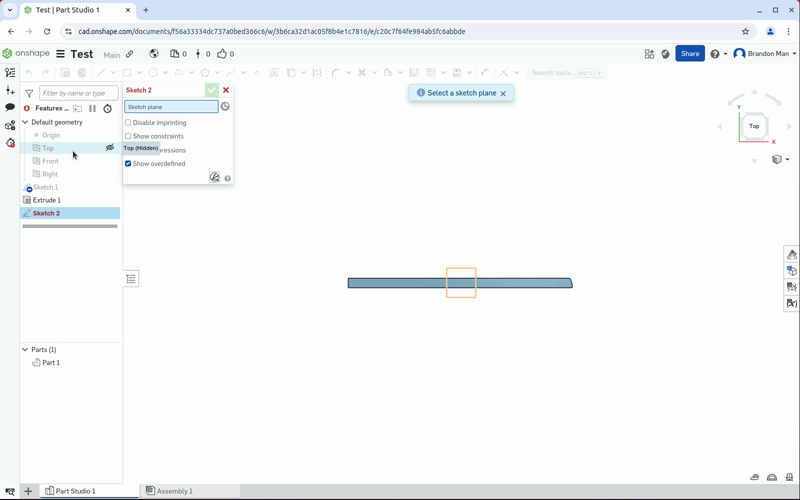
click(73, 150)
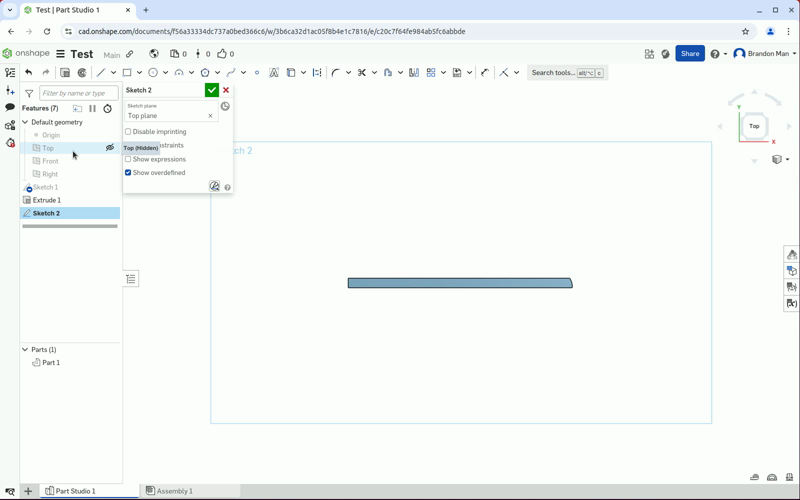
mouse_move(73, 352)
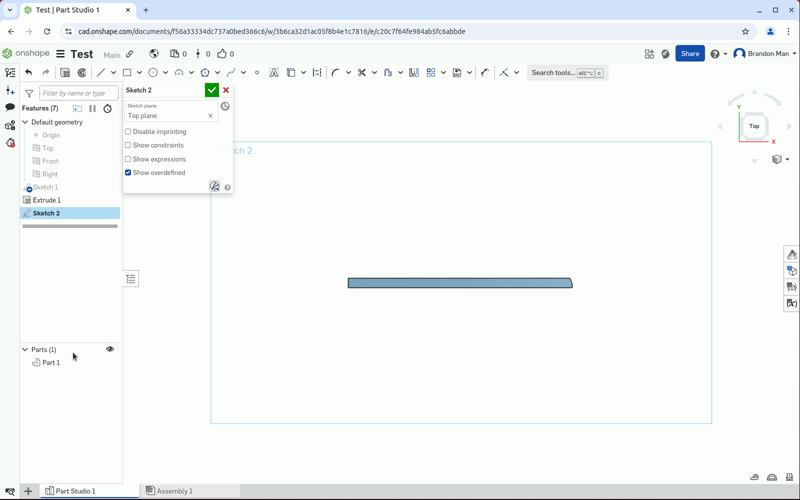
key(y)
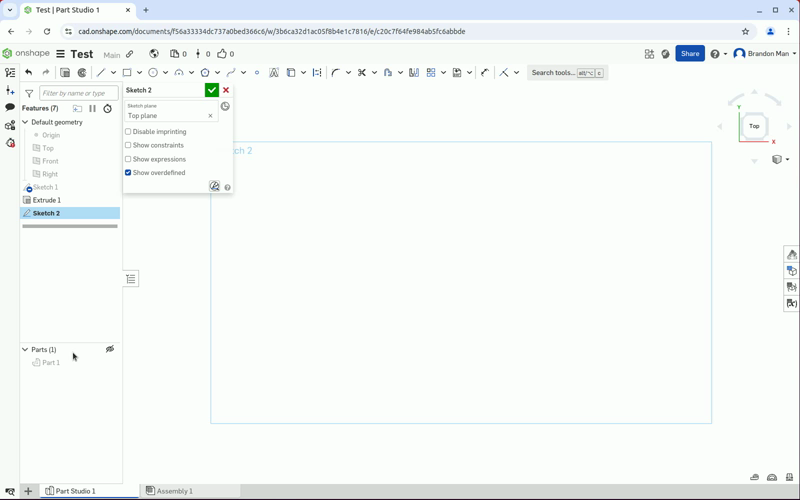
key(l)
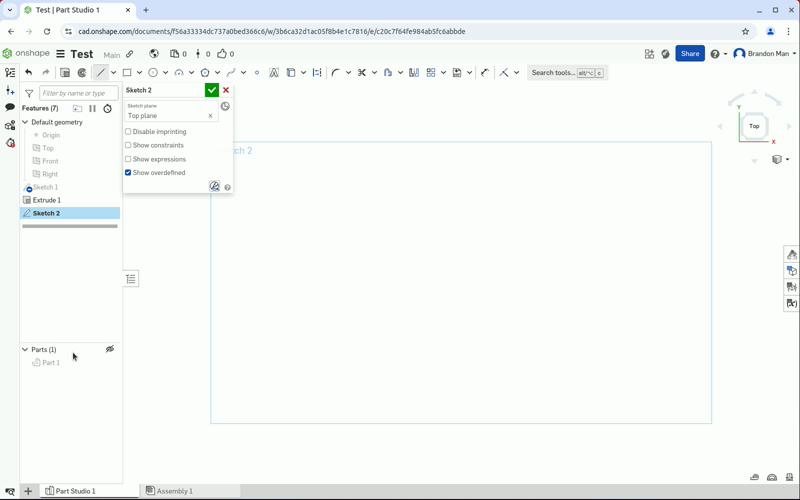
key_down(shift)
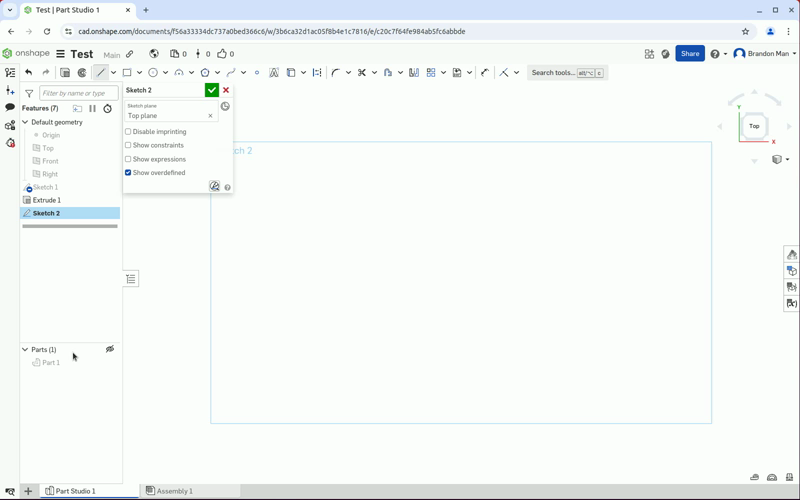
mouse_move(568, 278)
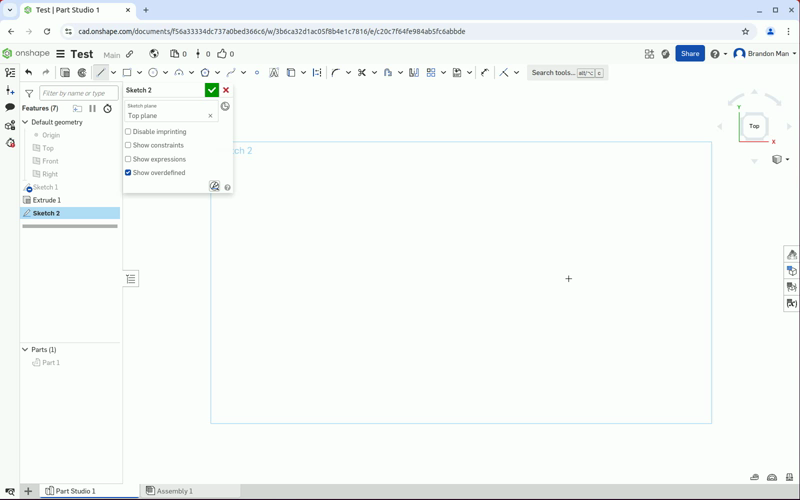
click(568, 278)
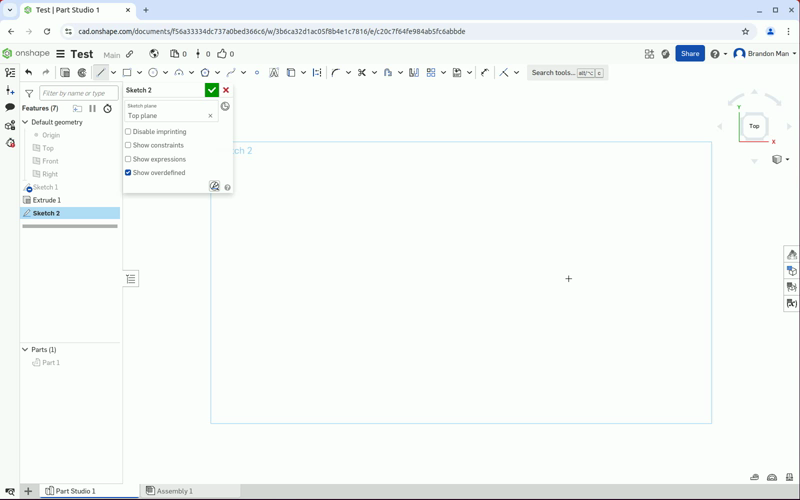
key_up(shift)
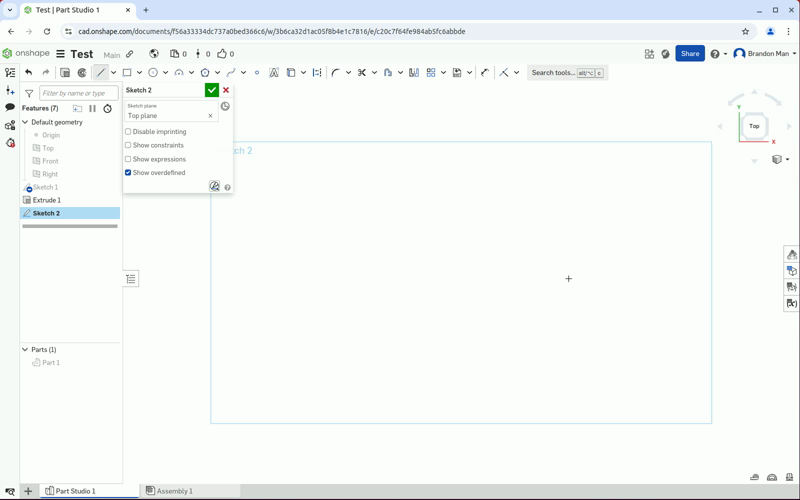
key_down(shift)
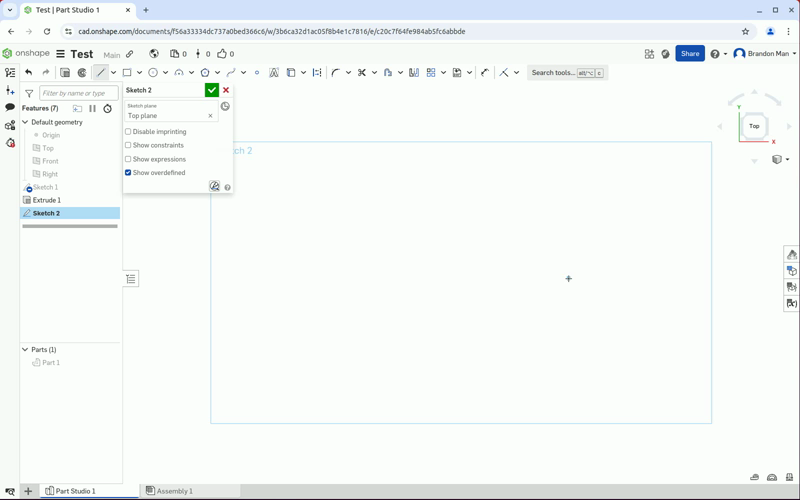
mouse_move(589, 278)
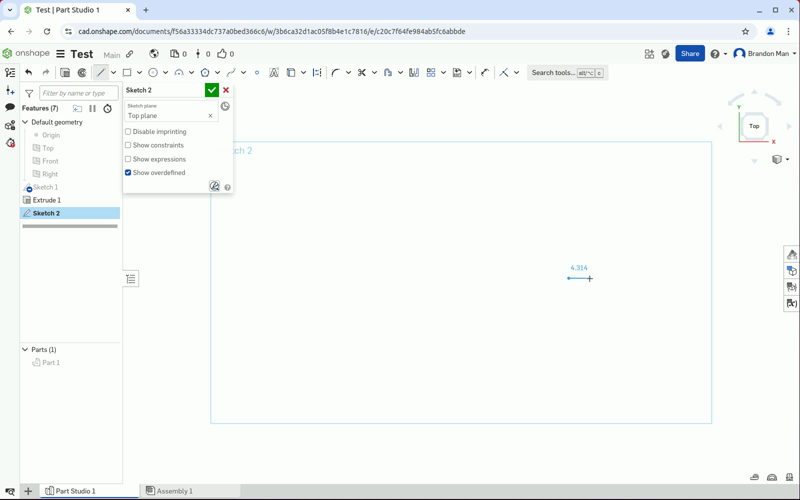
mouse_move(573, 278)
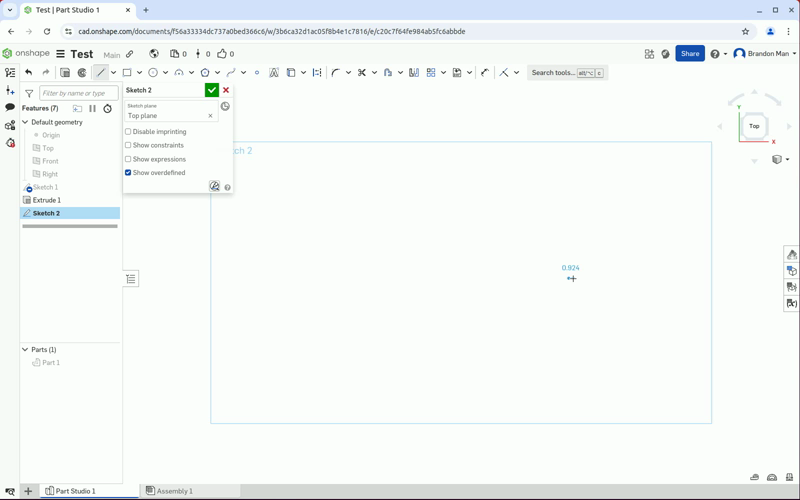
scroll(6)
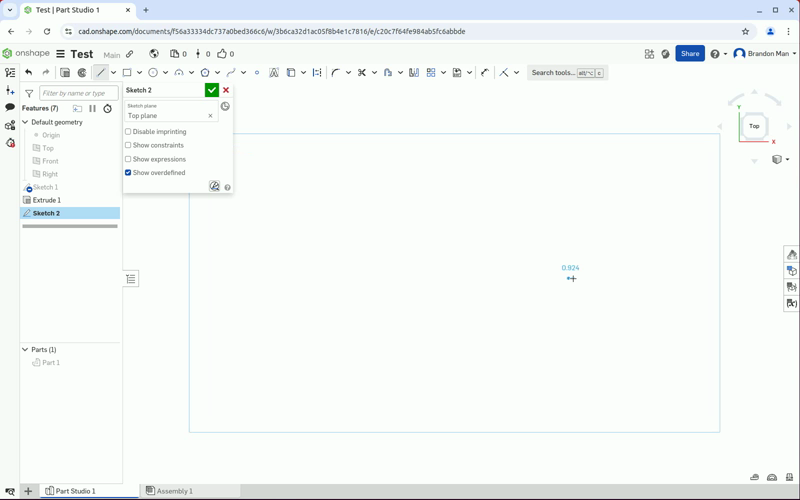
scroll(6)
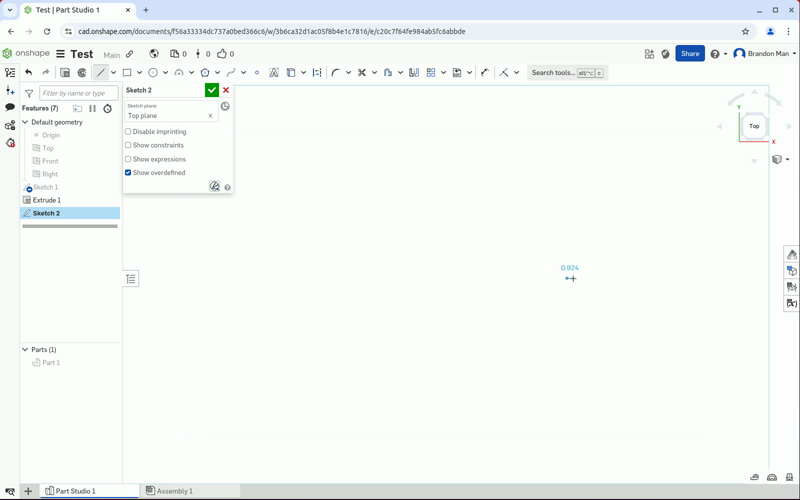
scroll(6)
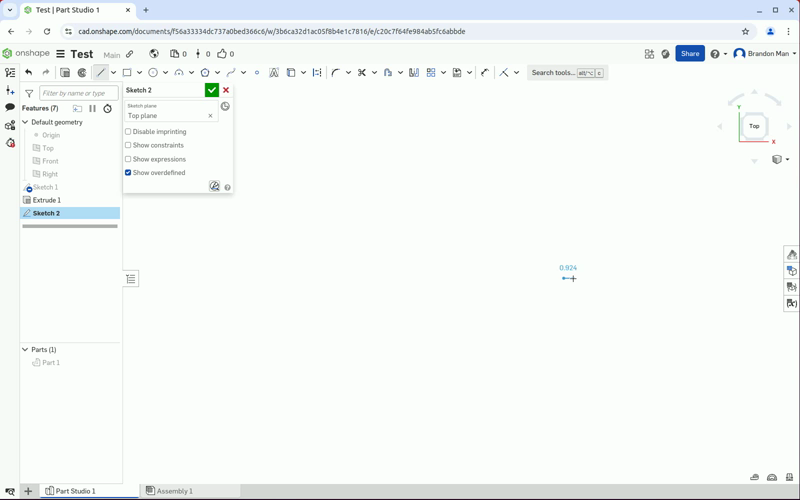
scroll(6)
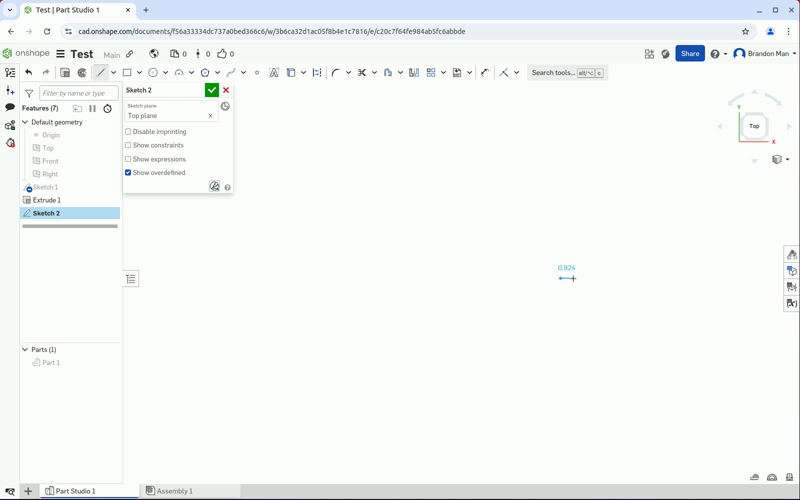
scroll(6)
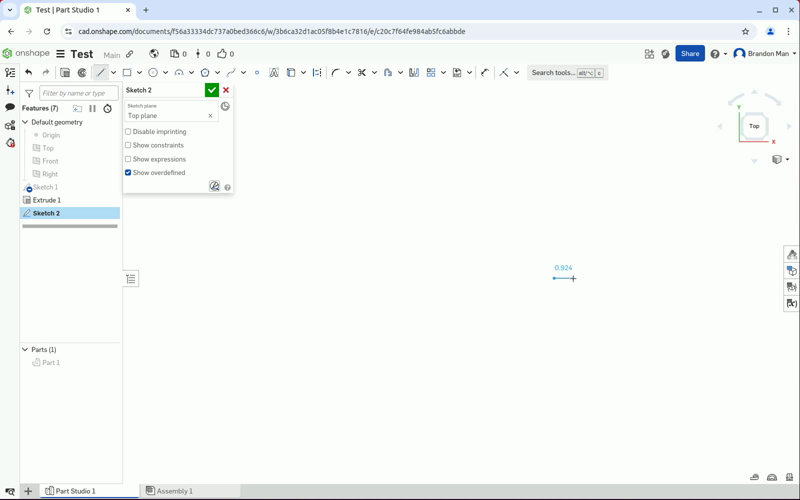
scroll(6)
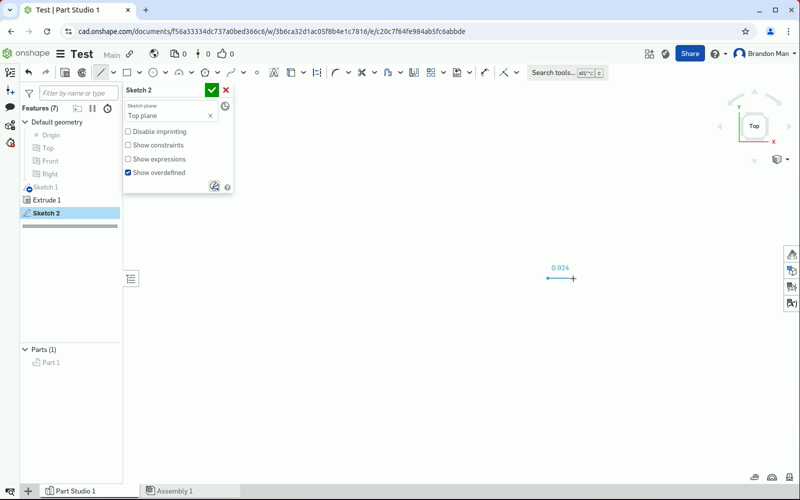
scroll(6)
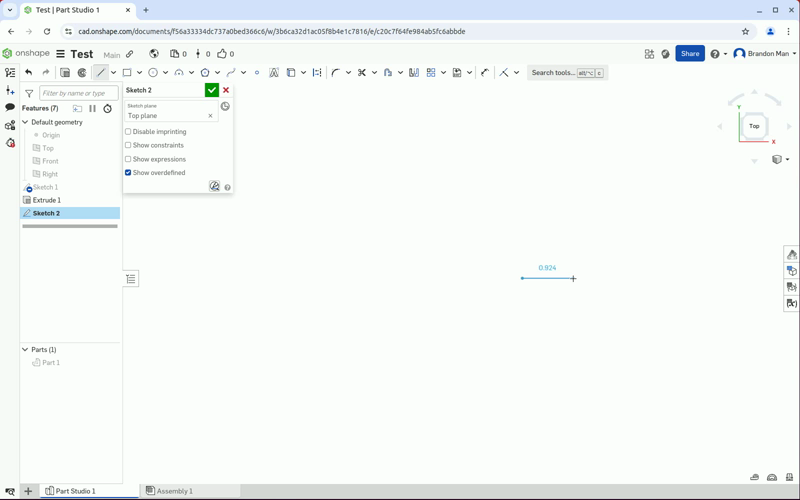
click(573, 278)
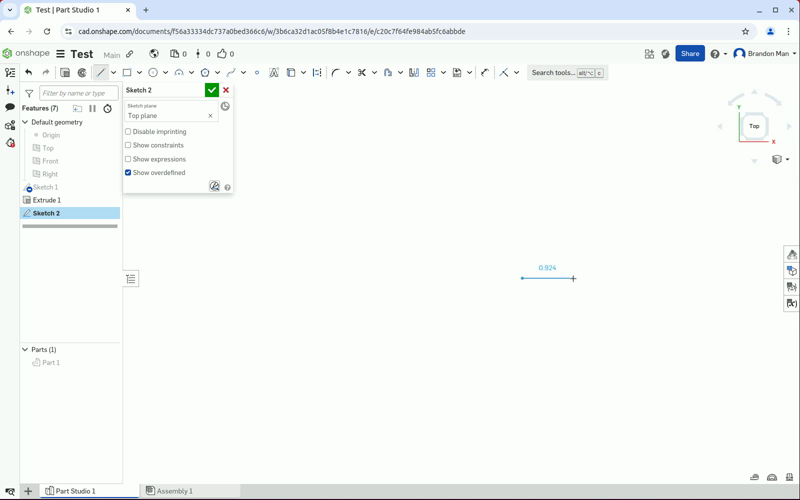
scroll(-6)
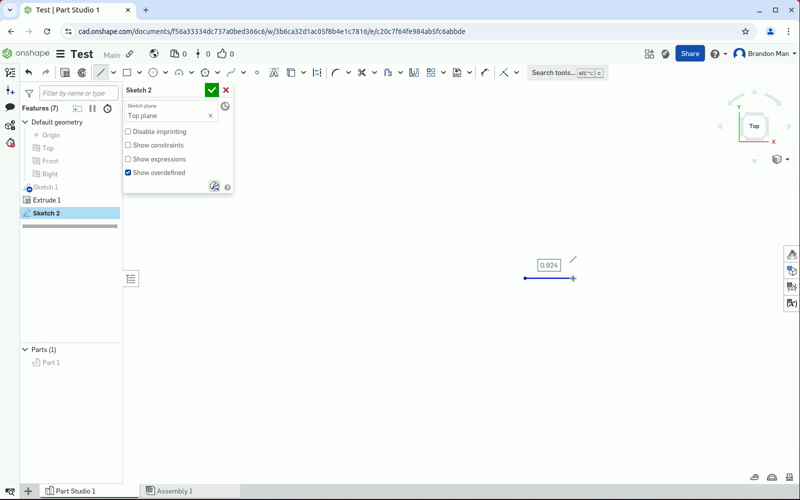
scroll(-6)
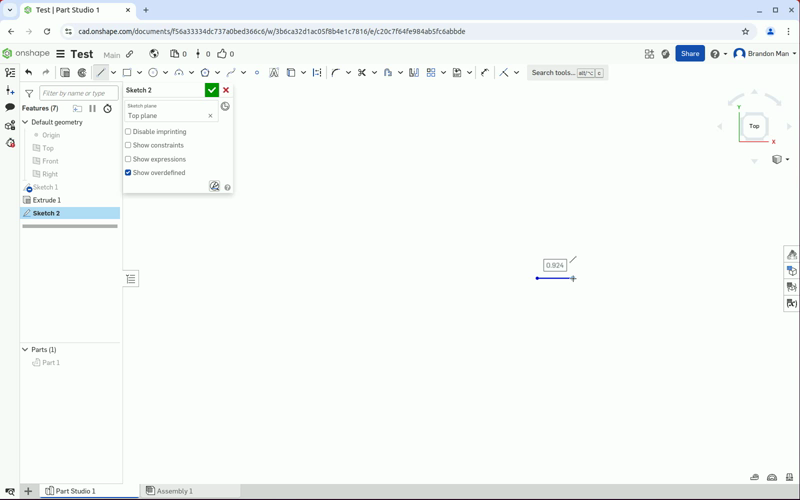
scroll(-6)
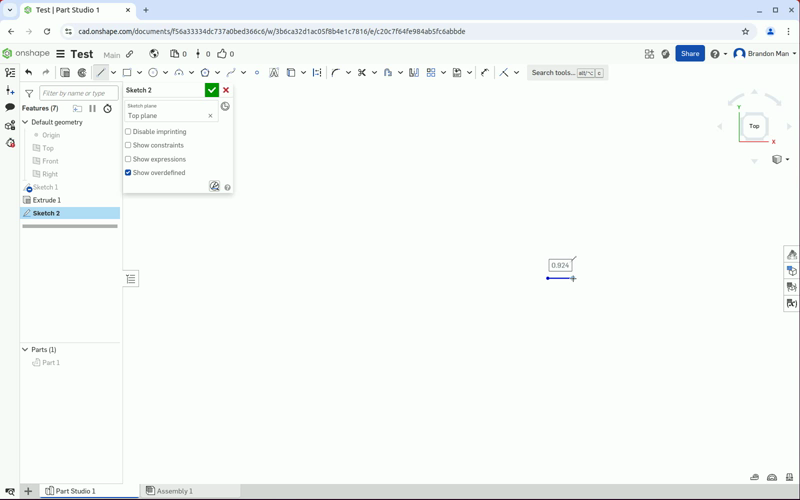
scroll(-6)
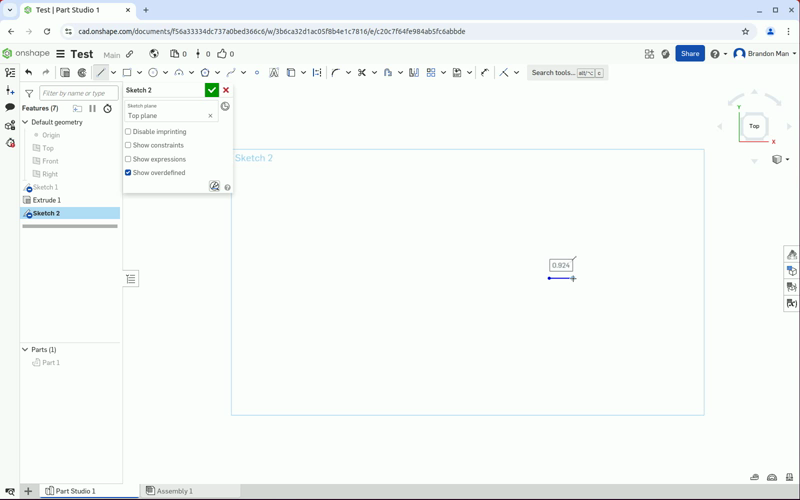
scroll(-6)
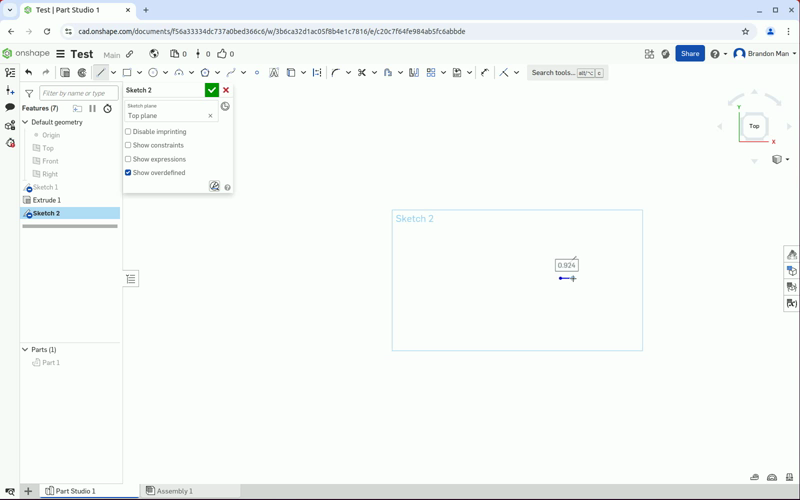
scroll(-6)
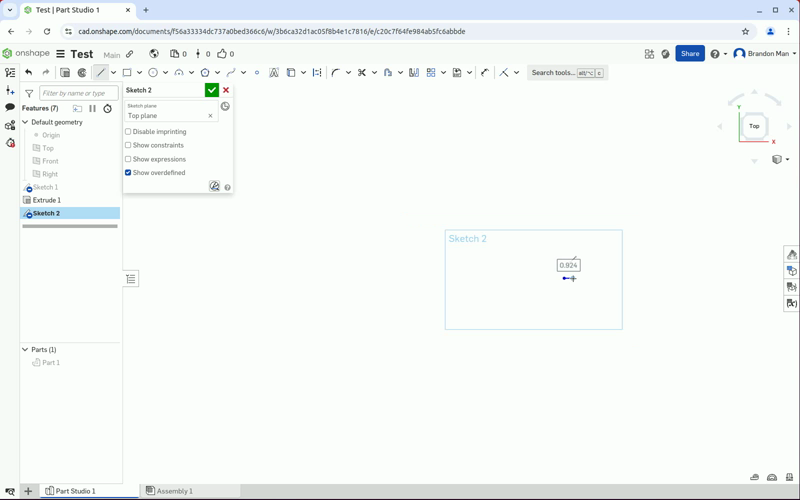
scroll(-6)
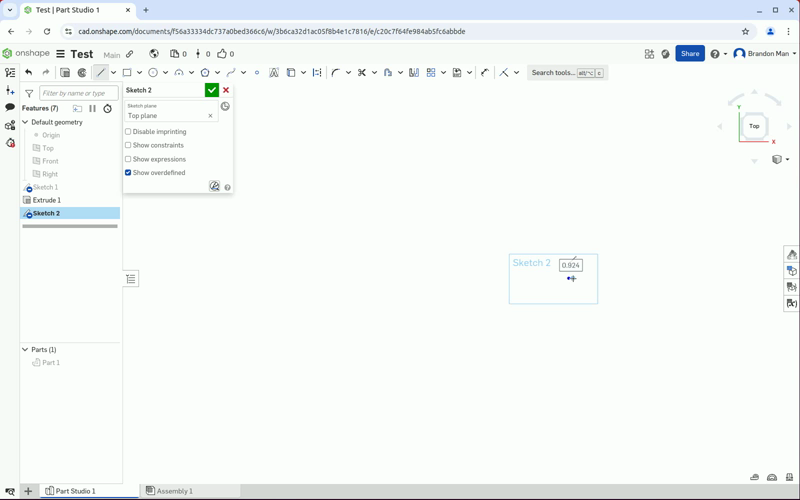
key_up(shift)
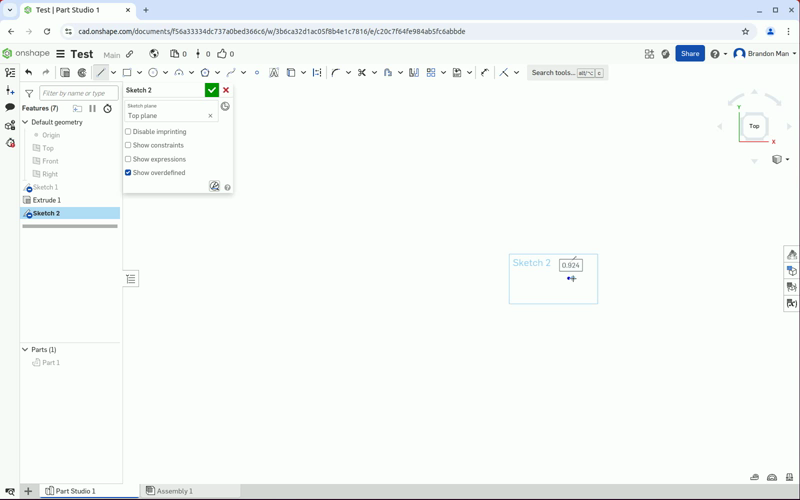
key(esc)
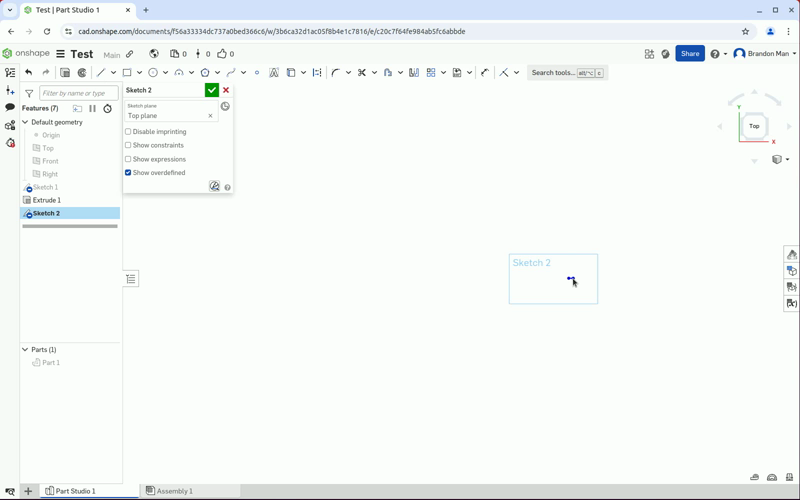
key(a)
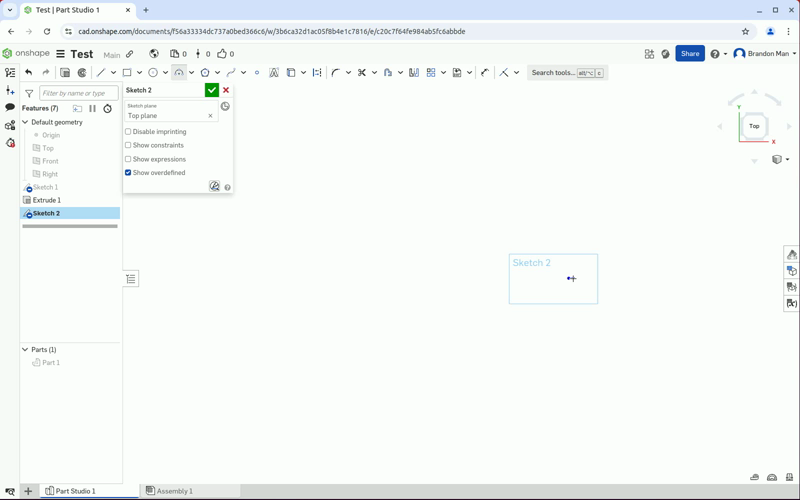
mouse_move(573, 278)
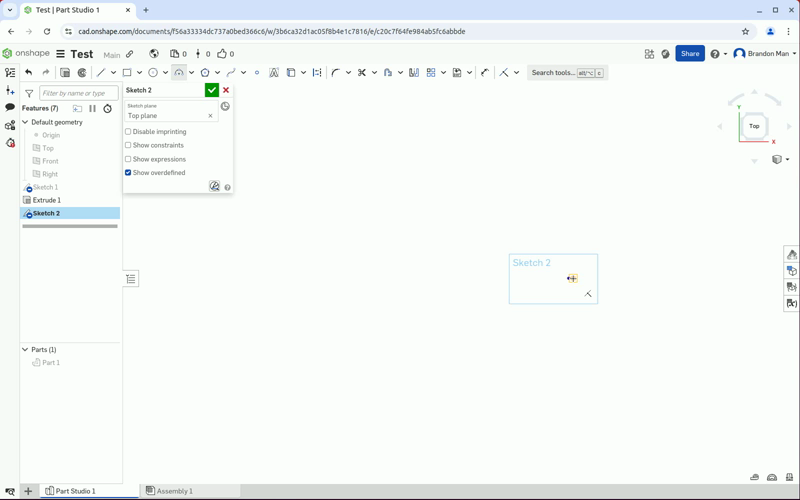
scroll(6)
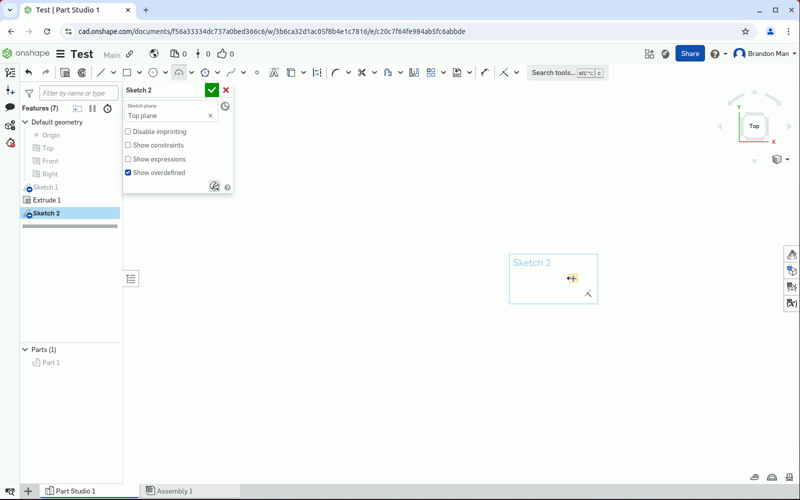
scroll(6)
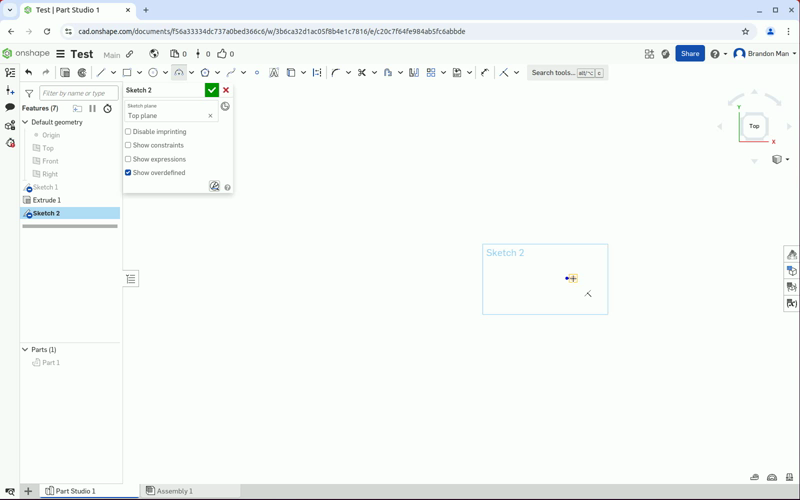
scroll(6)
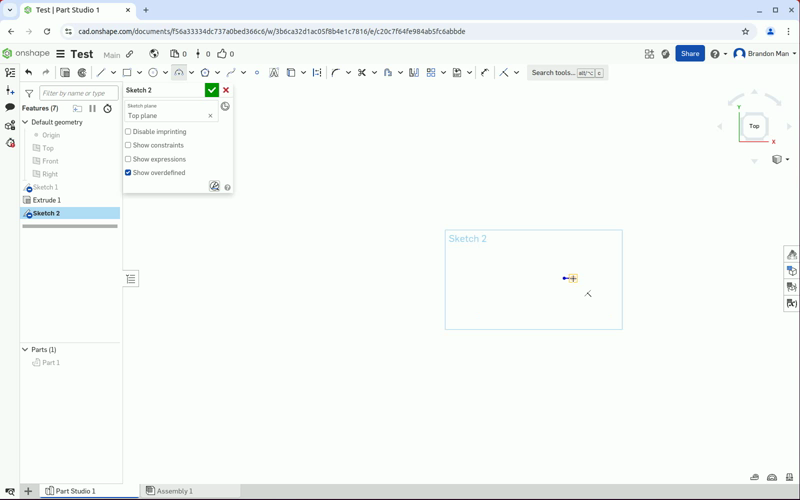
scroll(6)
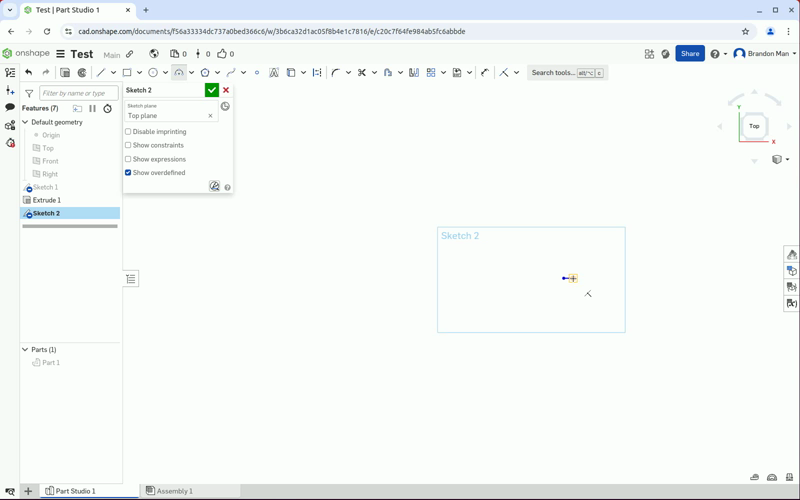
scroll(6)
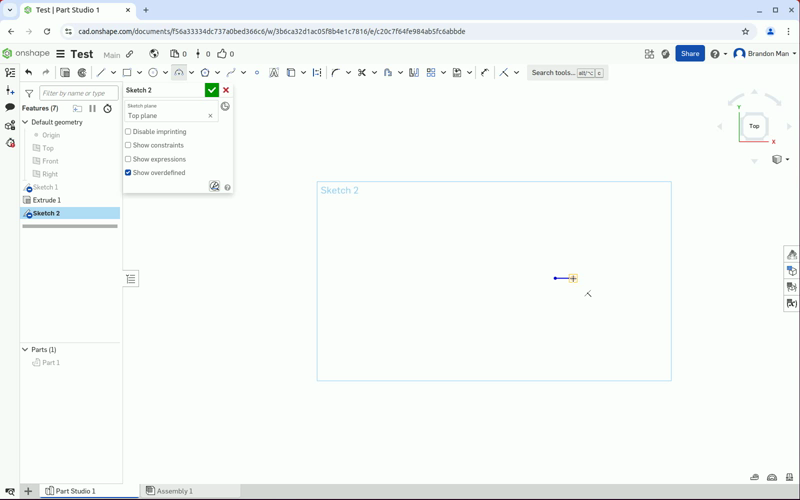
scroll(6)
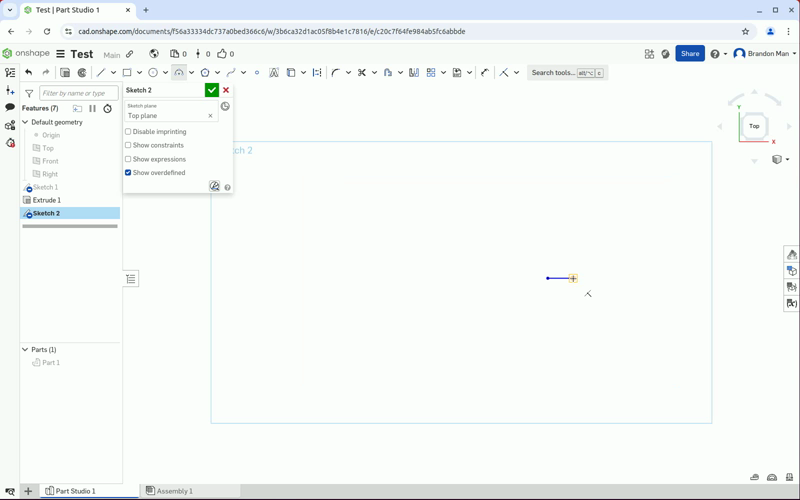
scroll(6)
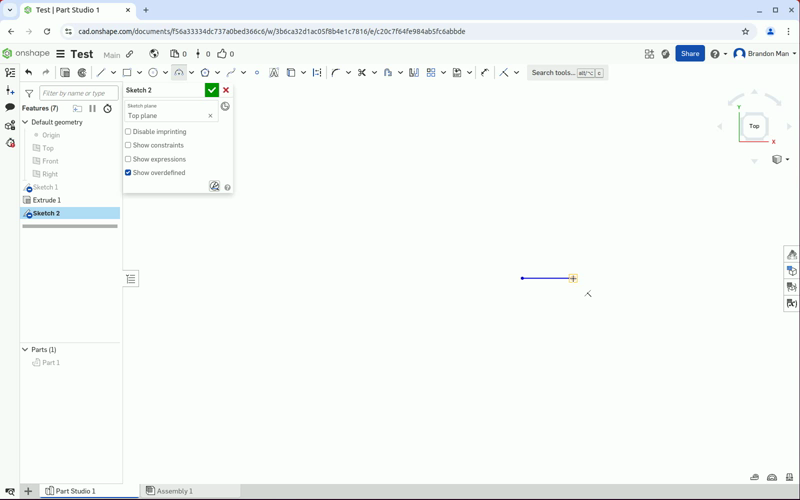
click(573, 278)
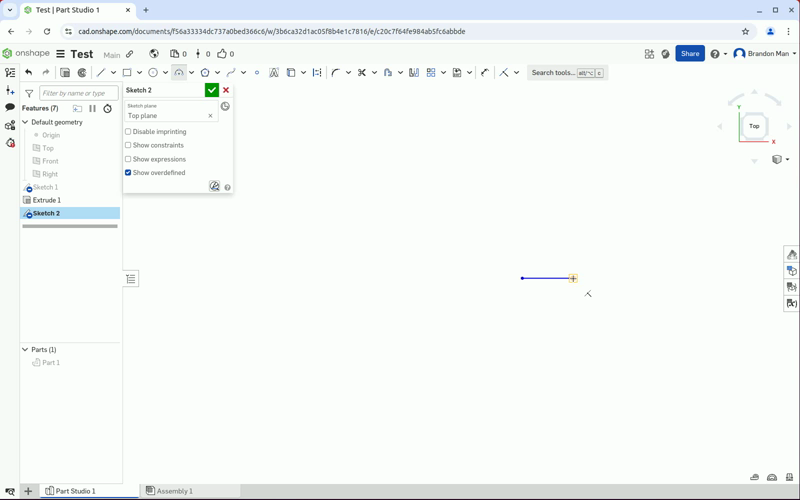
scroll(-6)
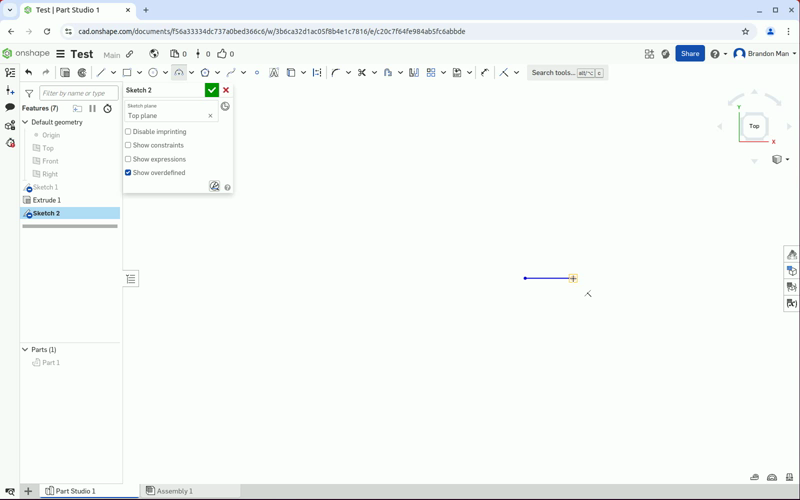
scroll(-6)
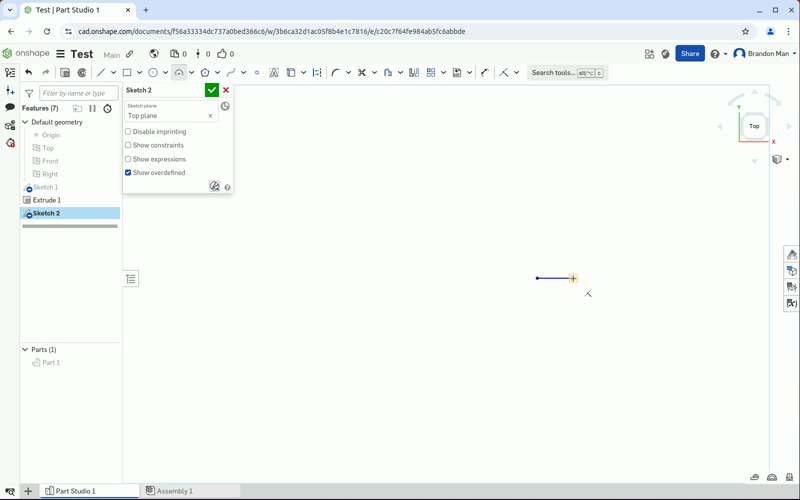
scroll(-6)
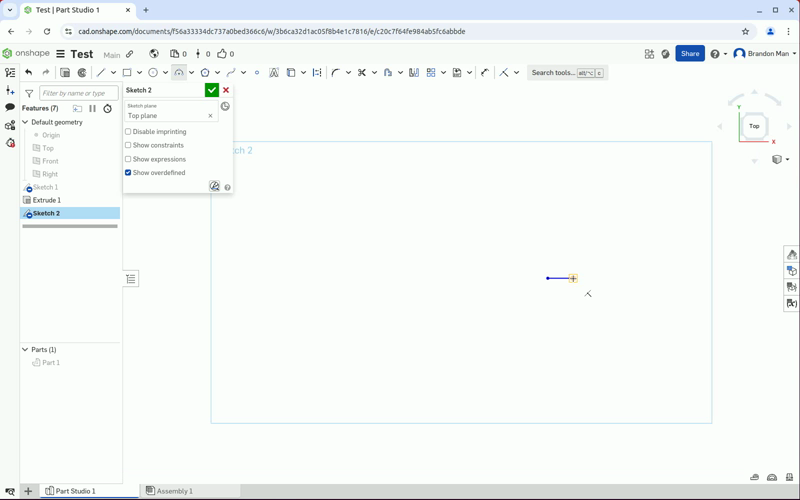
scroll(-6)
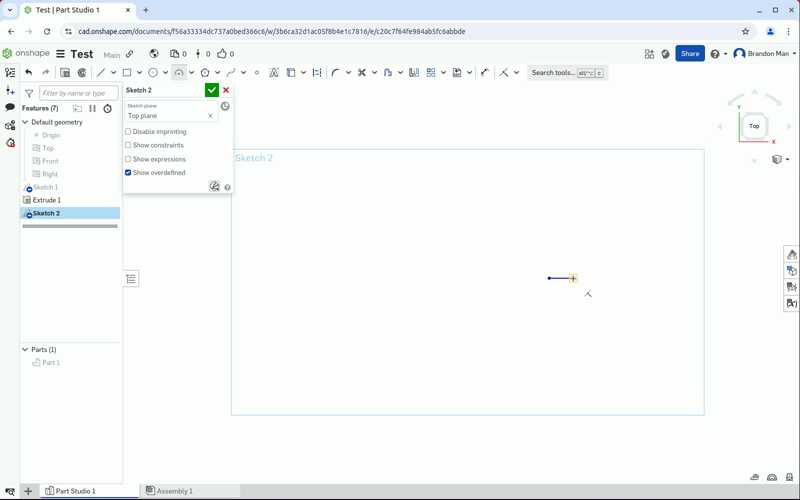
scroll(-6)
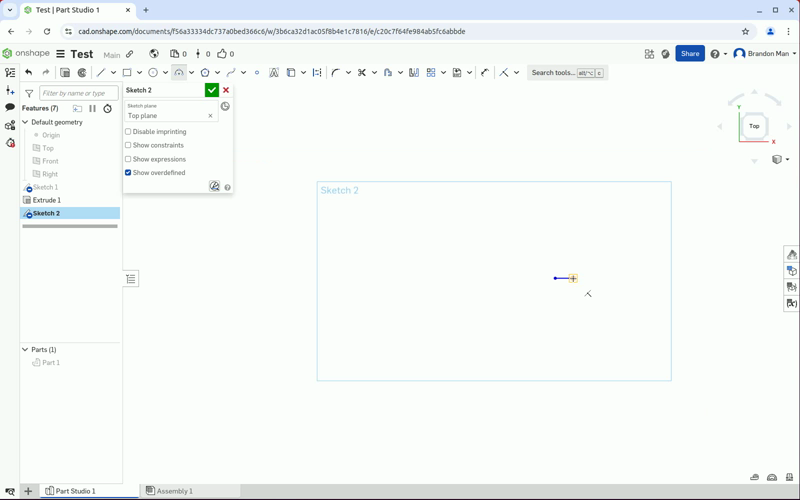
scroll(-6)
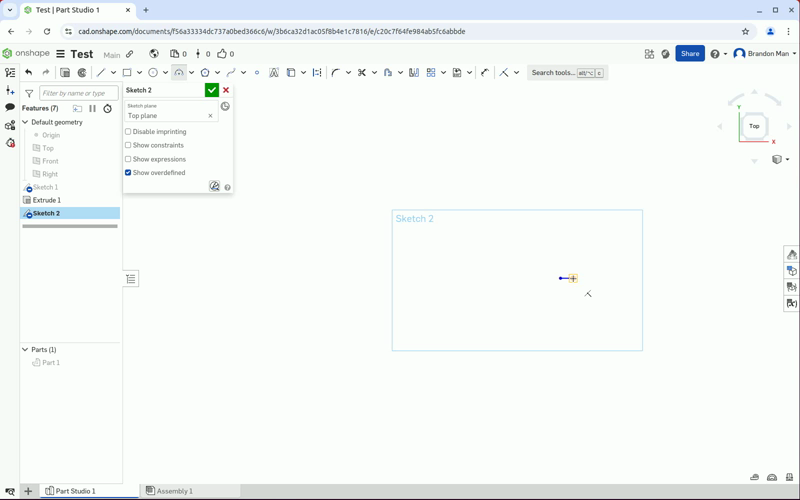
scroll(-6)
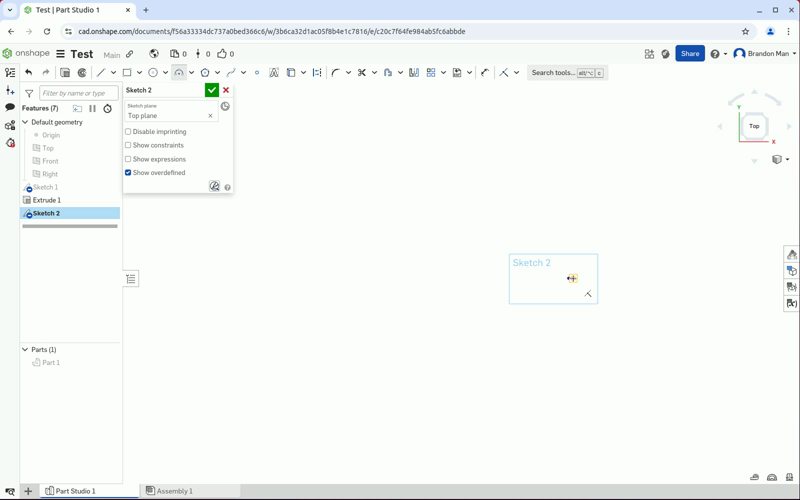
key_down(shift)
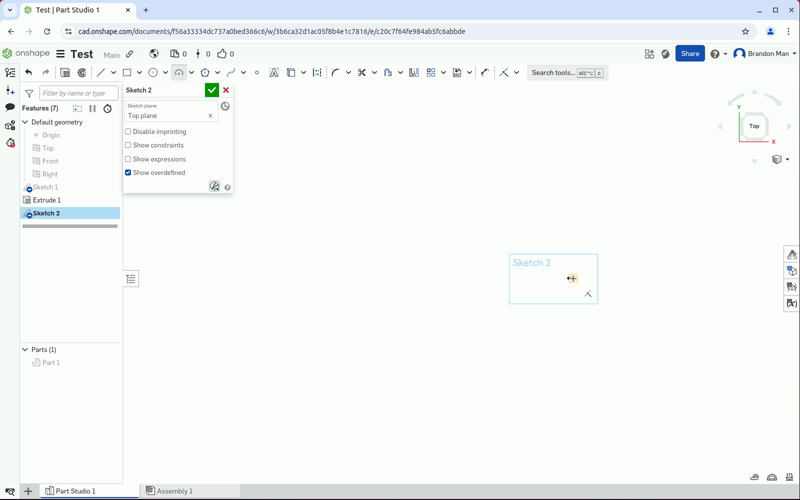
mouse_move(569, 273)
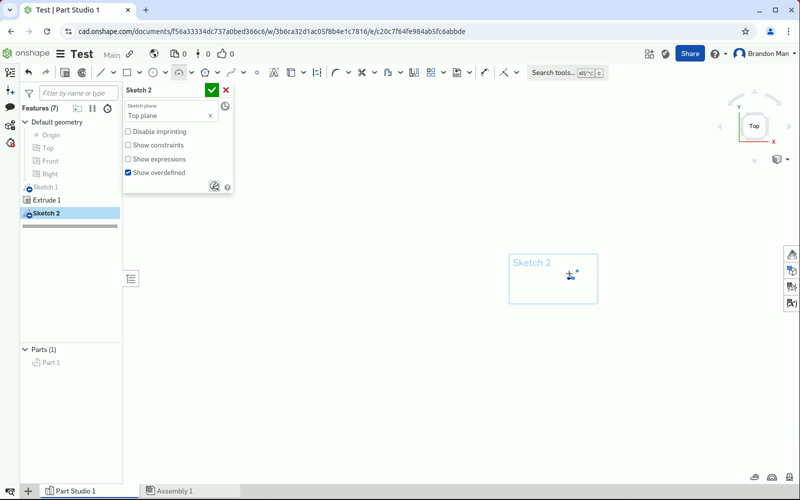
scroll(6)
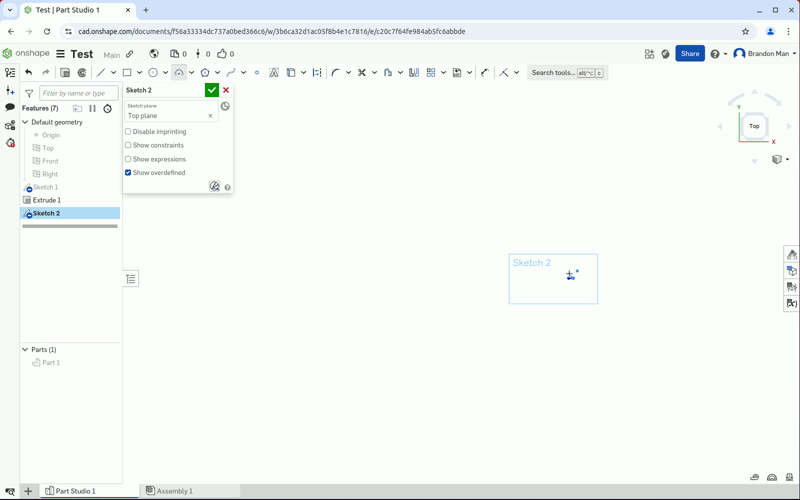
scroll(6)
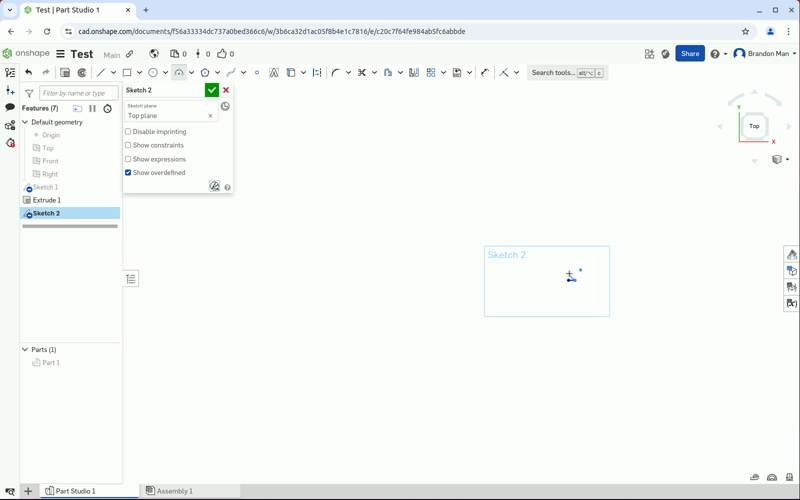
scroll(6)
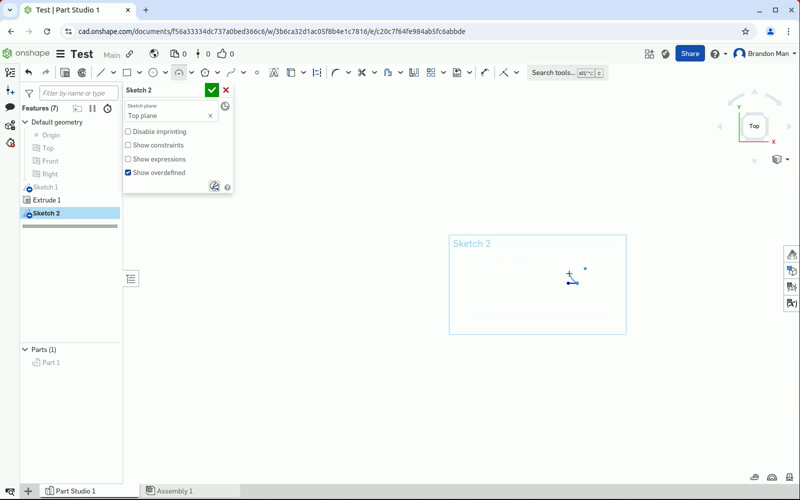
scroll(6)
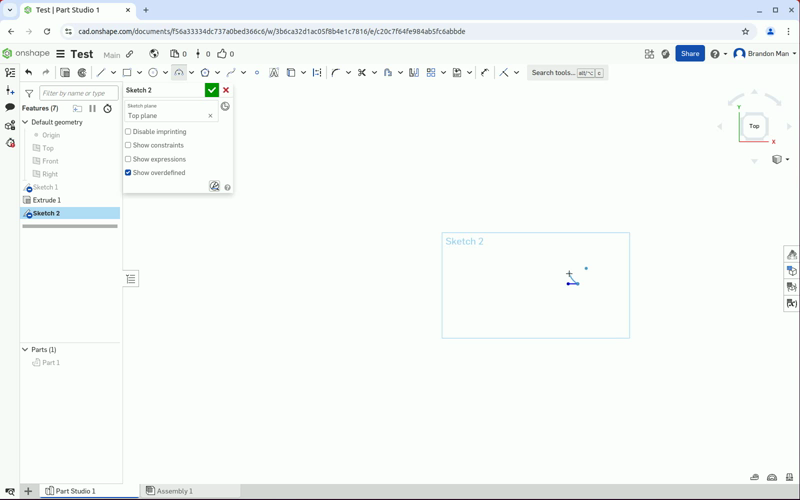
scroll(6)
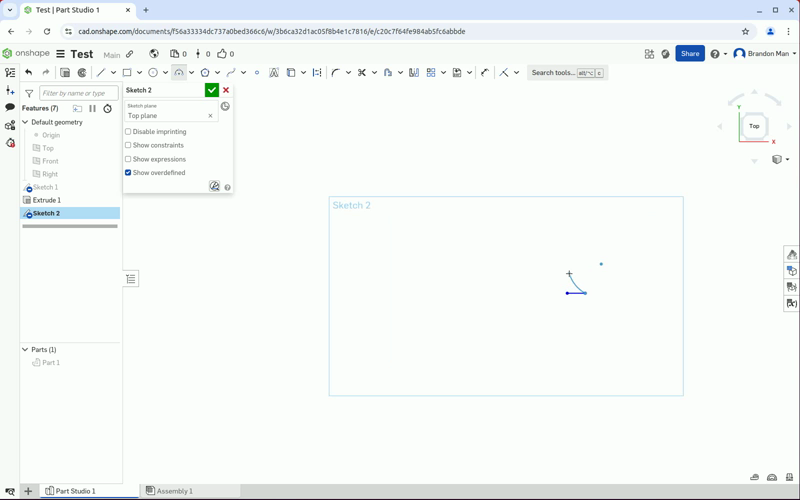
scroll(6)
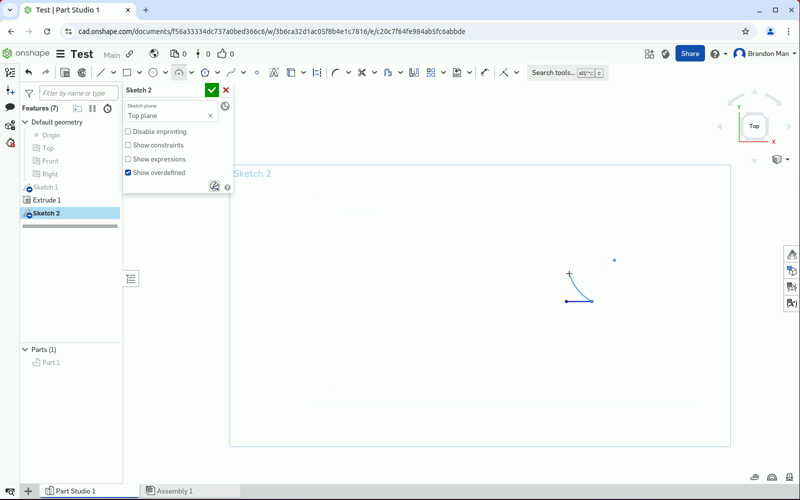
scroll(6)
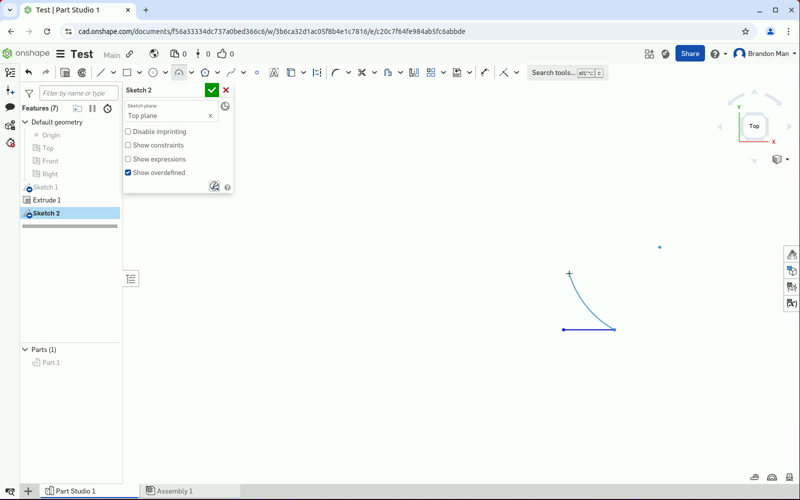
click(569, 273)
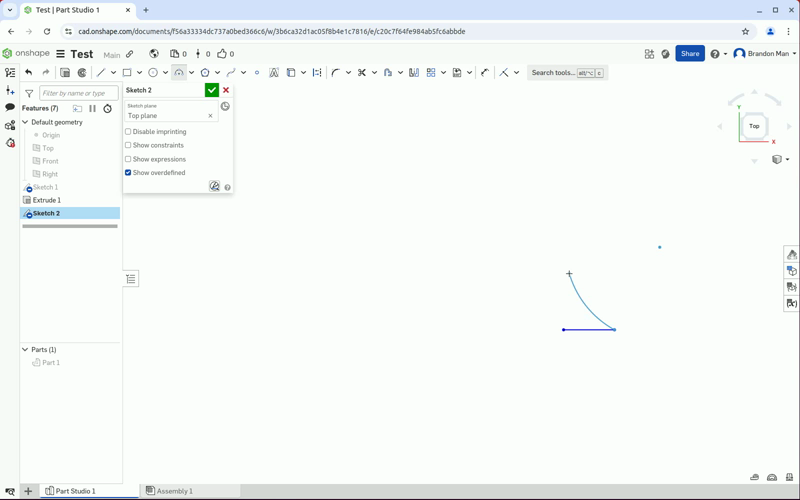
scroll(-6)
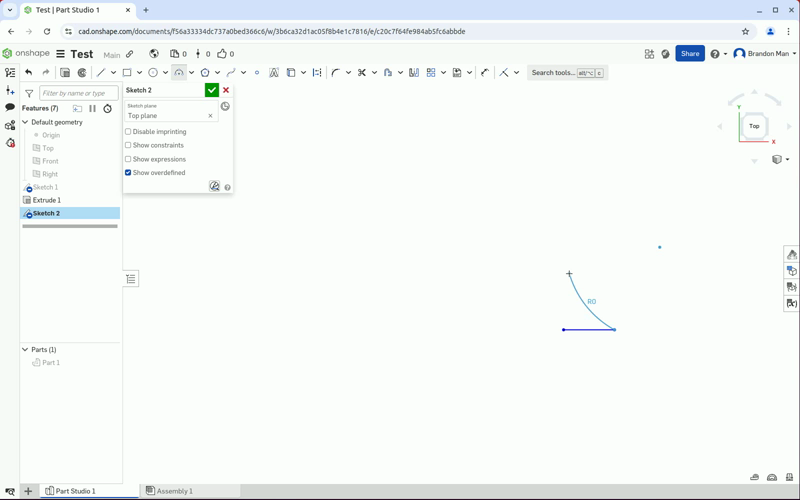
scroll(-6)
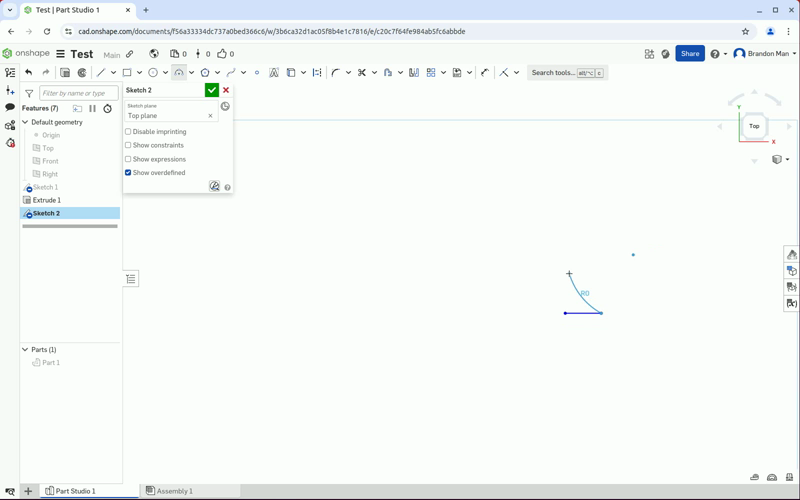
scroll(-6)
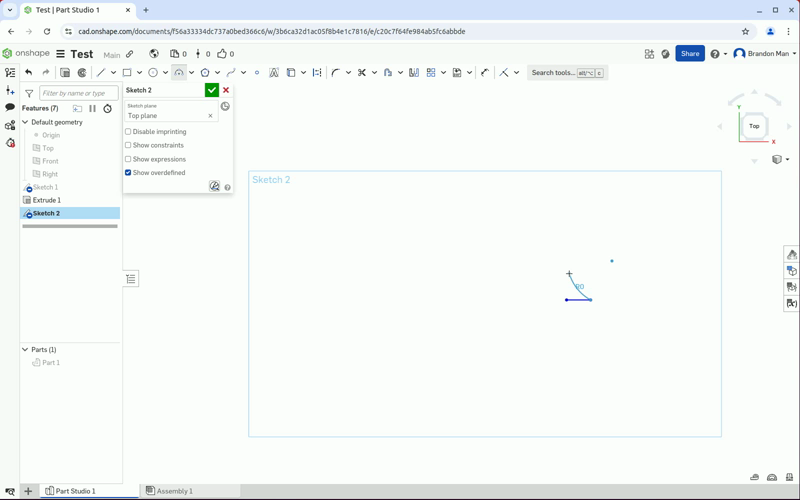
scroll(-6)
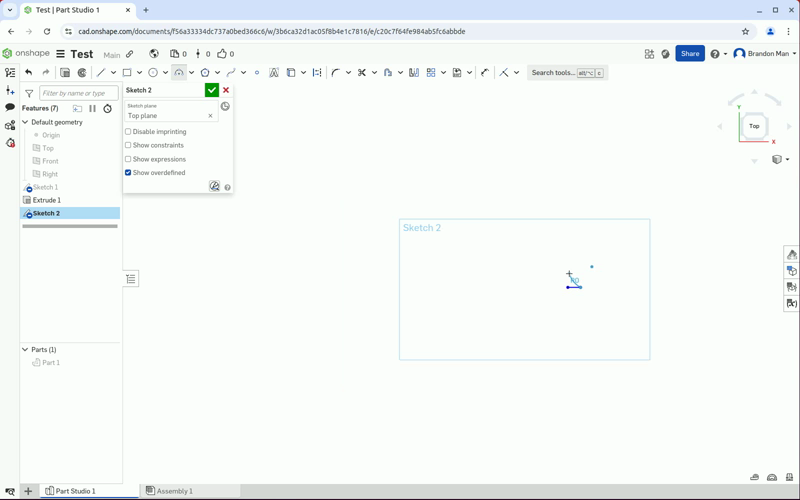
scroll(-6)
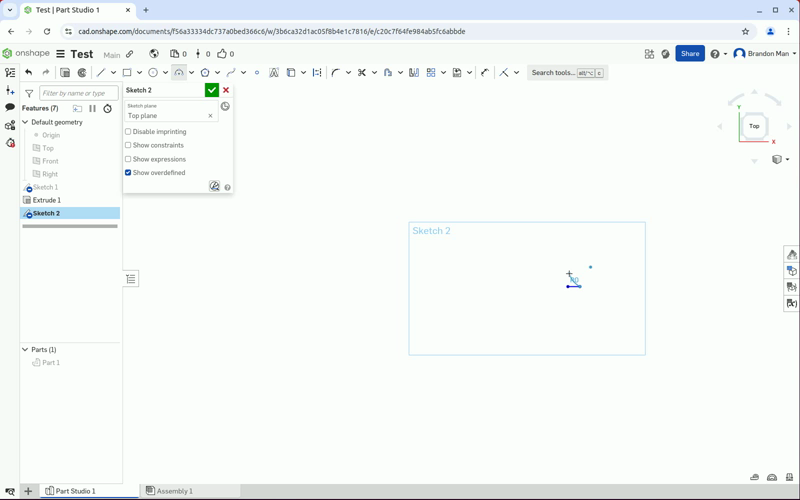
scroll(-6)
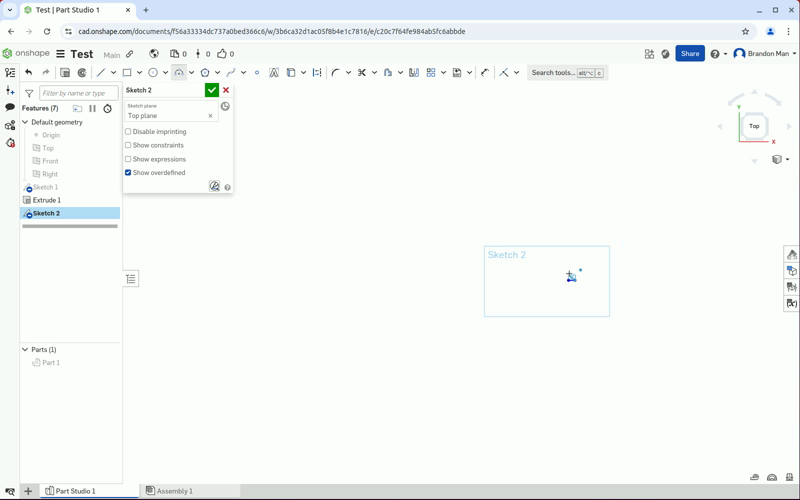
scroll(-6)
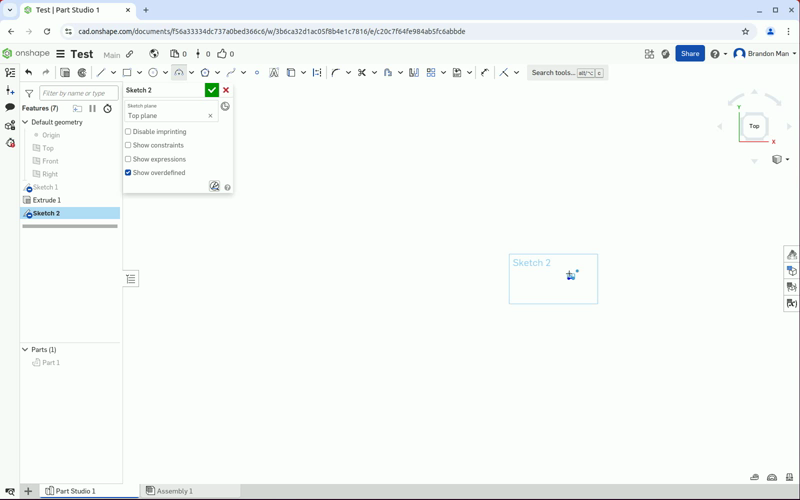
mouse_move(571, 275)
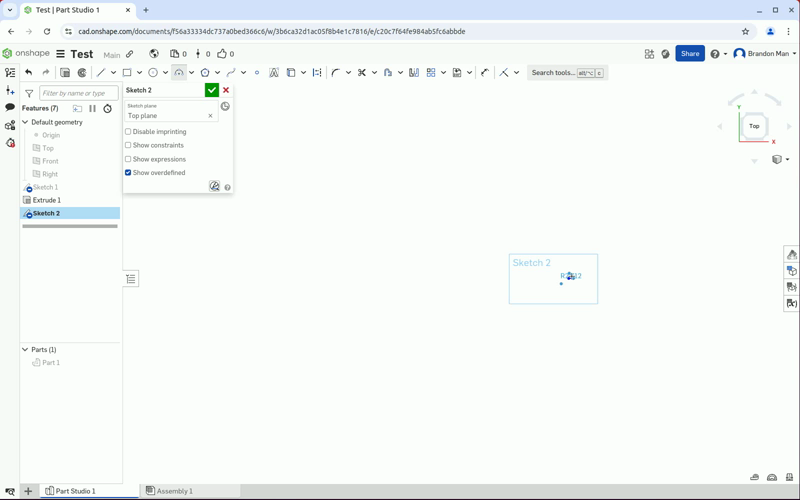
scroll(6)
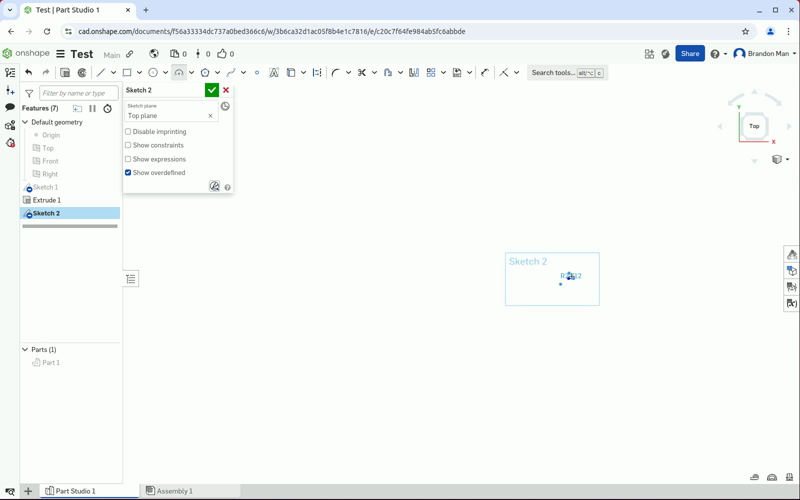
scroll(6)
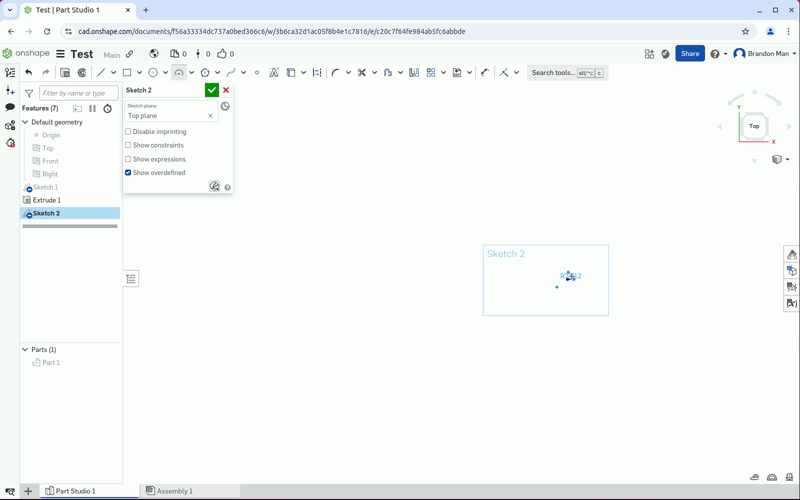
scroll(6)
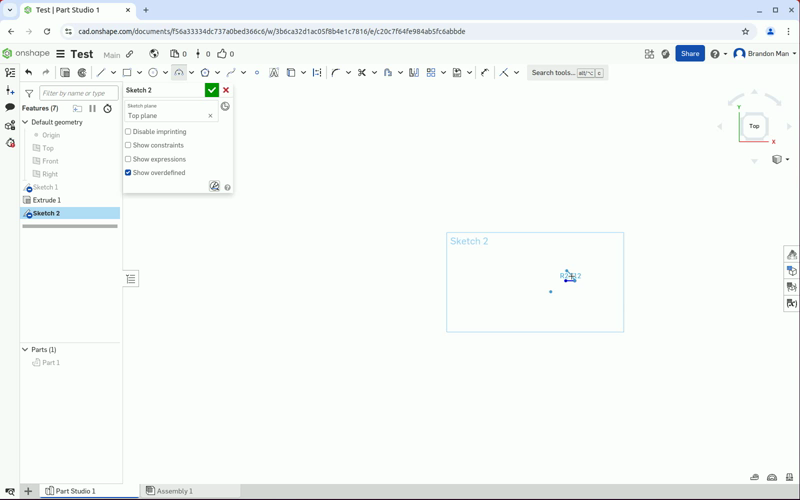
scroll(6)
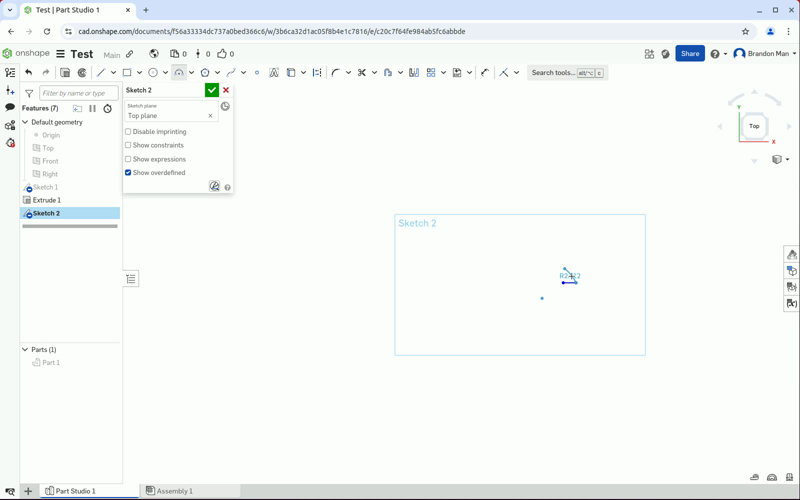
scroll(6)
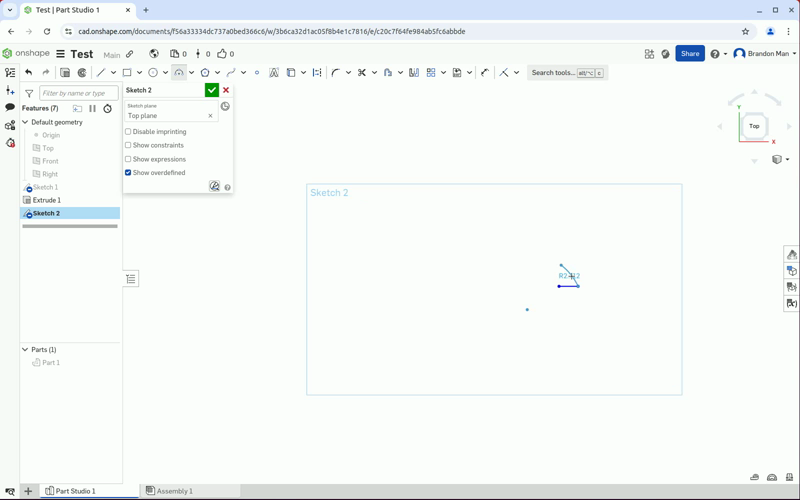
scroll(6)
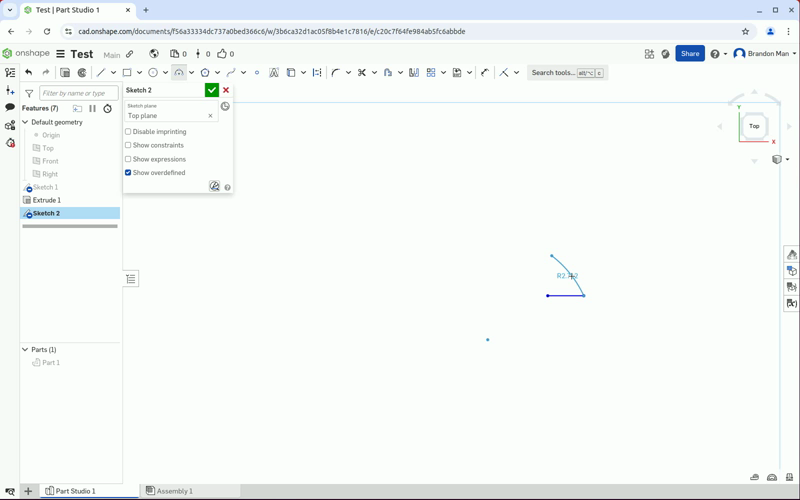
scroll(6)
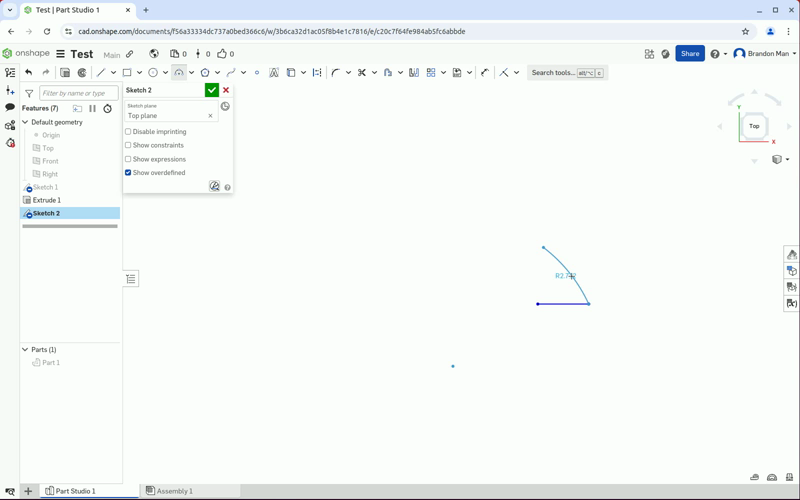
click(571, 275)
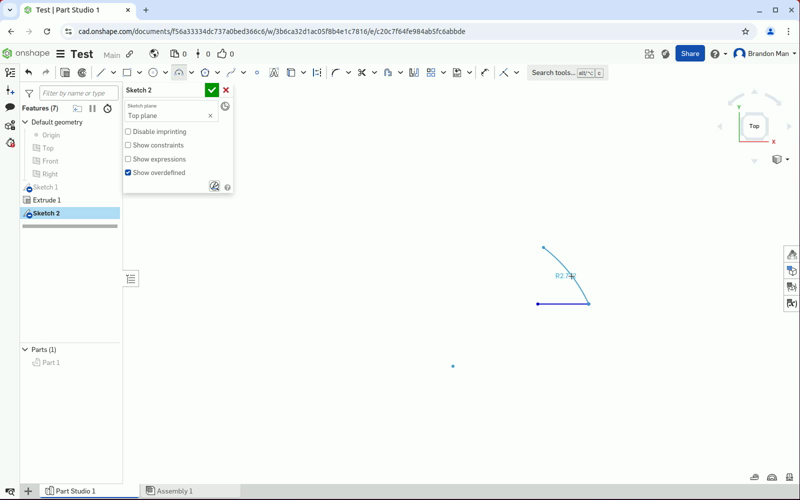
scroll(-6)
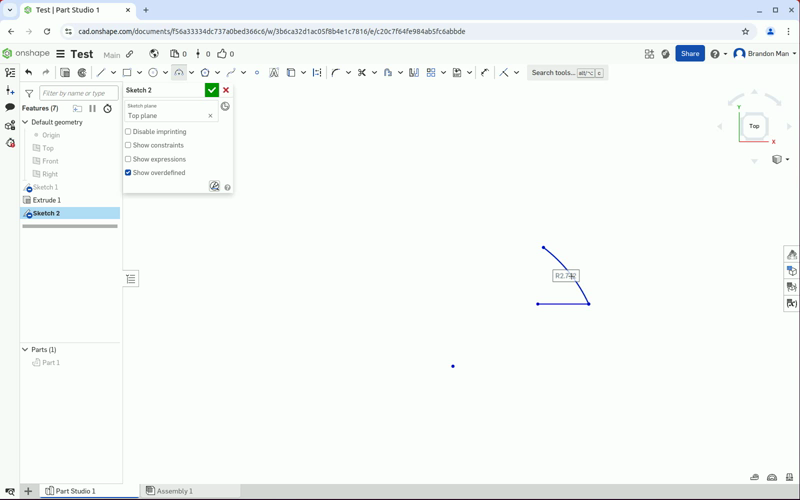
scroll(-6)
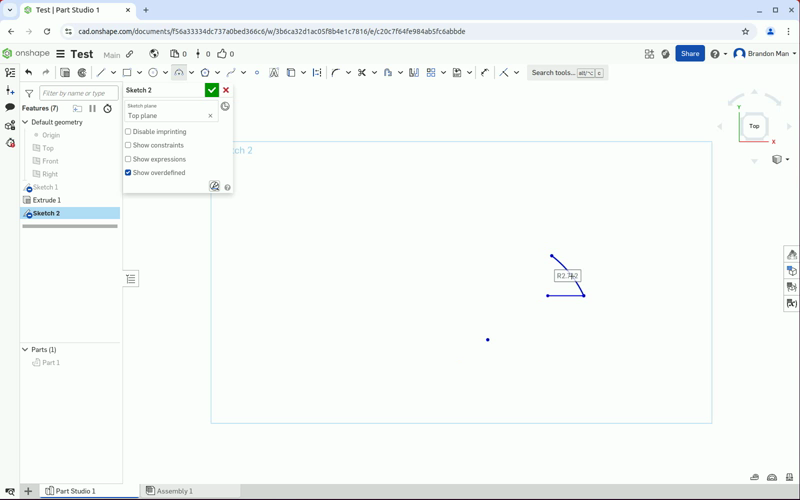
scroll(-6)
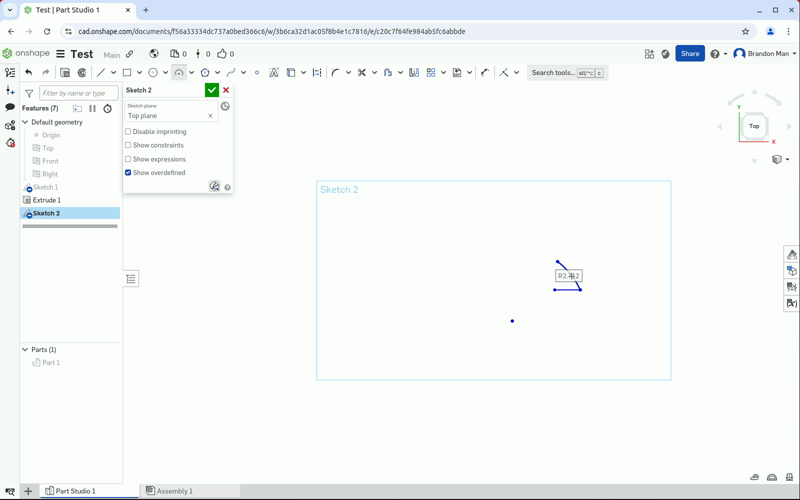
scroll(-6)
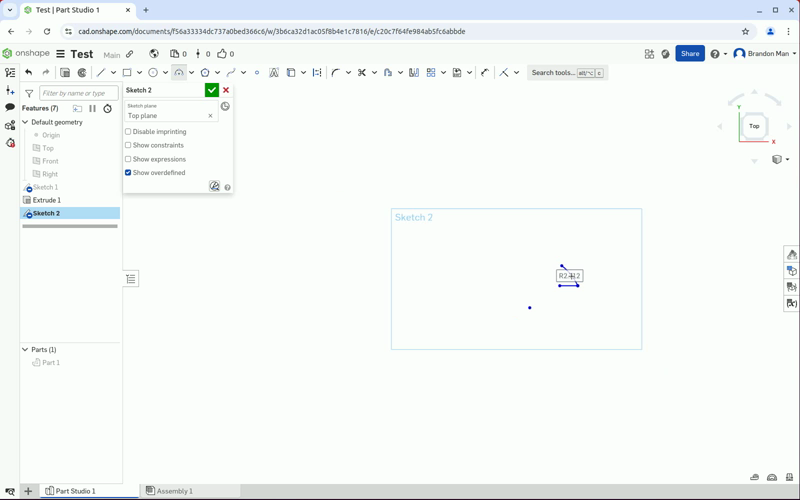
scroll(-6)
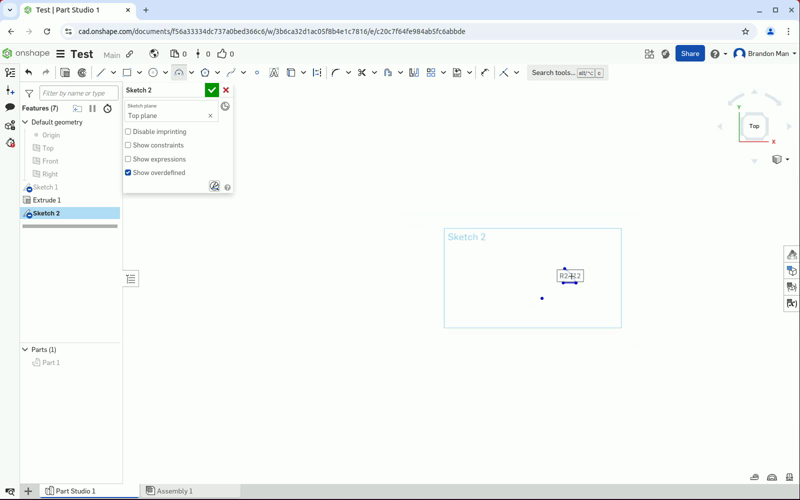
scroll(-6)
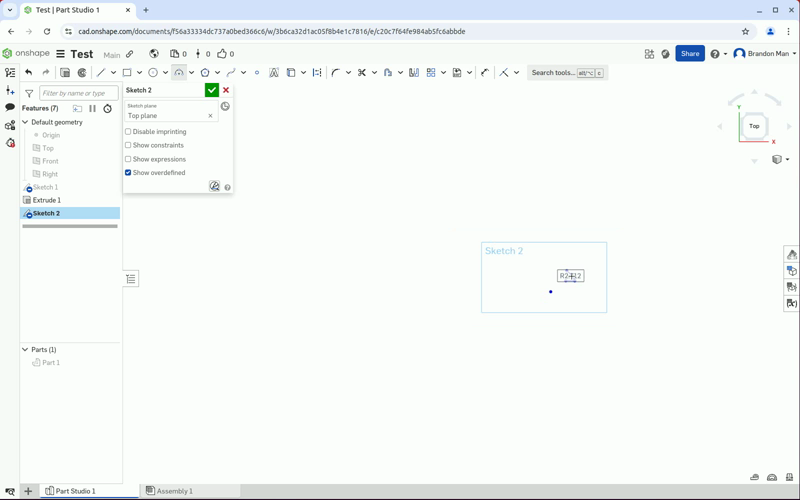
scroll(-6)
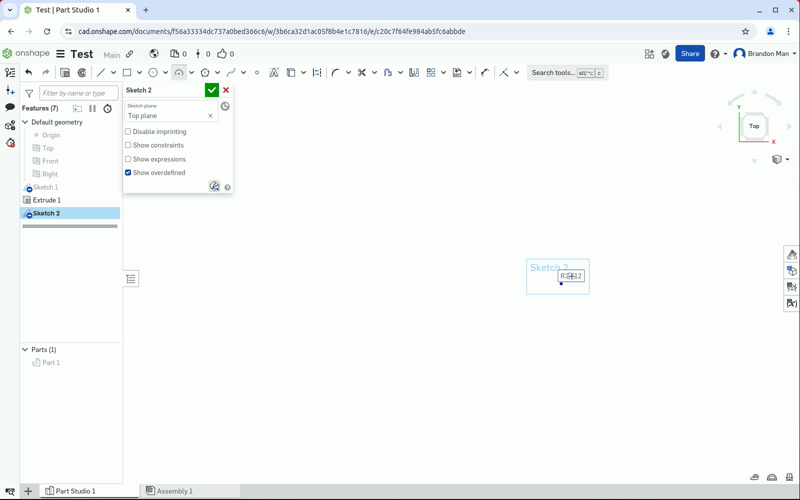
key_up(shift)
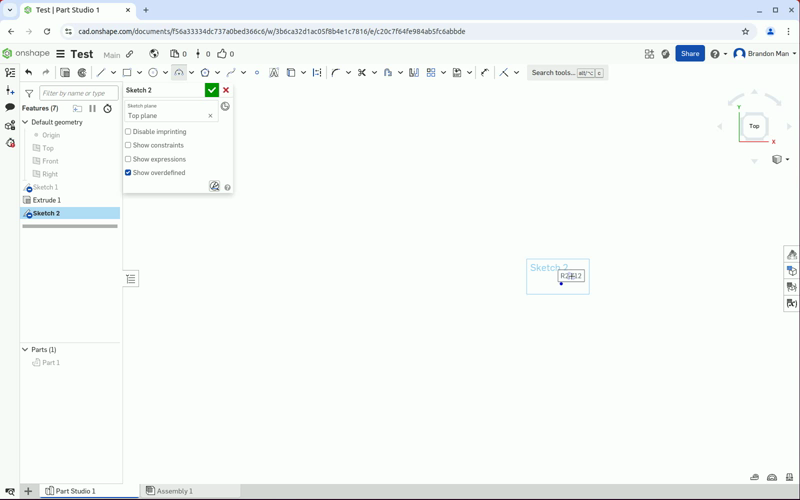
key(esc)
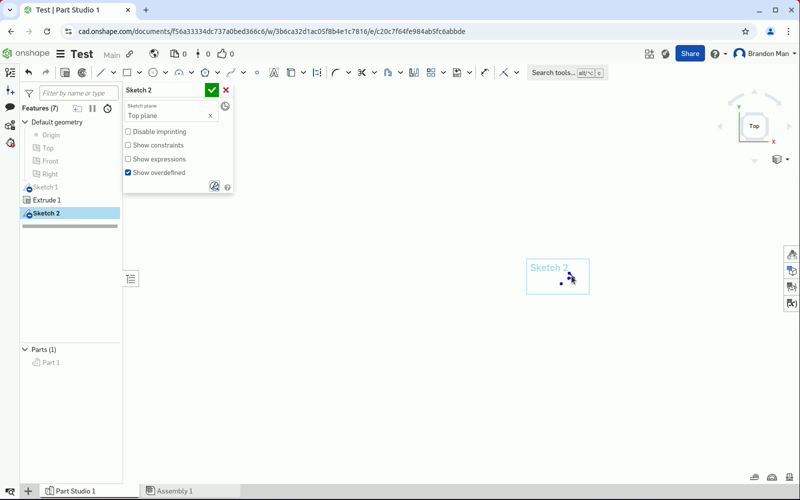
key(l)
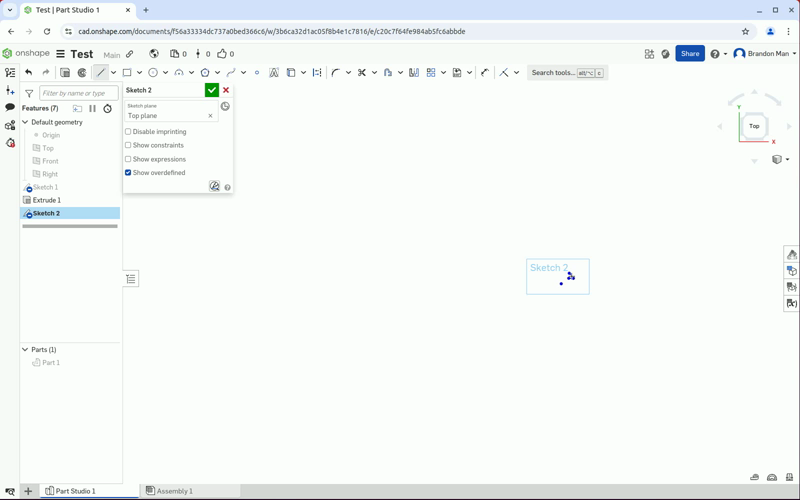
mouse_move(569, 273)
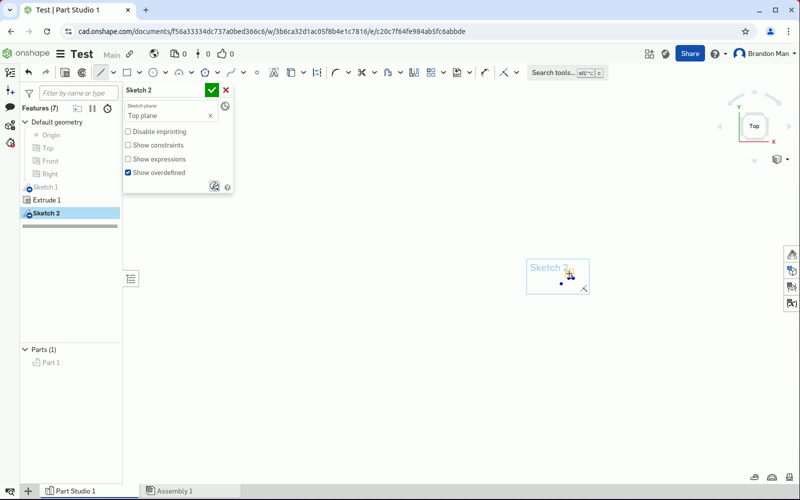
scroll(6)
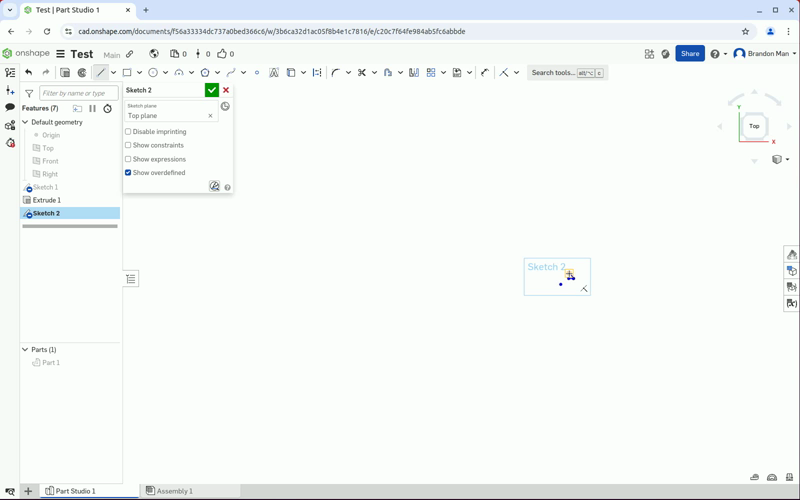
scroll(6)
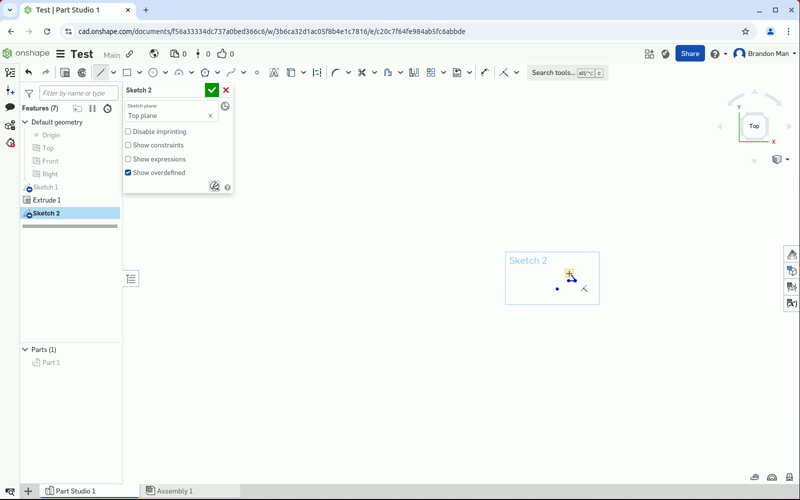
scroll(6)
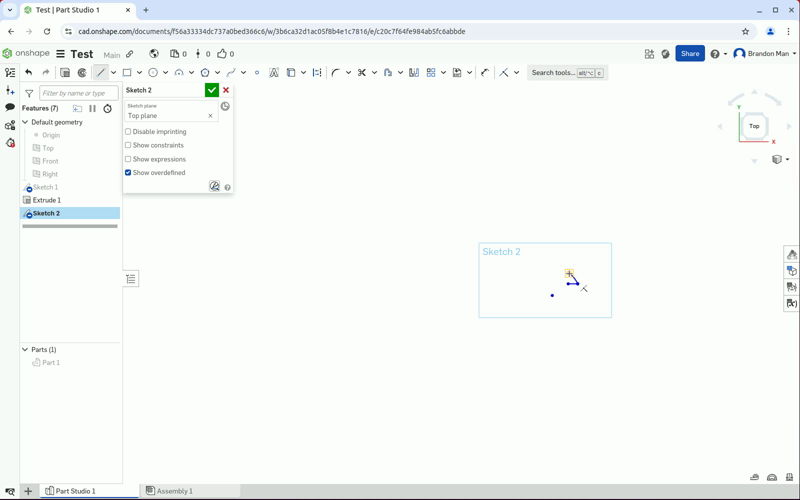
scroll(6)
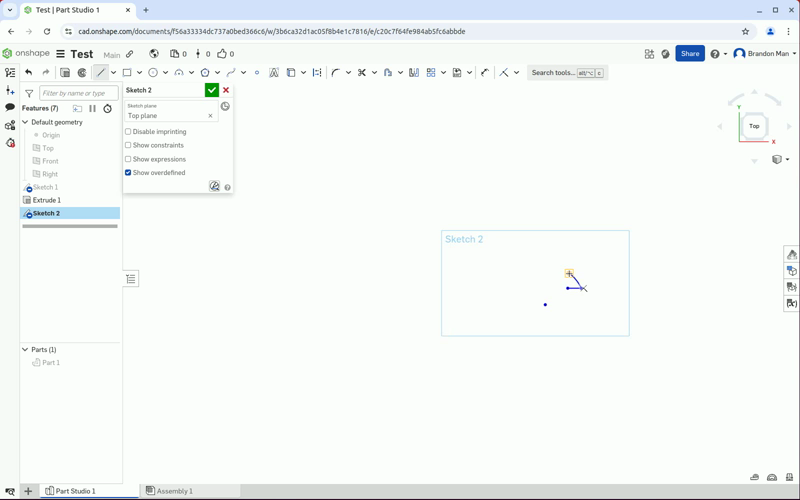
scroll(6)
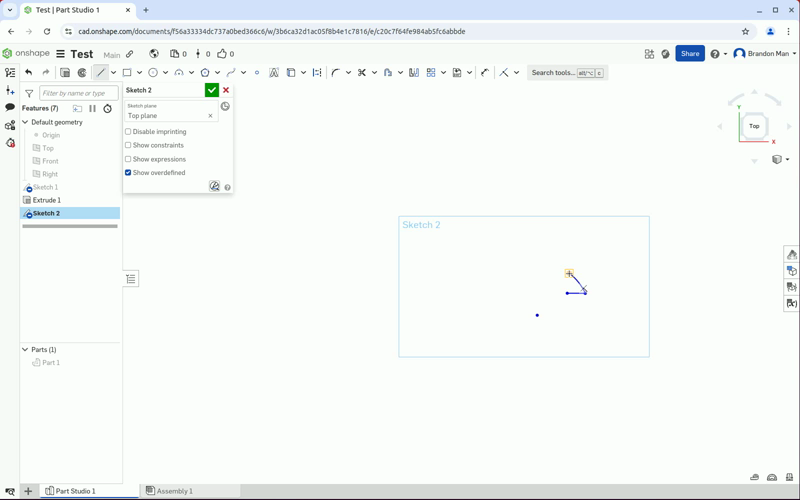
scroll(6)
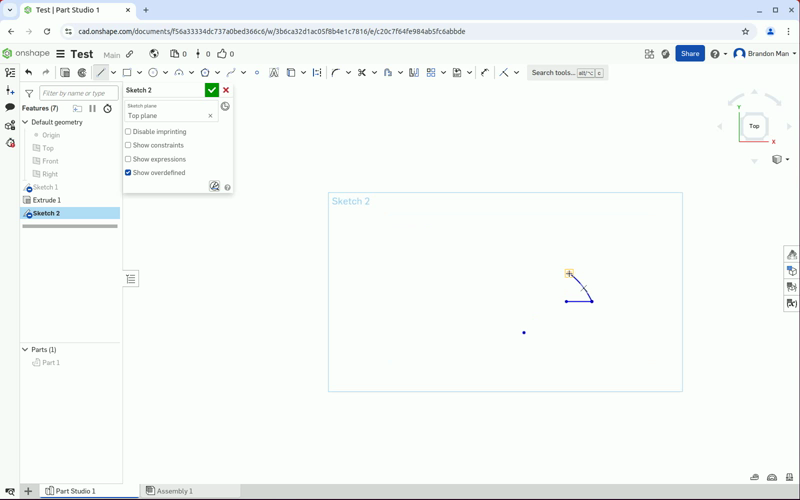
scroll(6)
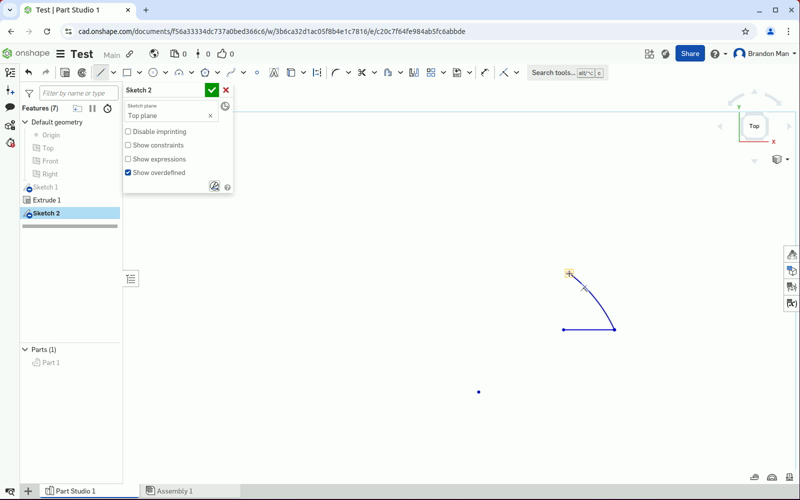
click(569, 273)
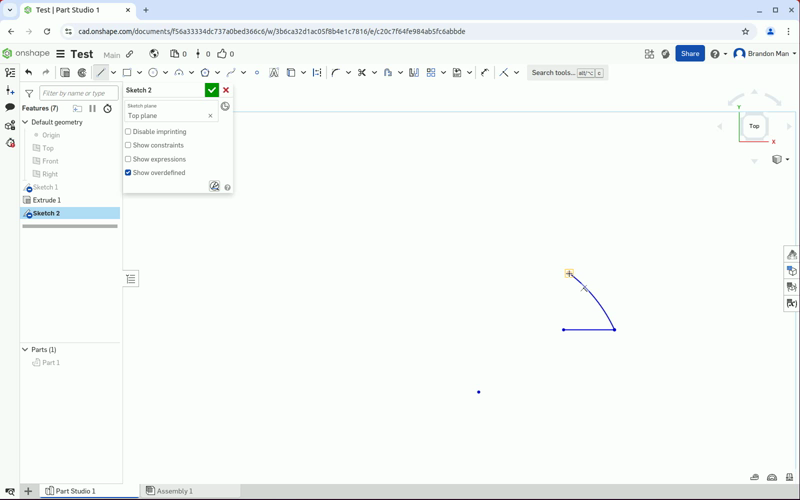
scroll(-6)
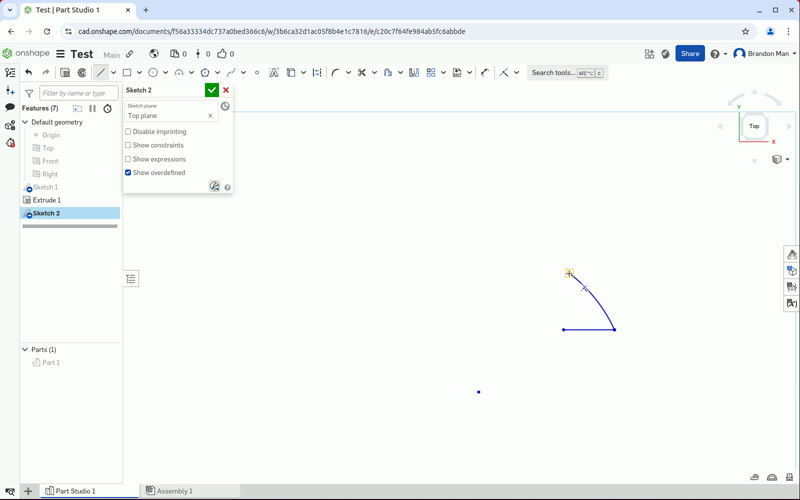
scroll(-6)
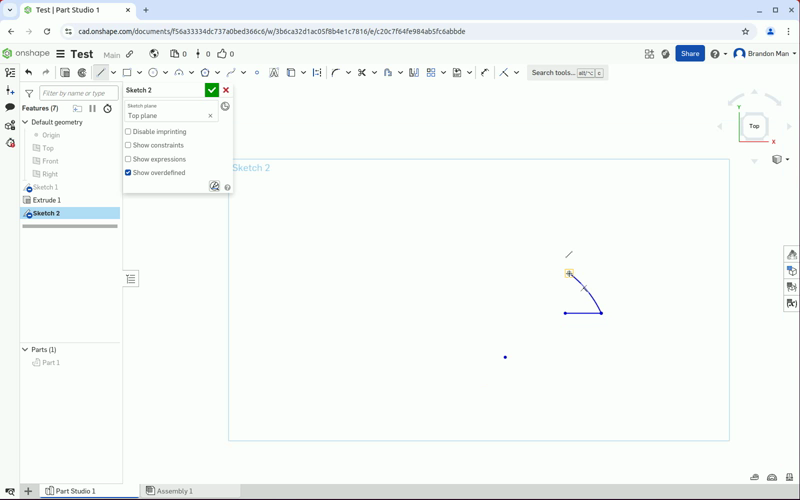
scroll(-6)
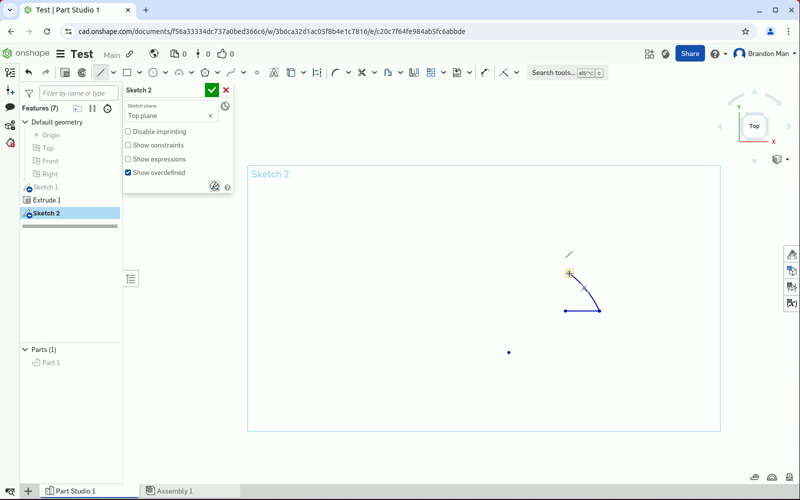
scroll(-6)
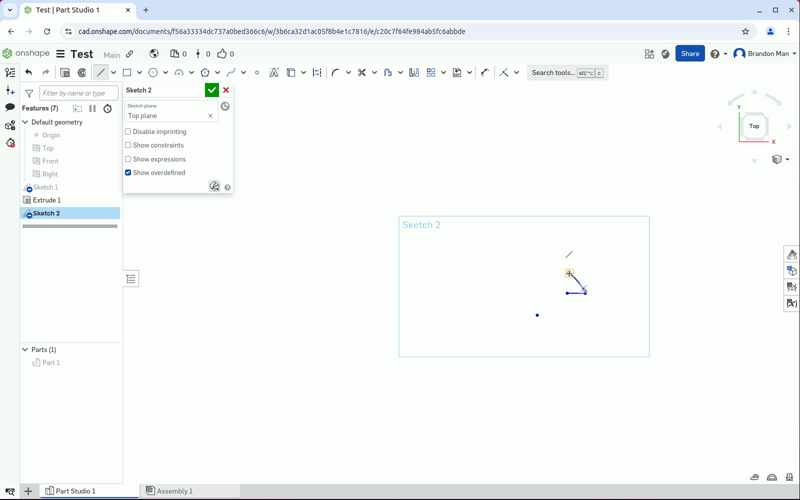
scroll(-6)
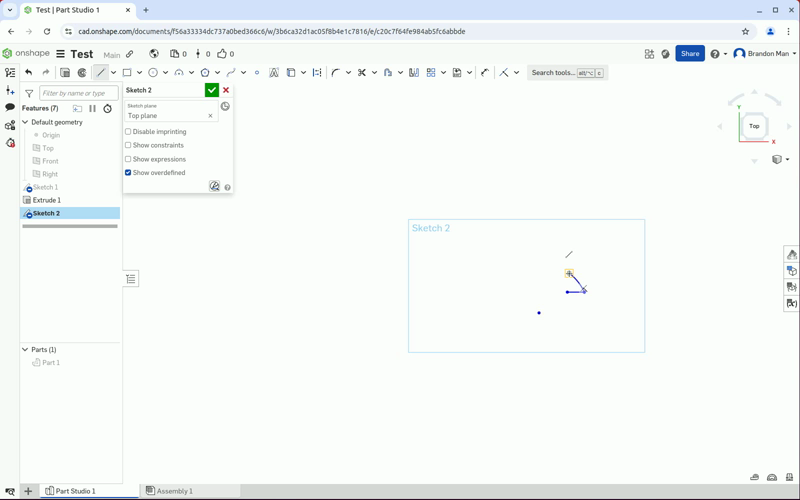
scroll(-6)
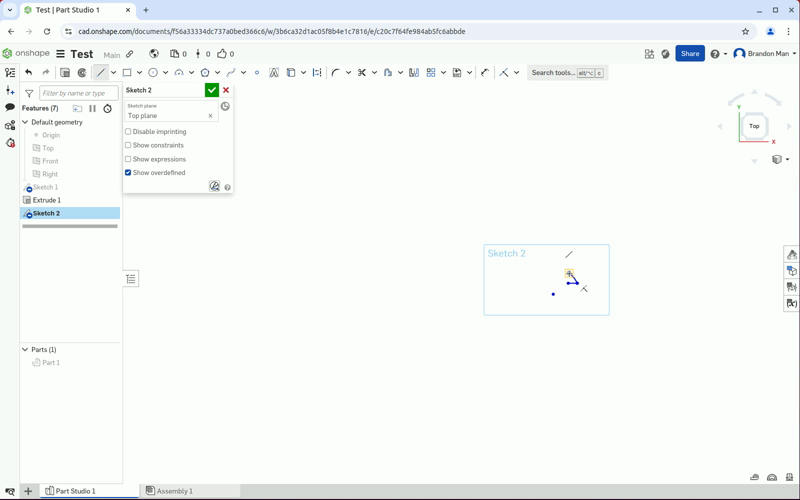
scroll(-6)
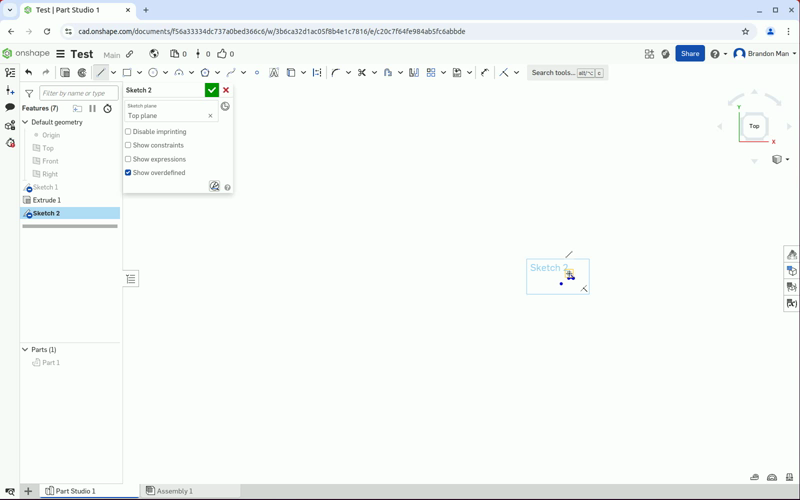
key_down(shift)
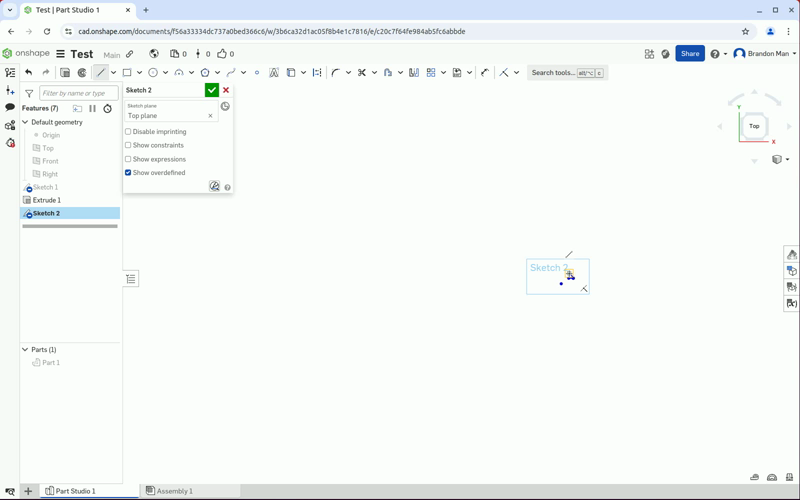
mouse_move(589, 273)
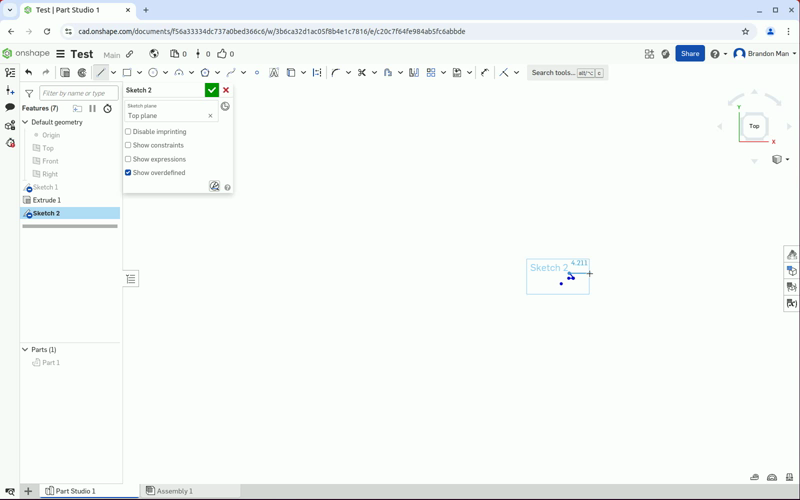
mouse_move(568, 272)
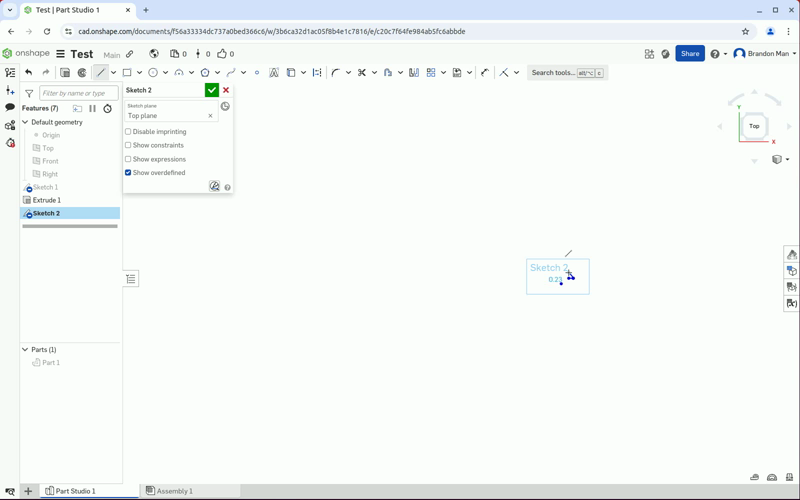
scroll(6)
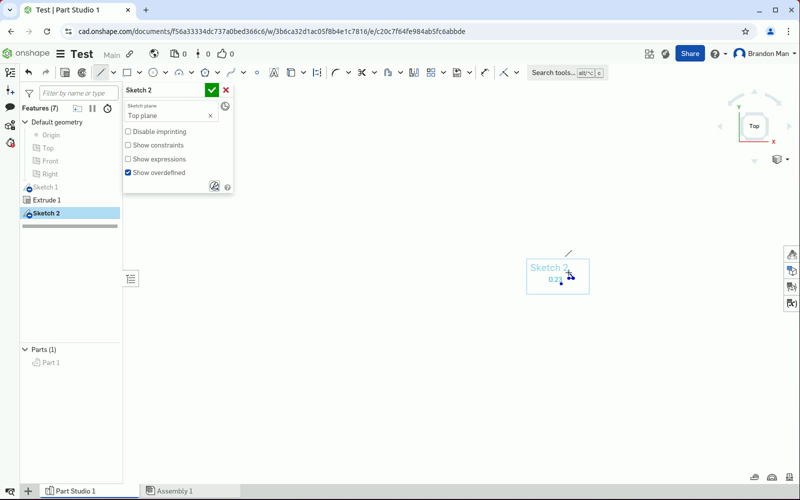
scroll(6)
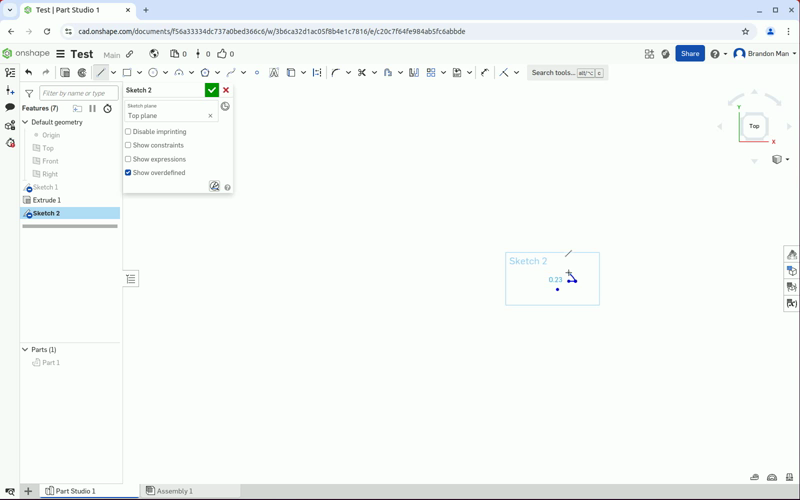
scroll(6)
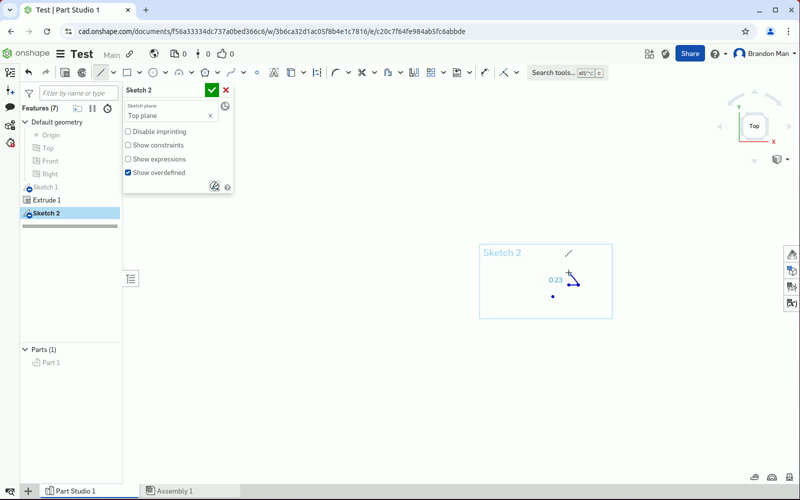
scroll(6)
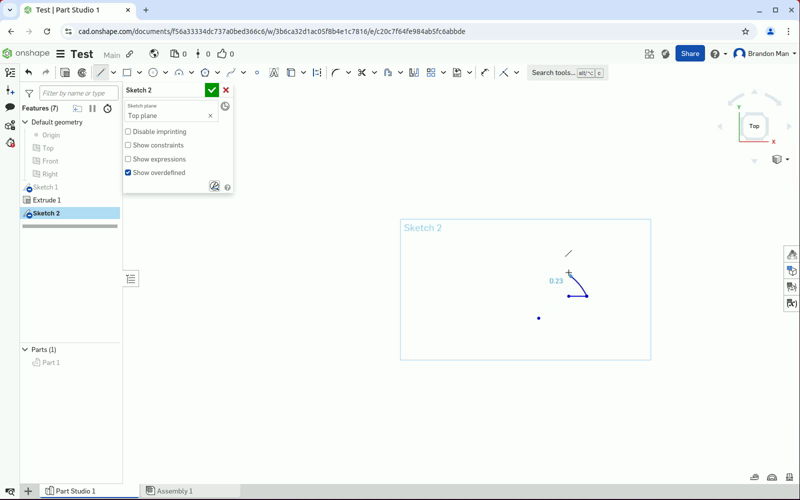
scroll(6)
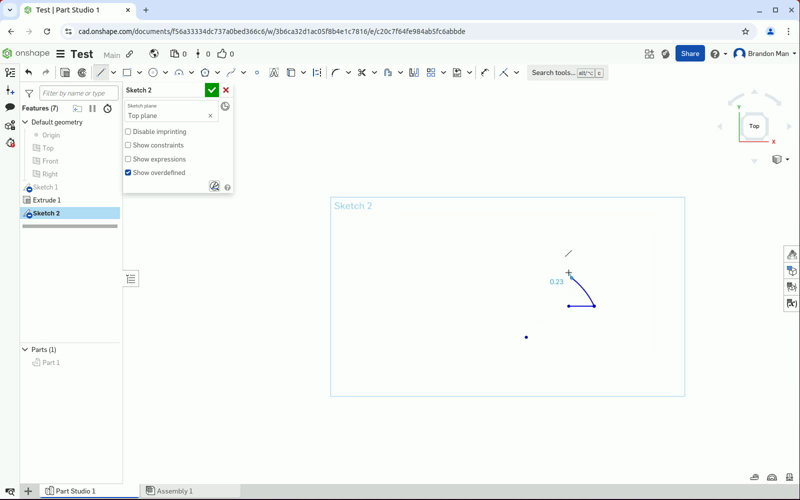
scroll(6)
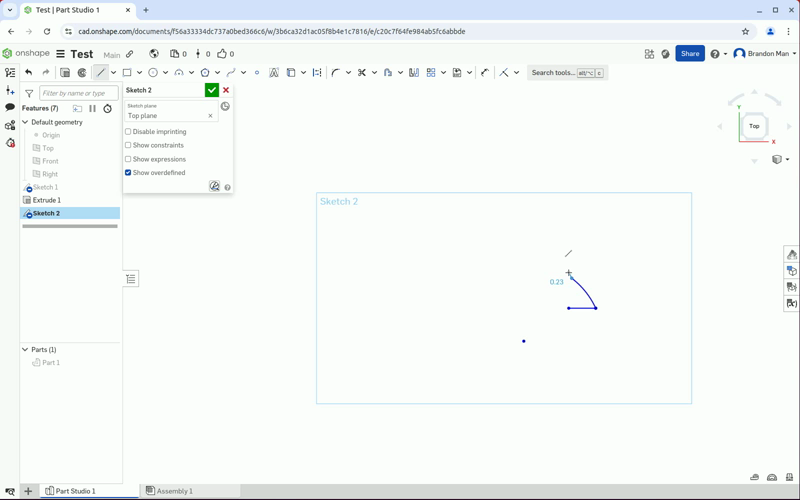
scroll(6)
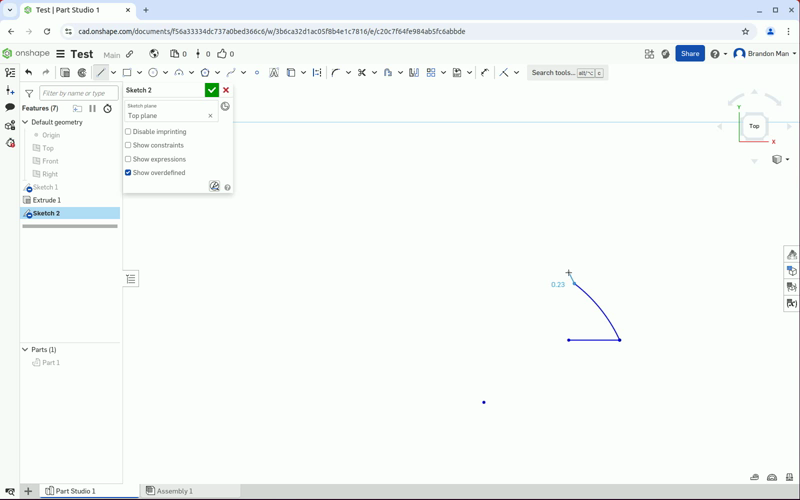
click(568, 272)
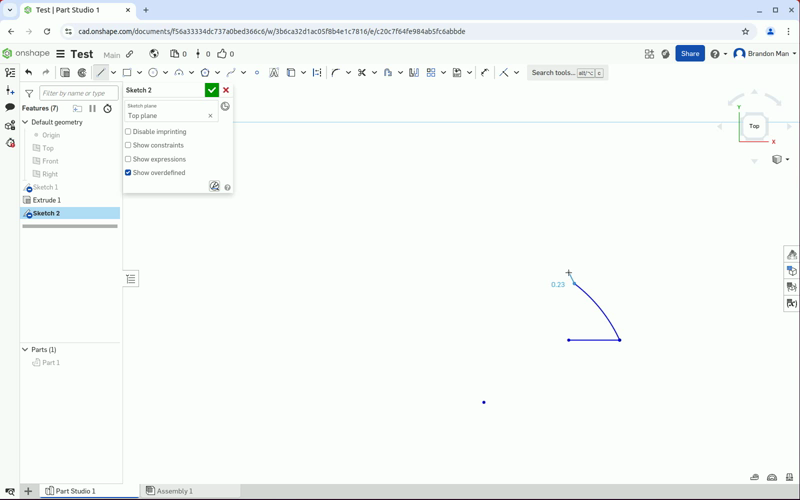
scroll(-6)
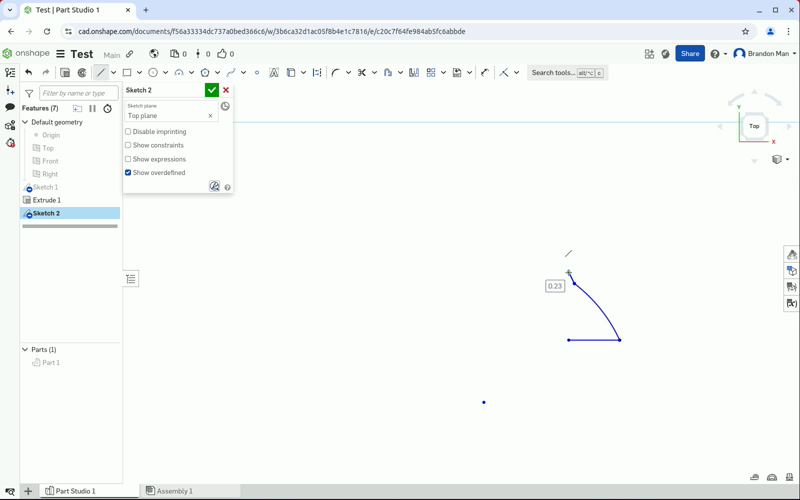
scroll(-6)
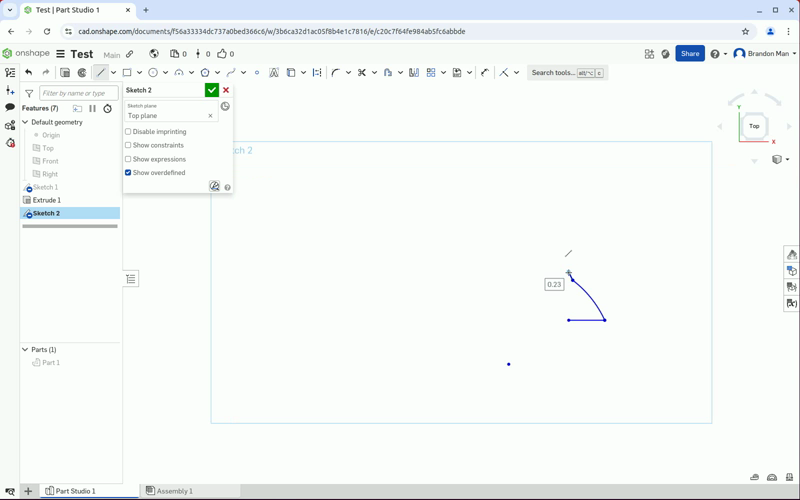
scroll(-6)
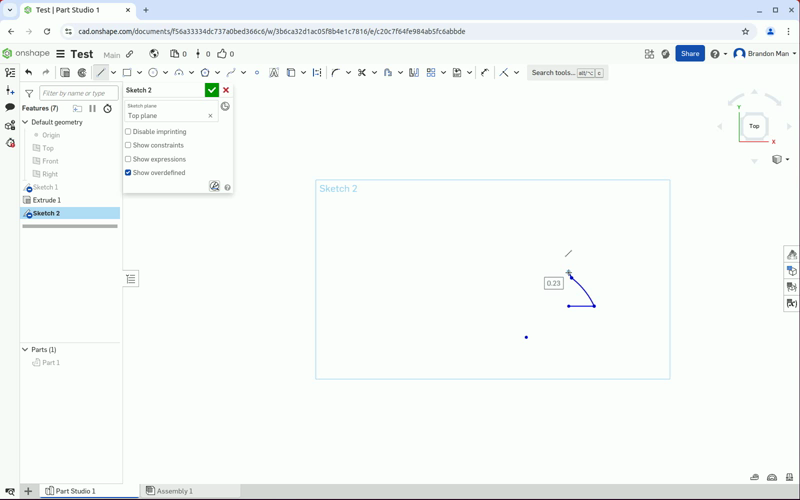
scroll(-6)
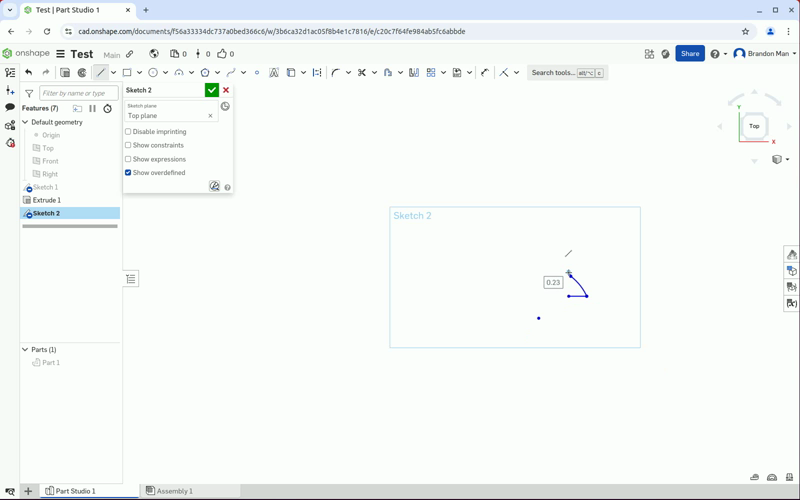
scroll(-6)
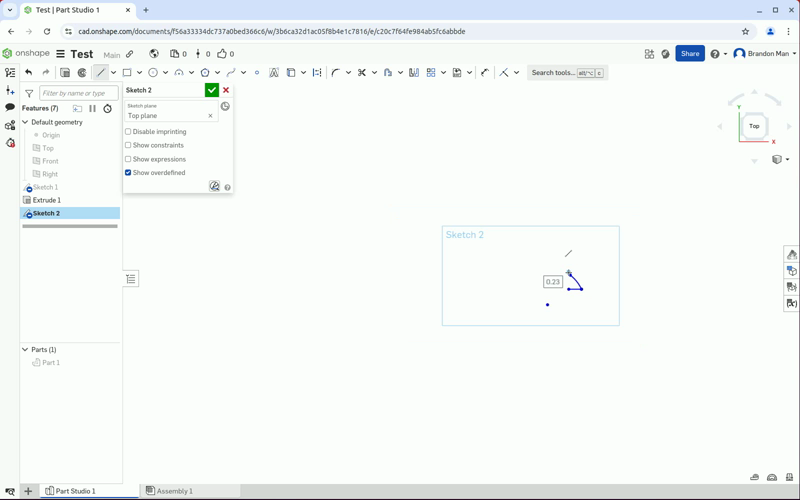
scroll(-6)
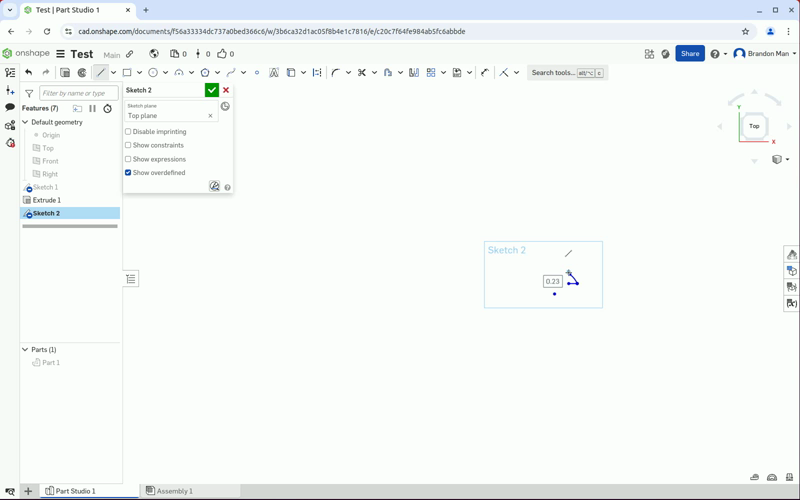
scroll(-6)
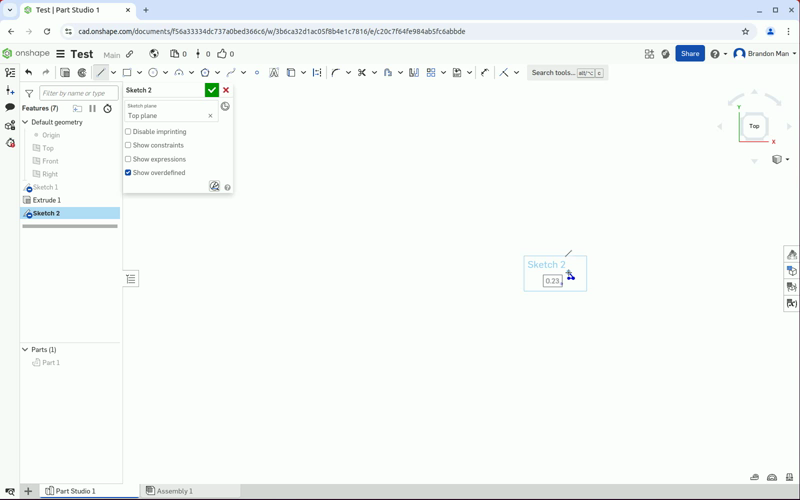
key_up(shift)
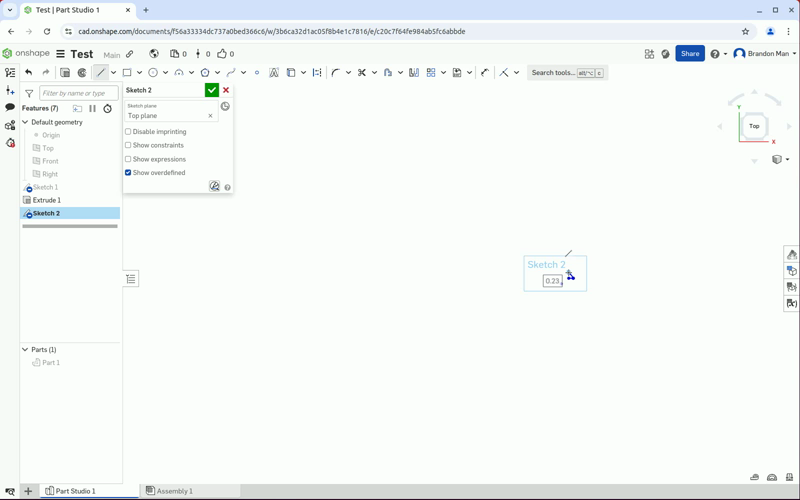
key_down(shift)
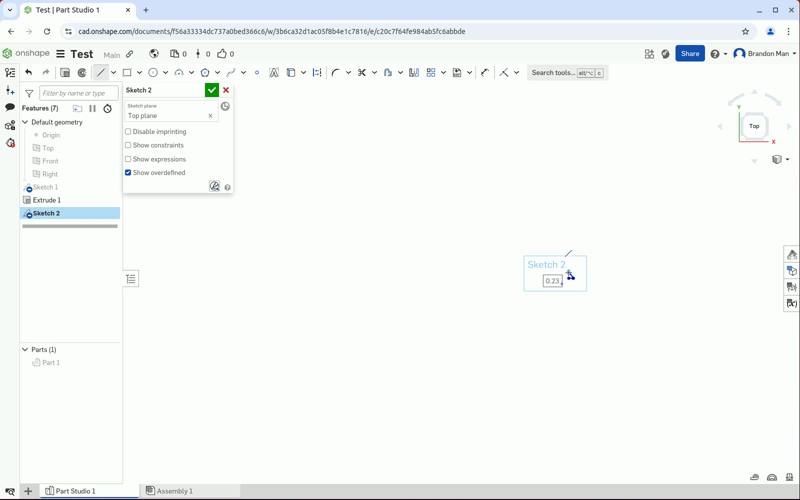
key_up(shift)
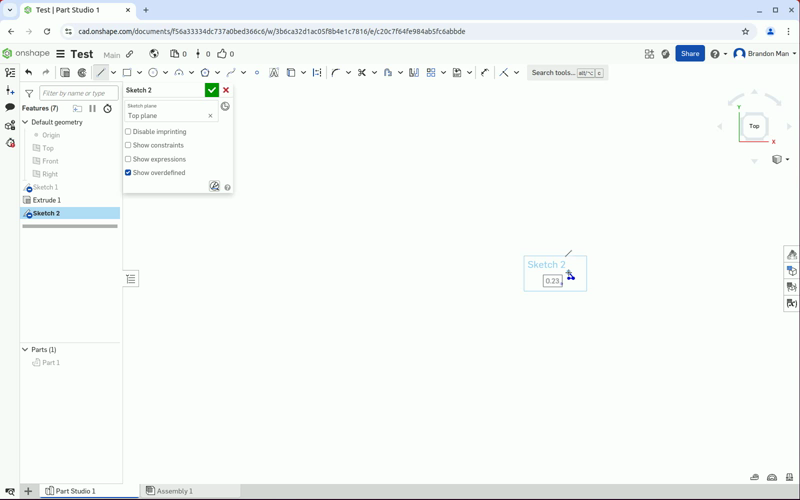
mouse_move(589, 272)
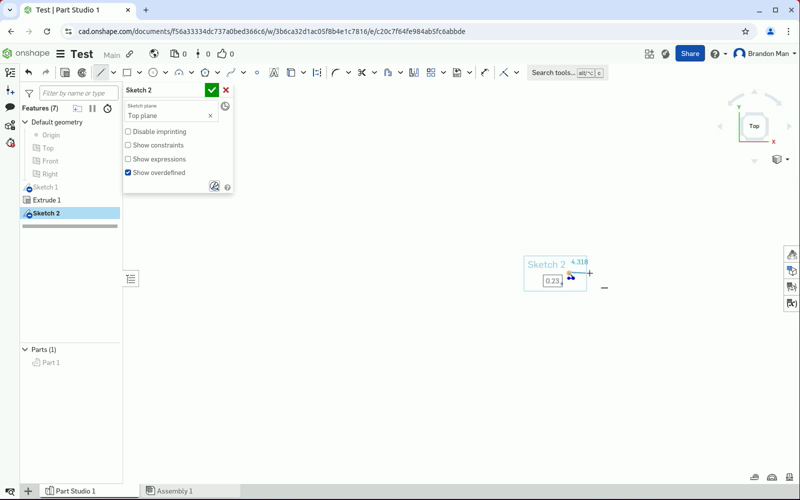
key_down(shift)
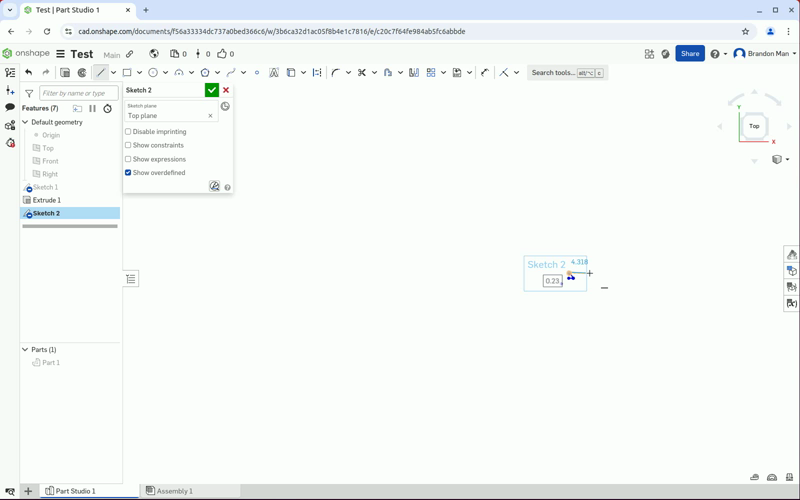
mouse_move(568, 278)
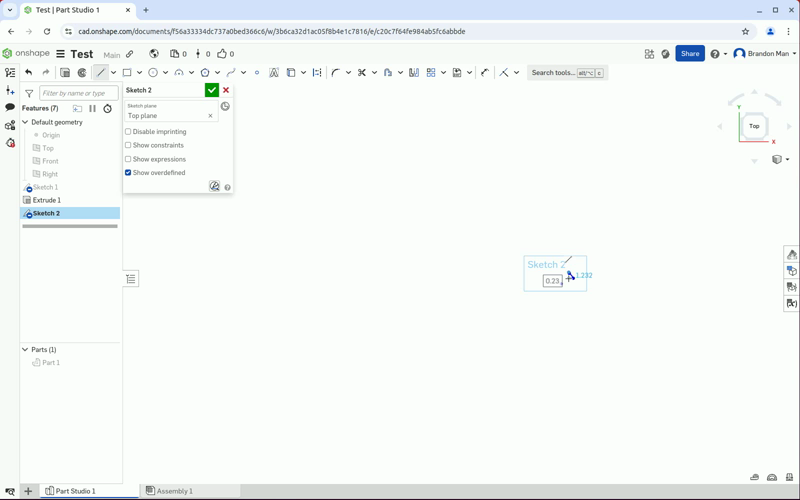
scroll(6)
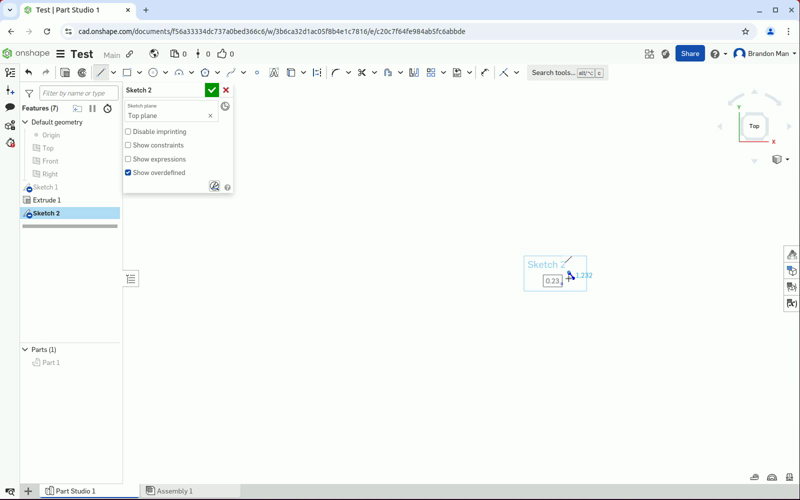
scroll(6)
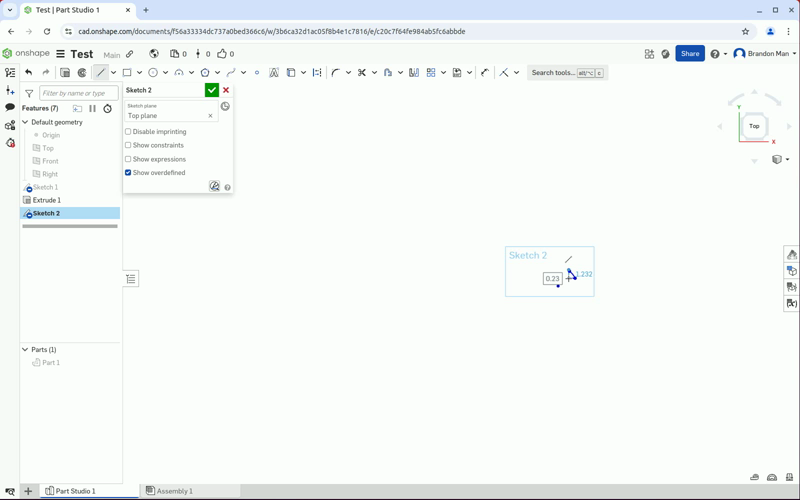
scroll(6)
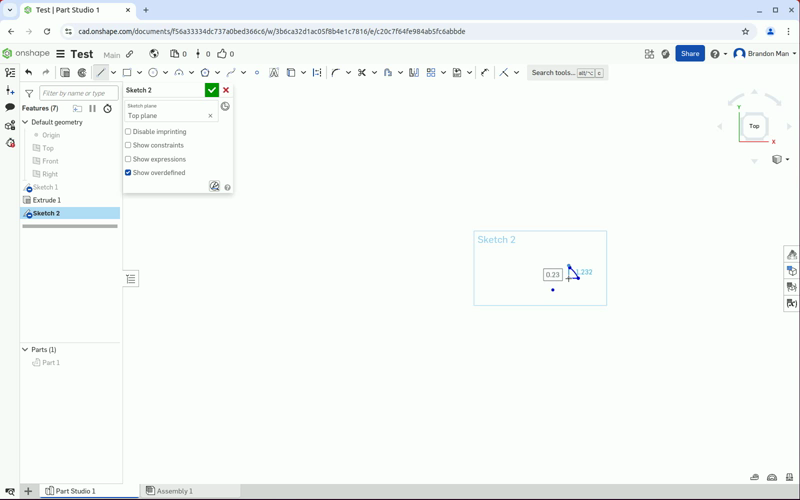
scroll(6)
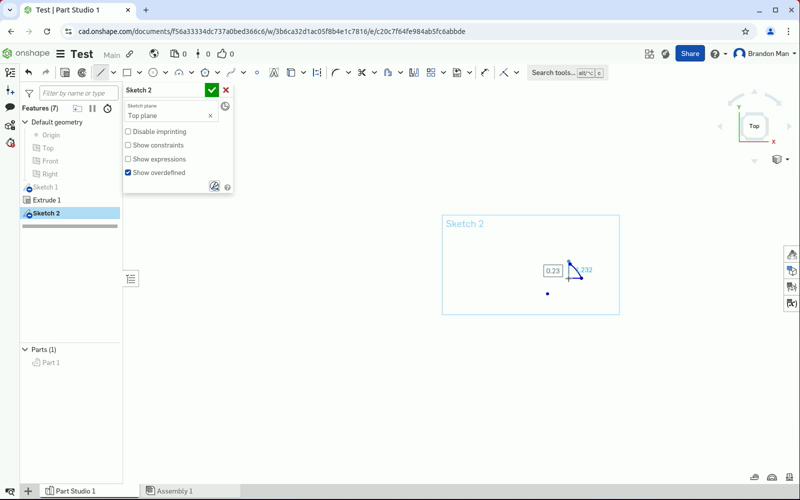
scroll(6)
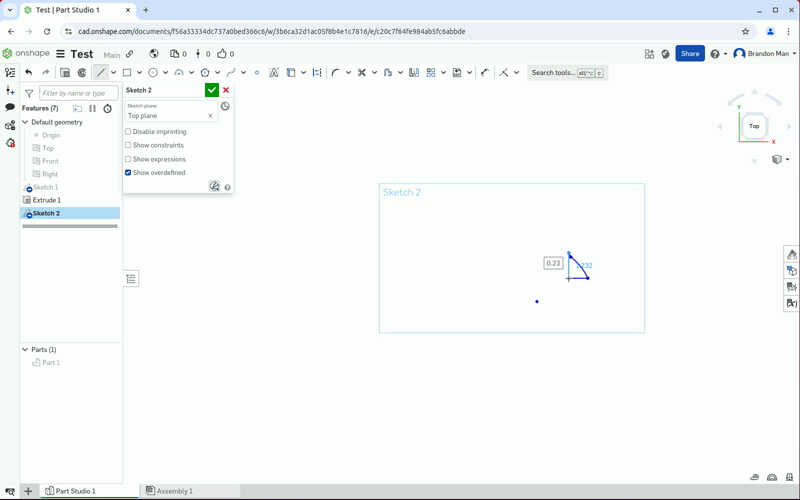
scroll(6)
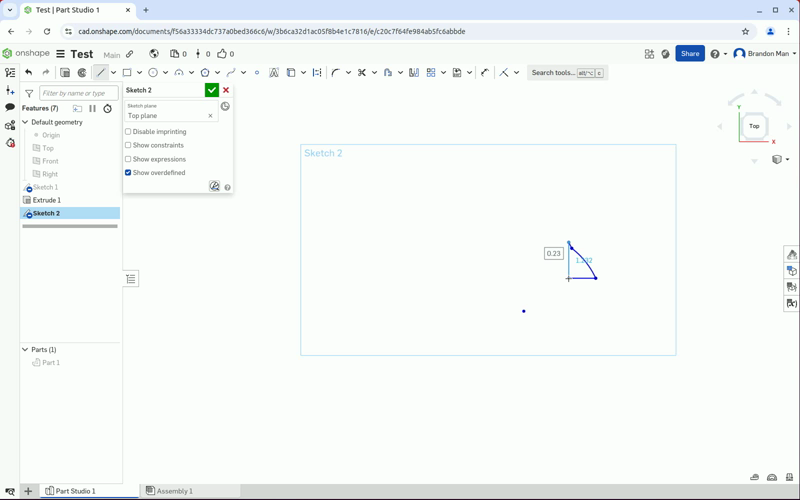
scroll(6)
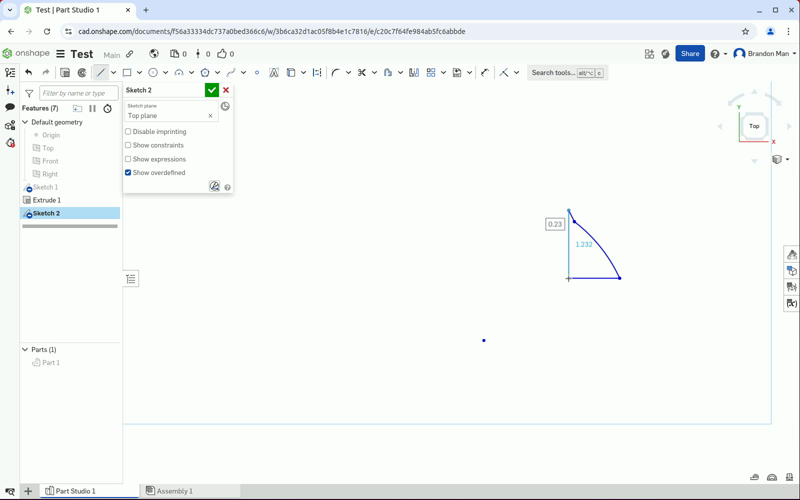
key_up(shift)
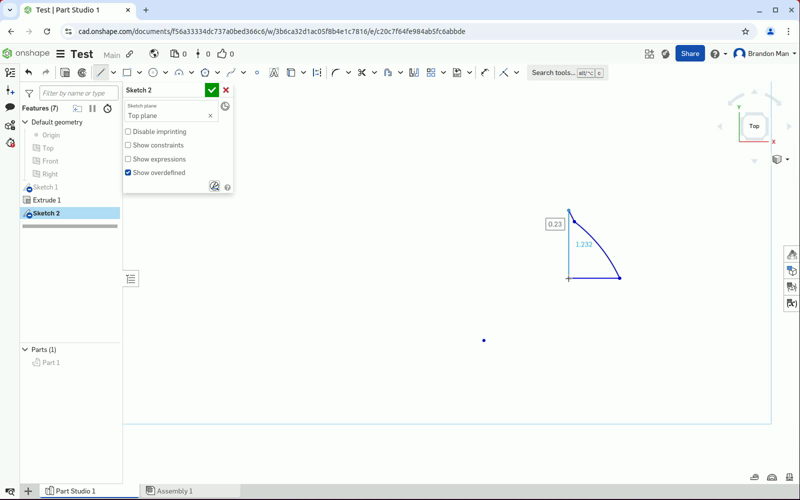
click(568, 278)
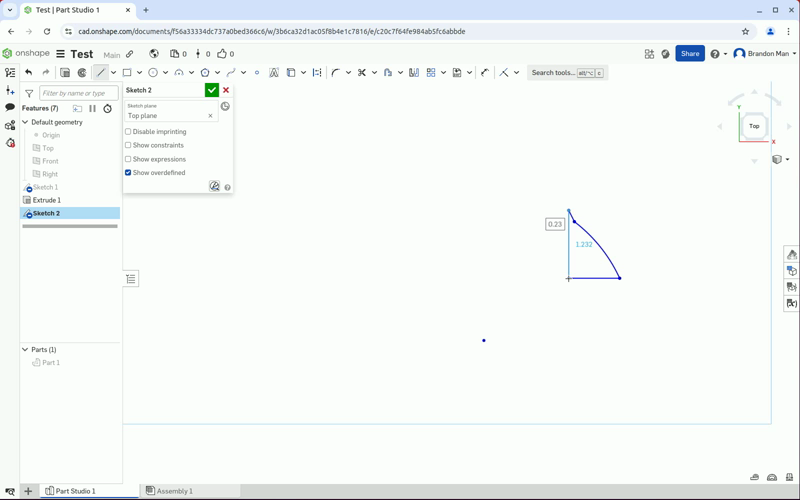
scroll(-6)
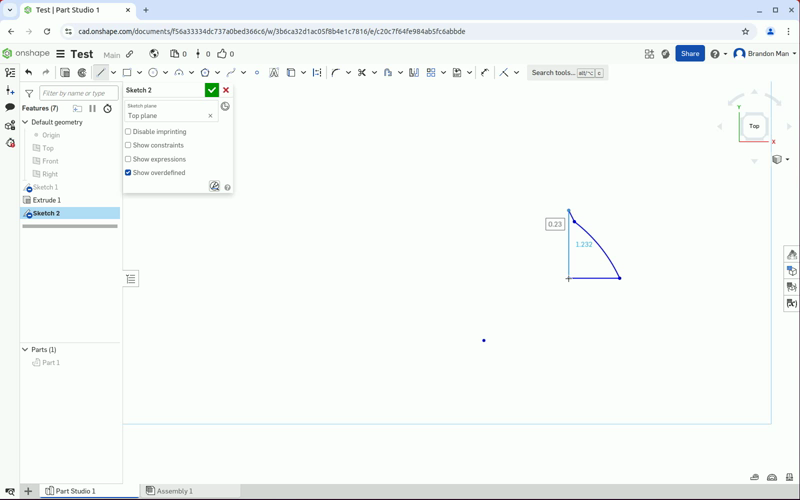
scroll(-6)
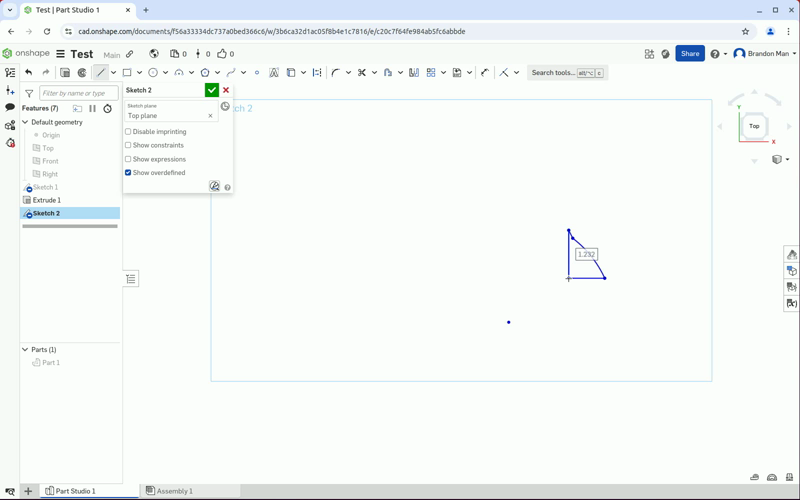
scroll(-6)
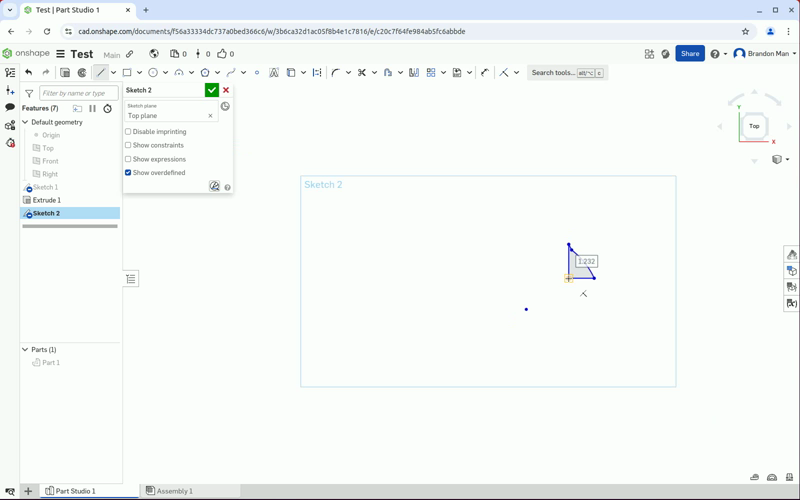
scroll(-6)
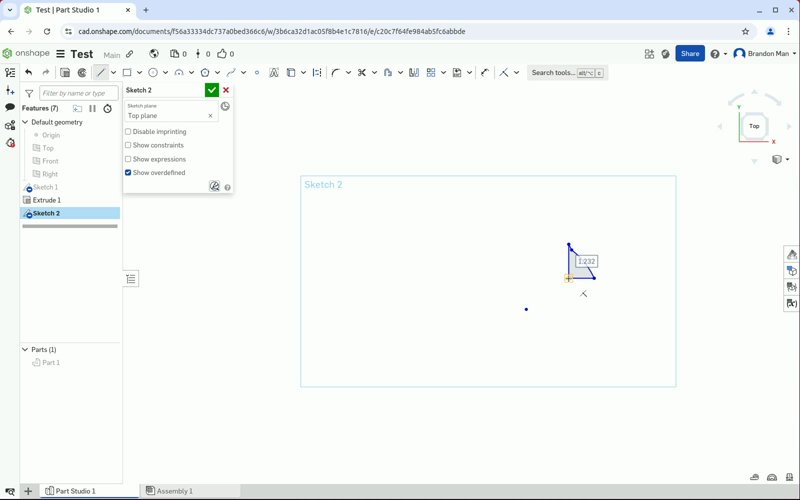
scroll(-6)
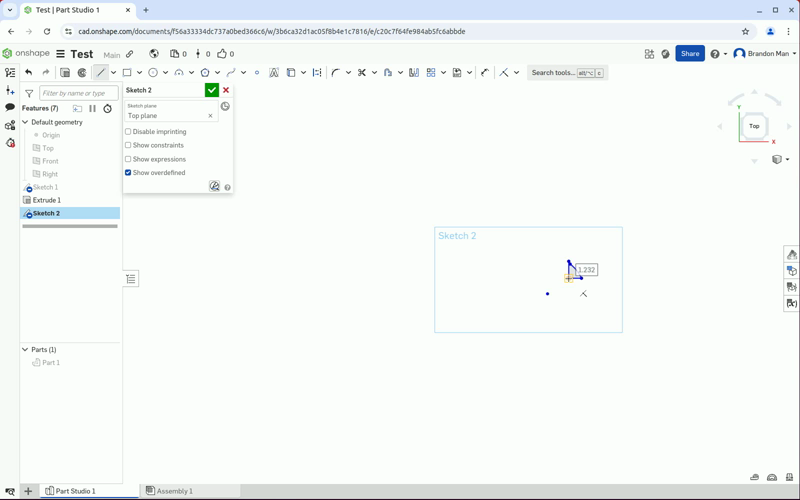
scroll(-6)
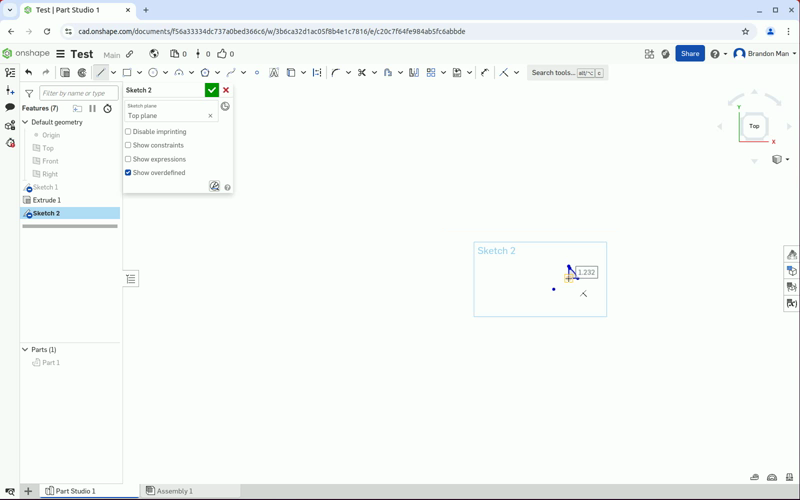
scroll(-6)
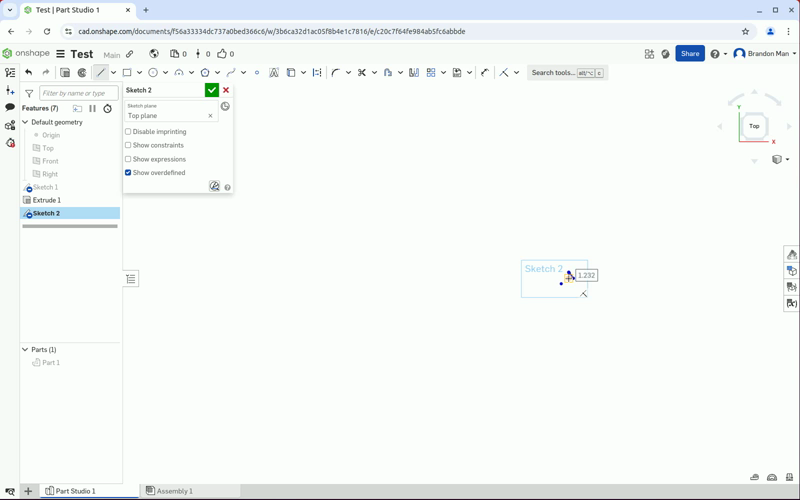
key(esc)
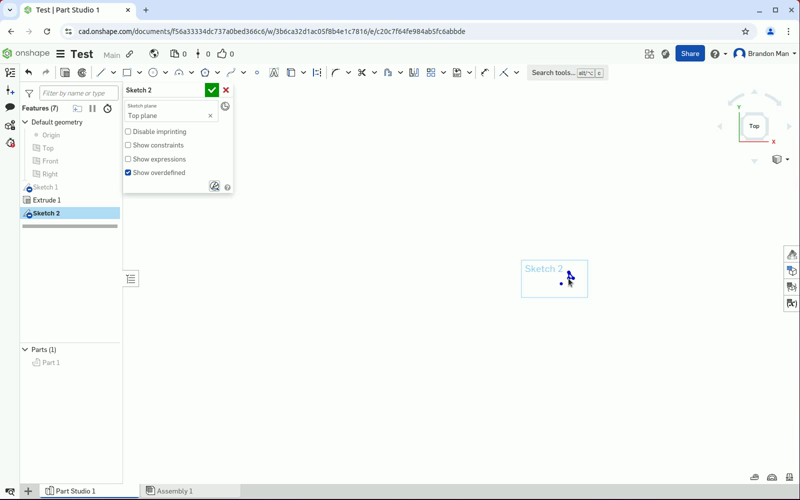
mouse_move(569, 274)
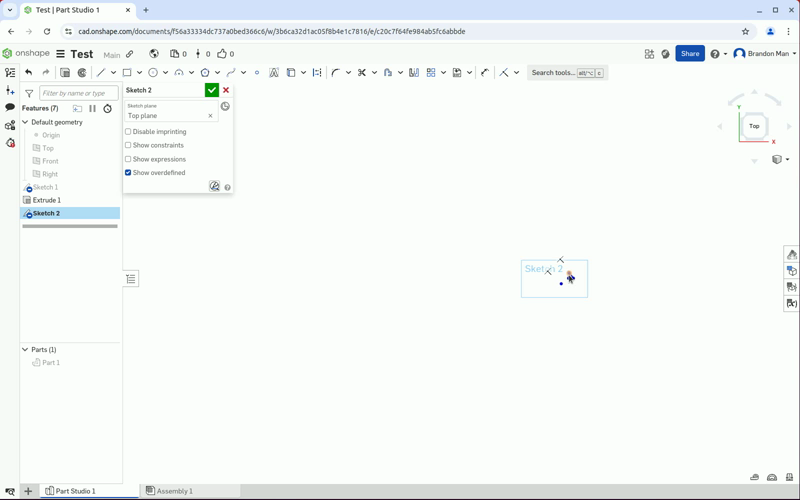
scroll(6)
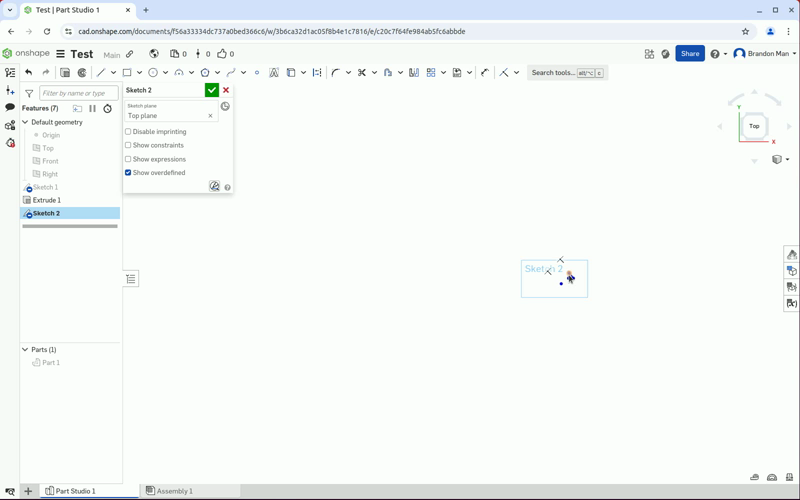
scroll(6)
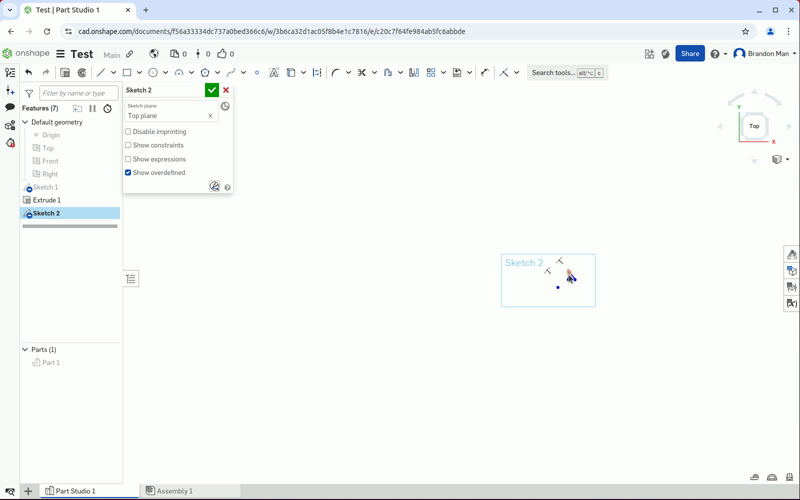
scroll(6)
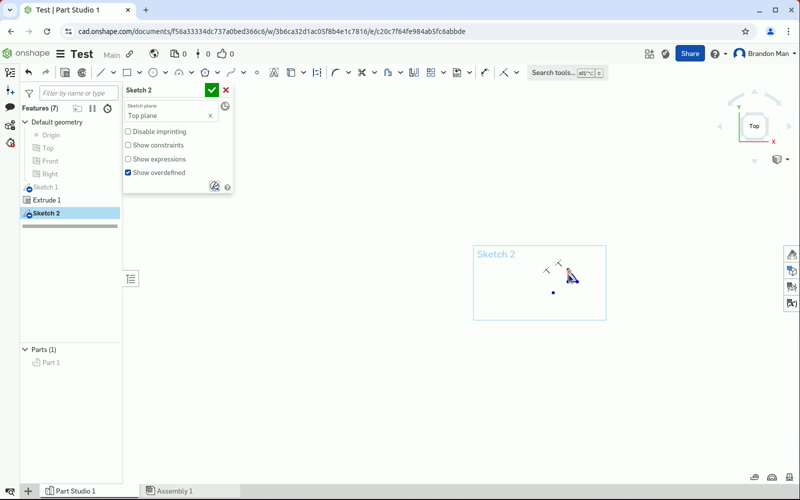
scroll(6)
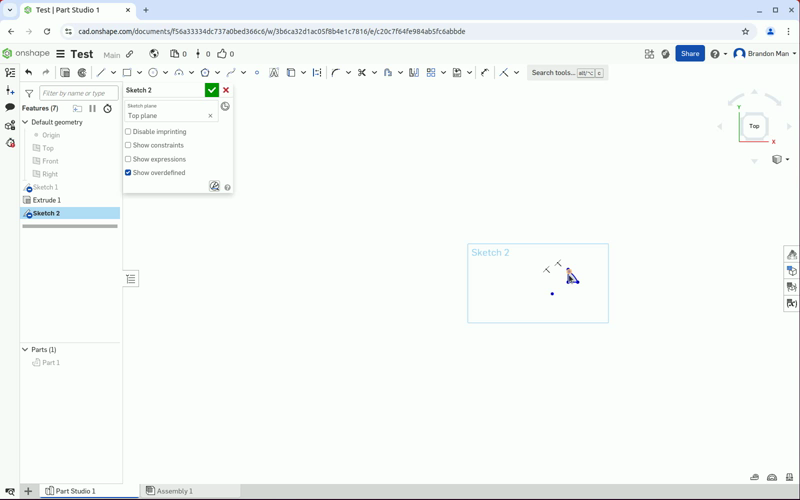
scroll(6)
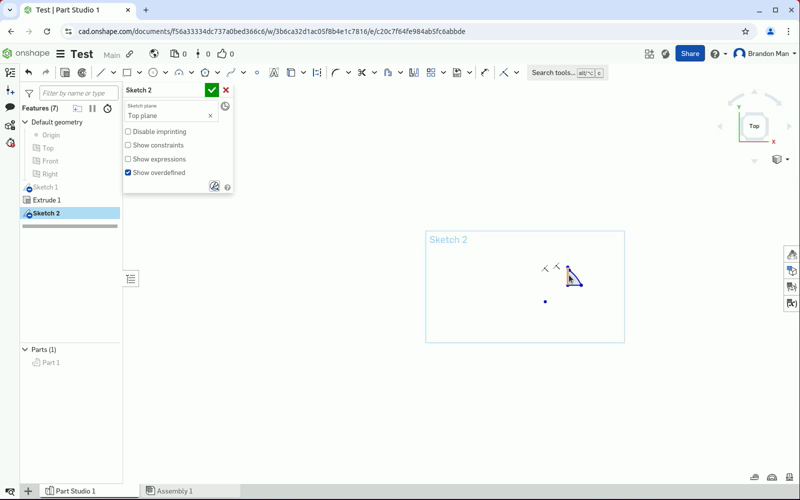
scroll(6)
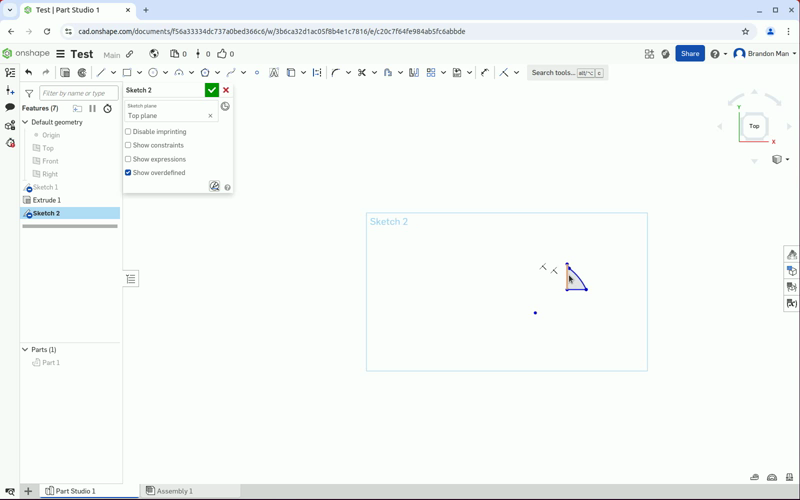
scroll(6)
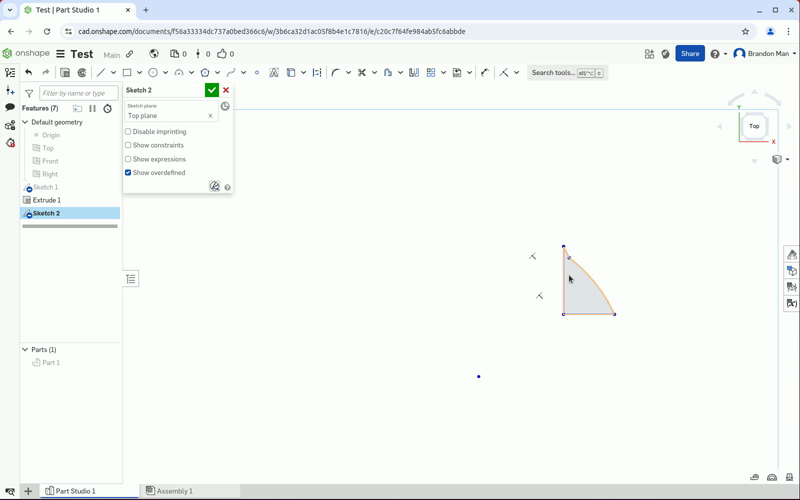
click(569, 274)
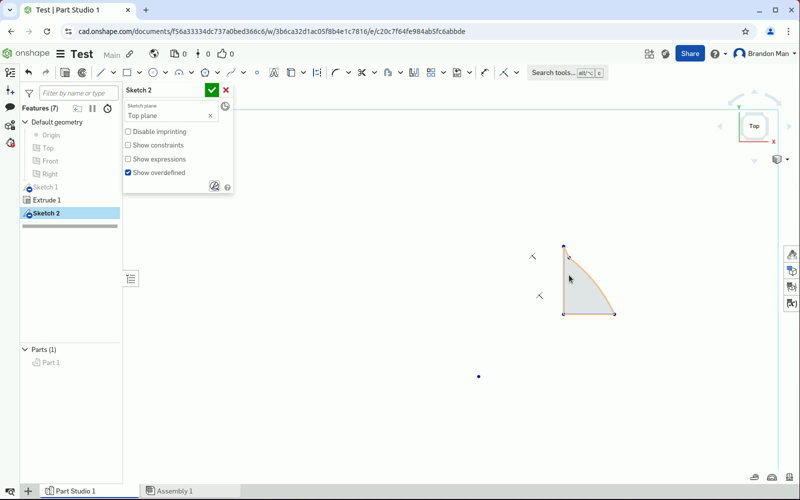
scroll(-6)
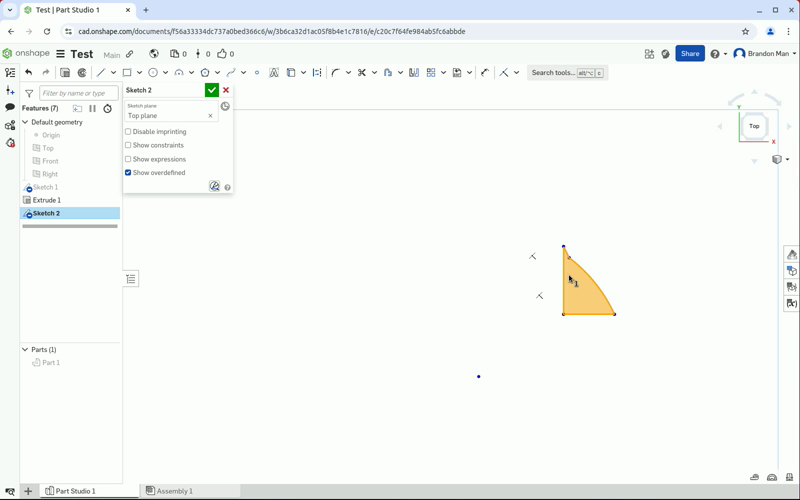
scroll(-6)
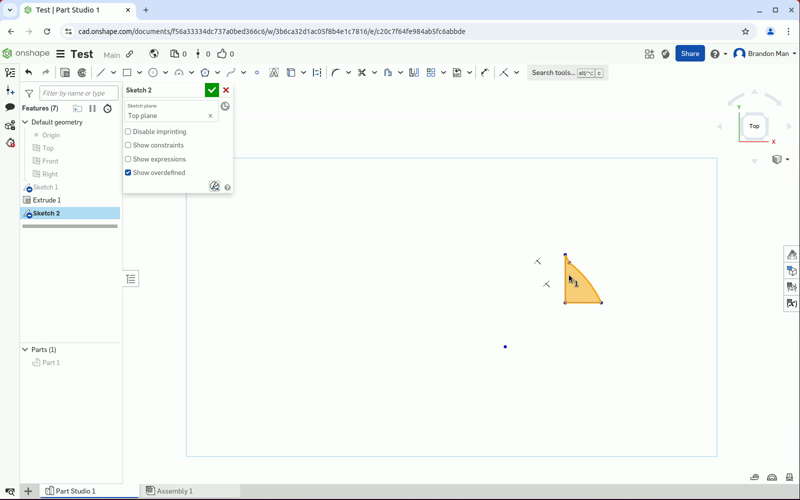
scroll(-6)
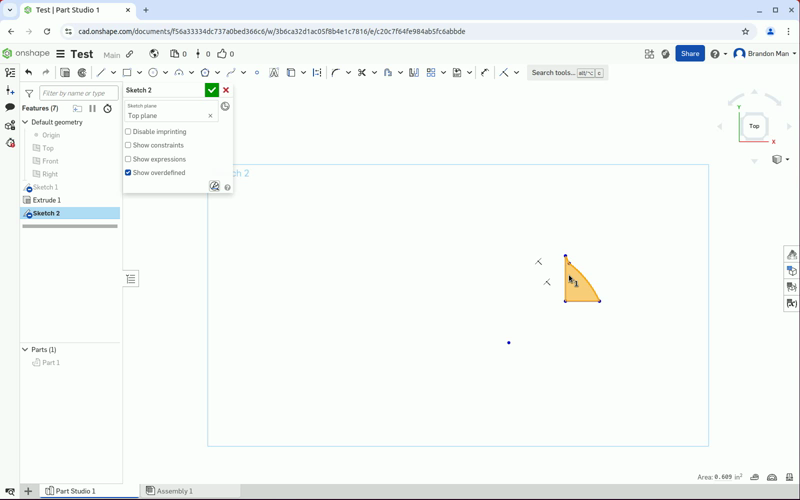
scroll(-6)
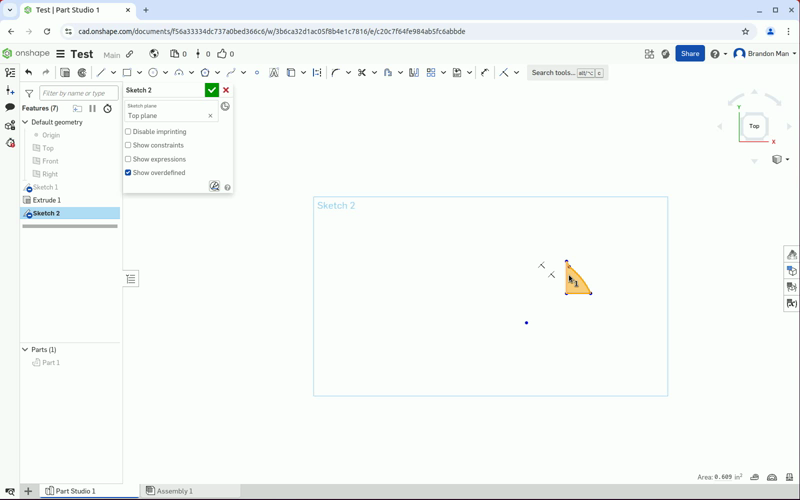
scroll(-6)
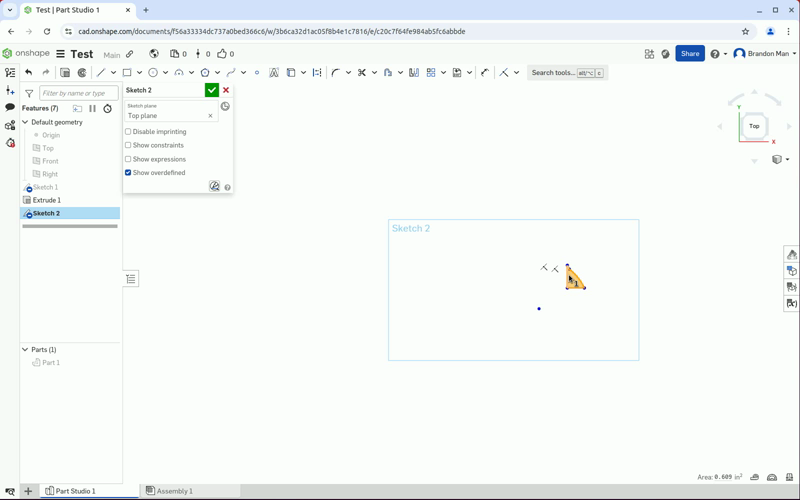
scroll(-6)
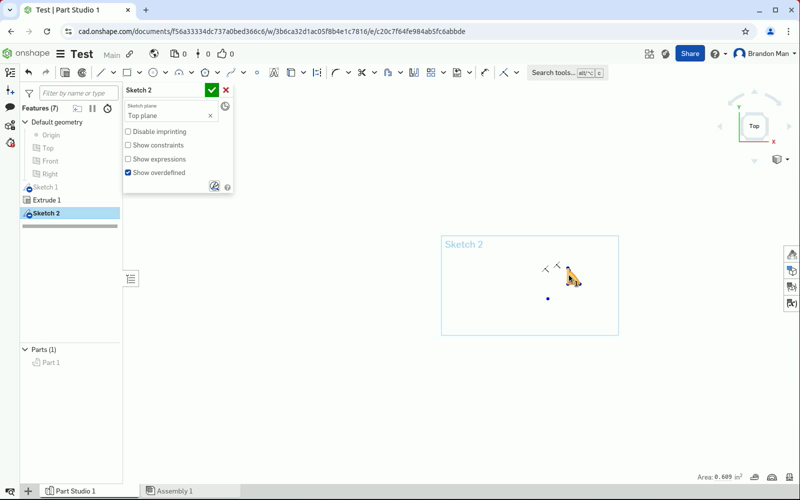
scroll(-6)
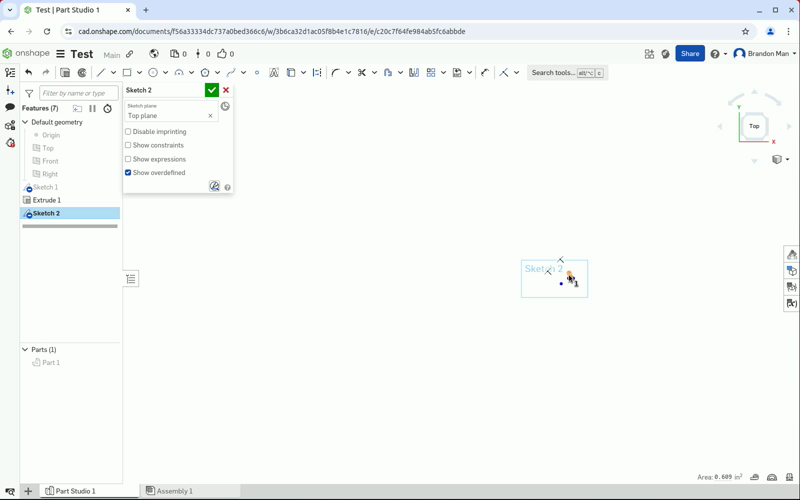
mouse_move(73, 352)
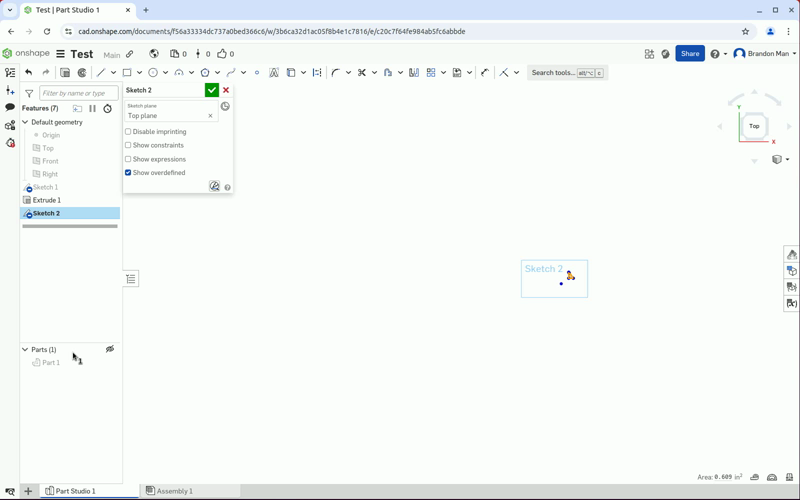
key(shift+y)
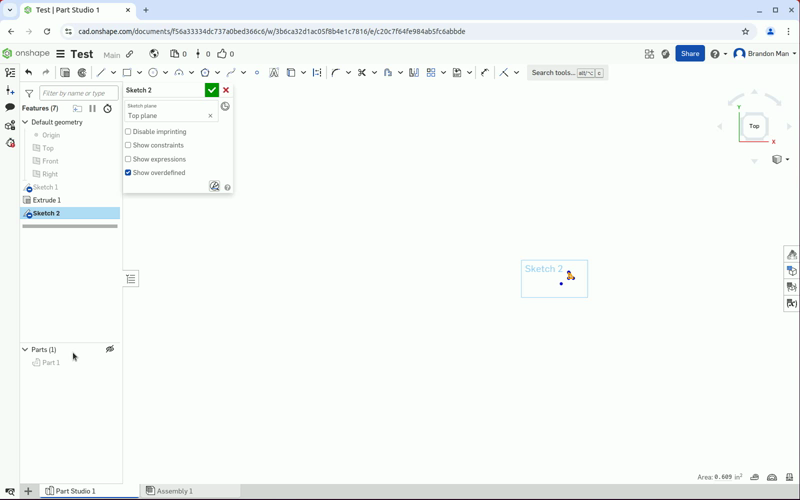
key(shift+e)
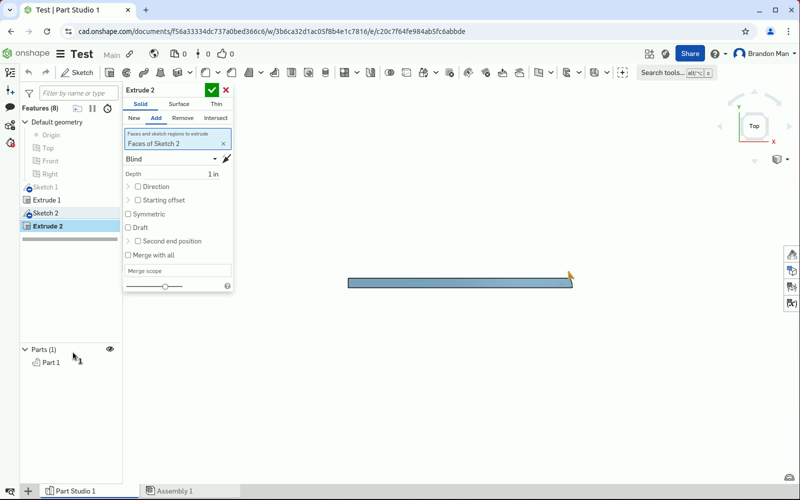
mouse_move(143, 106)
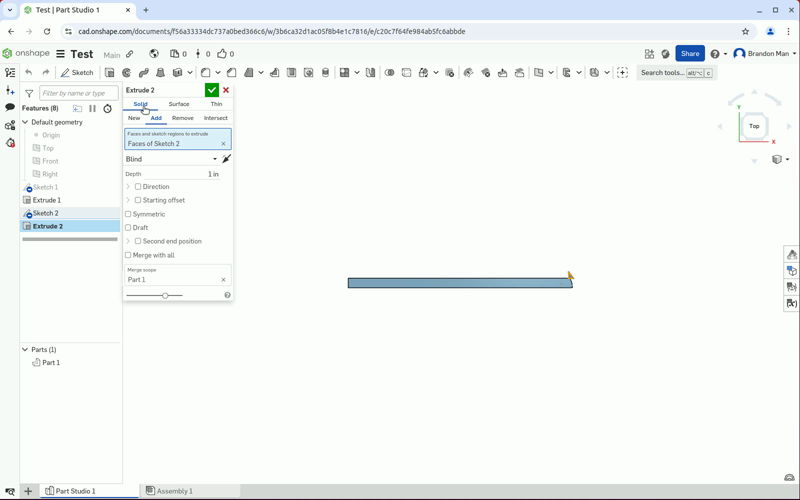
click(143, 106)
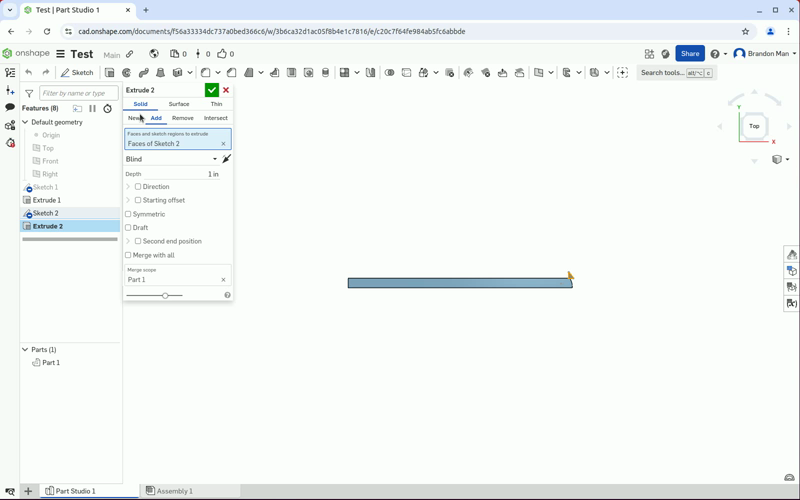
mouse_move(137, 120)
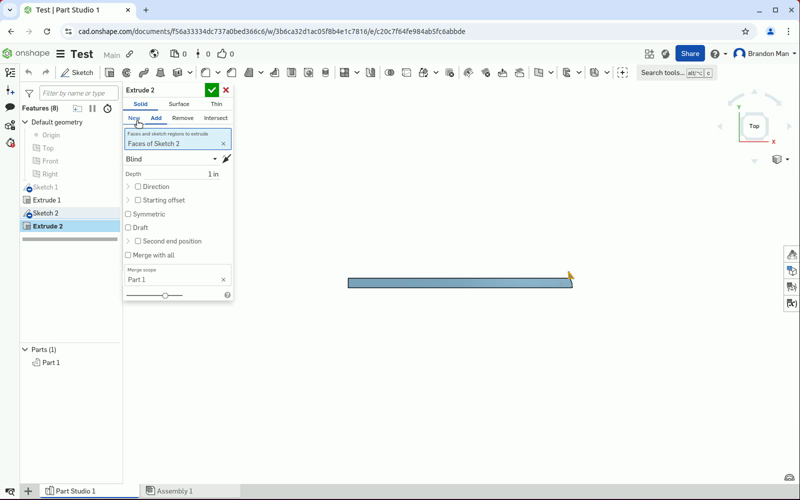
click(137, 120)
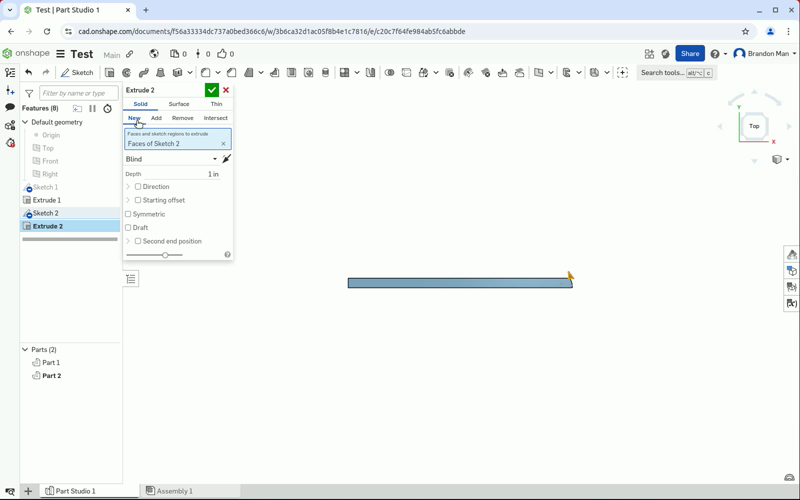
key(tab, 4)
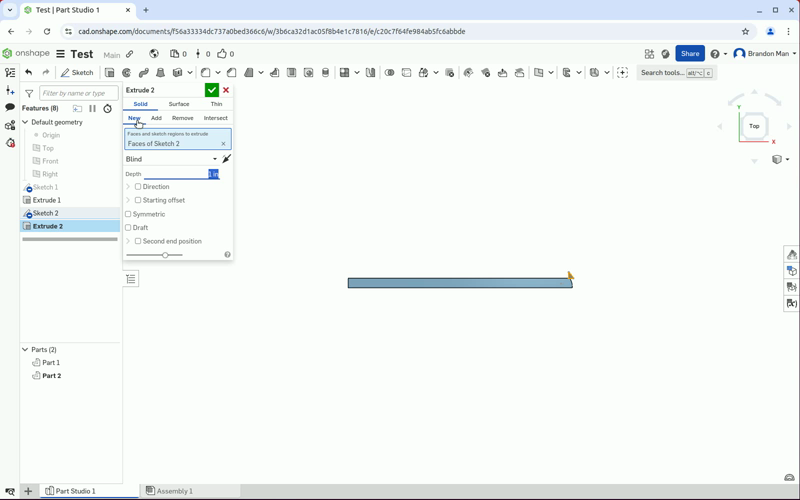
text(1.444)
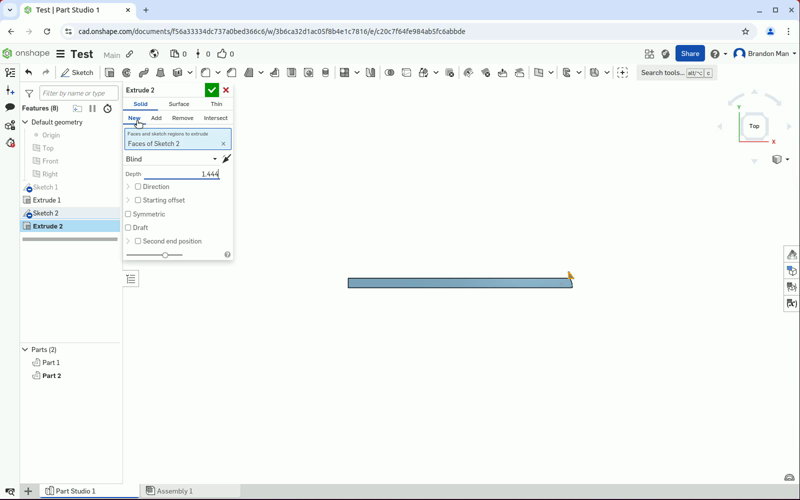
key(tab, 3)
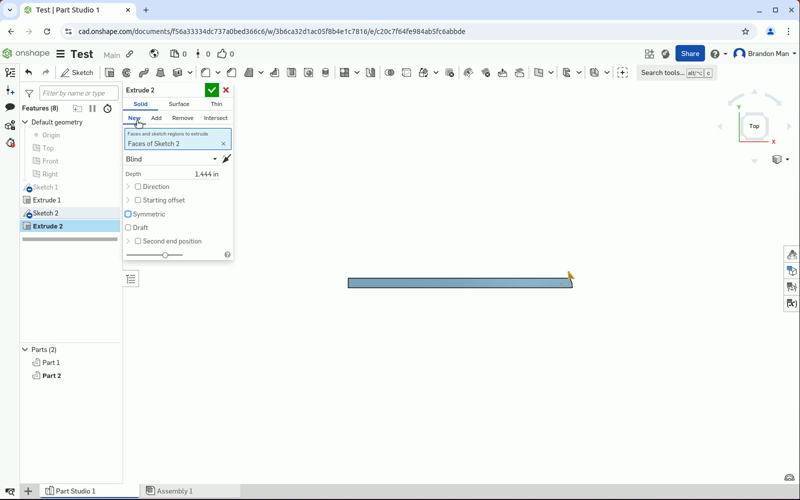
key(space)
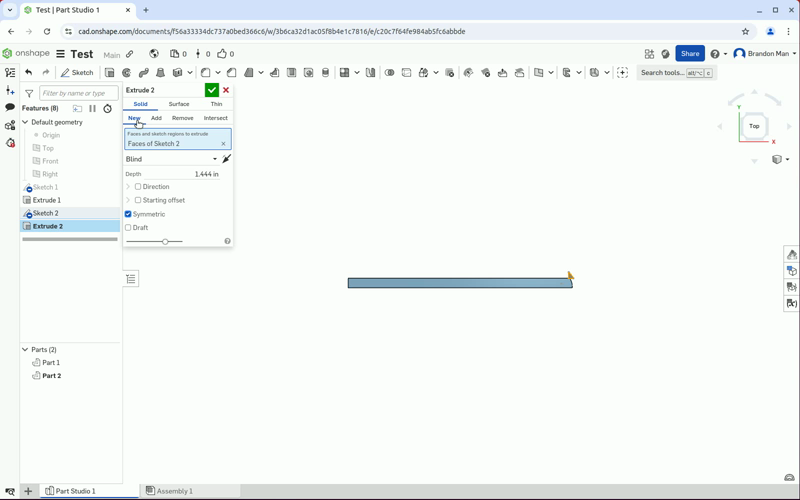
key(enter)
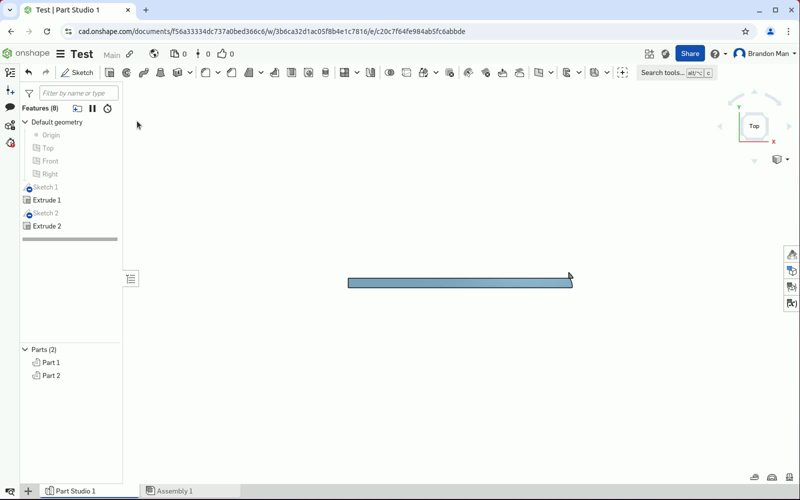
key(shift+h)
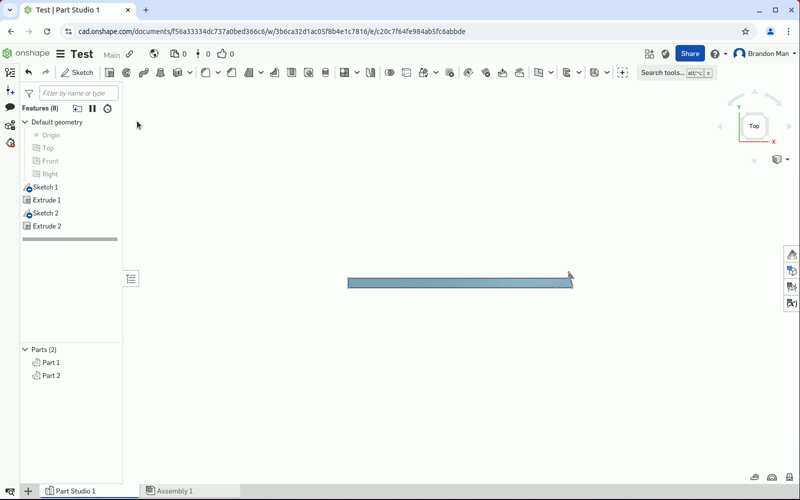
key(shift+h)
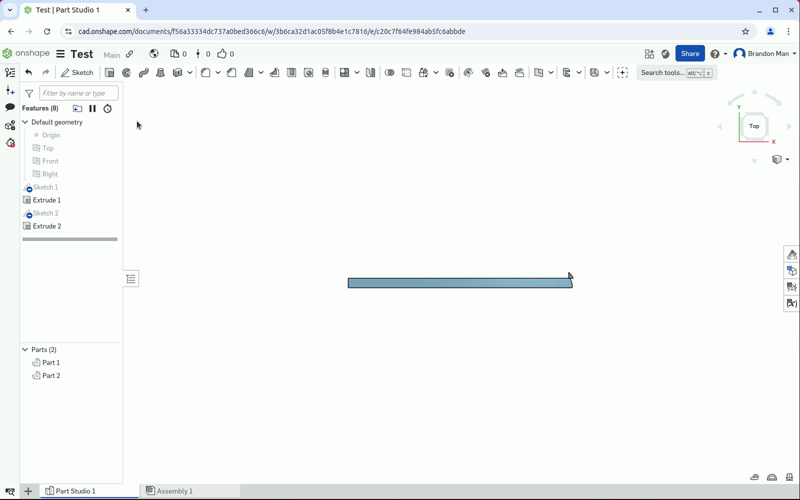
mouse_move(73, 189)
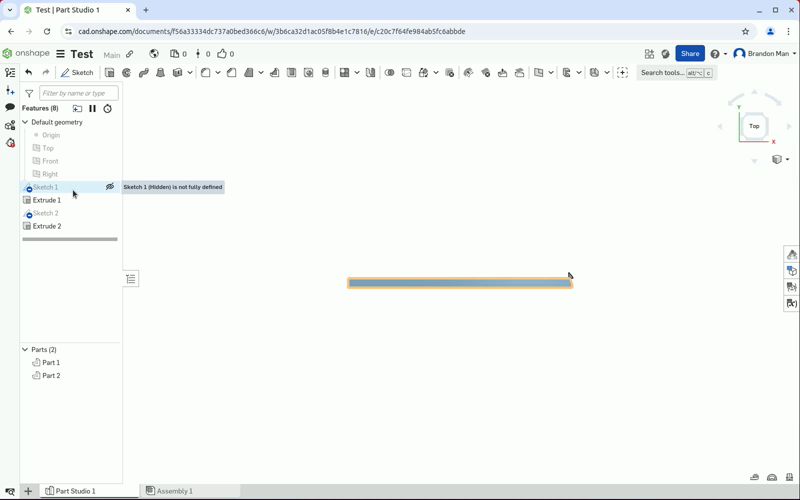
click(73, 189)
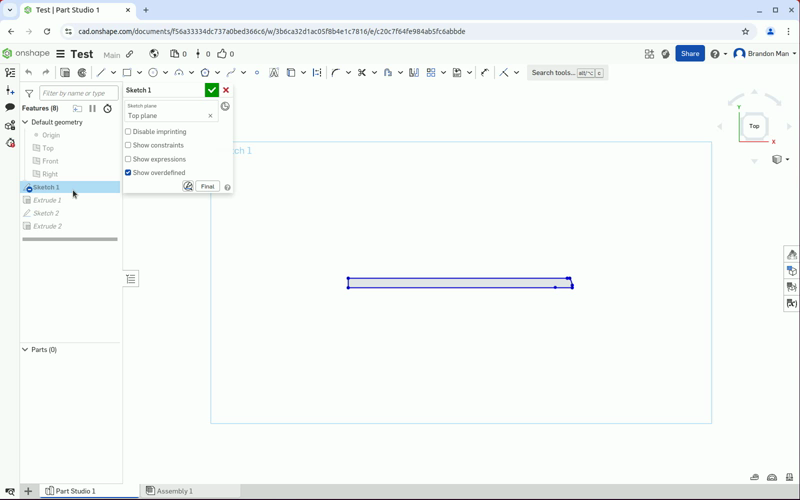
mouse_move(229, 92)
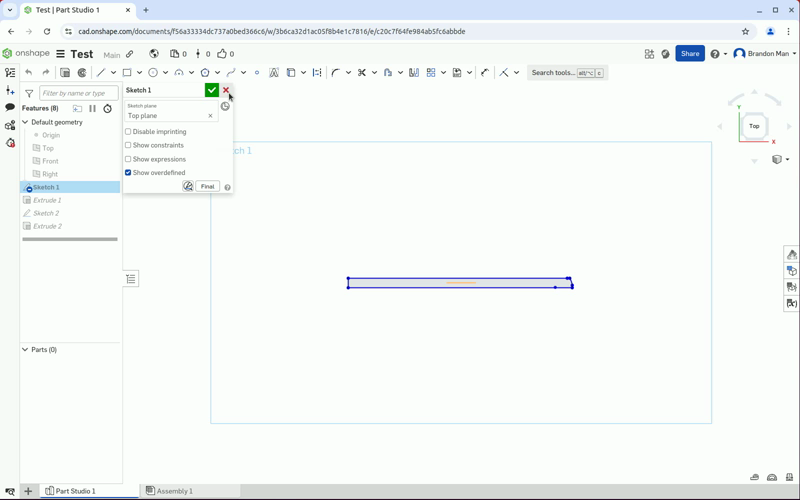
click(229, 92)
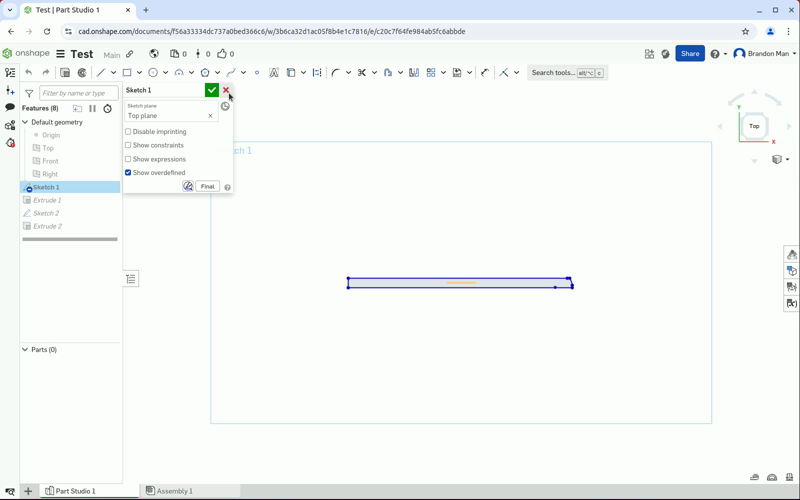
key(shift+s)
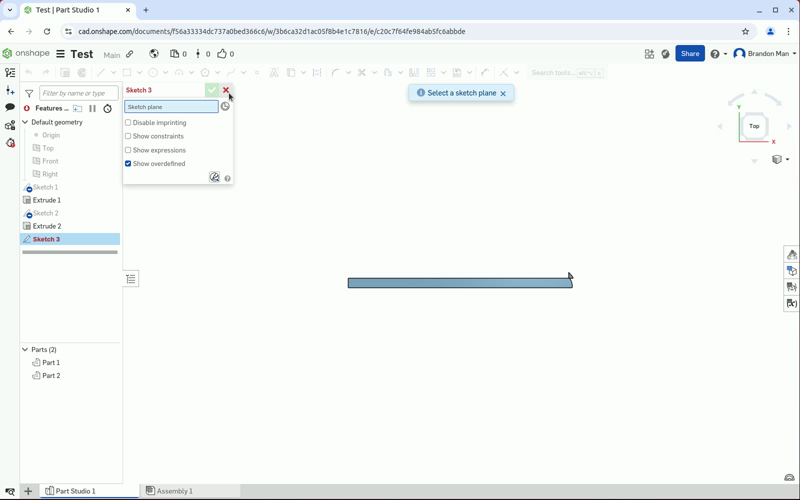
mouse_move(73, 150)
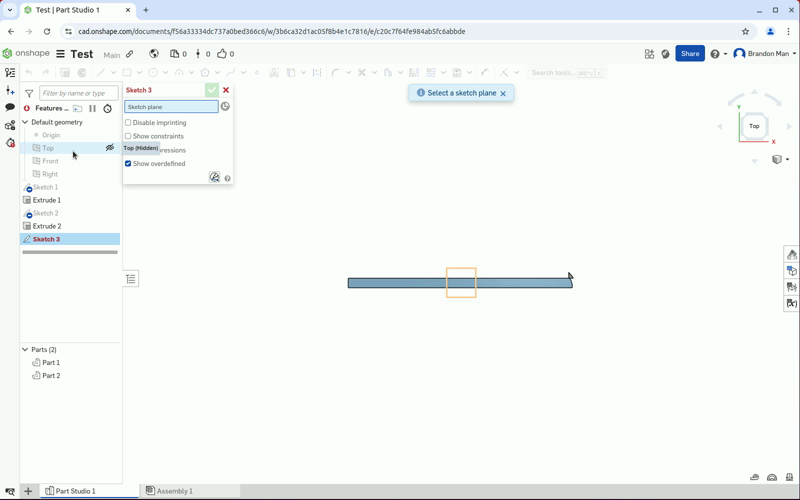
click(73, 150)
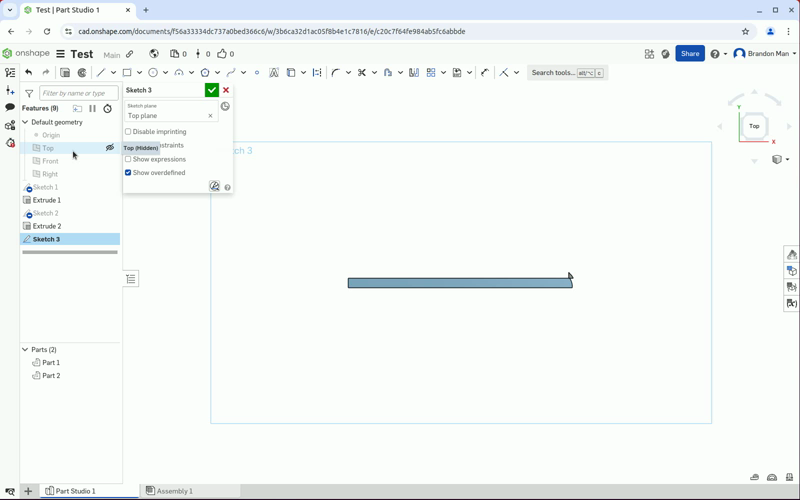
mouse_move(73, 352)
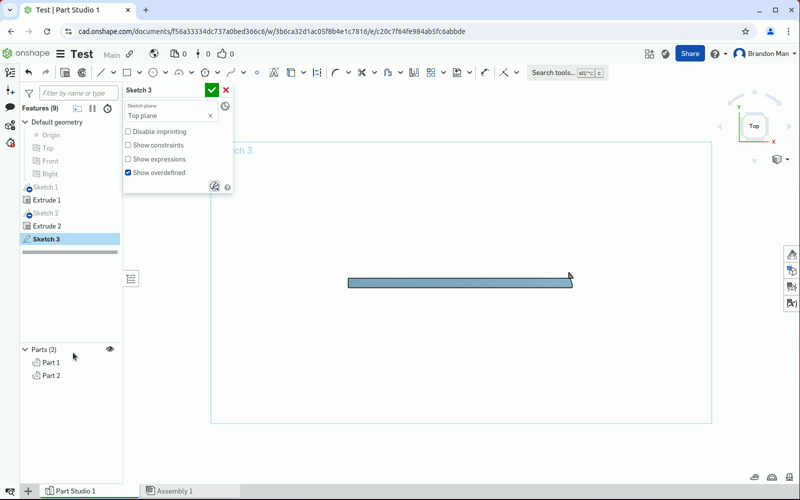
key(y)
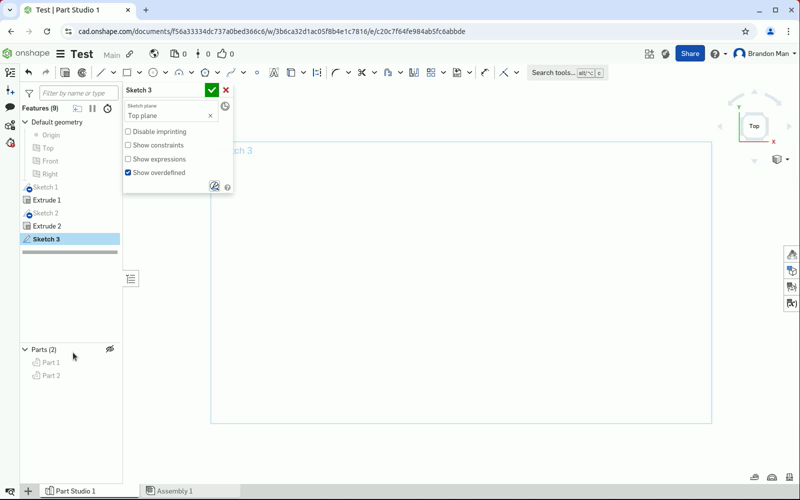
key(a)
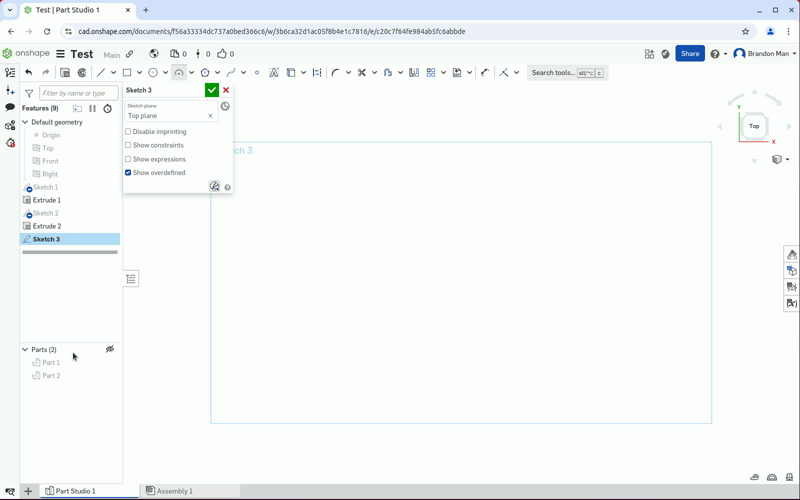
key_down(shift)
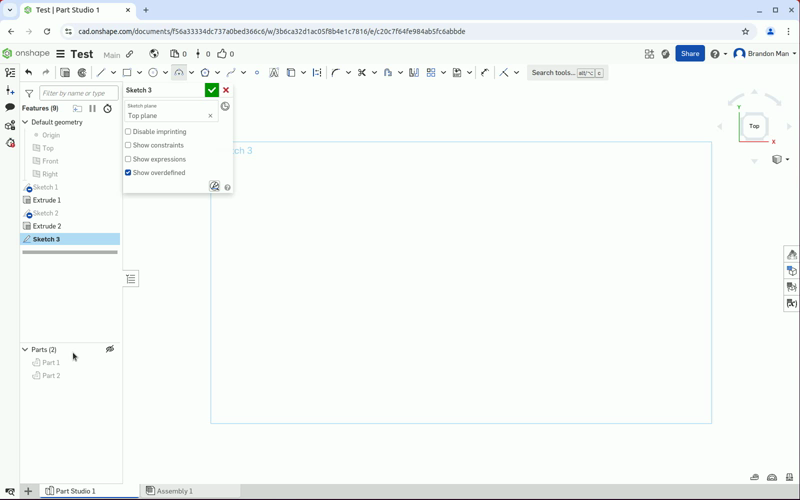
mouse_move(568, 273)
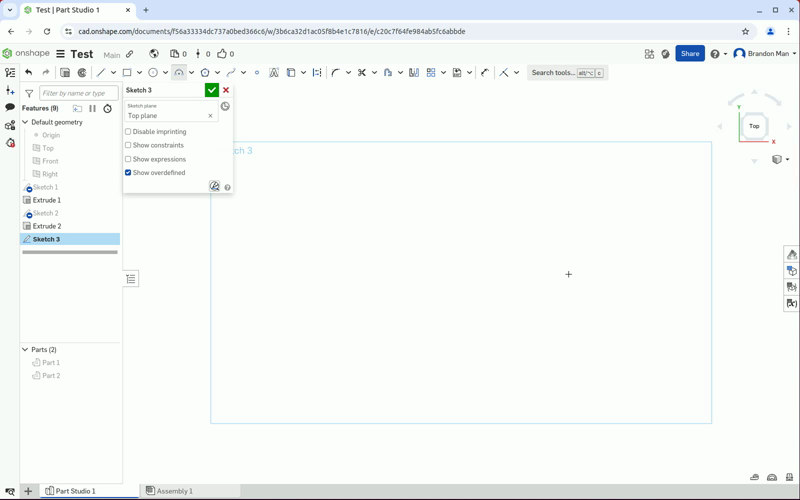
click(568, 273)
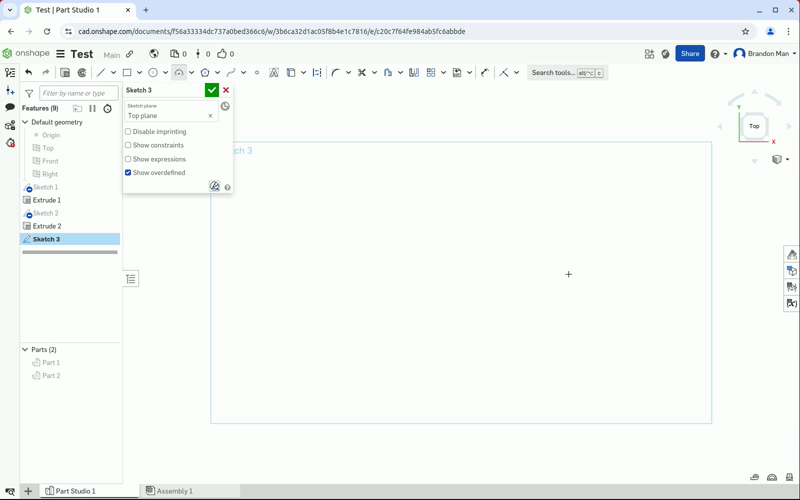
key_up(shift)
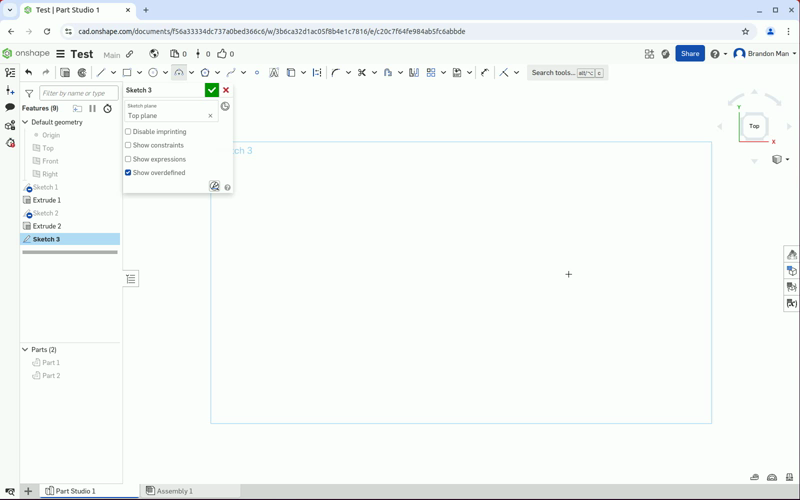
key_down(shift)
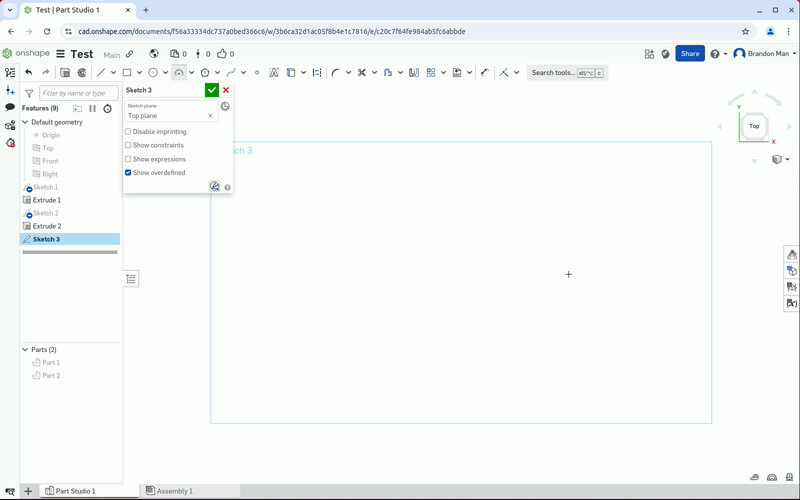
mouse_move(569, 274)
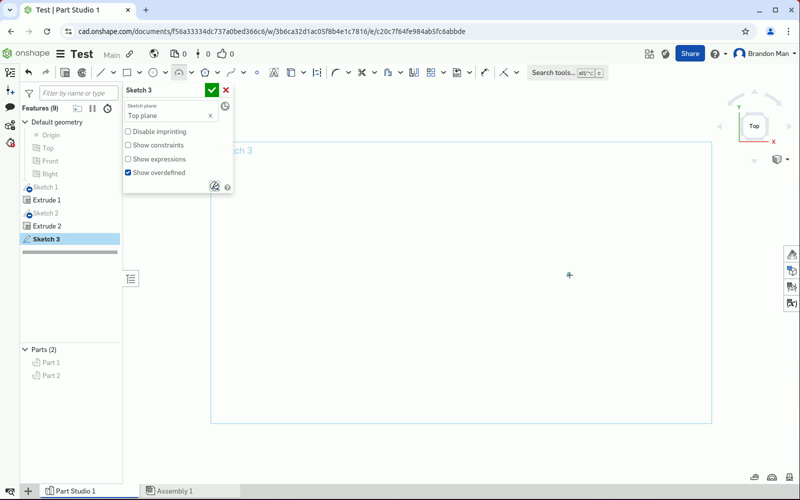
scroll(6)
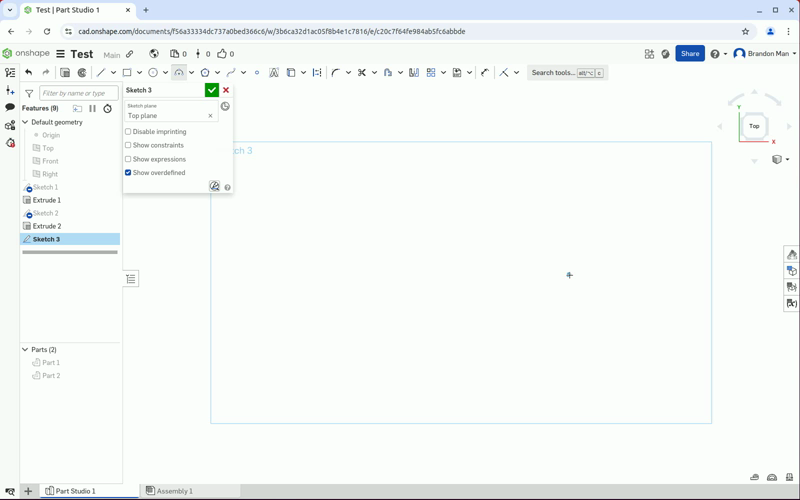
scroll(6)
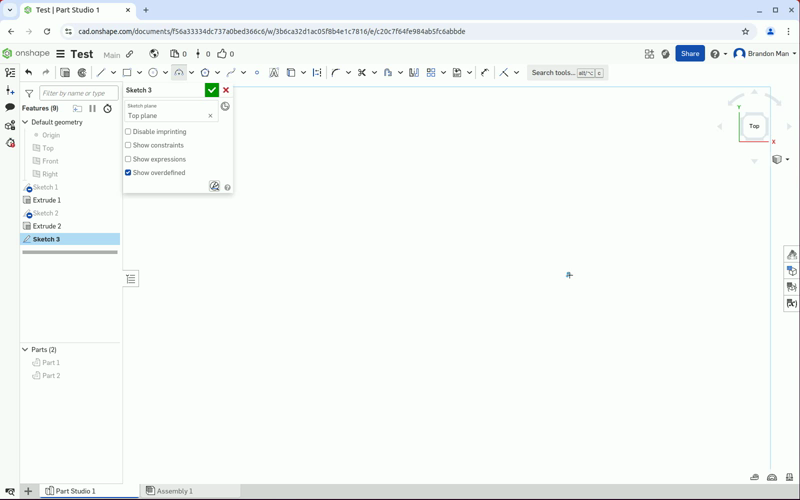
scroll(6)
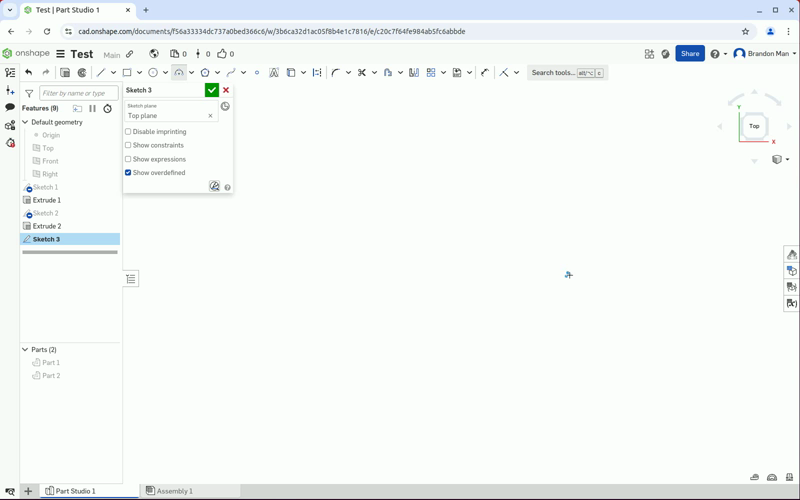
scroll(6)
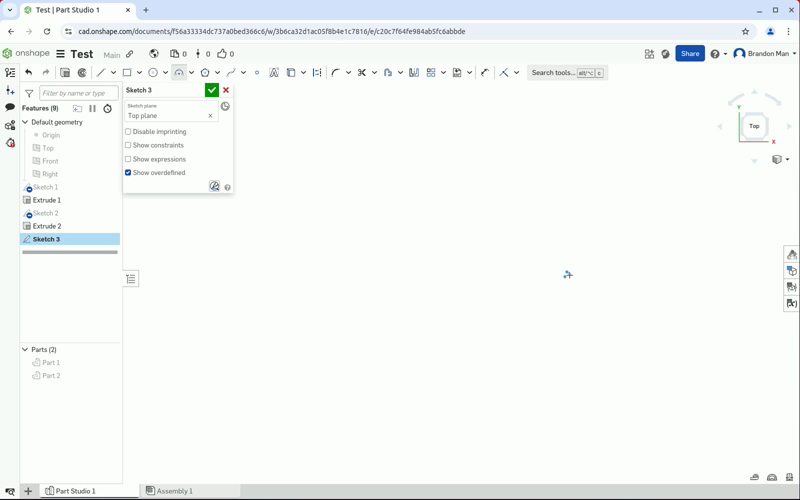
scroll(6)
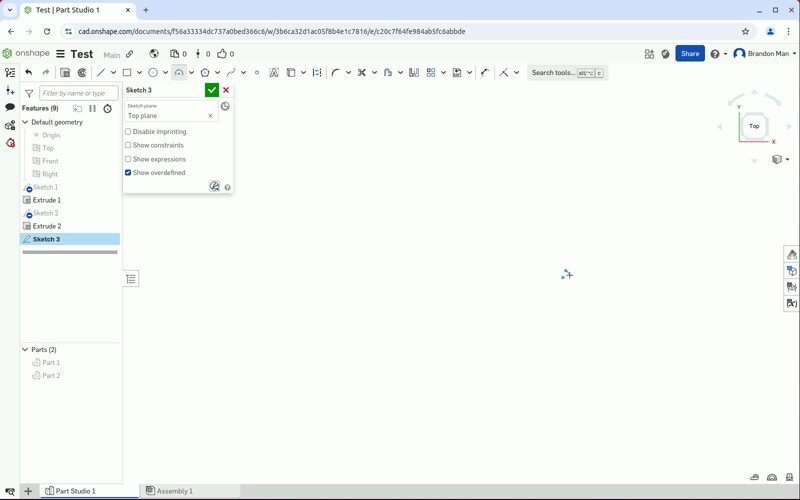
scroll(6)
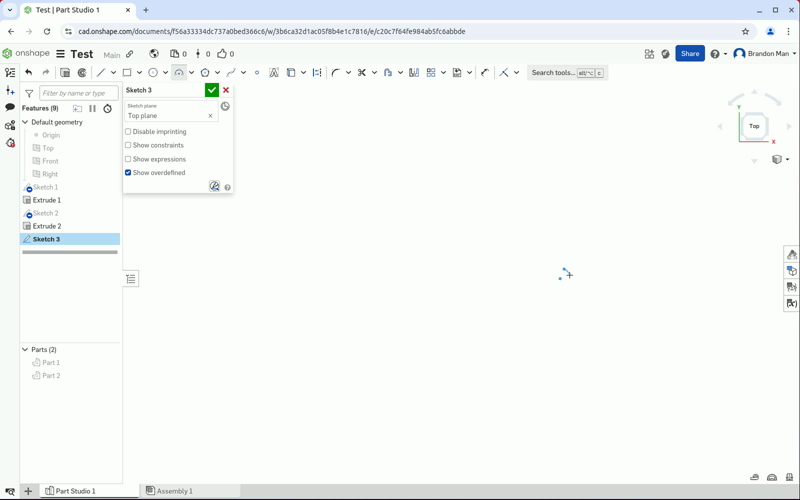
scroll(6)
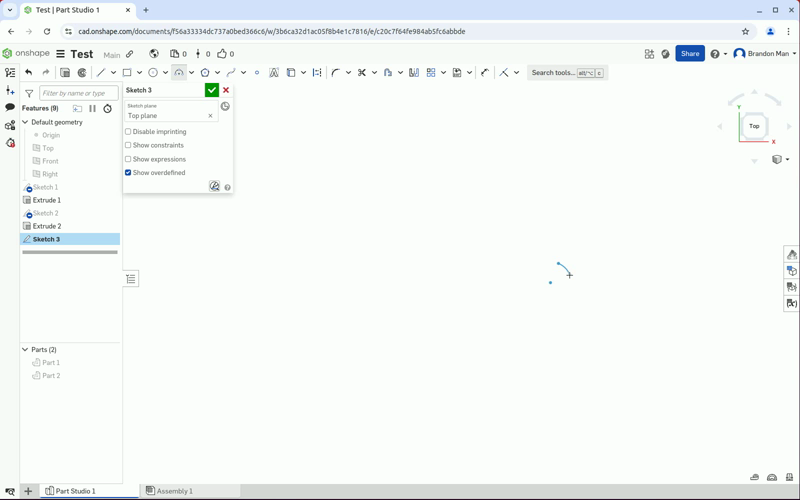
click(569, 274)
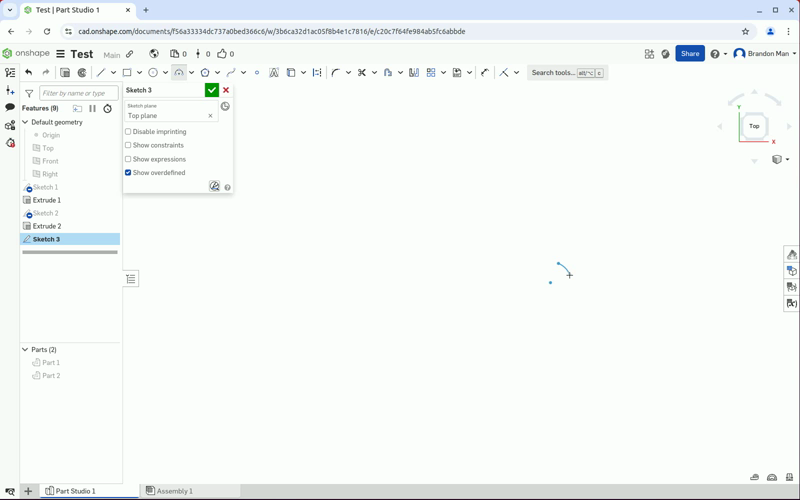
scroll(-6)
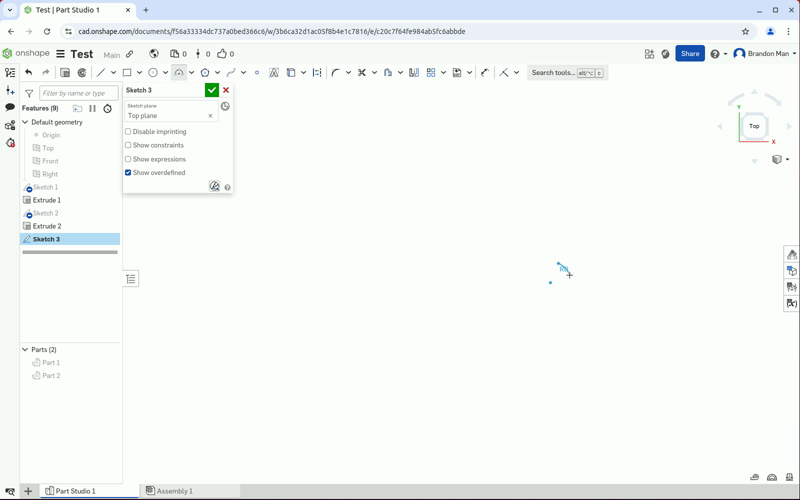
scroll(-6)
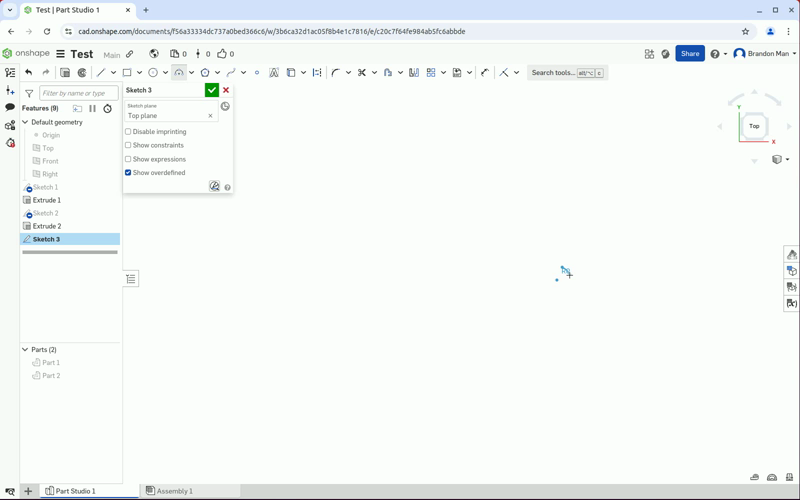
scroll(-6)
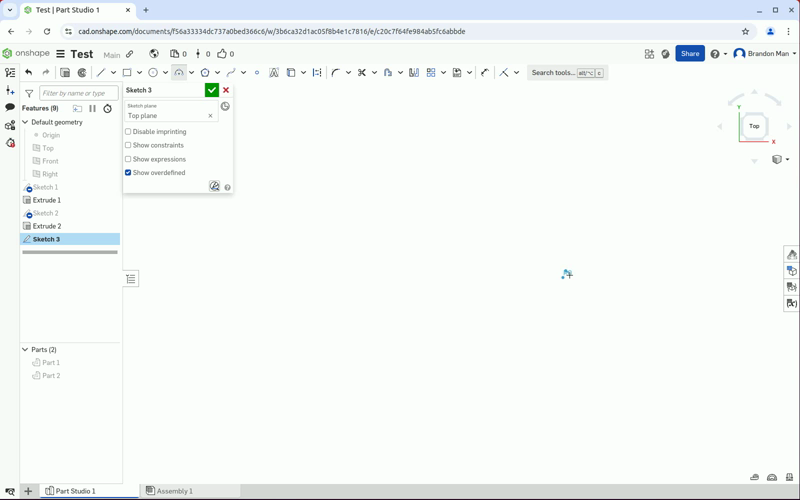
scroll(-6)
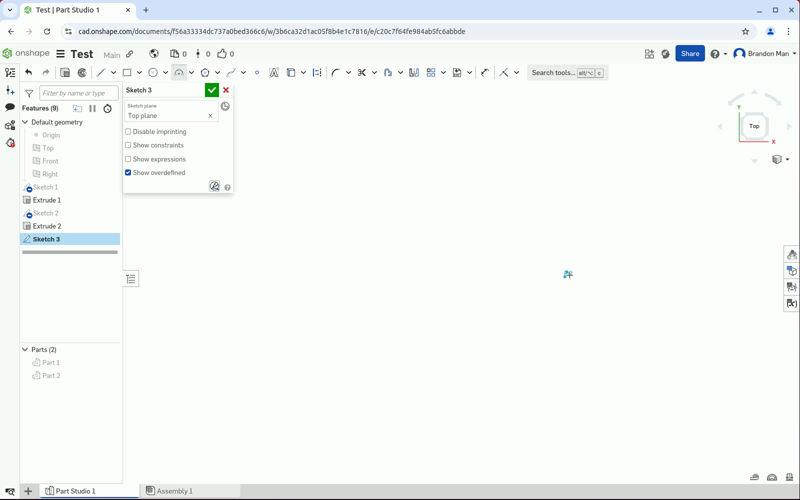
scroll(-6)
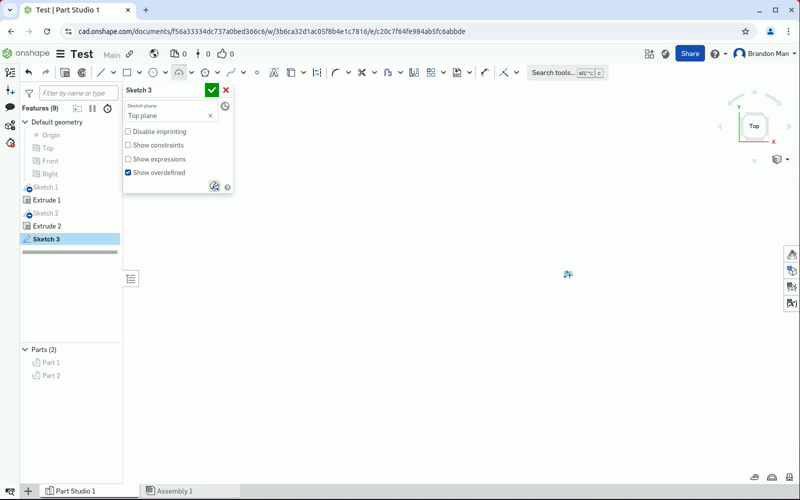
scroll(-6)
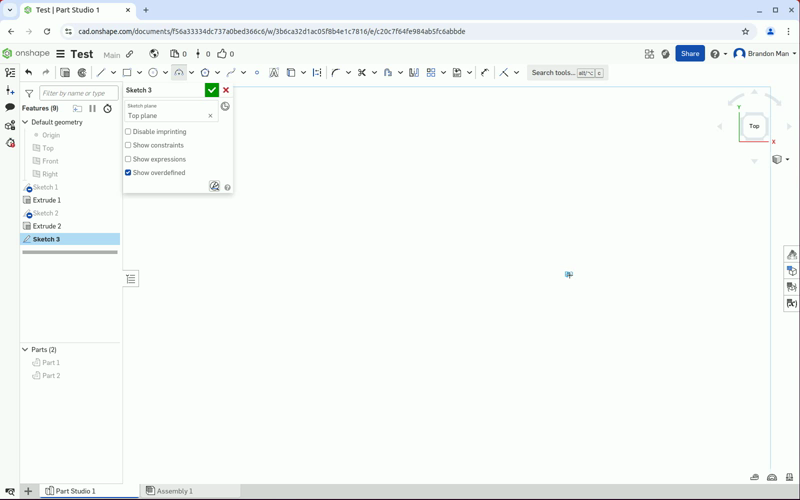
scroll(-6)
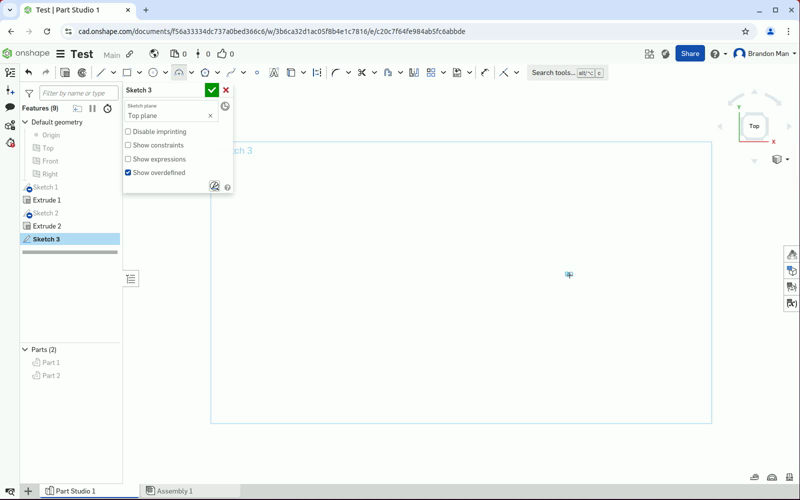
mouse_move(569, 273)
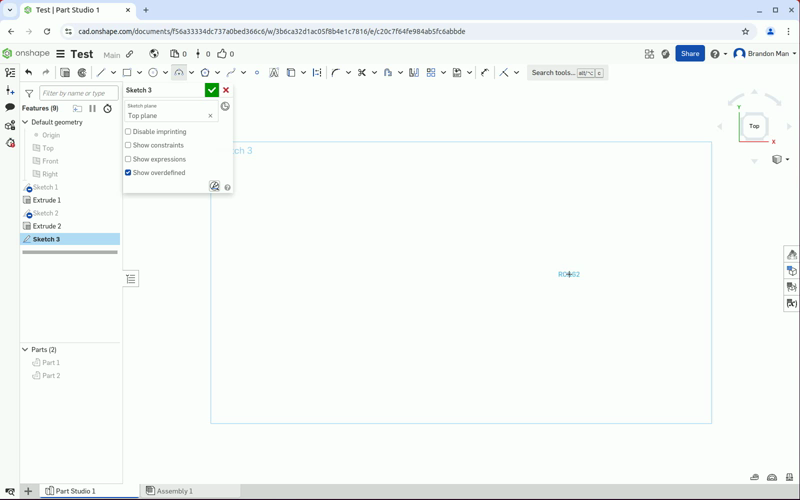
scroll(6)
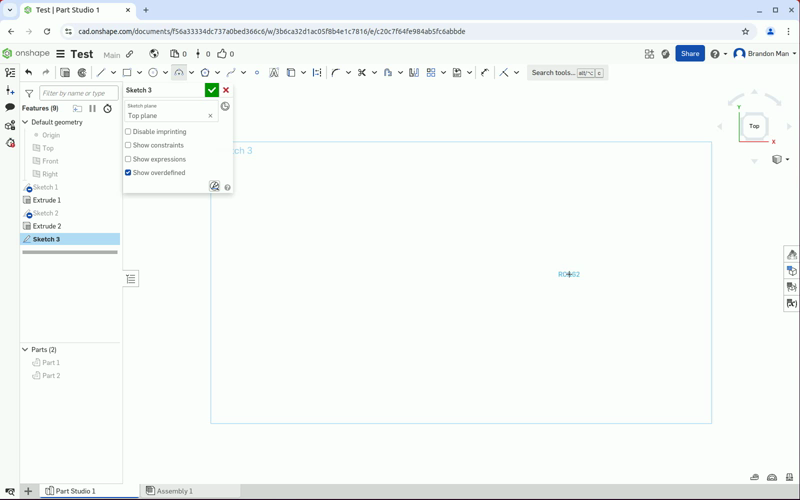
scroll(6)
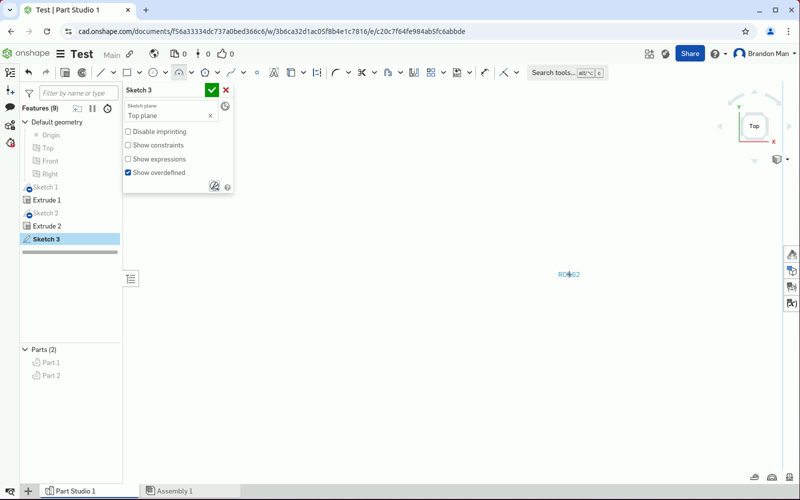
scroll(6)
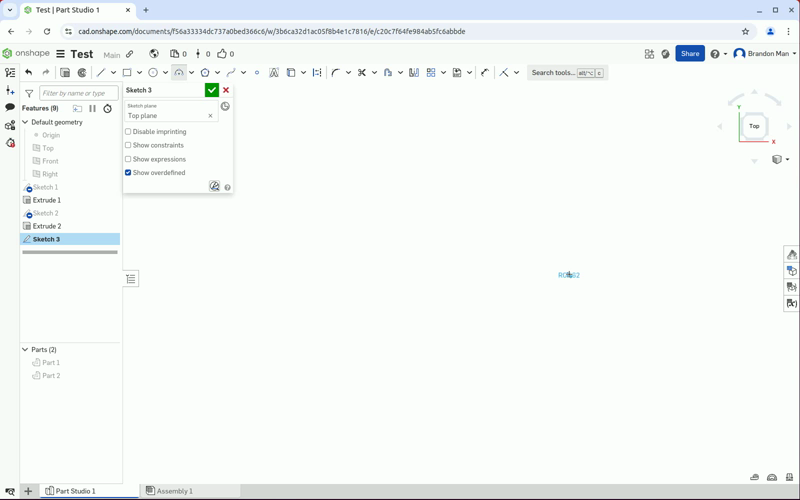
scroll(6)
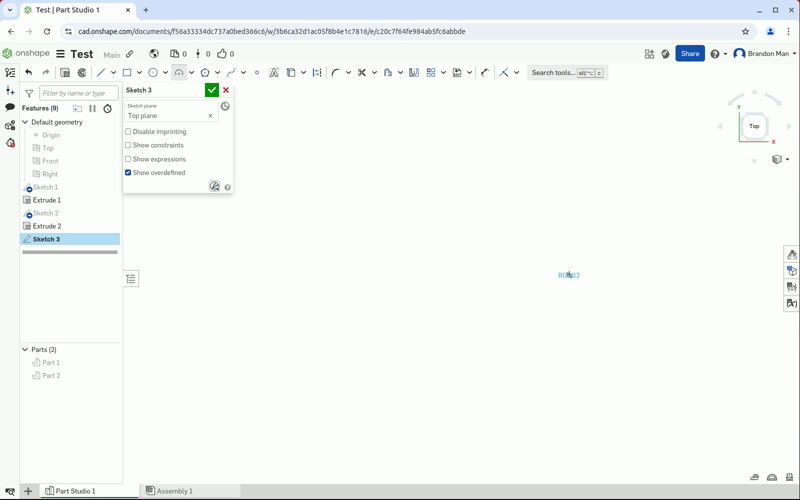
scroll(6)
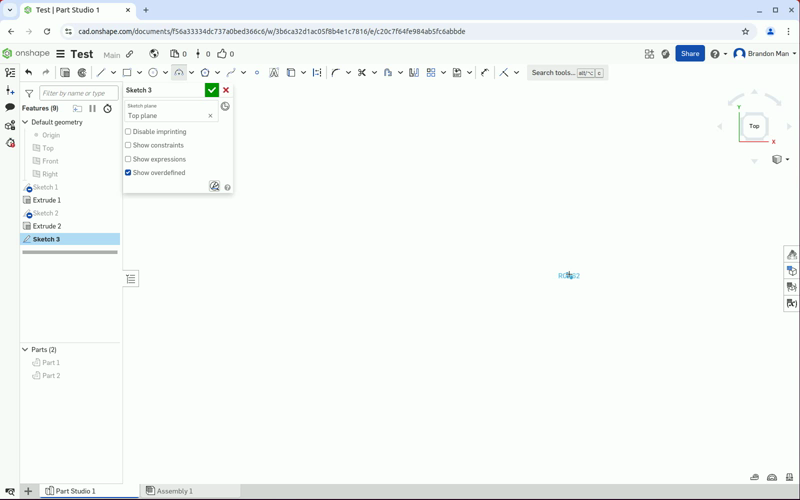
scroll(6)
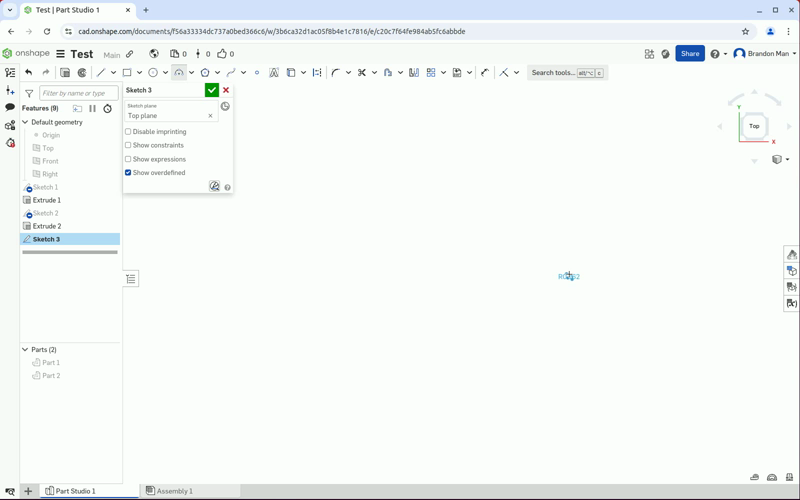
scroll(6)
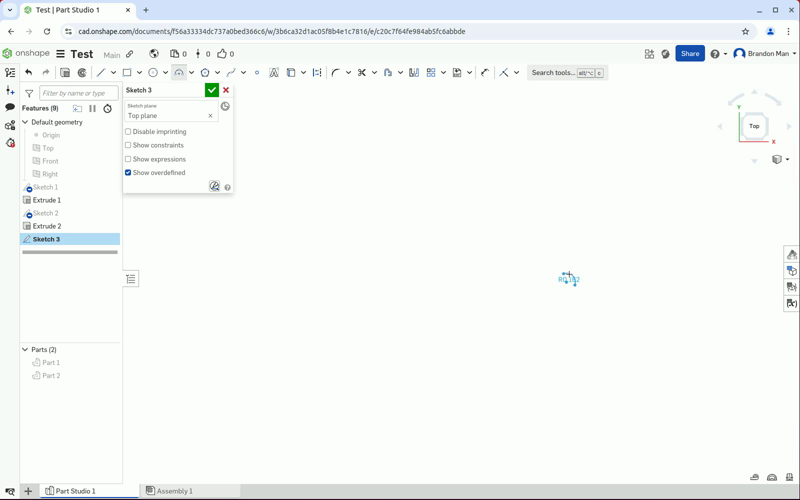
click(569, 273)
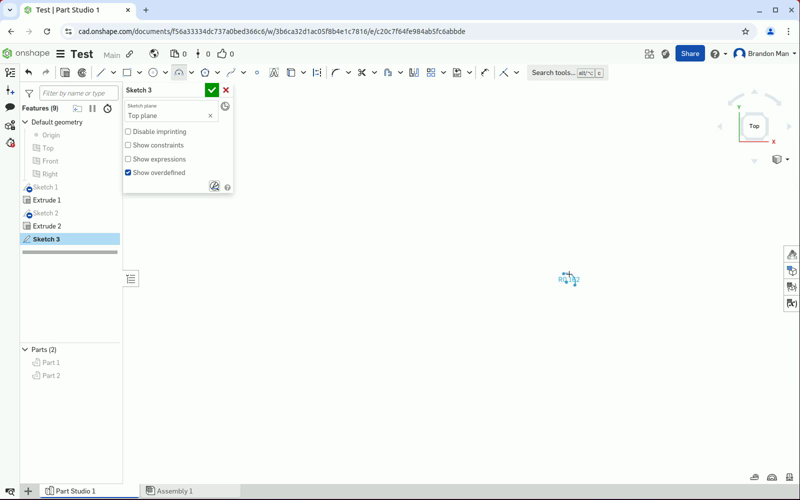
scroll(-6)
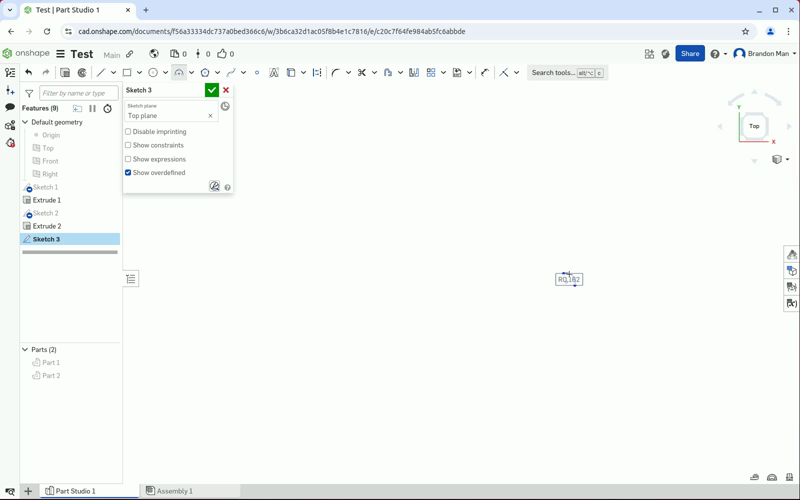
scroll(-6)
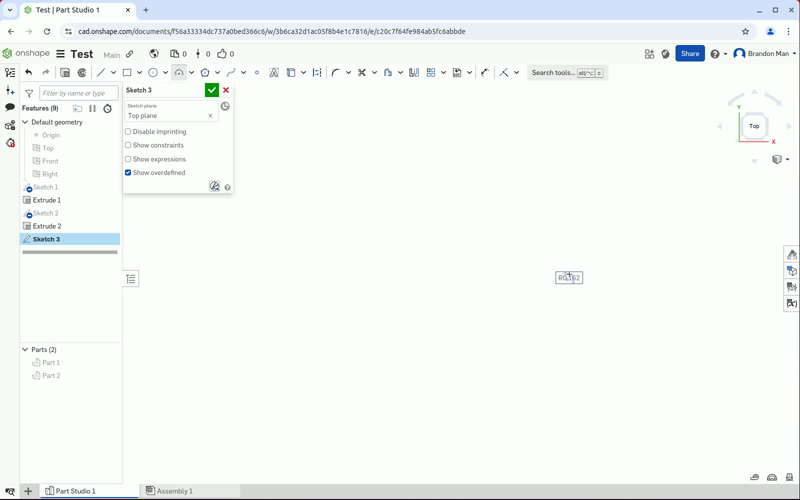
scroll(-6)
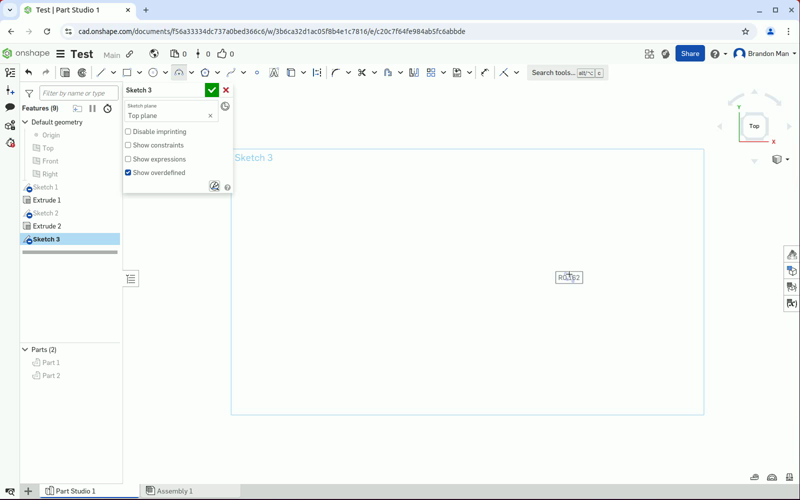
scroll(-6)
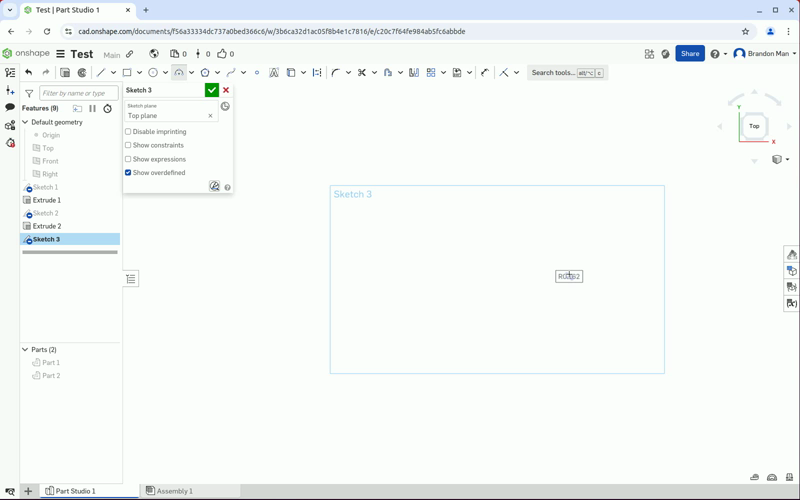
scroll(-6)
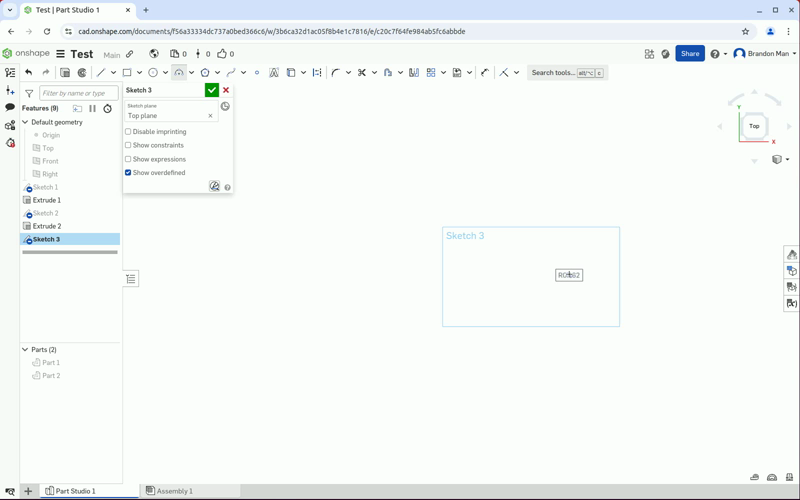
scroll(-6)
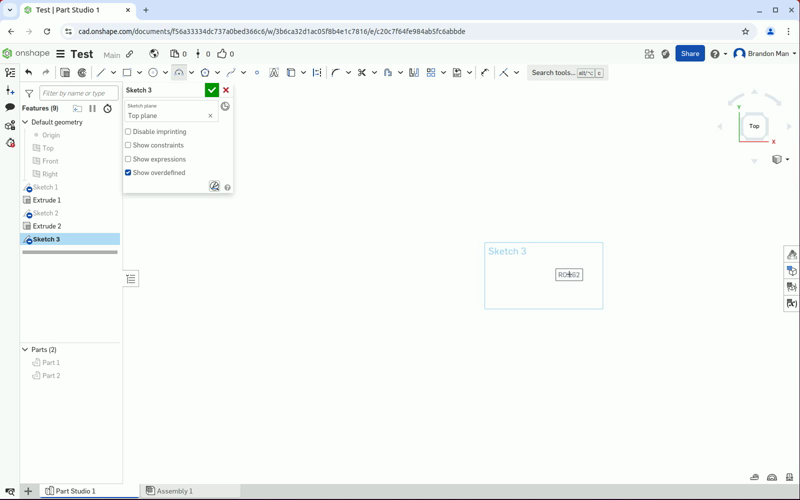
scroll(-6)
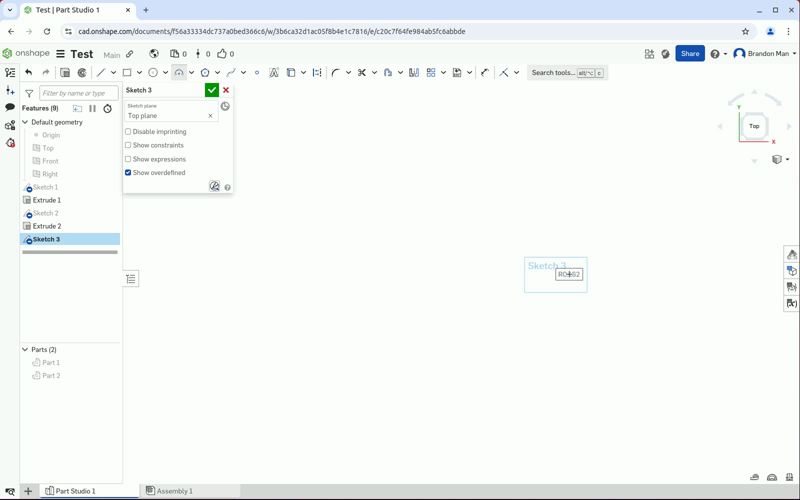
key_up(shift)
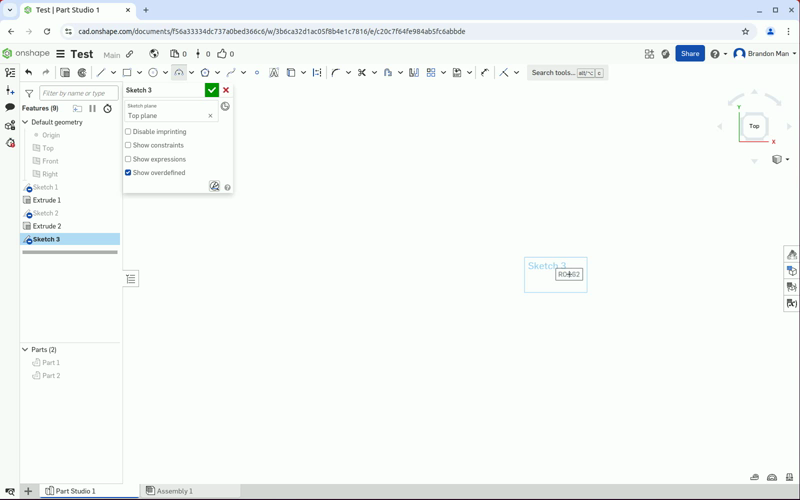
key(esc)
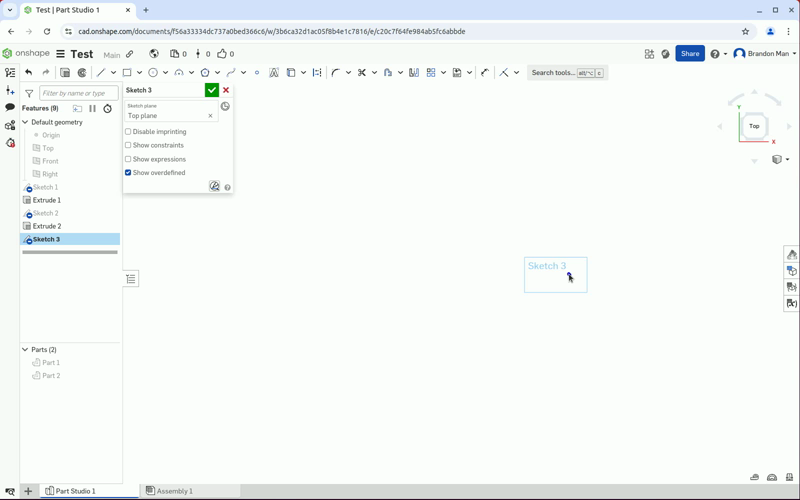
key(l)
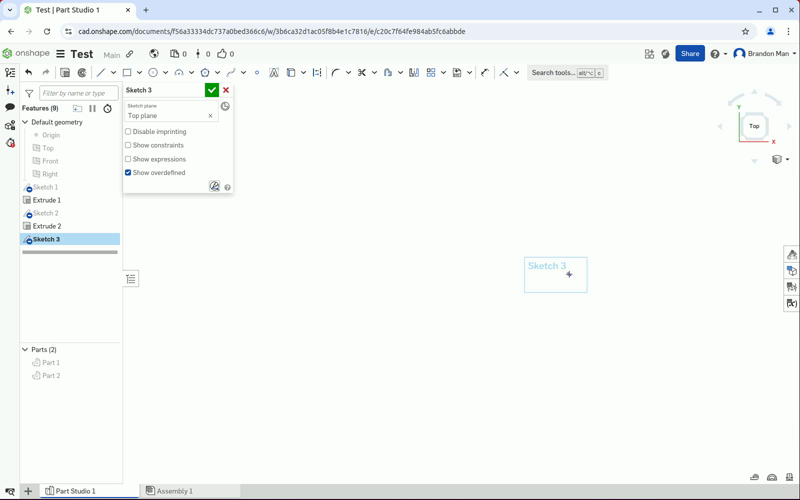
mouse_move(569, 274)
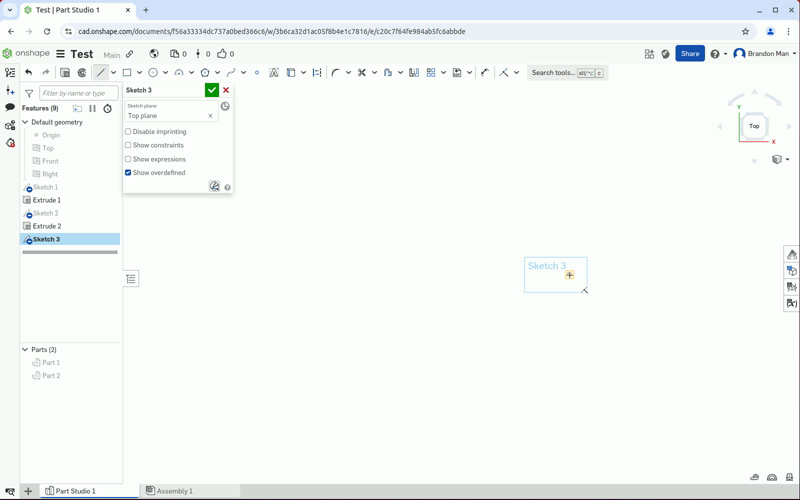
scroll(6)
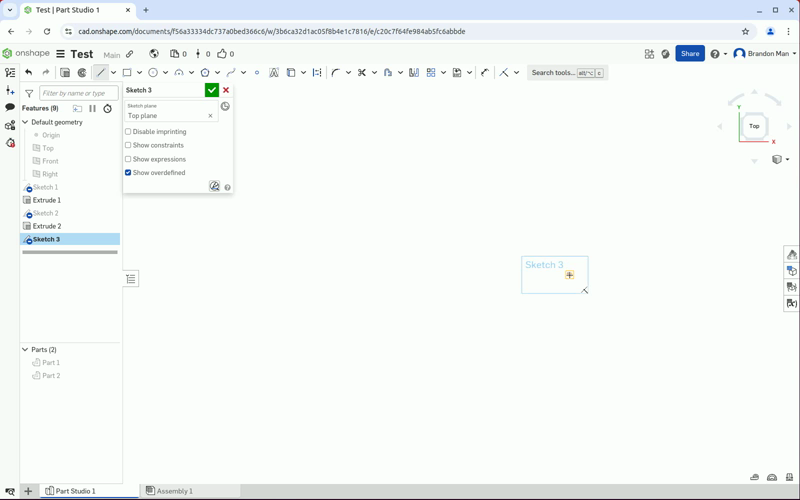
scroll(6)
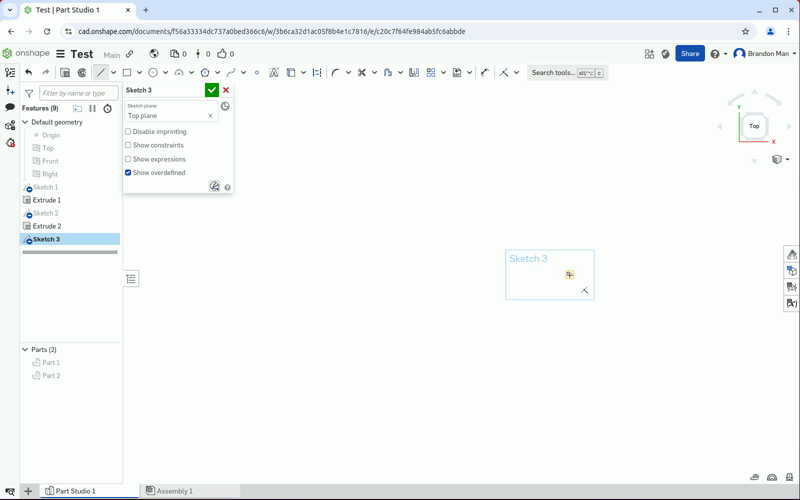
scroll(6)
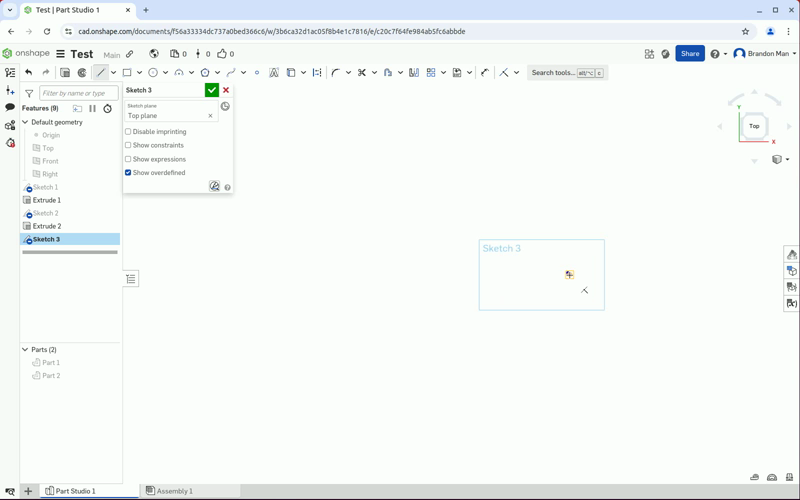
scroll(6)
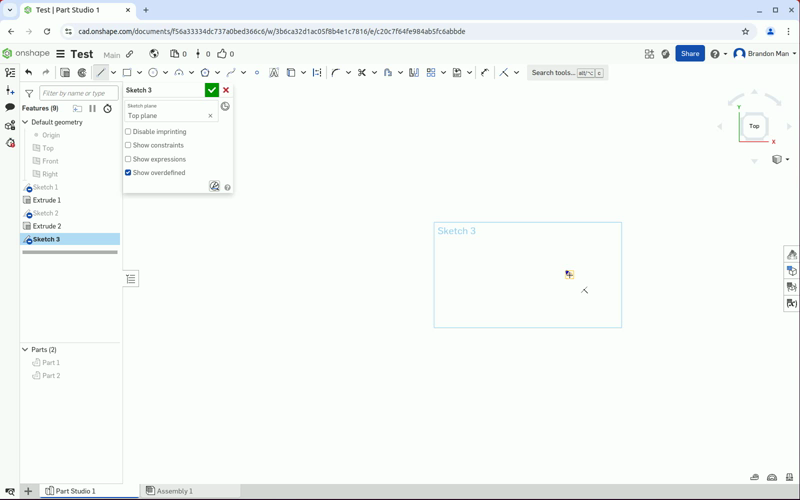
scroll(6)
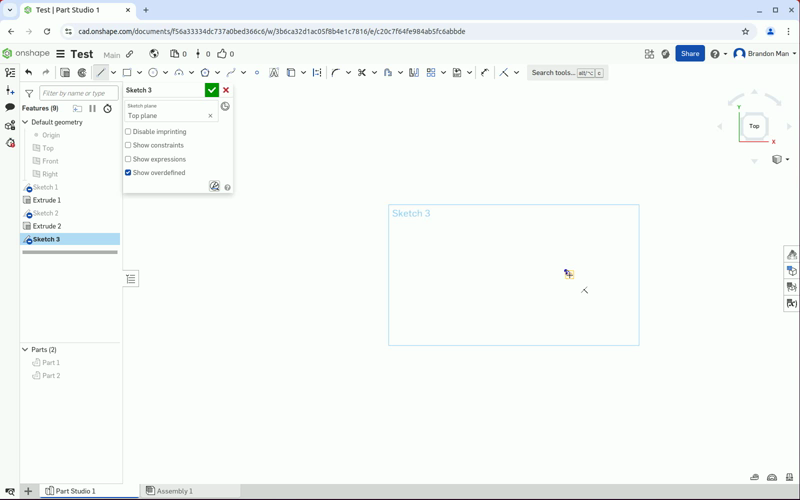
scroll(6)
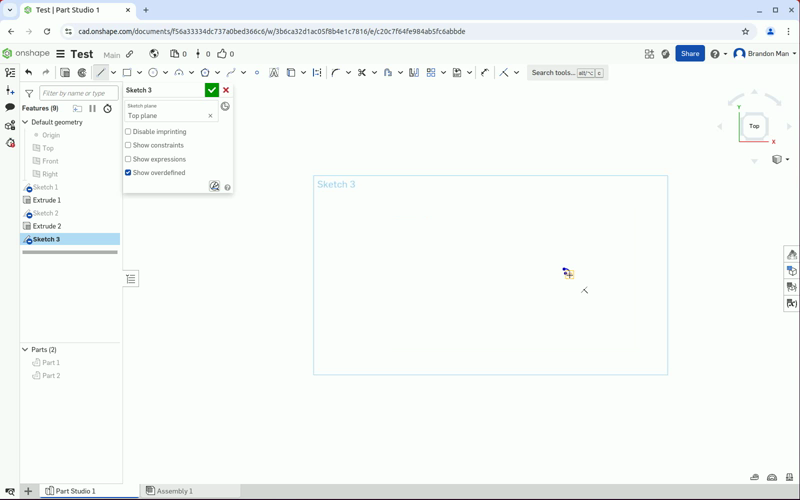
scroll(6)
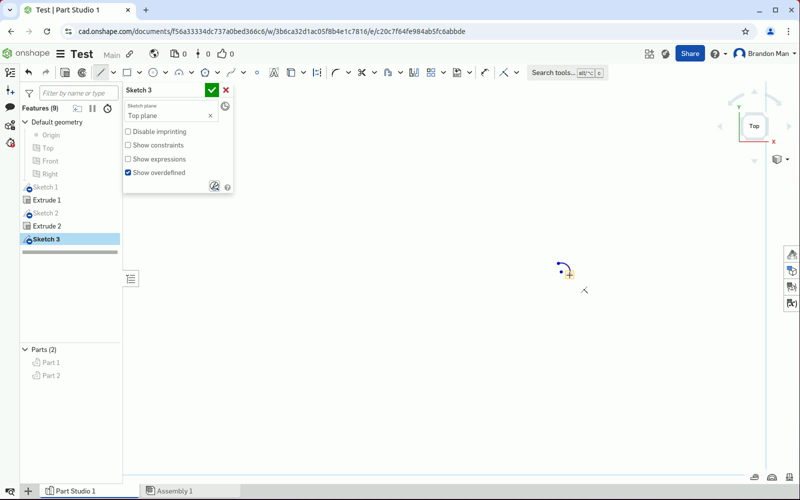
click(569, 274)
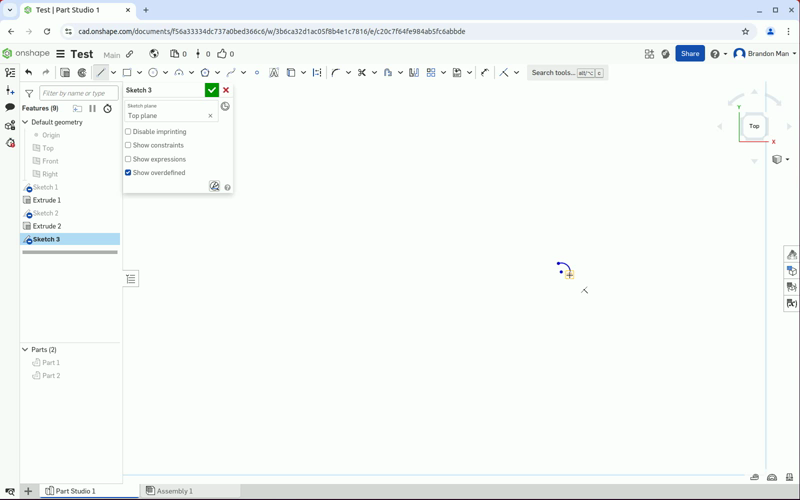
scroll(-6)
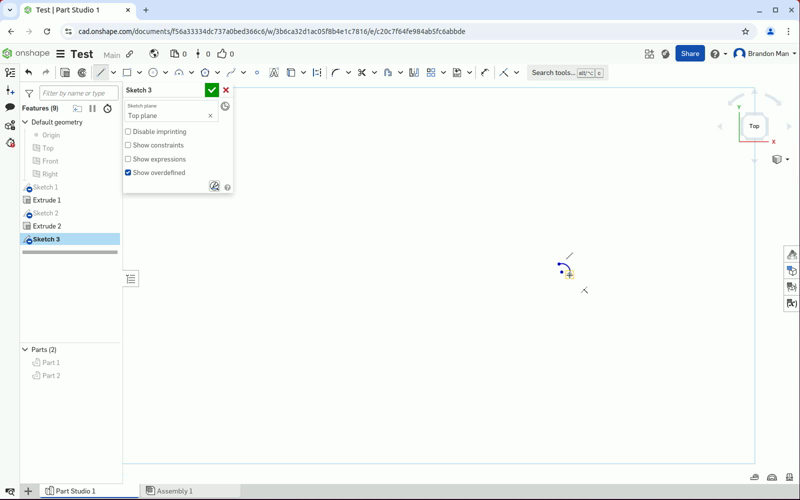
scroll(-6)
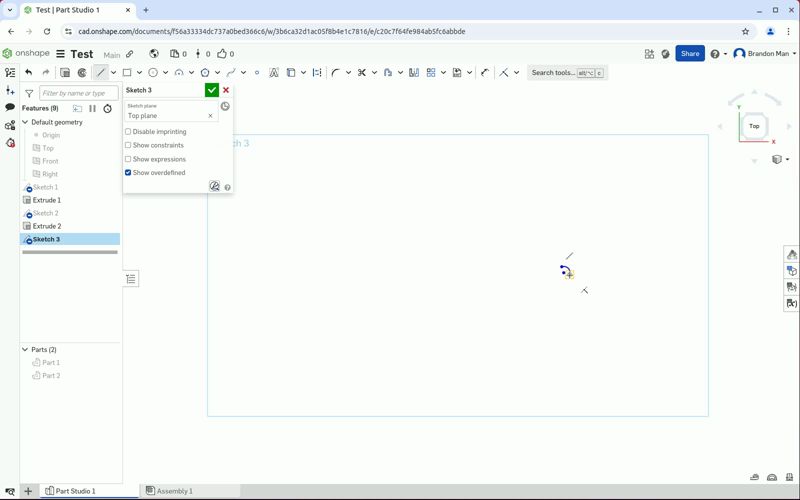
scroll(-6)
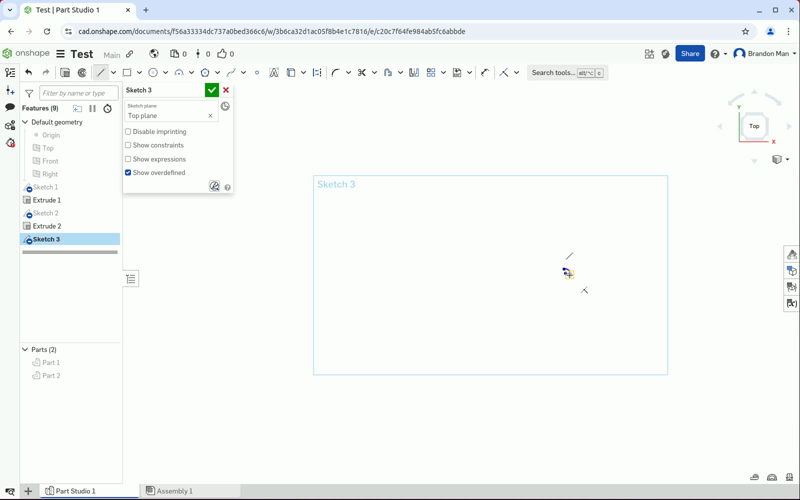
scroll(-6)
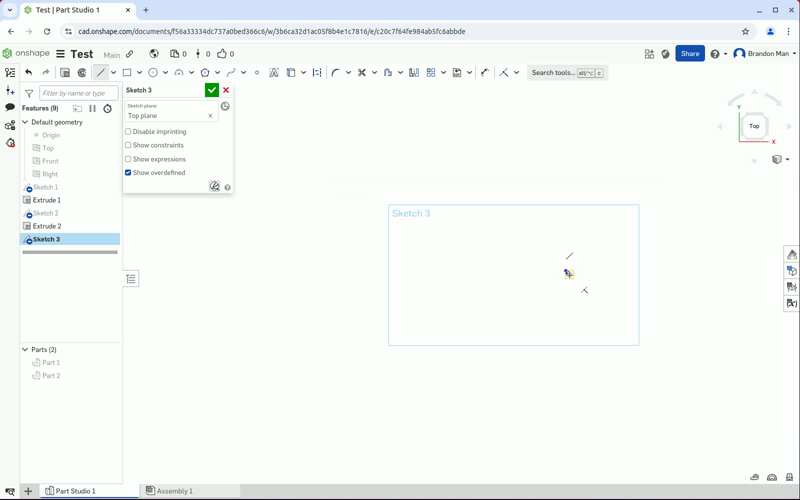
scroll(-6)
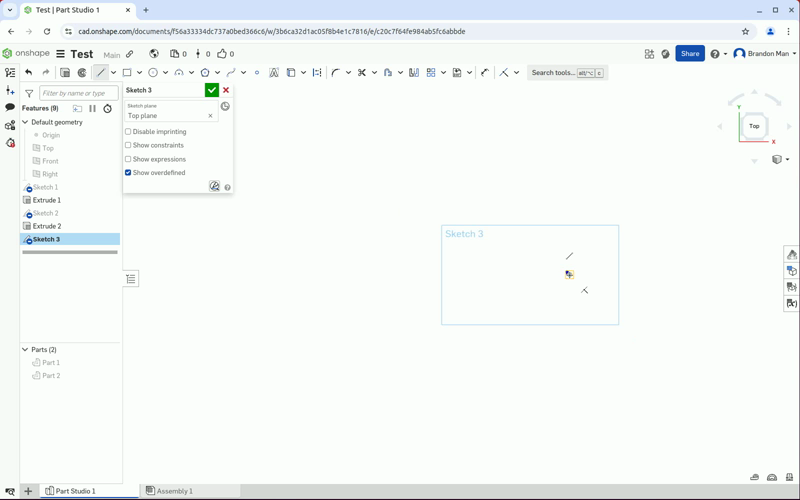
scroll(-6)
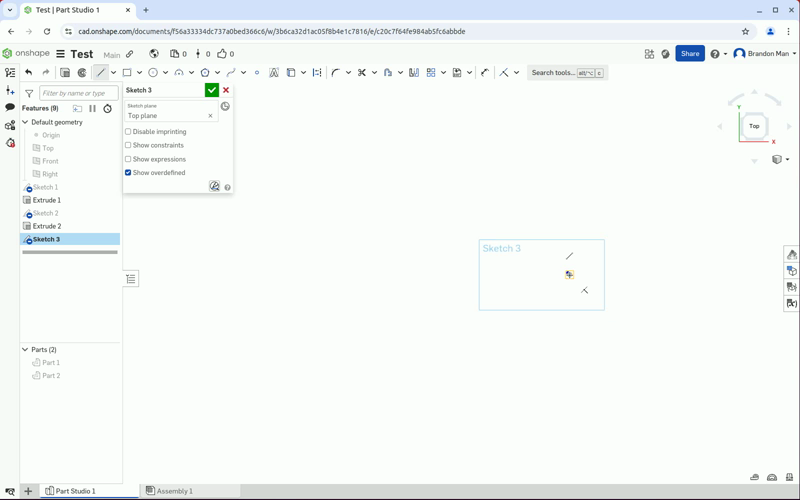
scroll(-6)
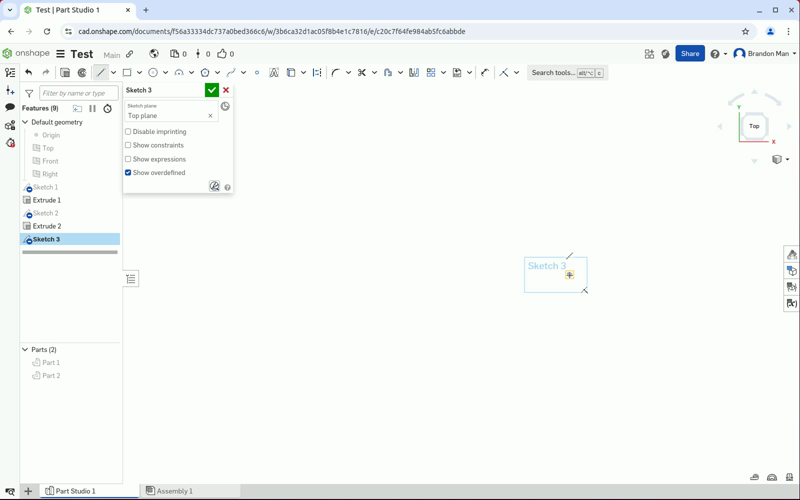
key_down(shift)
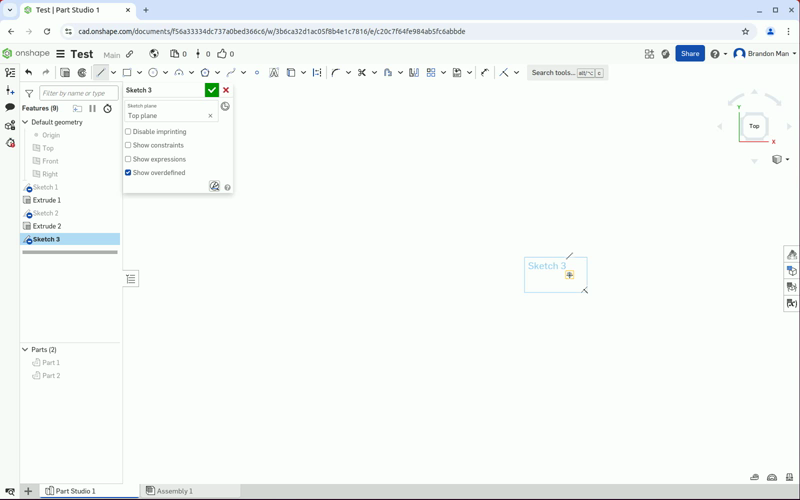
mouse_move(589, 274)
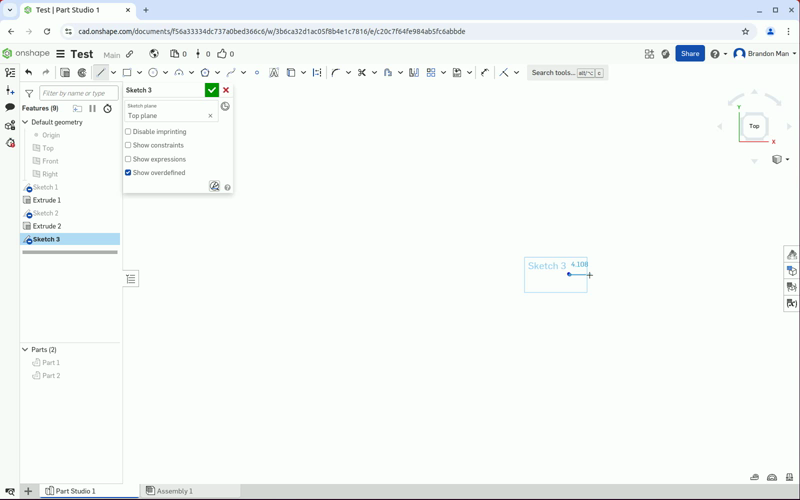
mouse_move(569, 273)
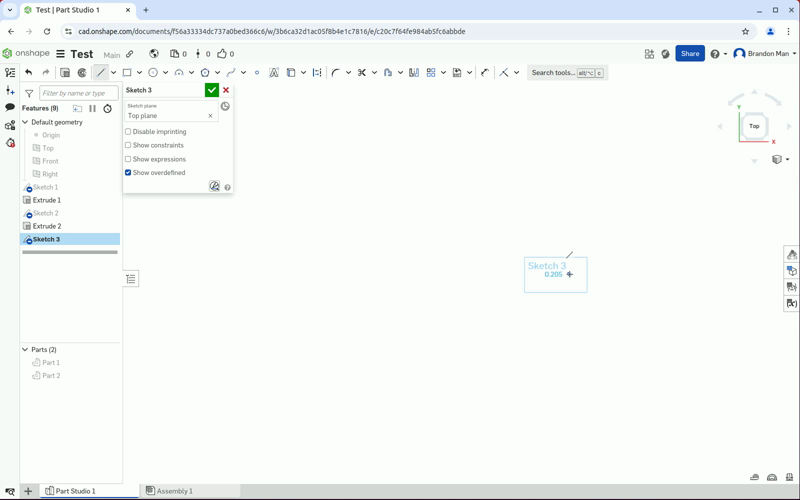
scroll(6)
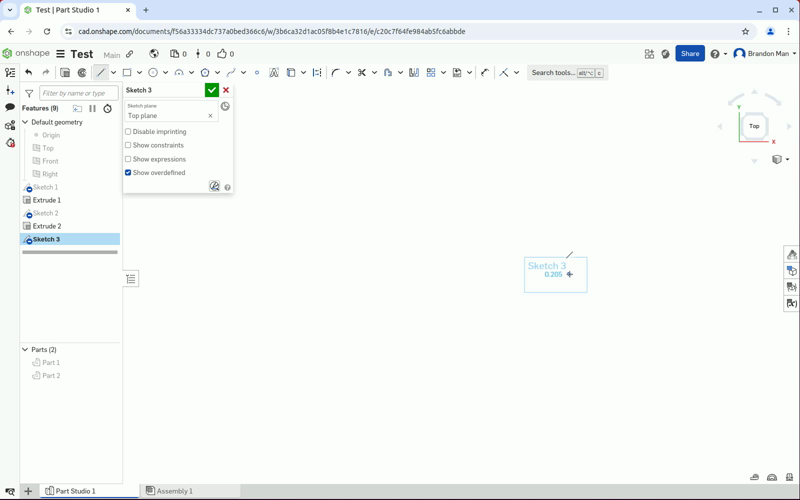
scroll(6)
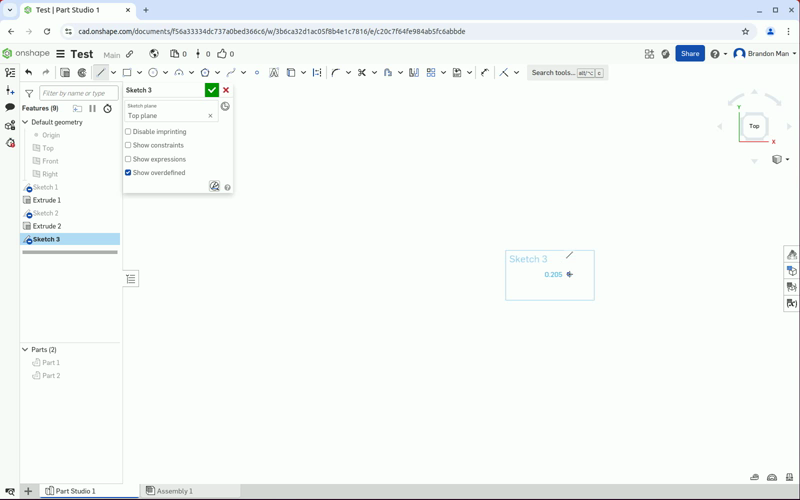
scroll(6)
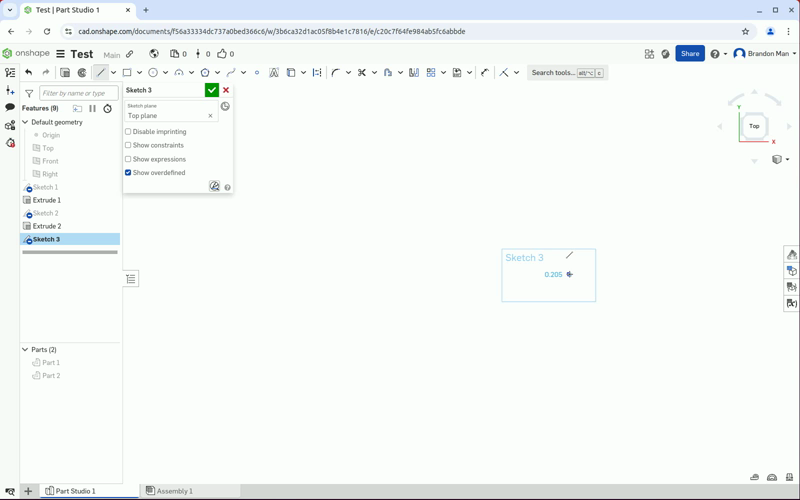
scroll(6)
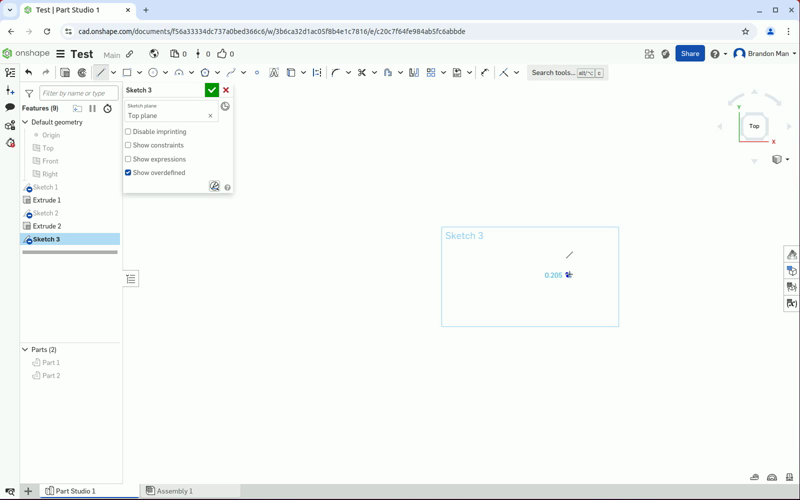
scroll(6)
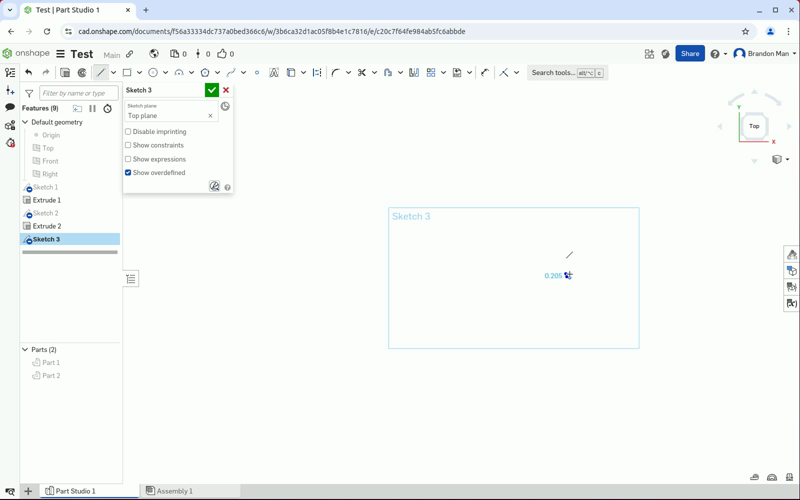
scroll(6)
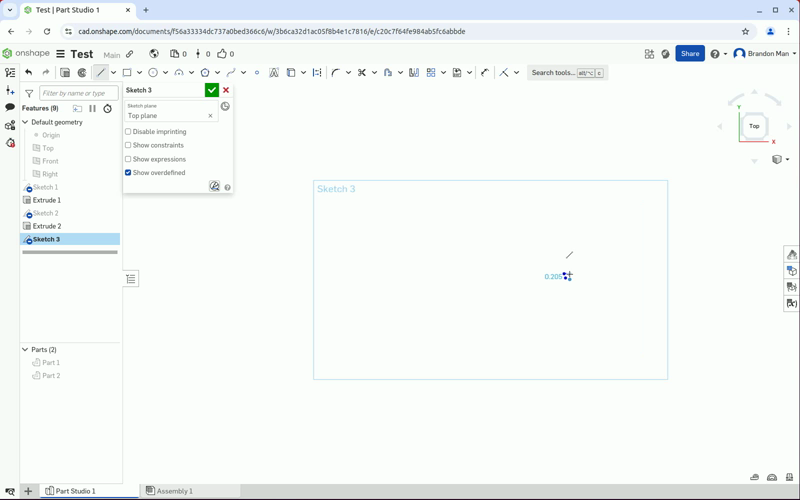
scroll(6)
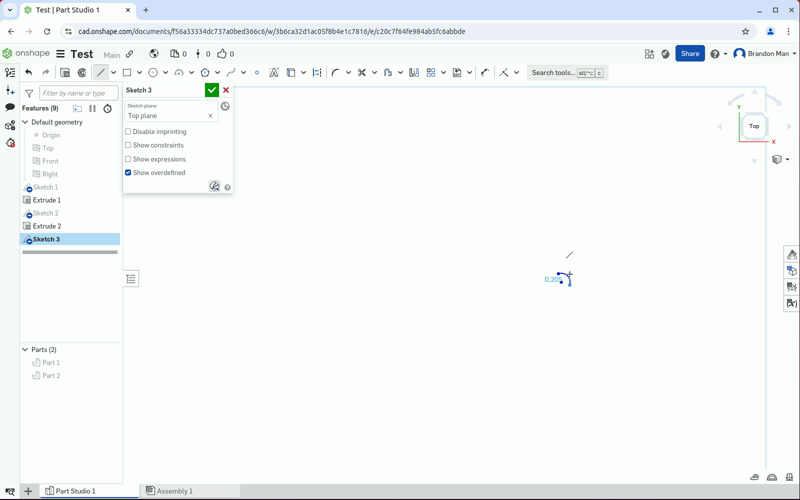
click(569, 273)
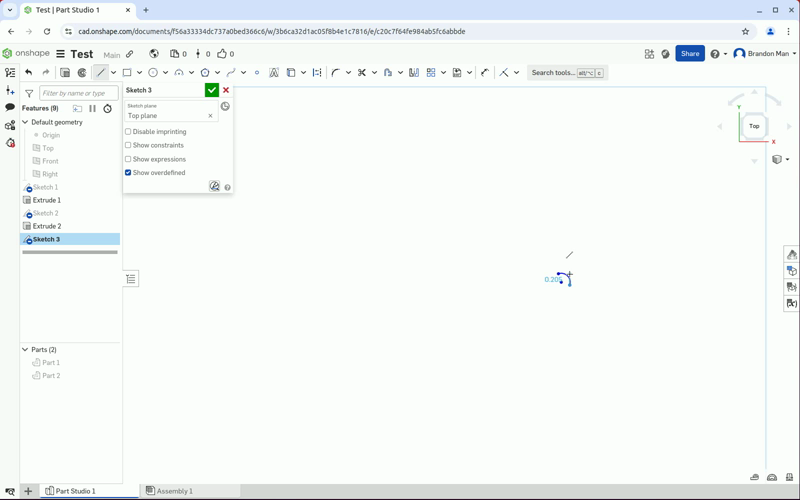
scroll(-6)
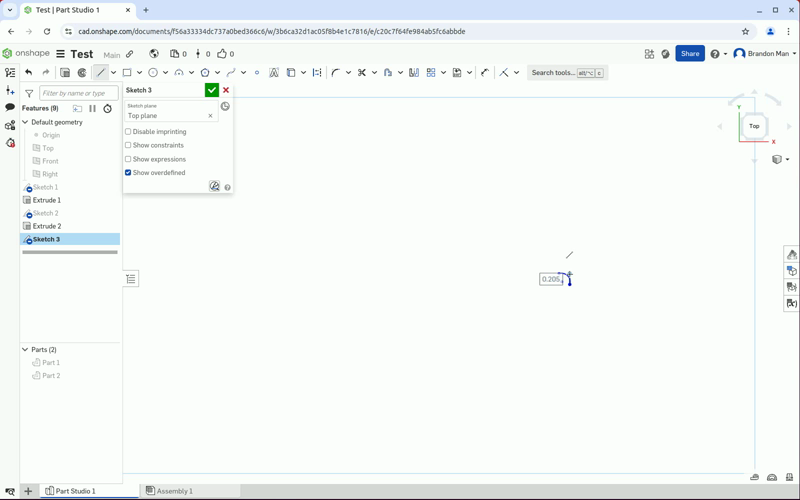
scroll(-6)
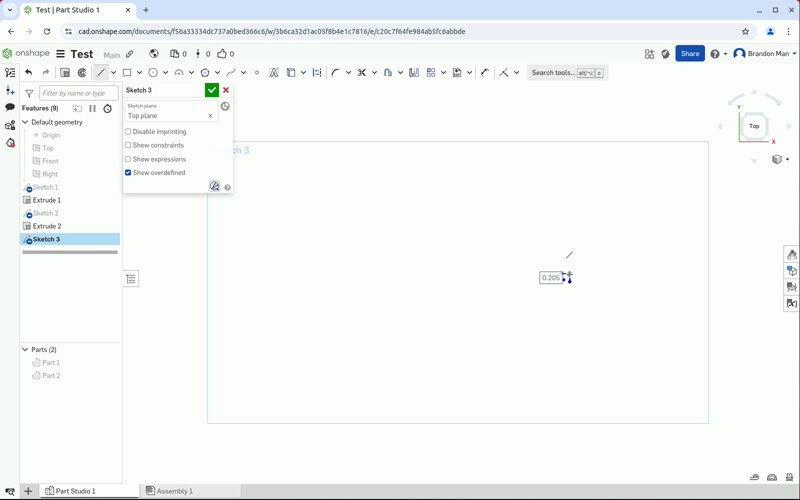
scroll(-6)
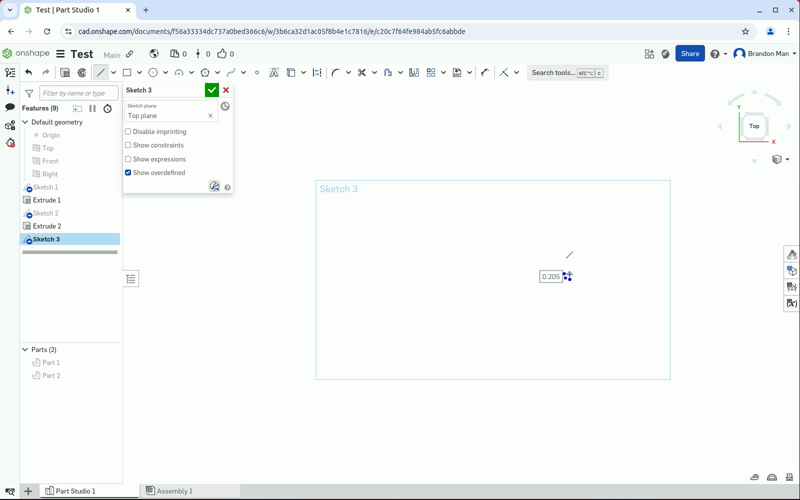
scroll(-6)
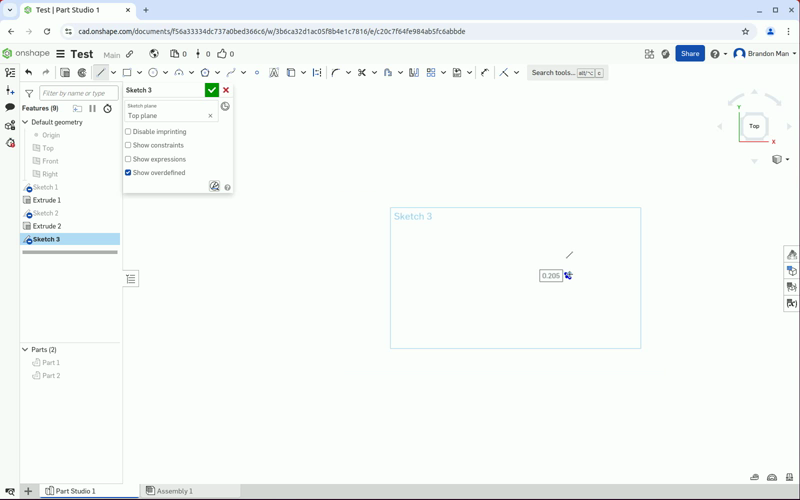
scroll(-6)
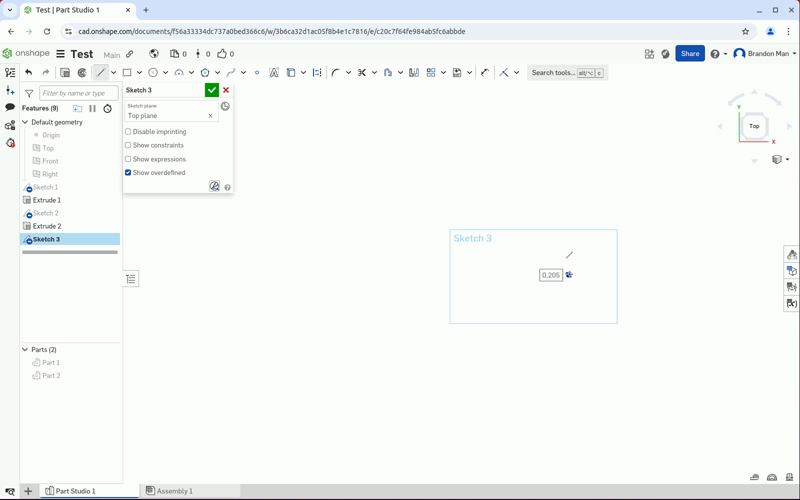
scroll(-6)
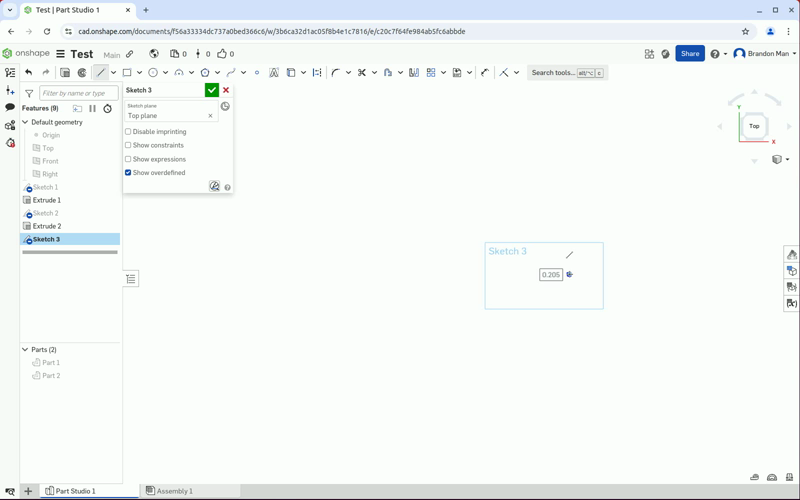
scroll(-6)
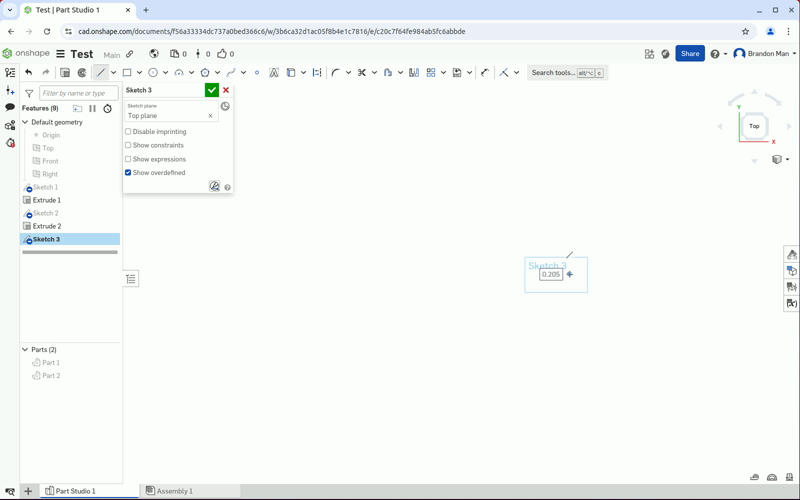
key_up(shift)
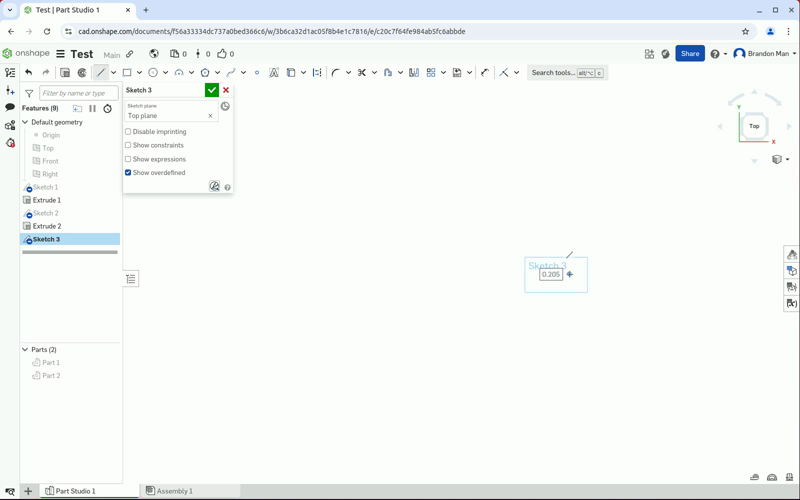
mouse_move(589, 273)
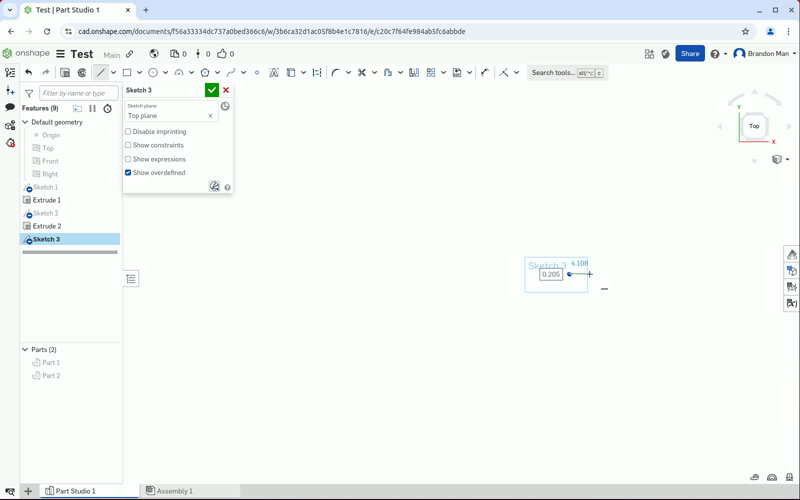
key_down(shift)
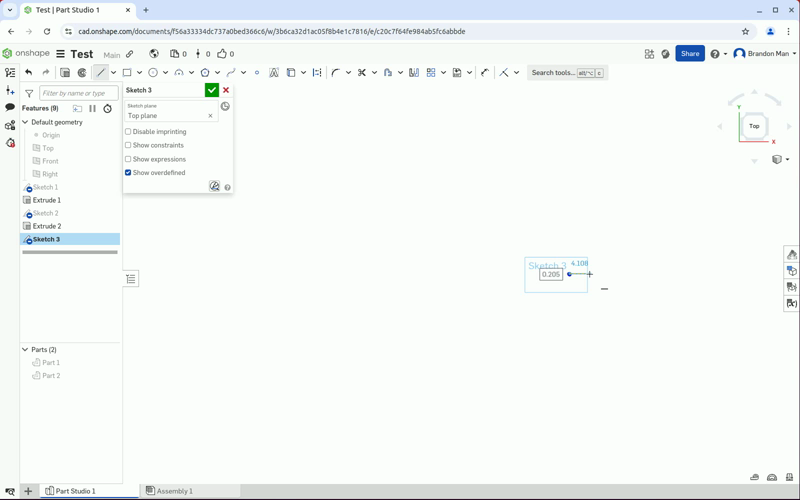
mouse_move(568, 273)
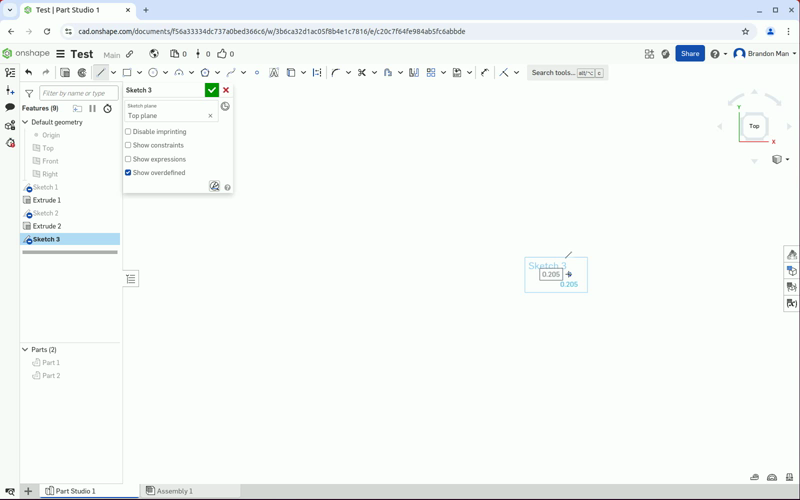
scroll(6)
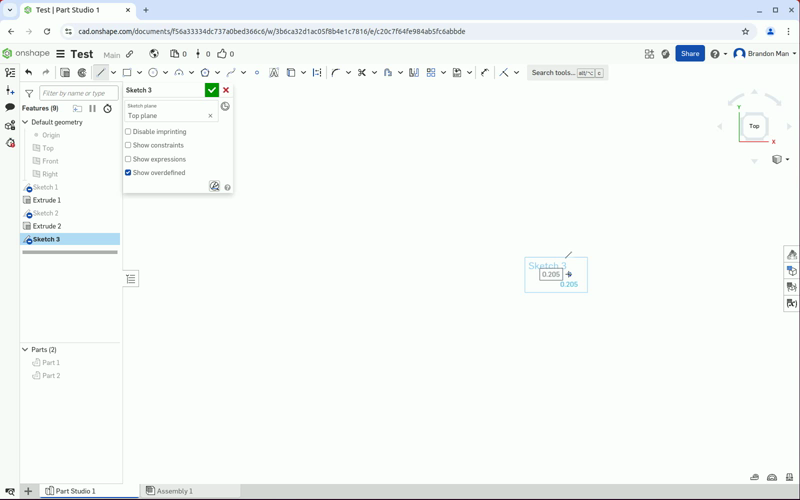
scroll(6)
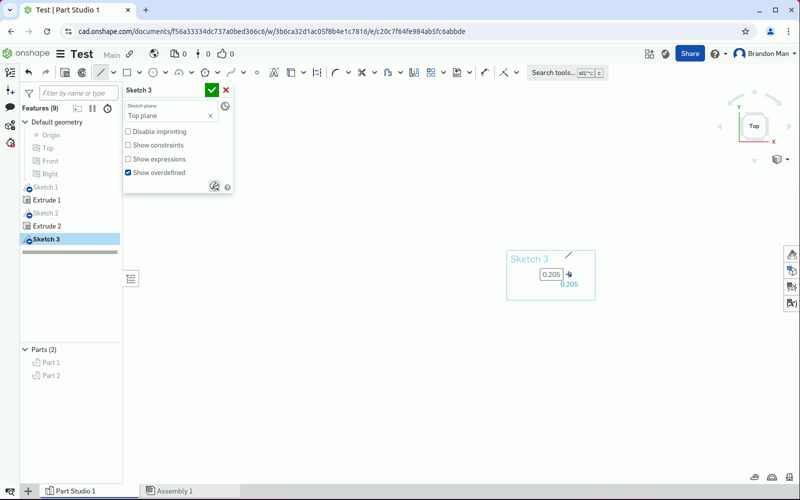
scroll(6)
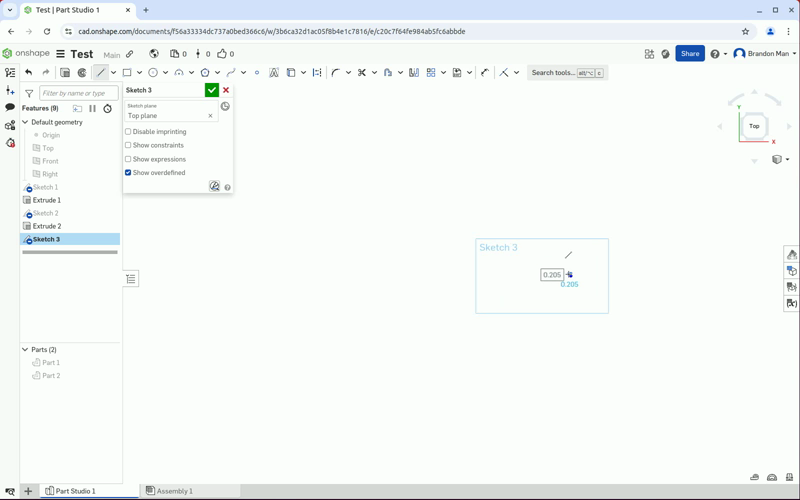
scroll(6)
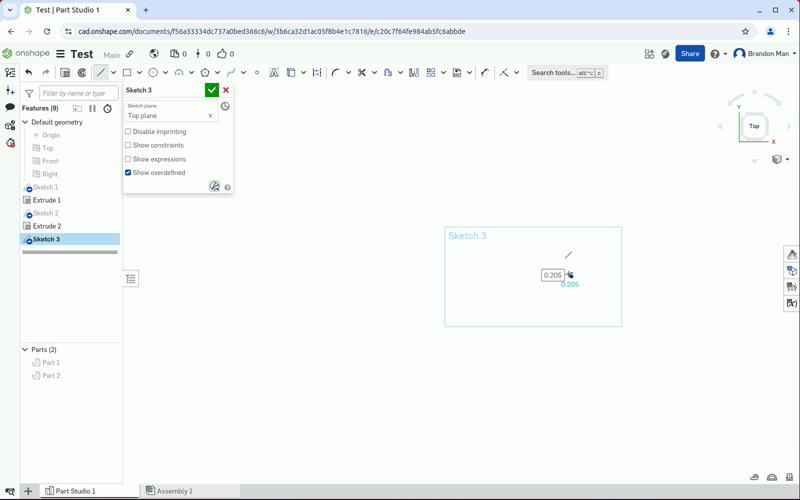
scroll(6)
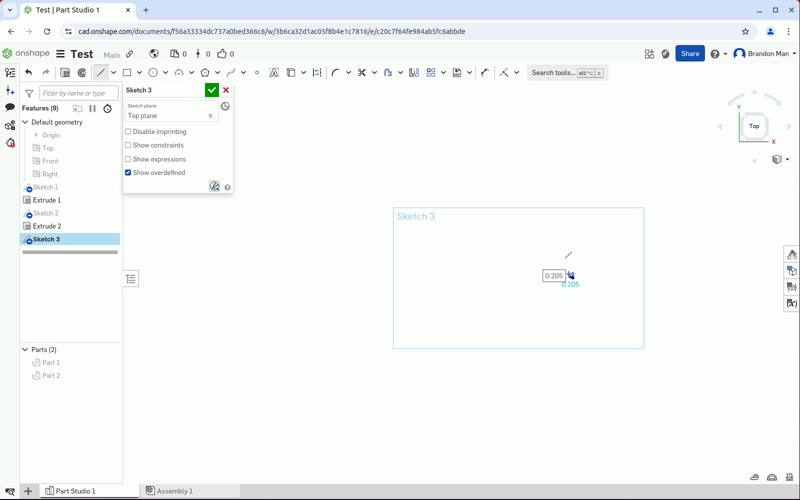
scroll(6)
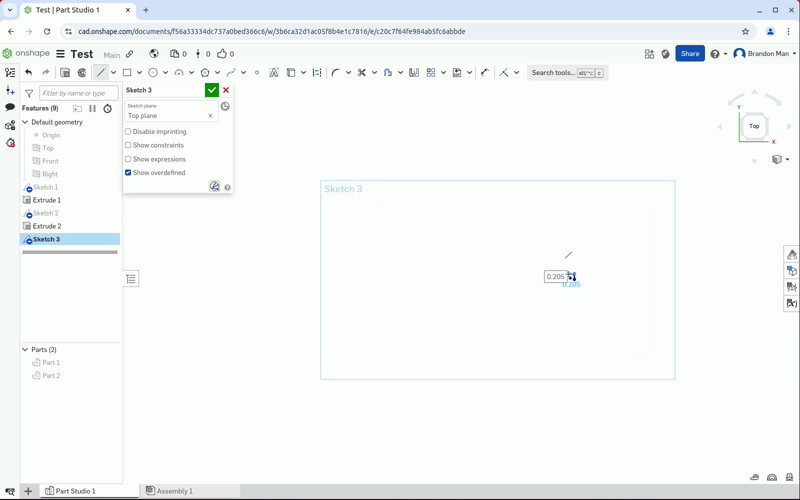
scroll(6)
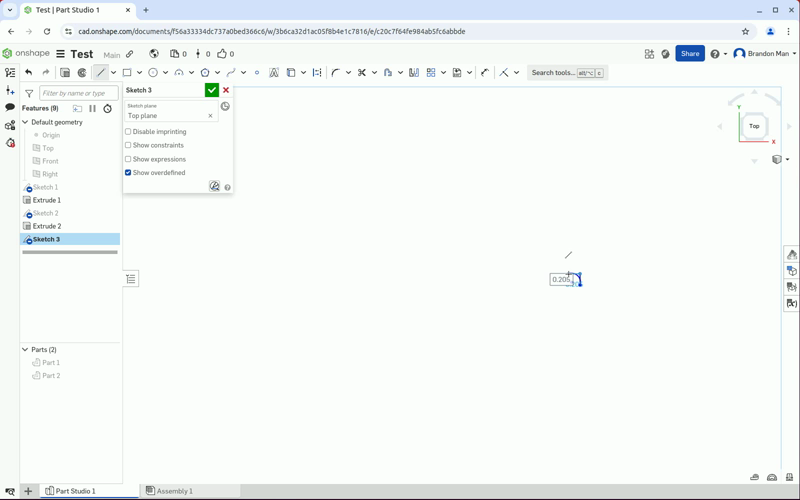
key_up(shift)
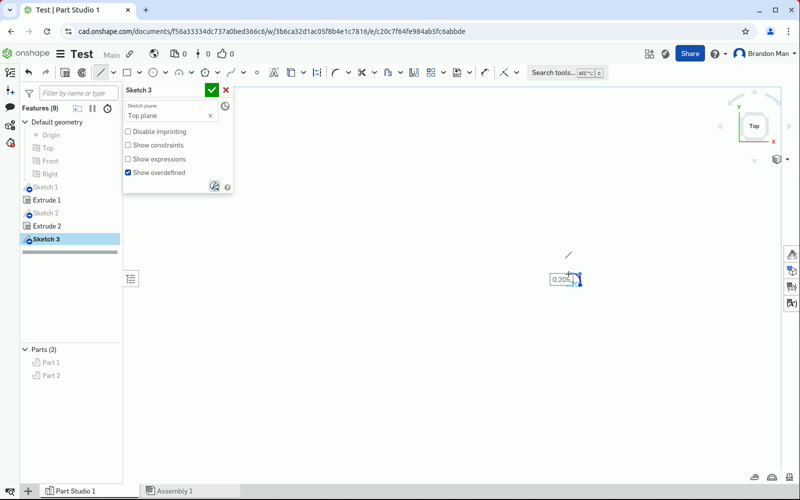
click(568, 273)
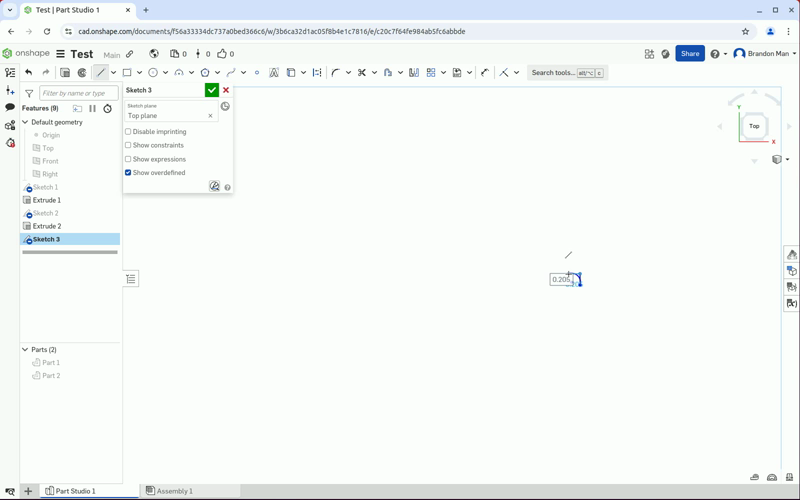
scroll(-6)
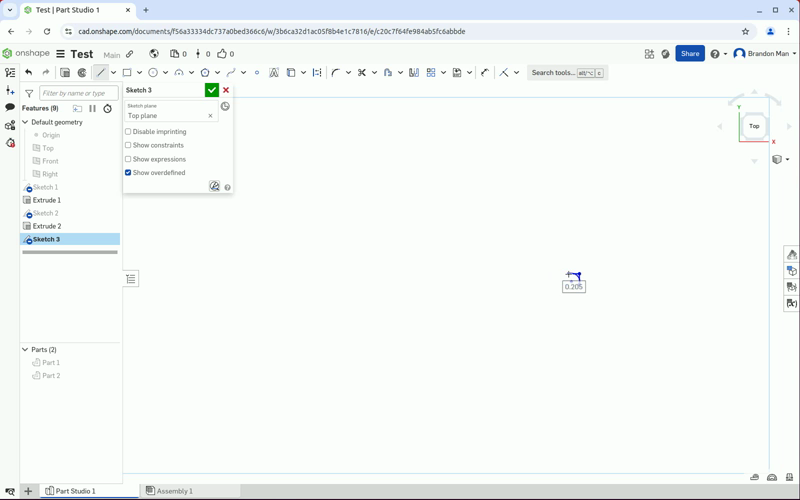
scroll(-6)
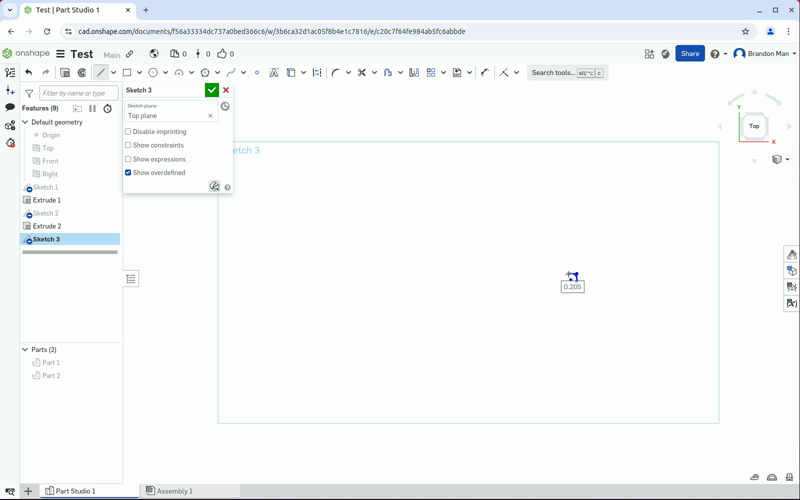
scroll(-6)
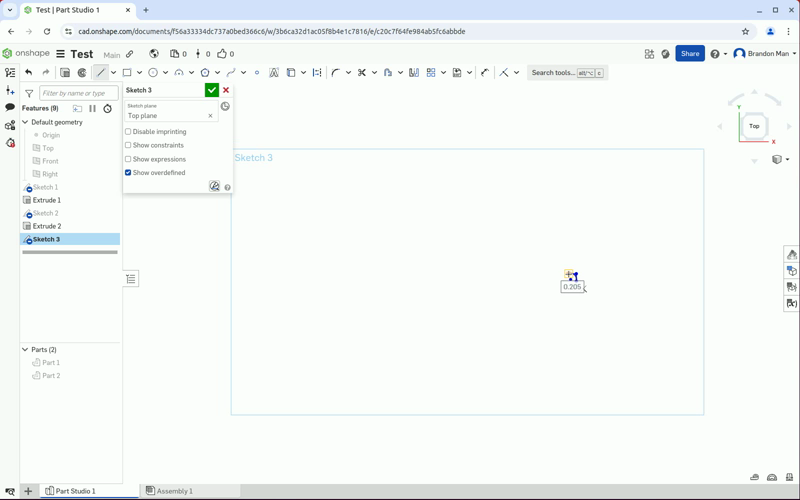
scroll(-6)
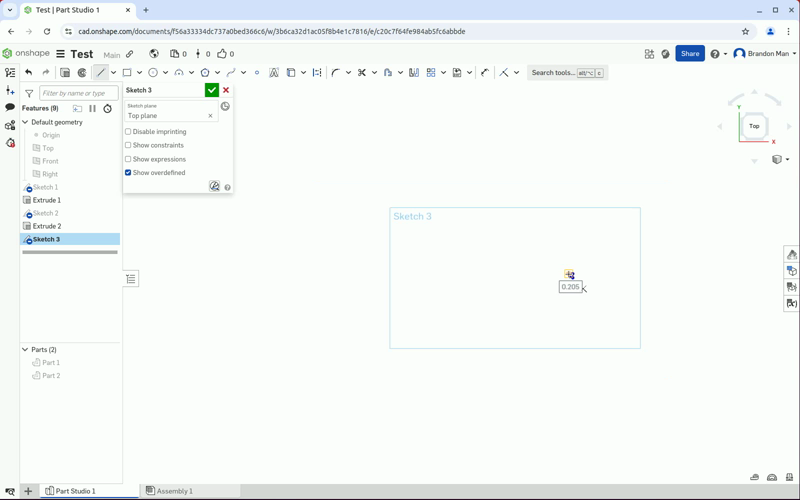
scroll(-6)
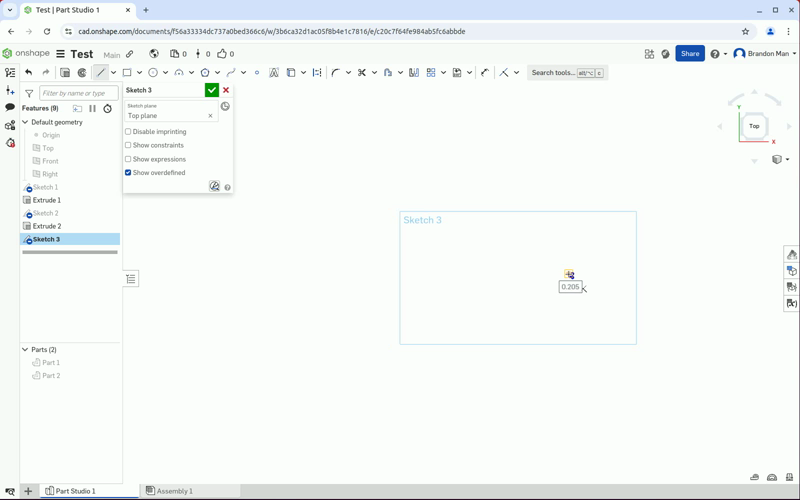
scroll(-6)
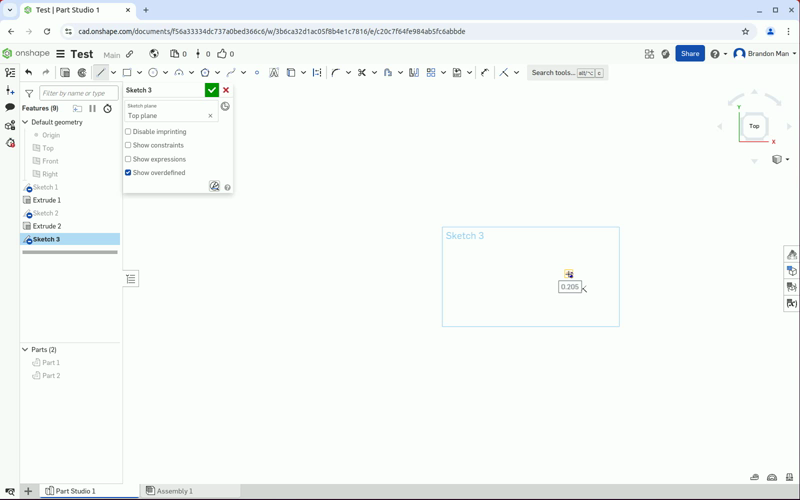
scroll(-6)
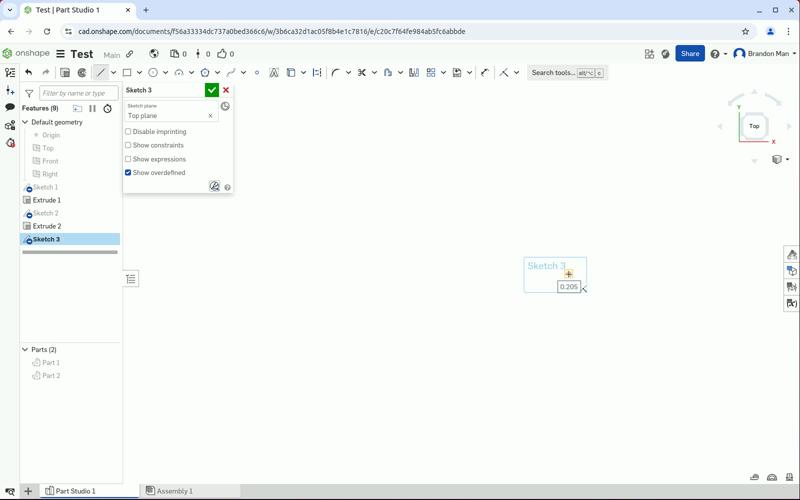
key(esc)
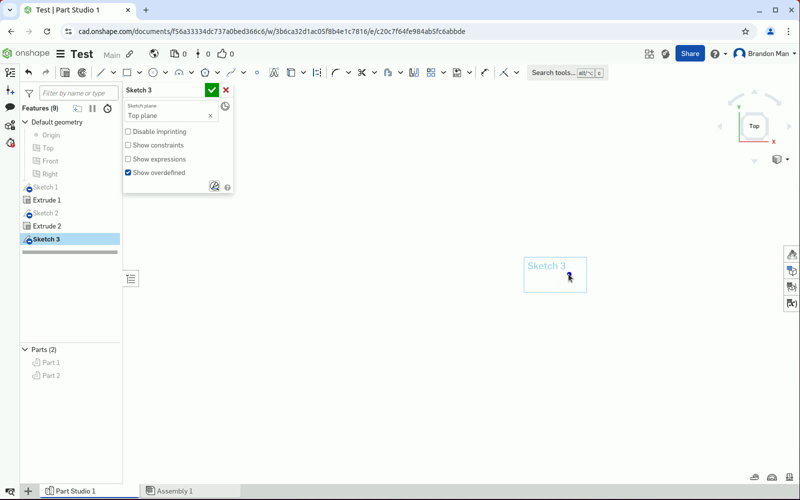
mouse_move(569, 274)
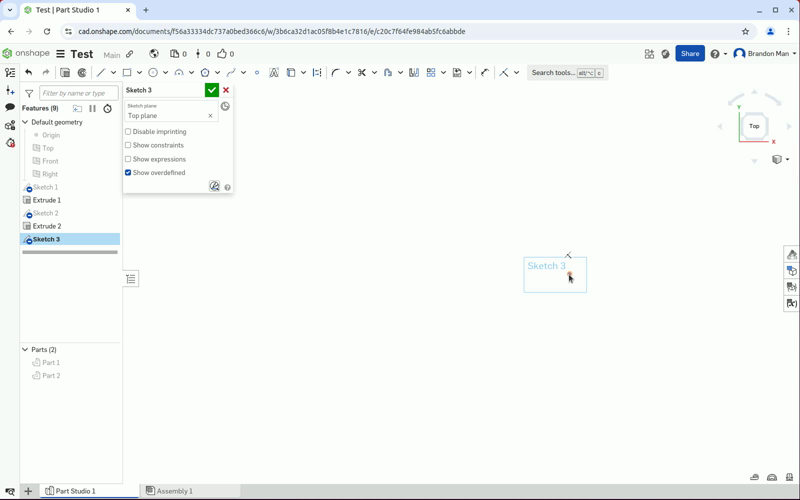
scroll(6)
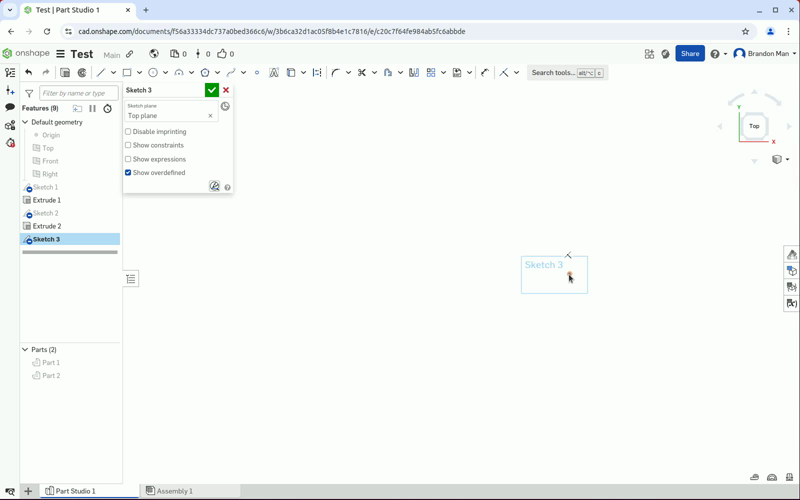
scroll(6)
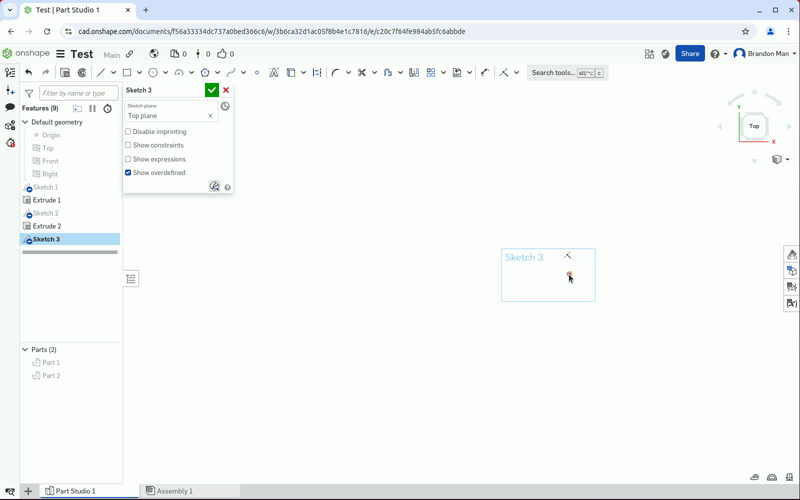
scroll(6)
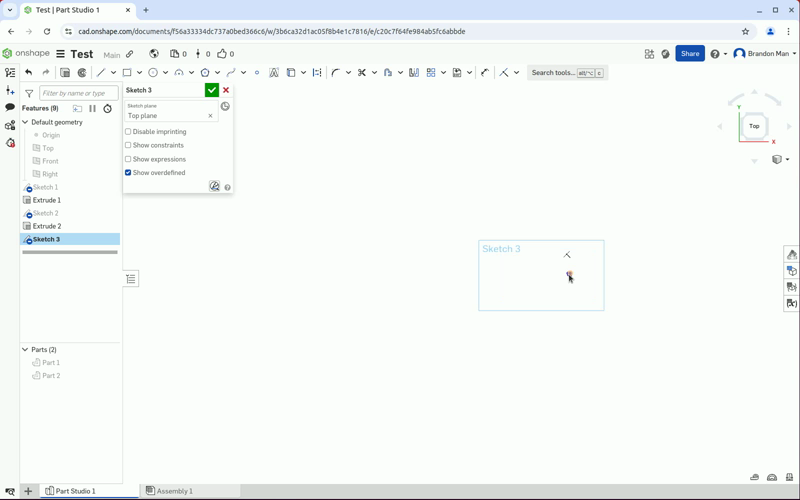
scroll(6)
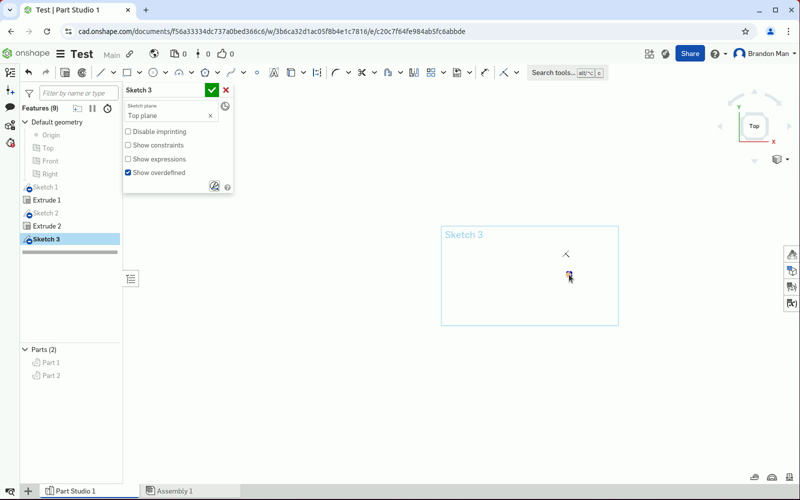
scroll(6)
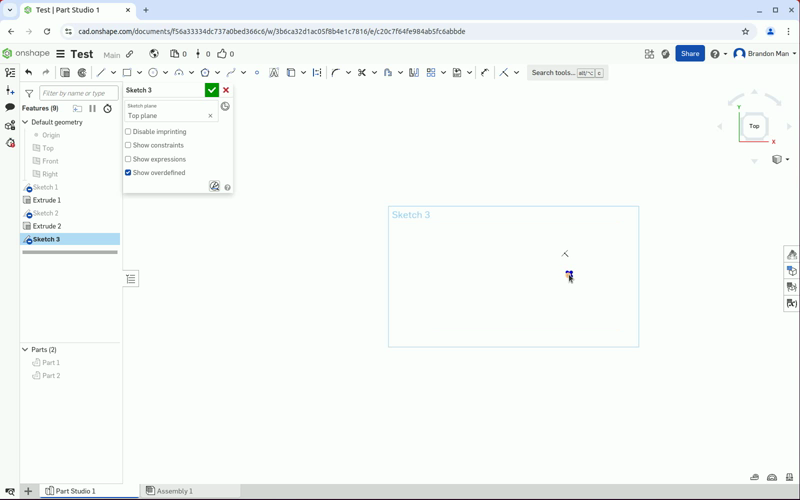
scroll(6)
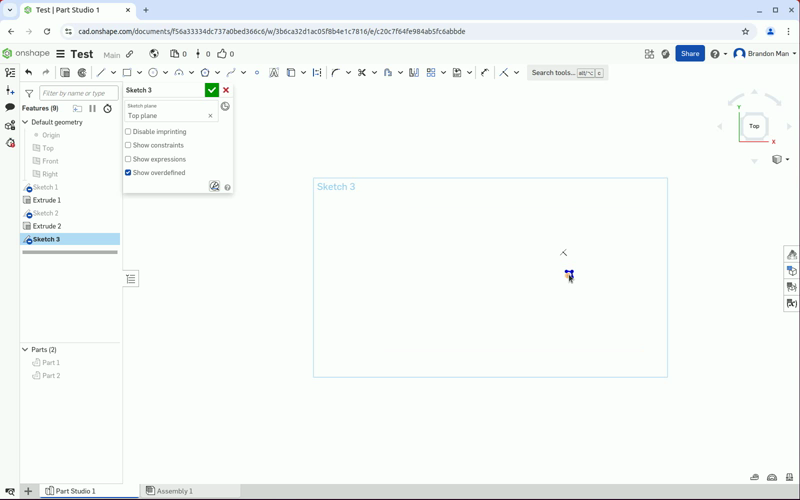
scroll(6)
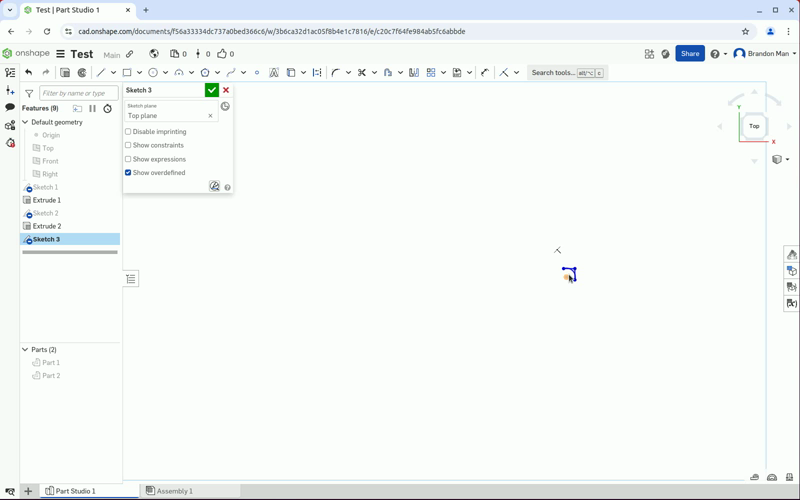
click(569, 274)
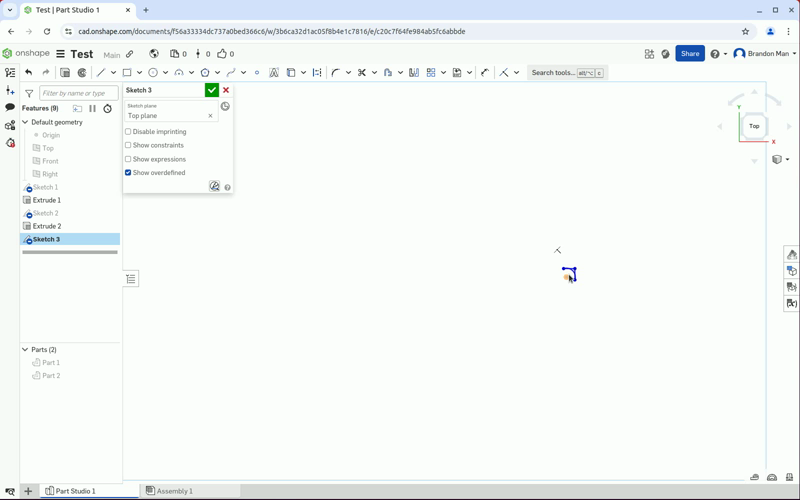
scroll(-6)
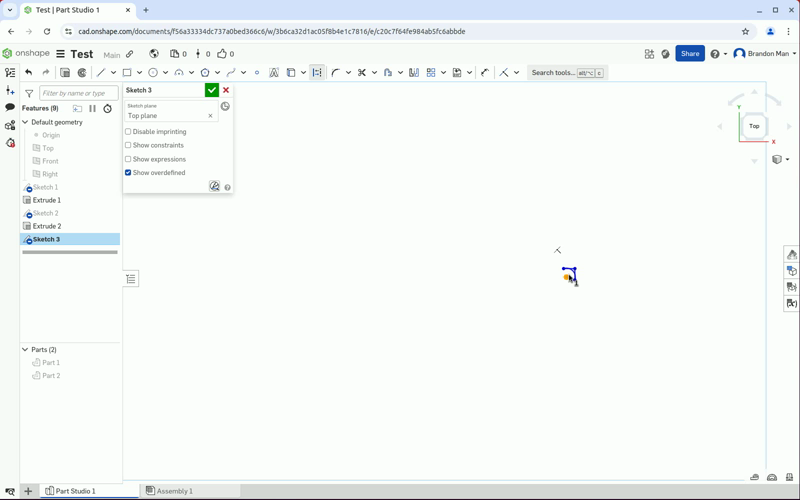
scroll(-6)
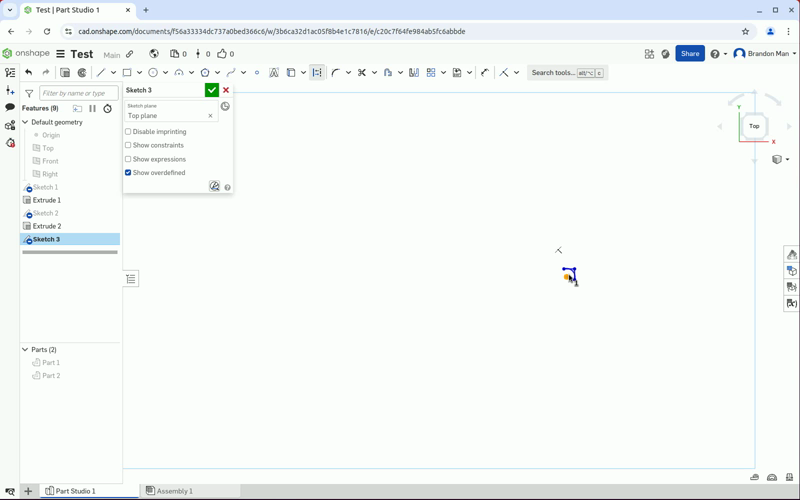
scroll(-6)
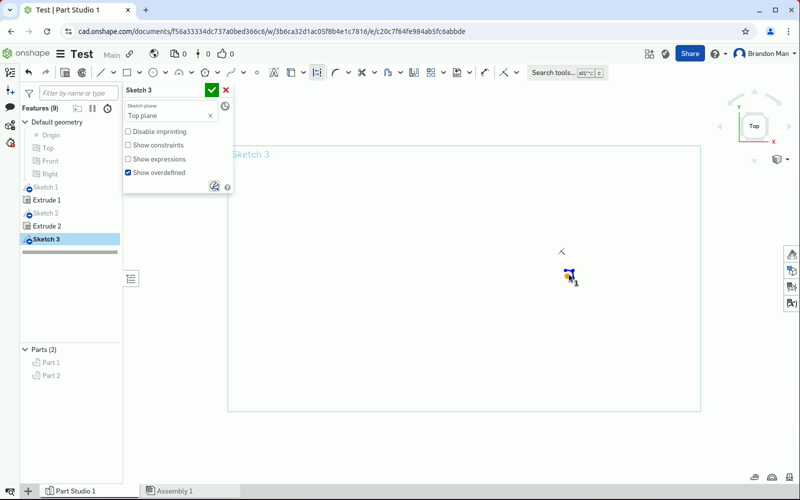
scroll(-6)
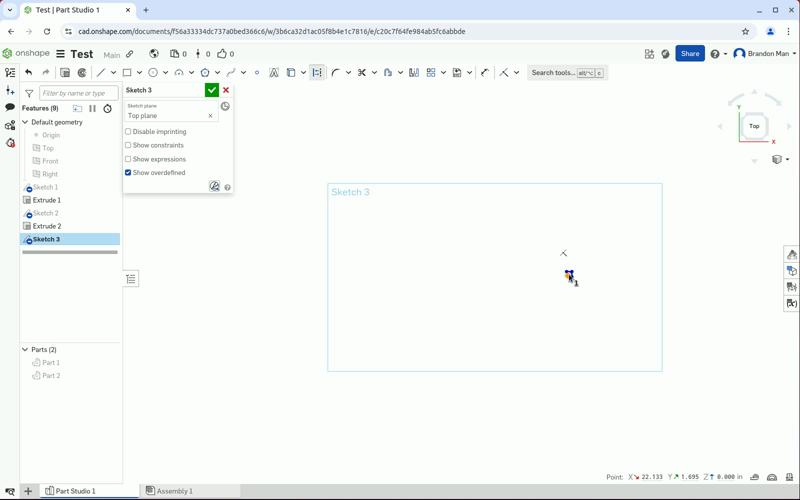
scroll(-6)
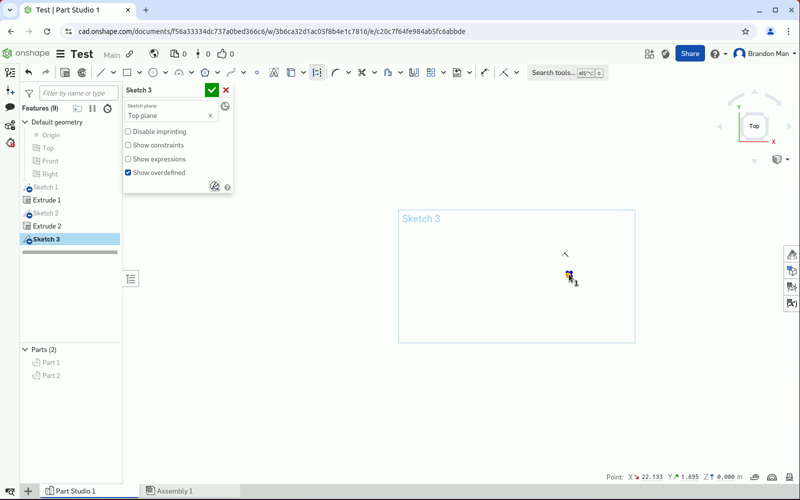
scroll(-6)
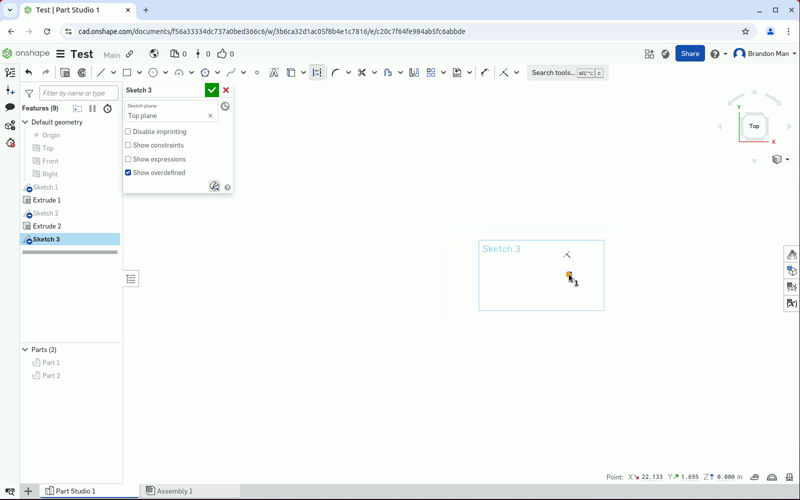
scroll(-6)
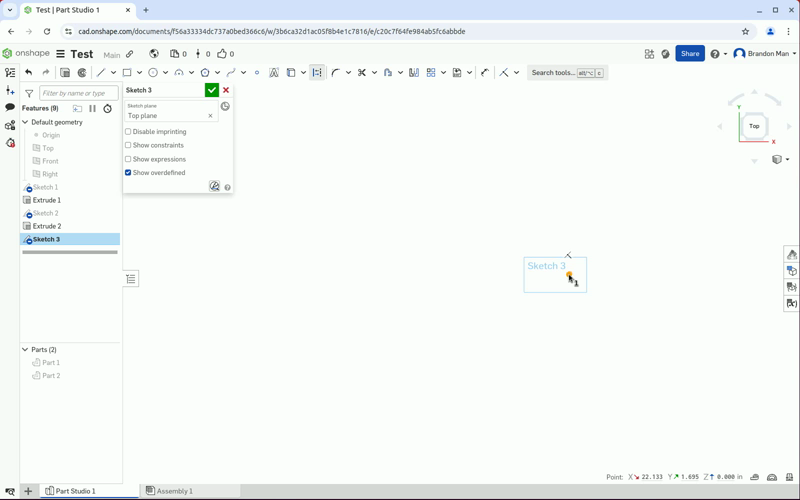
mouse_move(73, 352)
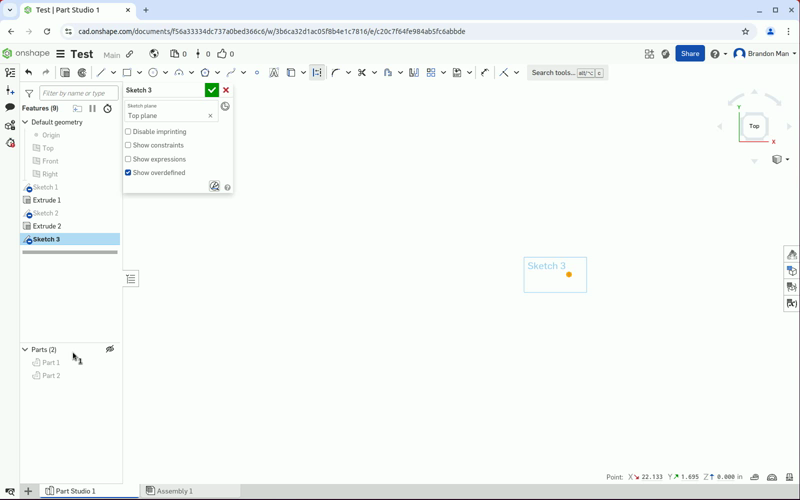
key(shift+y)
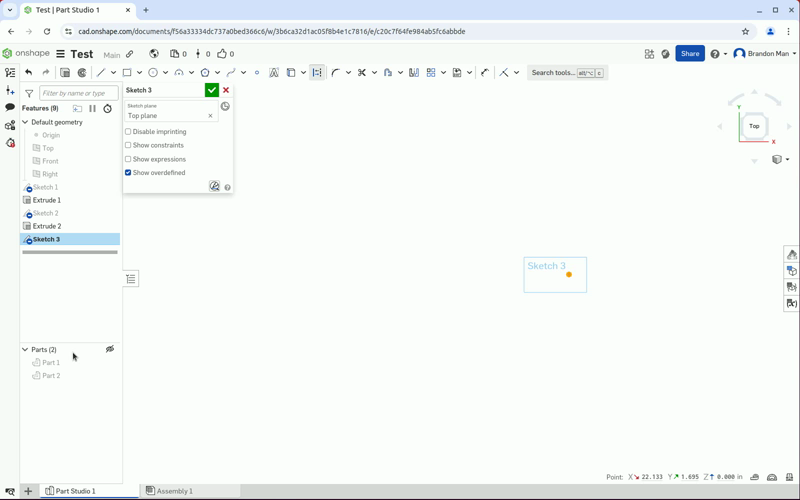
key(shift+e)
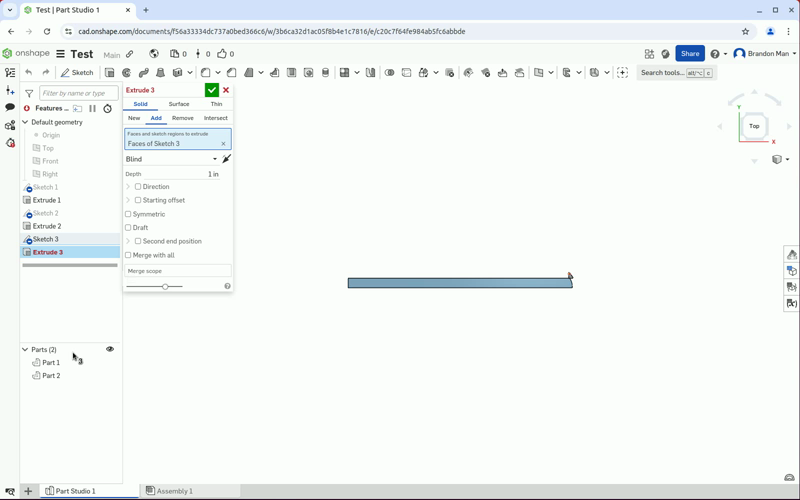
mouse_move(143, 106)
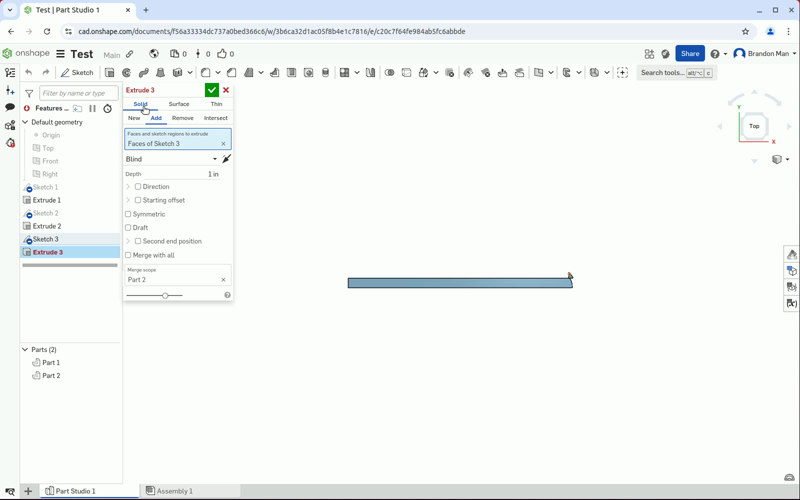
click(143, 106)
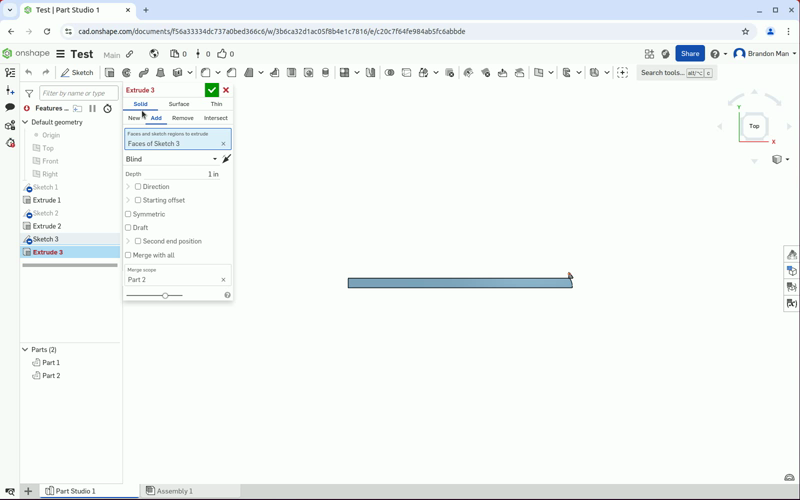
mouse_move(137, 120)
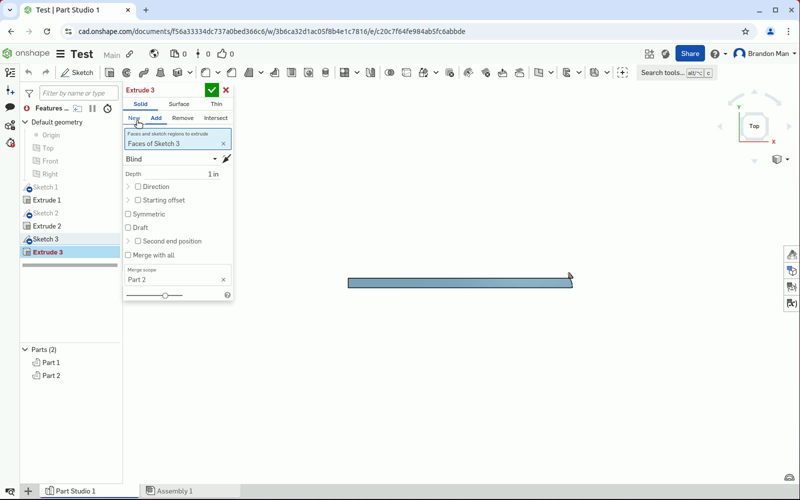
click(137, 120)
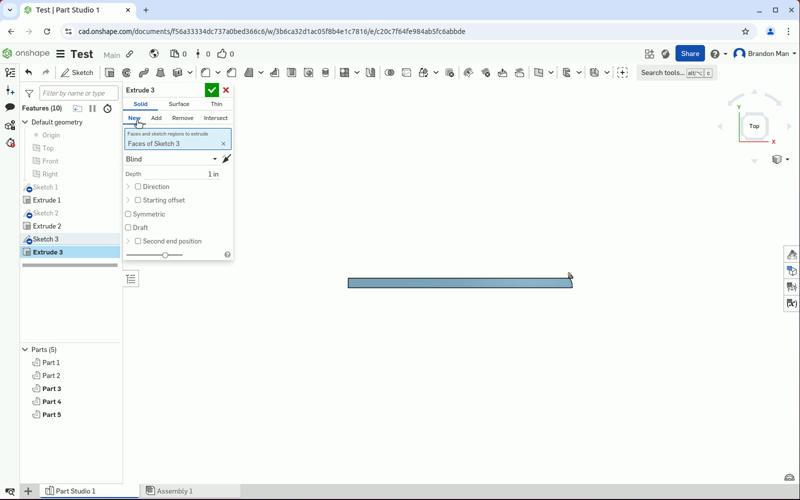
key(tab, 4)
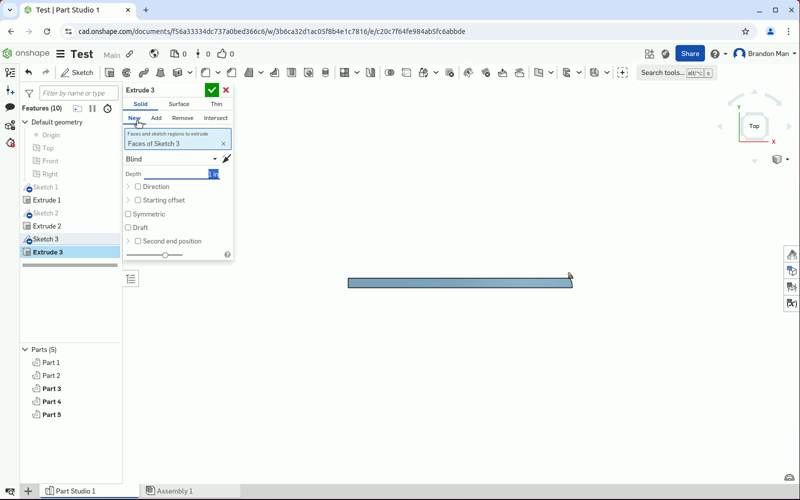
text(1.444)
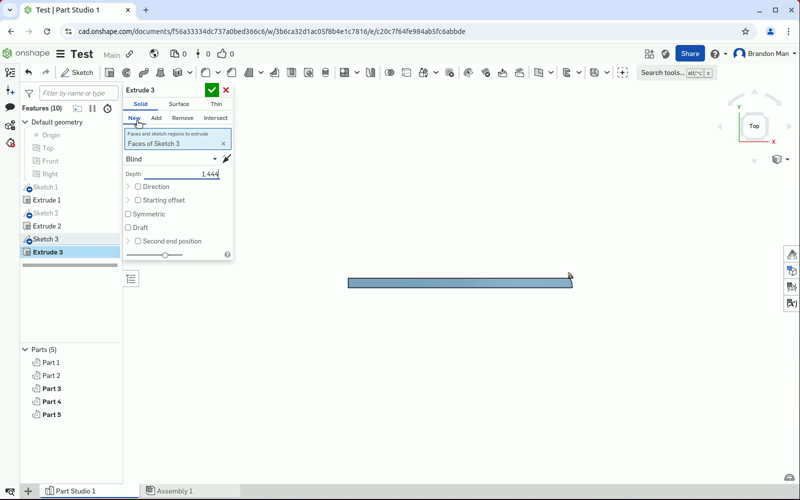
key(tab, 3)
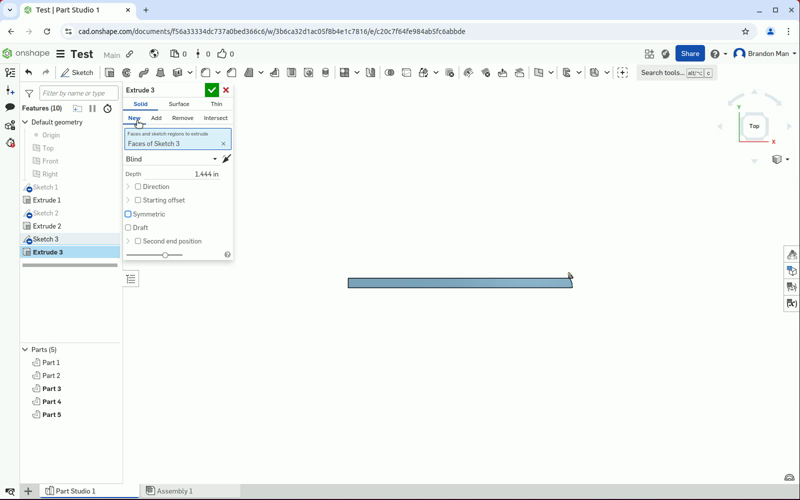
key(space)
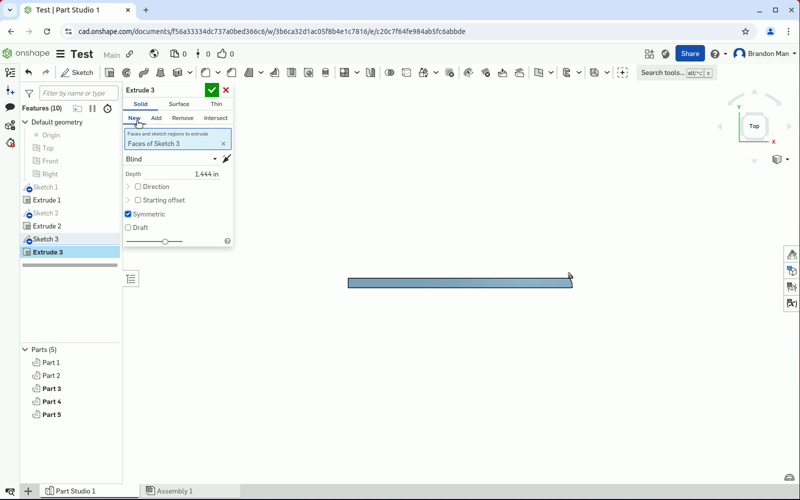
key(enter)
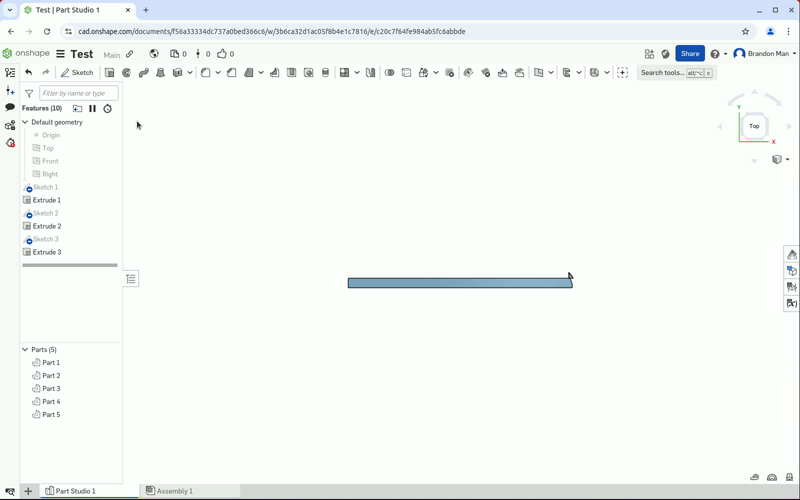
key(shift+h)
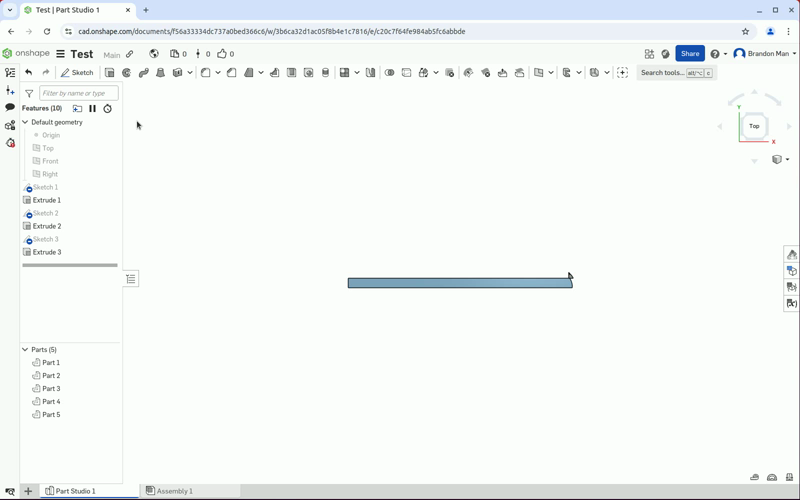
key(shift+h)
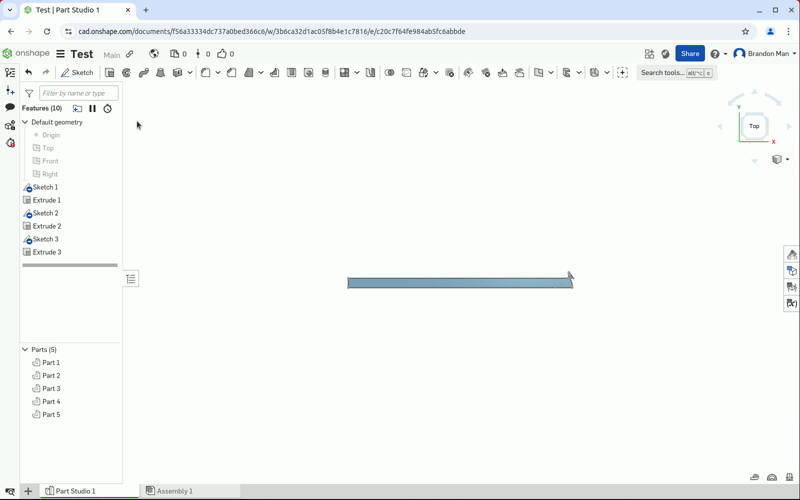
key(shift+7)
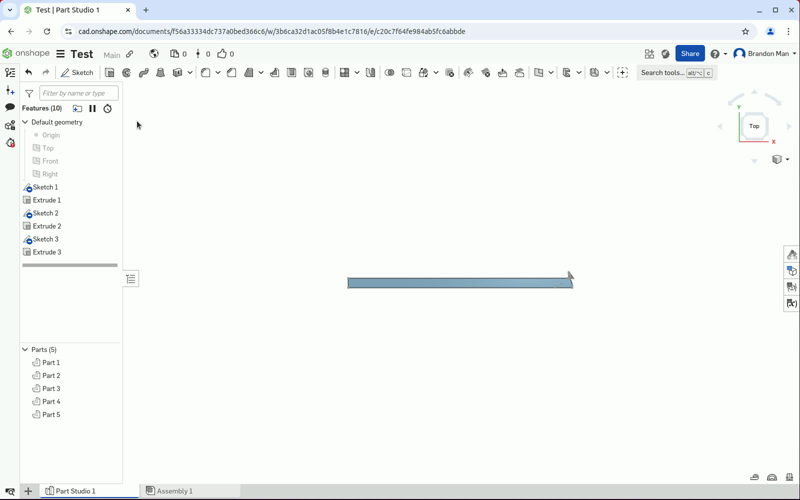
key(up, 3)
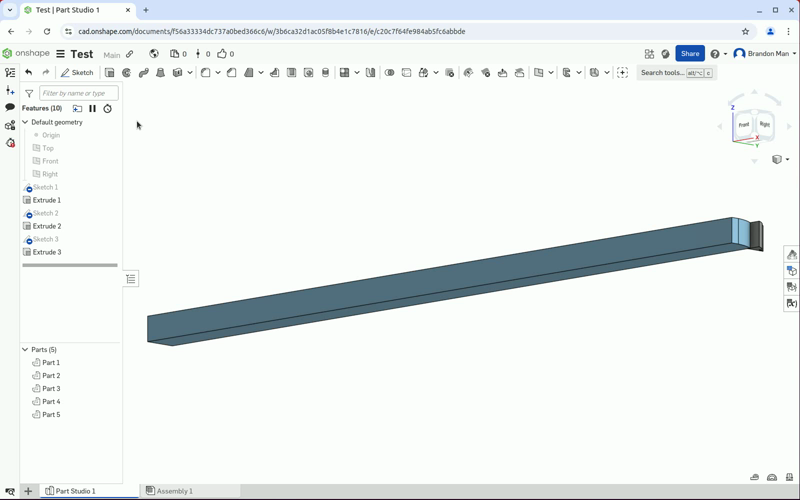
key(left, 3)
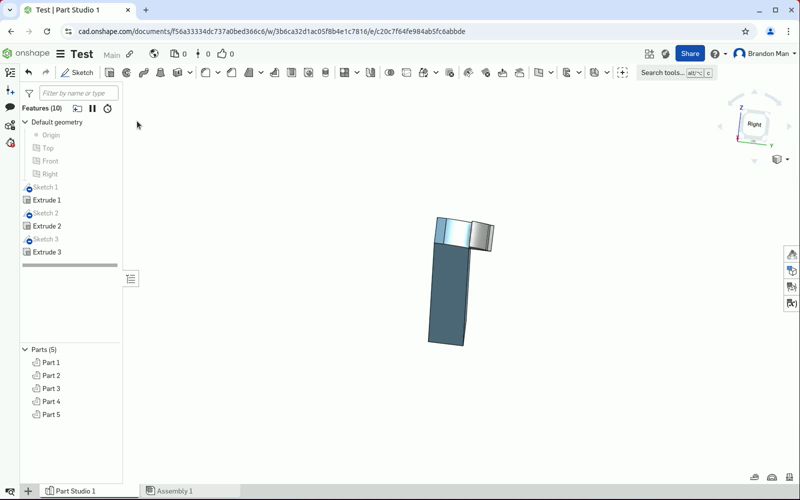
key(right, 3)
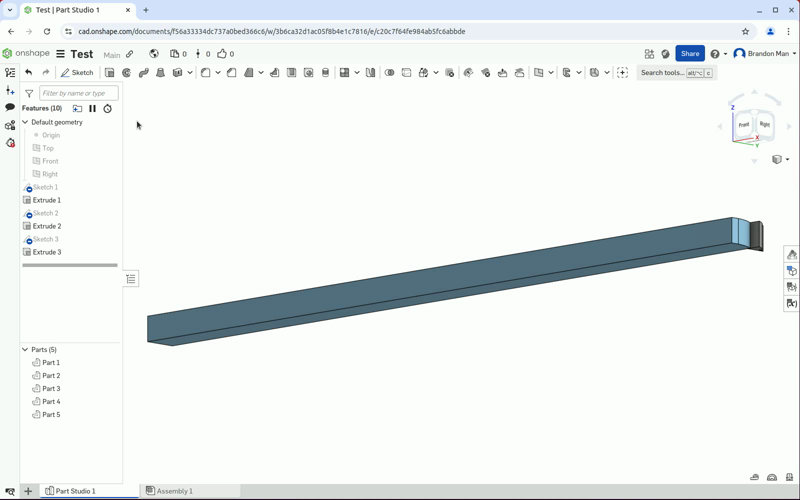
key(down, 3)
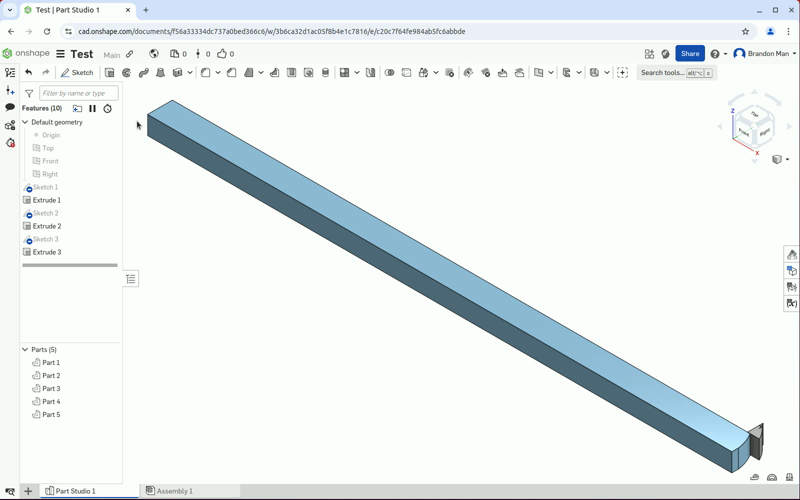
mouse_move(73, 189)
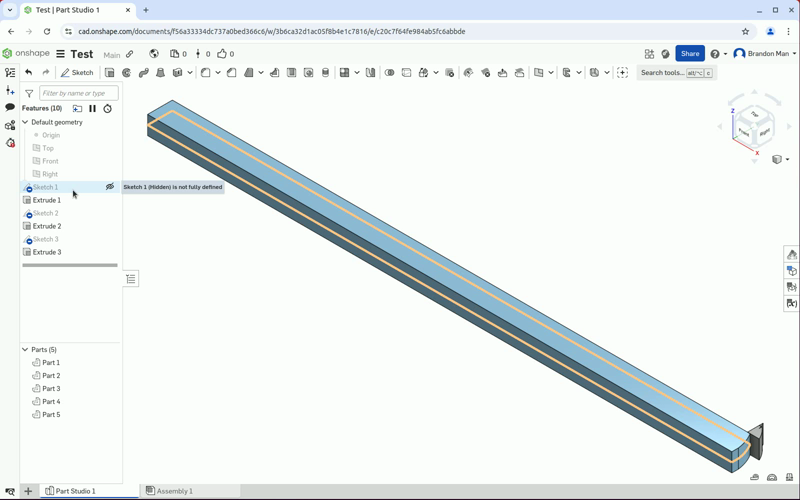
click(73, 189)